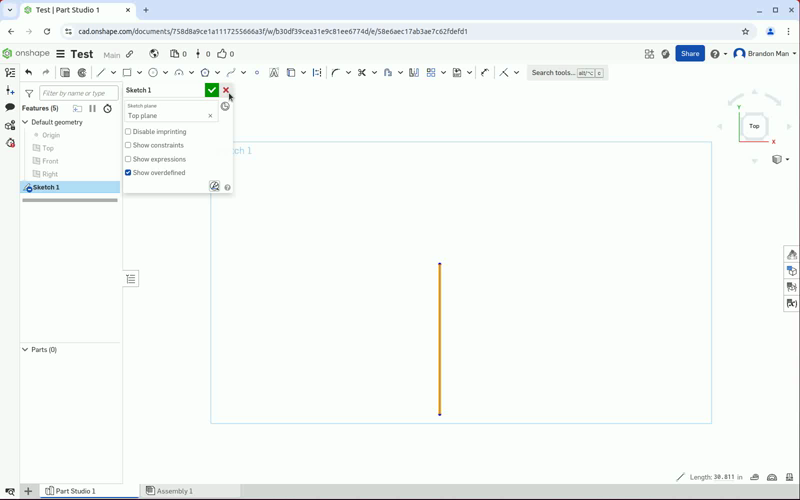
key(shift+h)
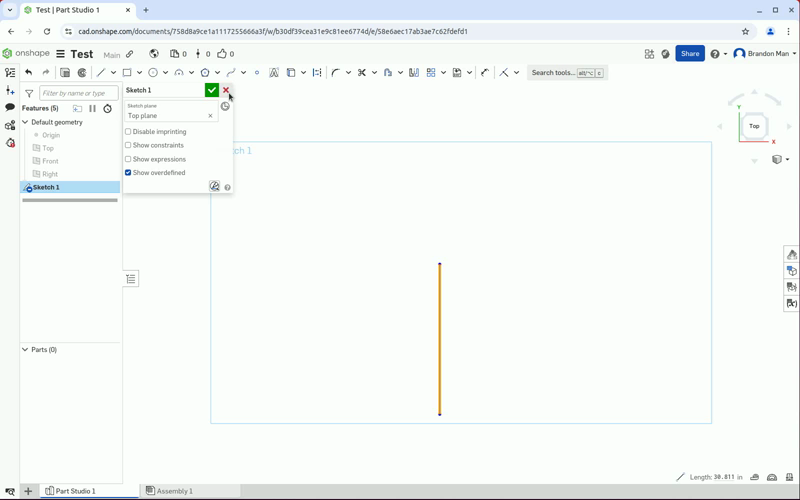
key(shift+s)
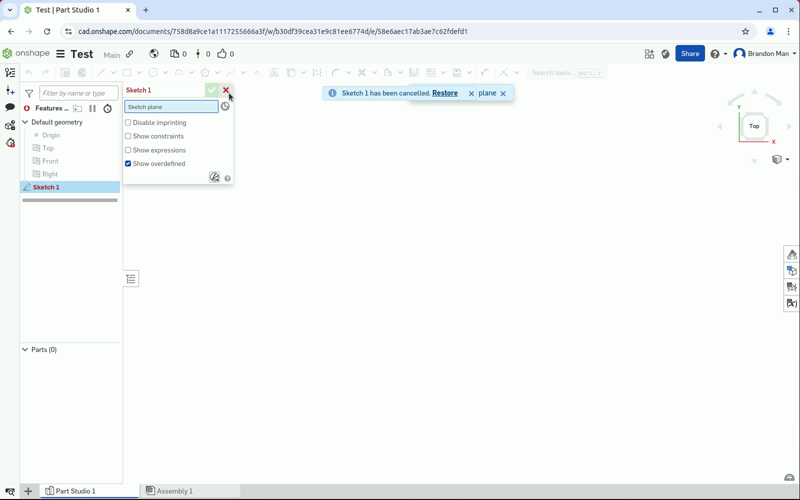
mouse_move(73, 150)
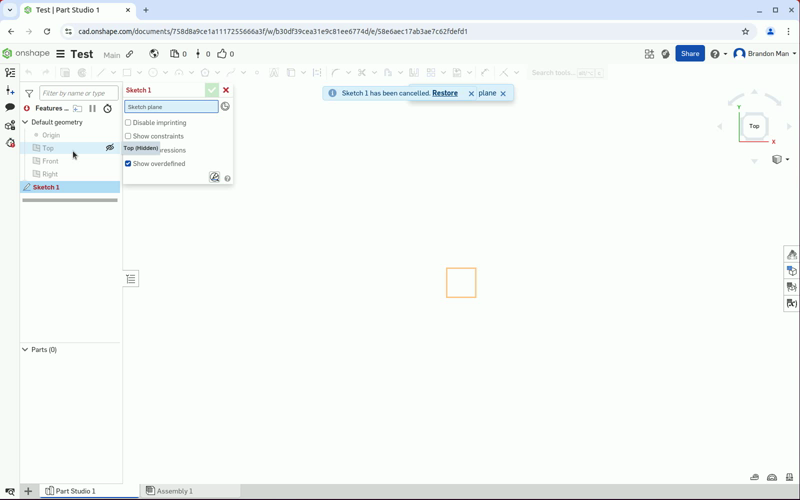
click(73, 150)
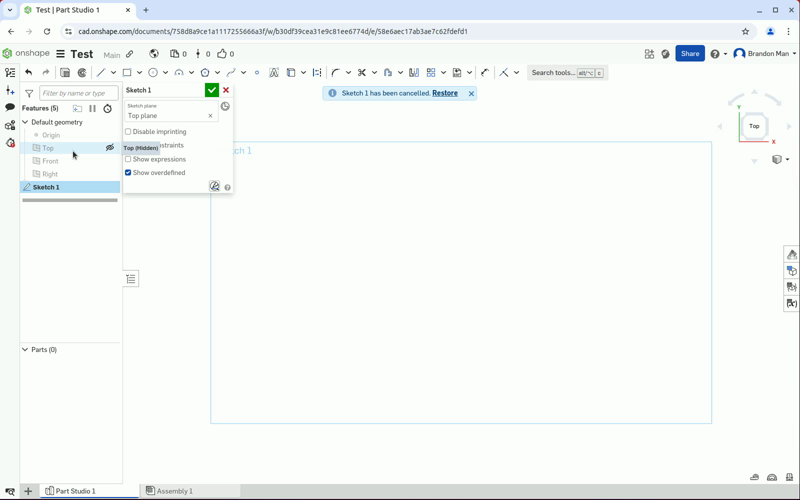
mouse_move(73, 352)
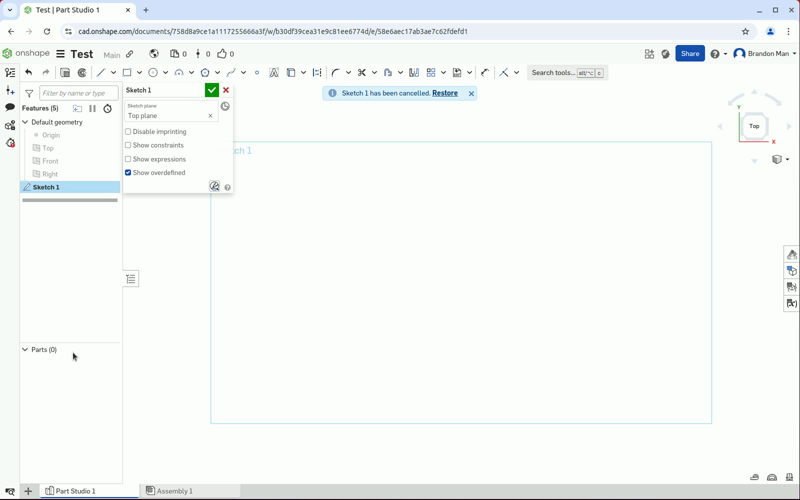
key(y)
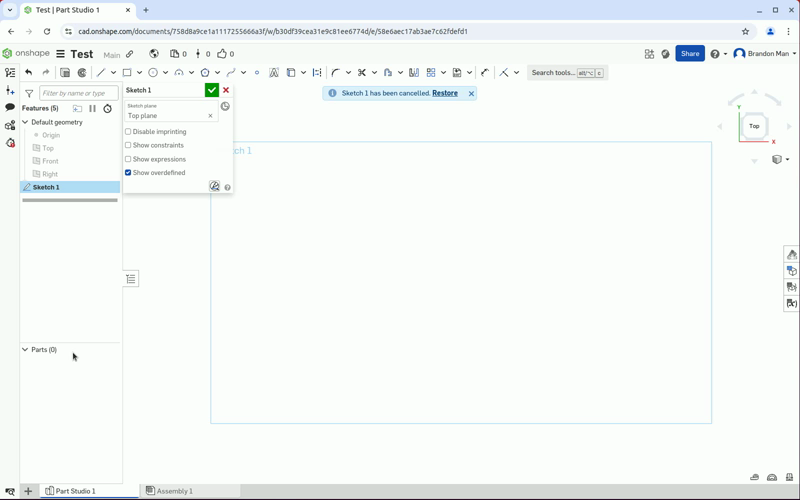
key(a)
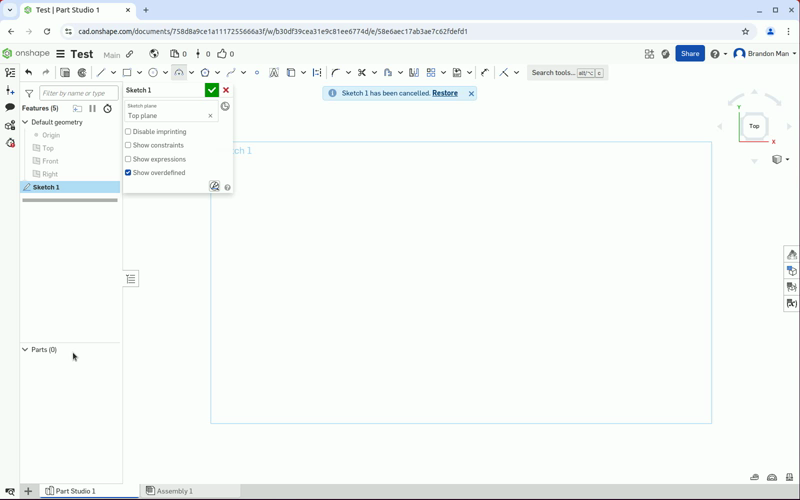
key_down(shift)
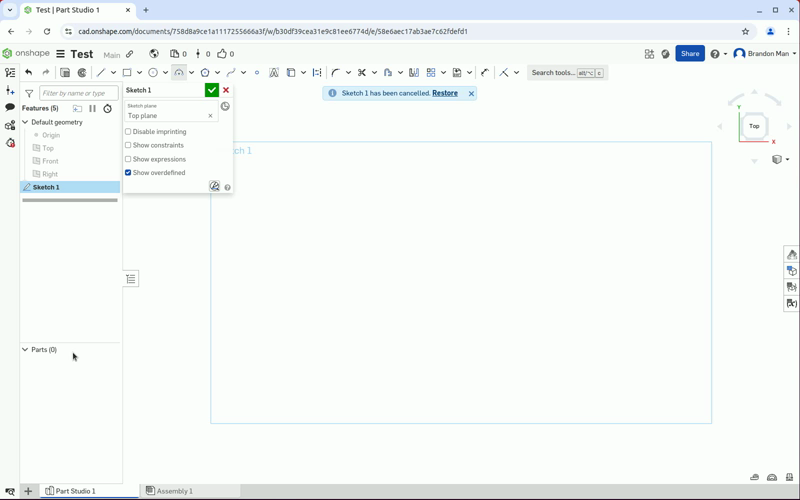
mouse_move(436, 220)
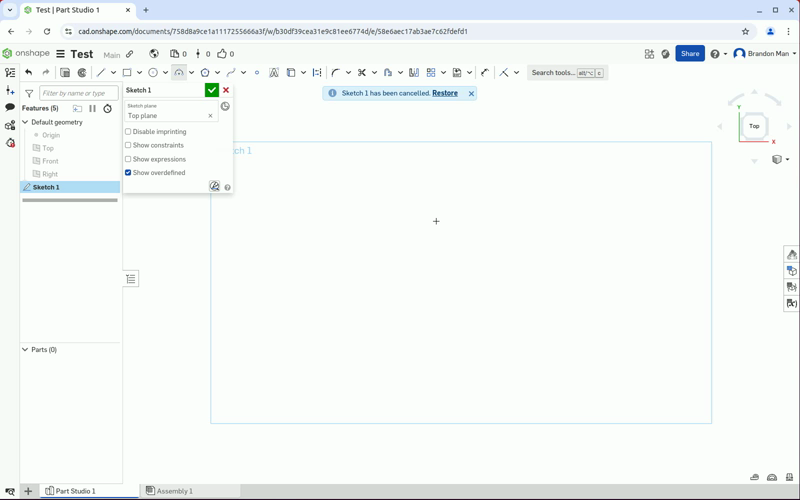
click(436, 220)
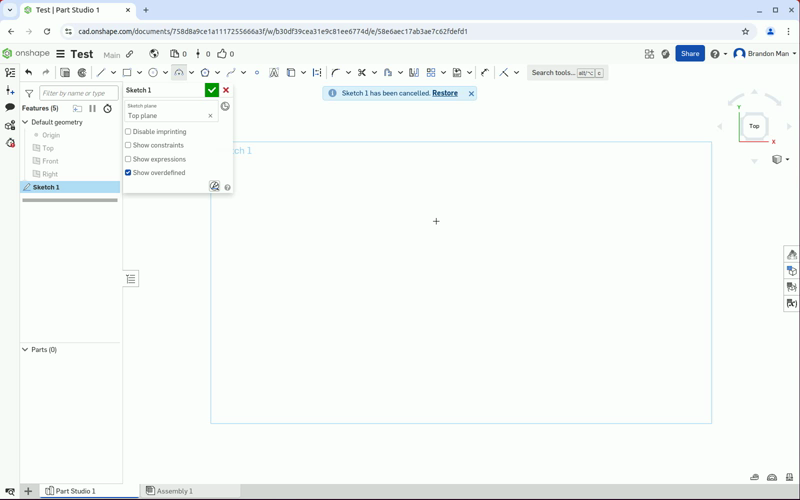
key_up(shift)
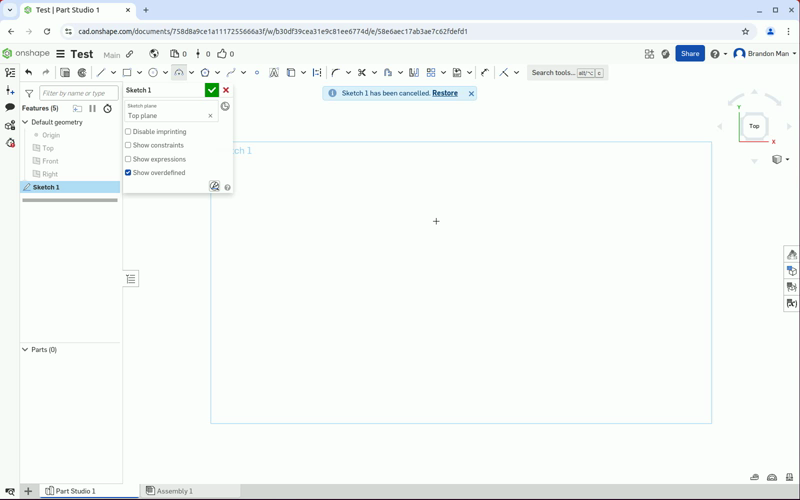
key_down(shift)
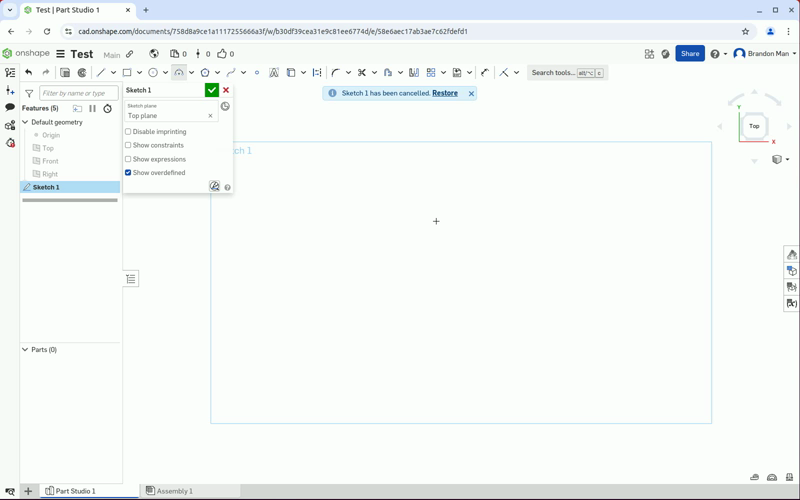
mouse_move(447, 232)
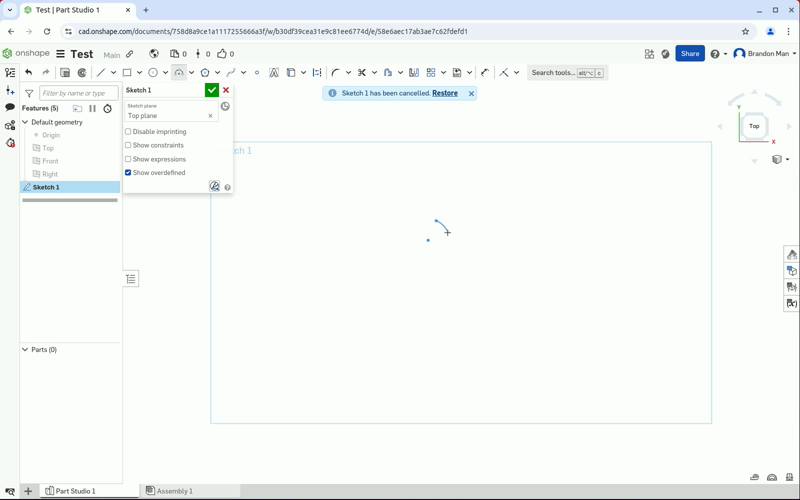
click(447, 232)
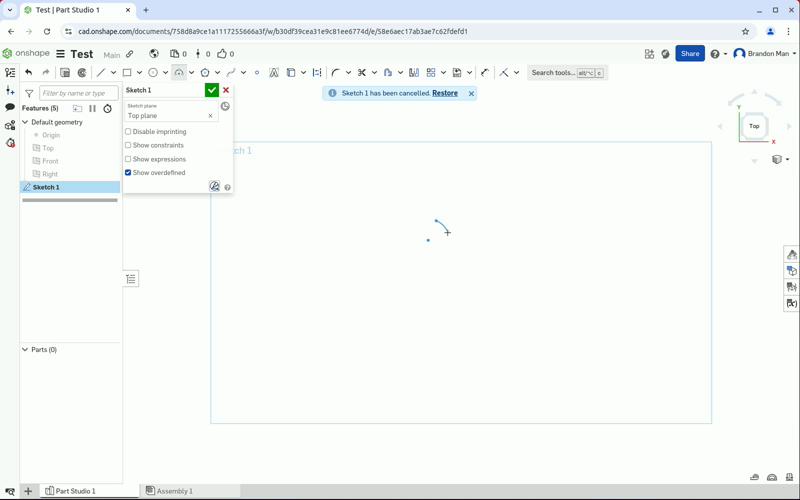
mouse_move(439, 228)
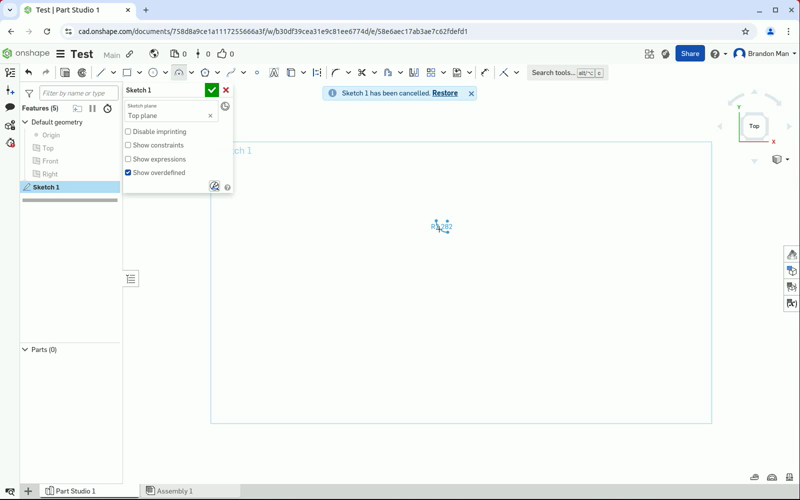
click(439, 228)
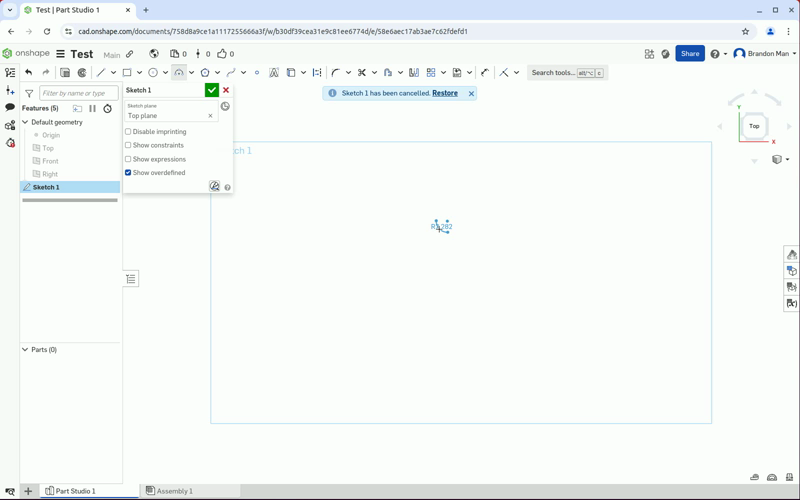
key_up(shift)
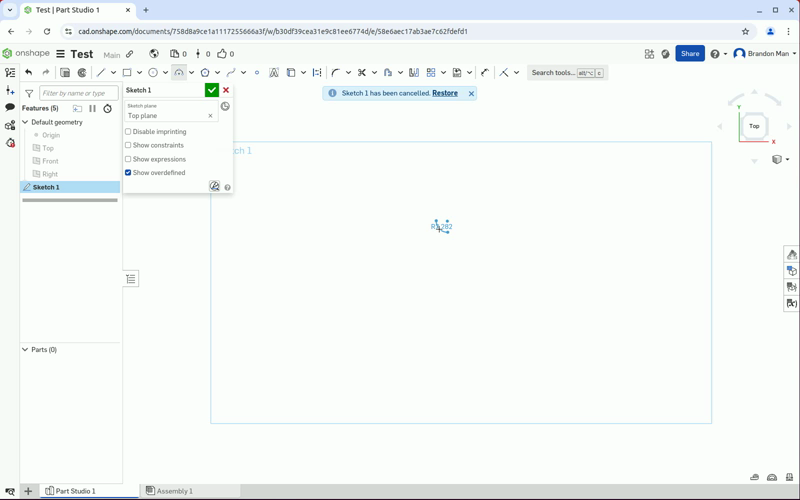
key(esc)
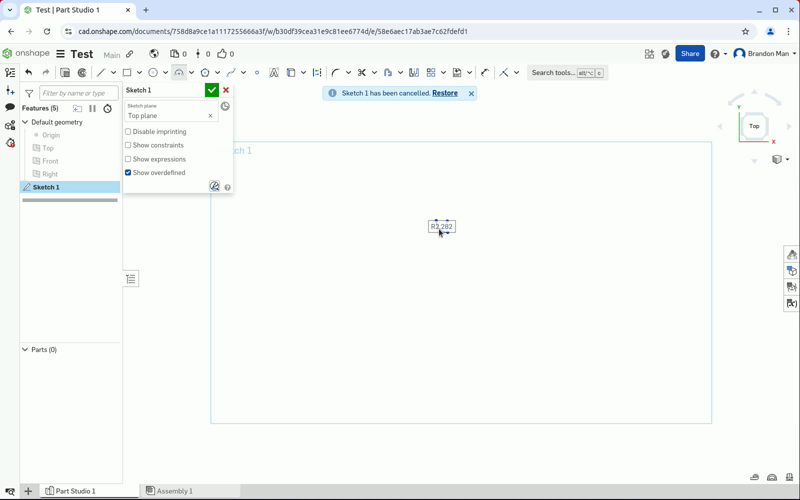
key(l)
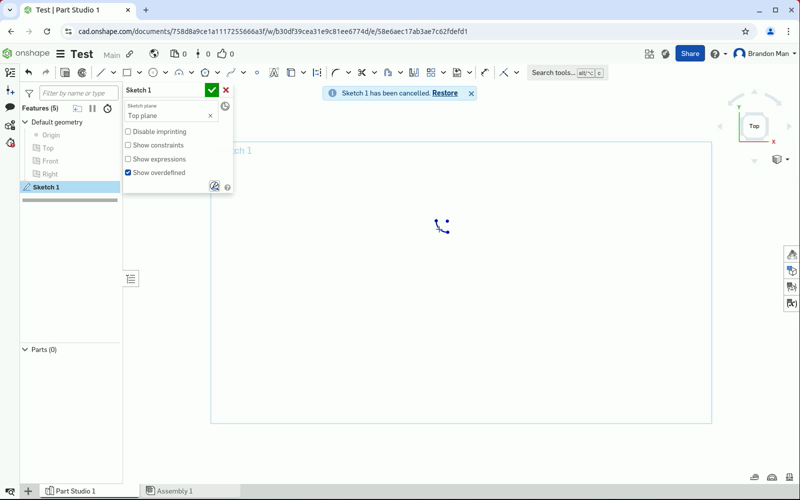
mouse_move(447, 232)
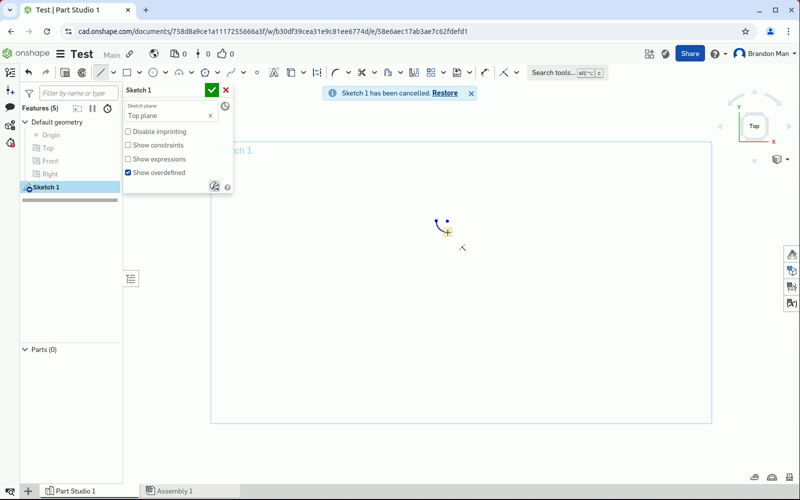
click(447, 232)
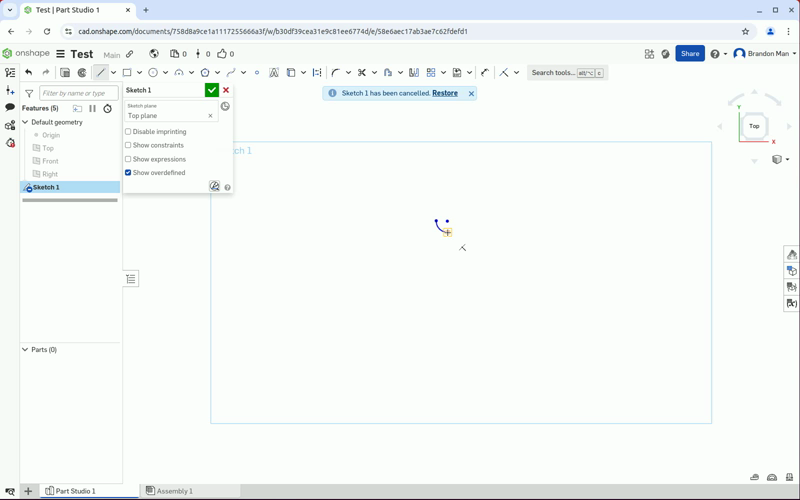
key_down(shift)
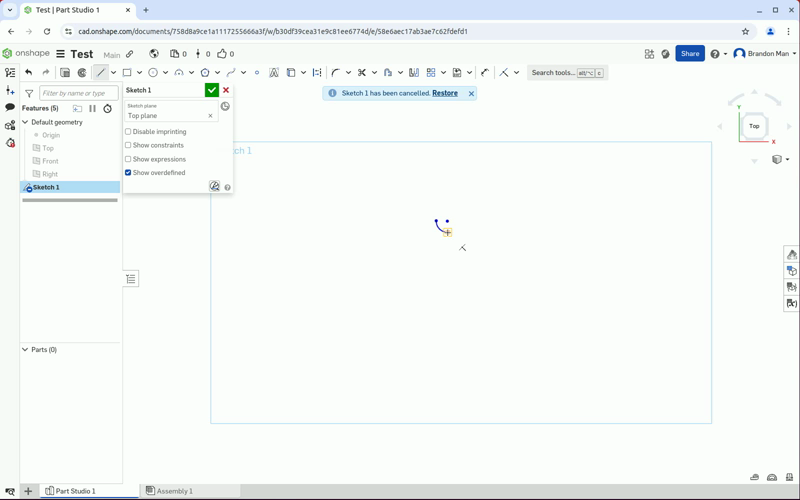
mouse_move(532, 232)
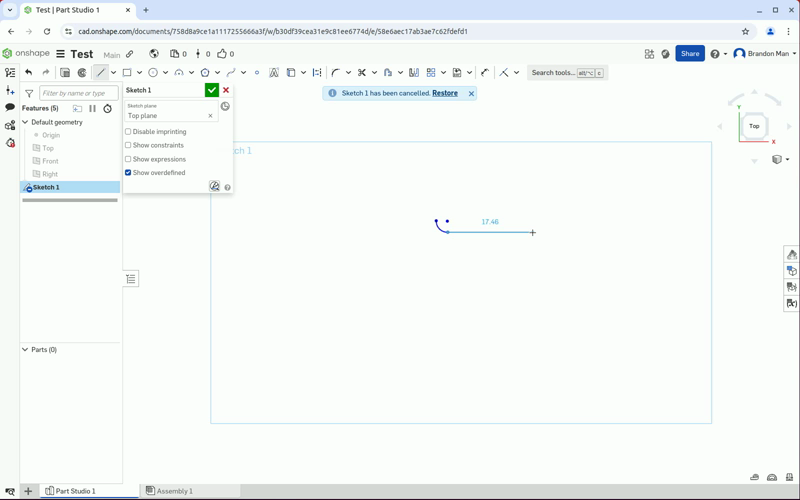
click(532, 232)
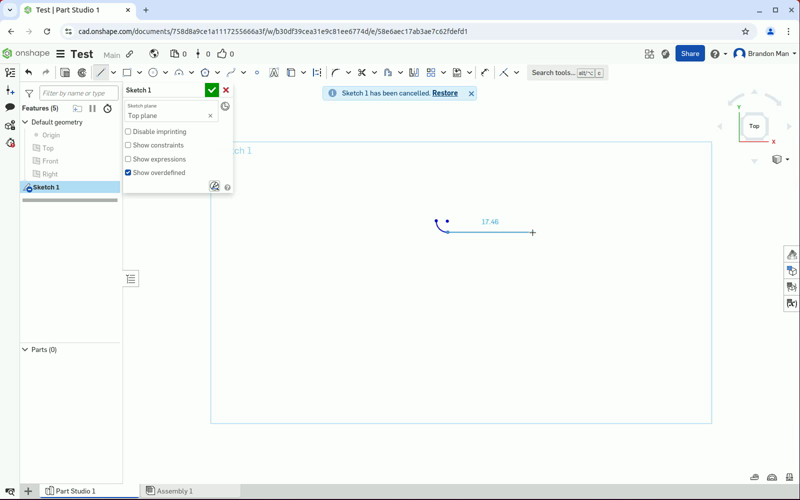
key_up(shift)
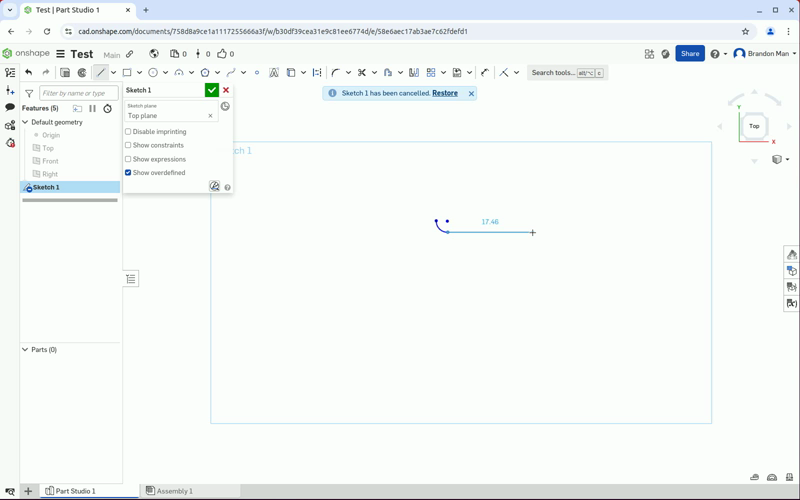
key(esc)
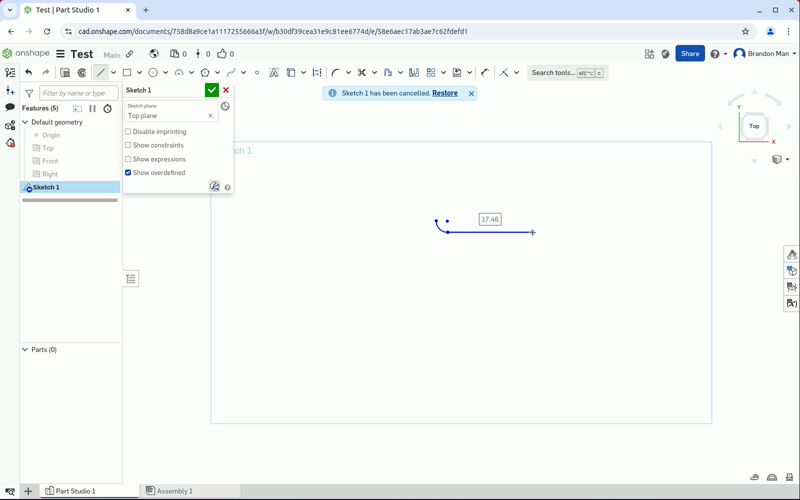
key(a)
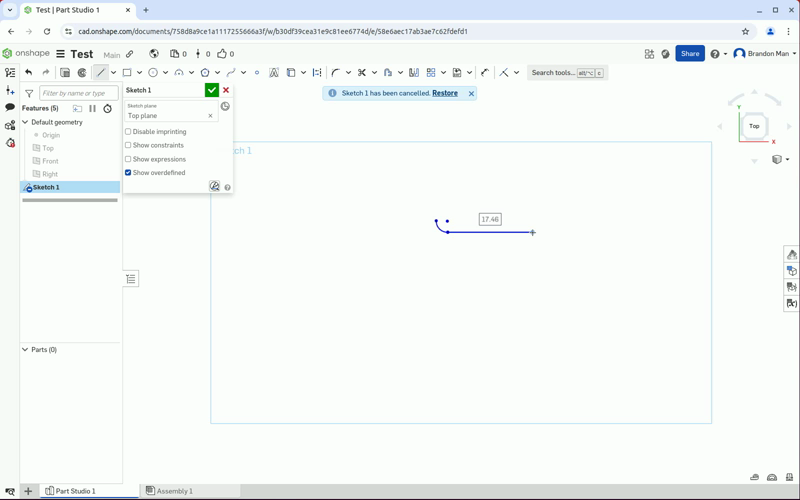
mouse_move(532, 232)
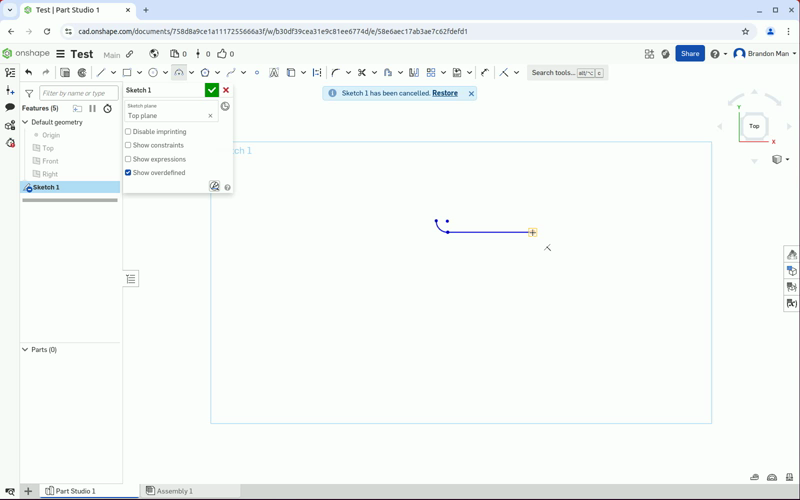
click(532, 232)
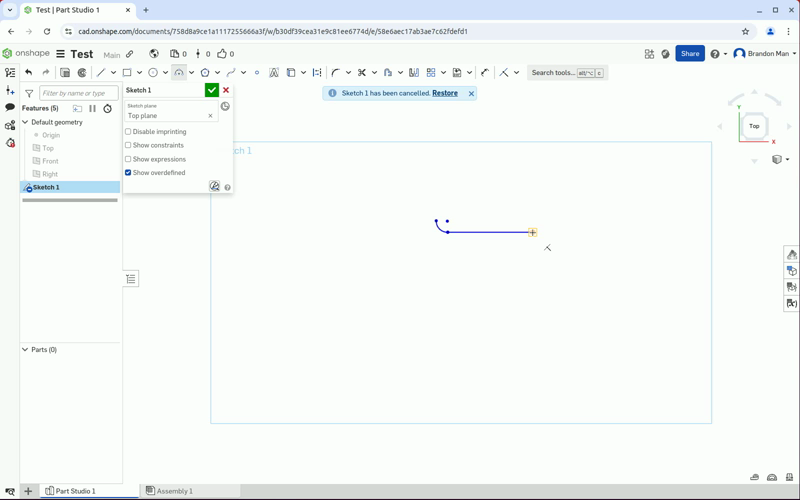
key_down(shift)
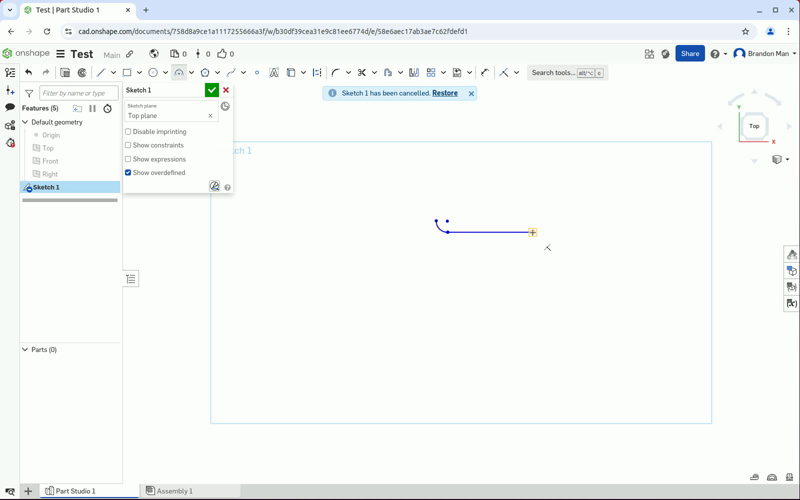
mouse_move(543, 220)
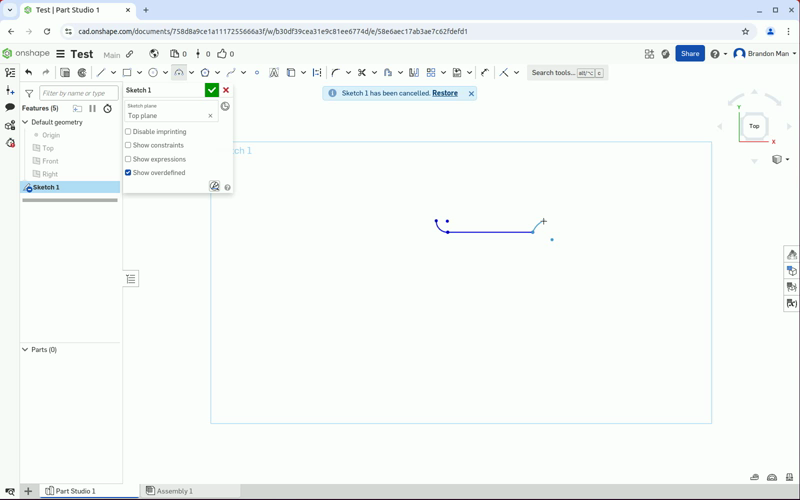
click(543, 220)
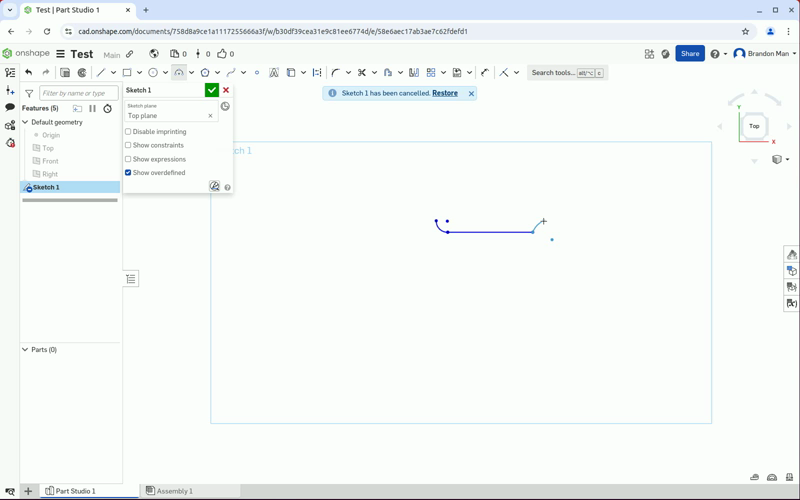
mouse_move(540, 228)
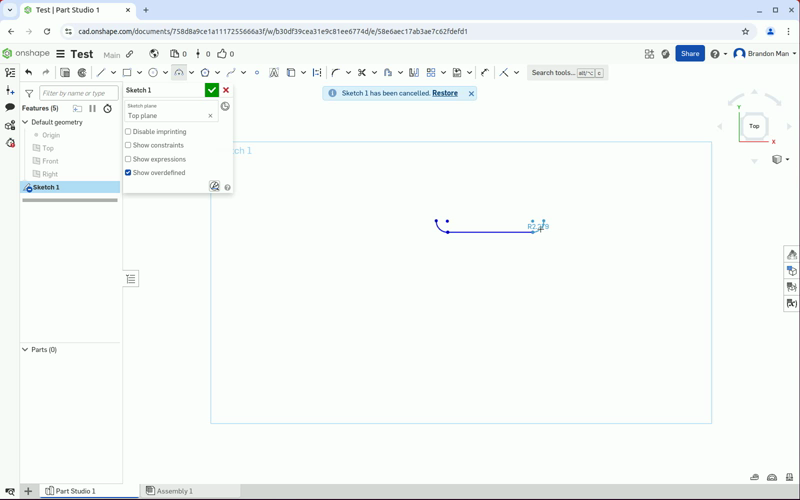
click(540, 228)
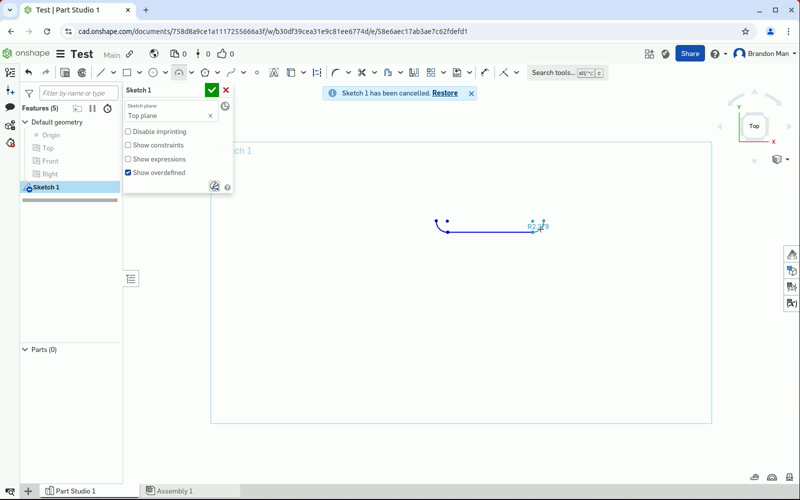
key_up(shift)
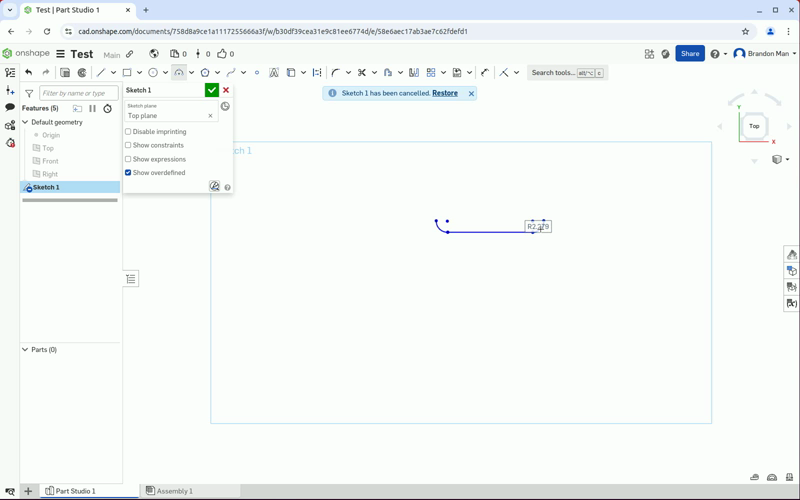
key(esc)
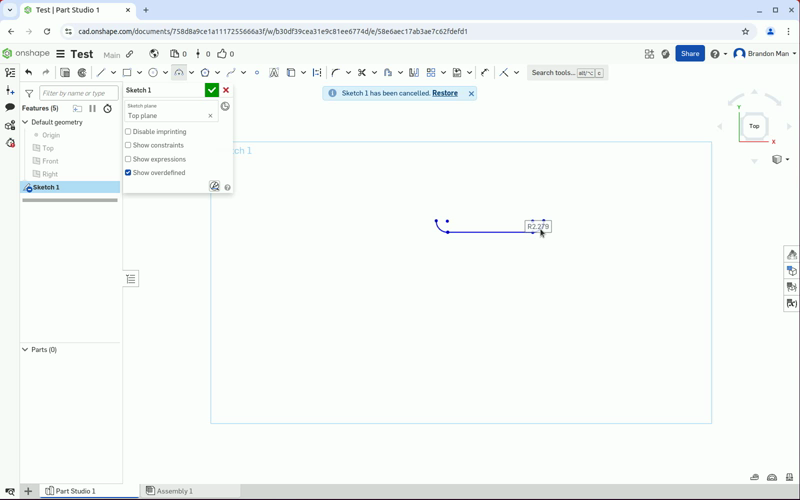
key(l)
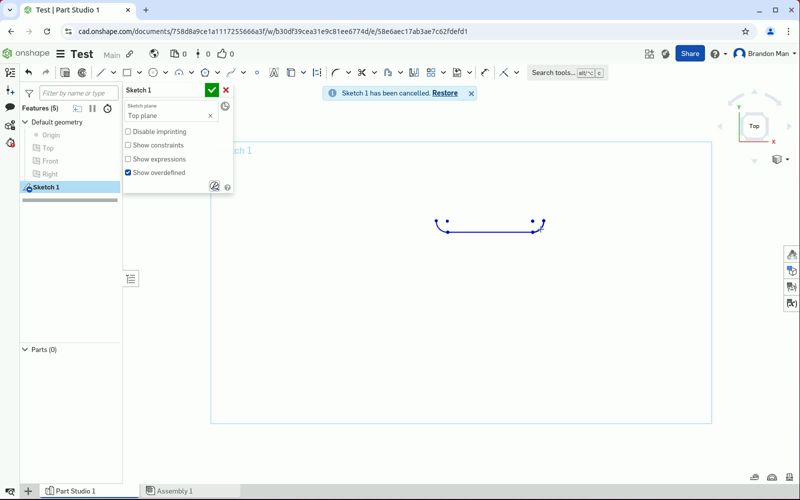
mouse_move(543, 220)
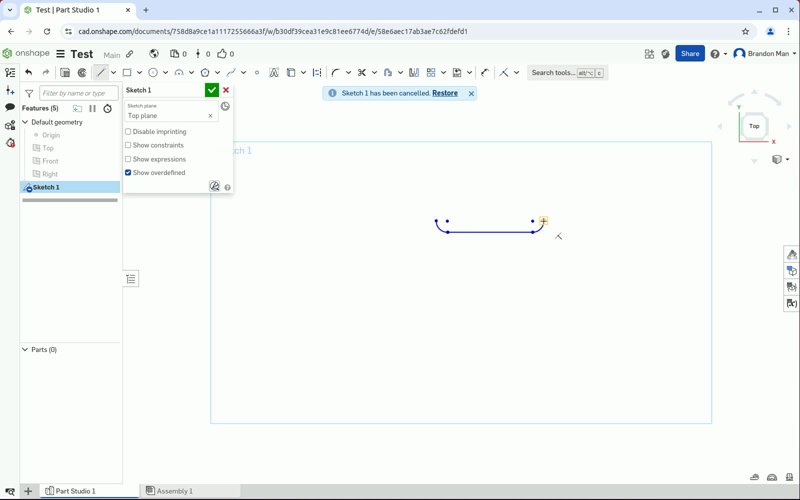
click(543, 220)
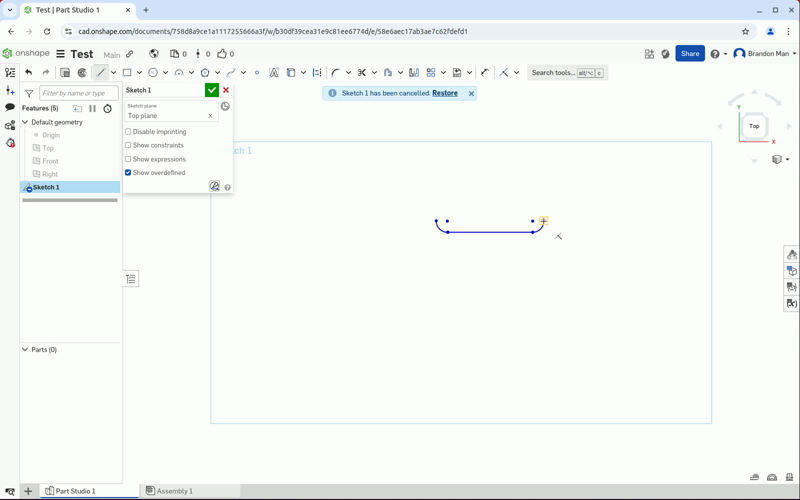
key_down(shift)
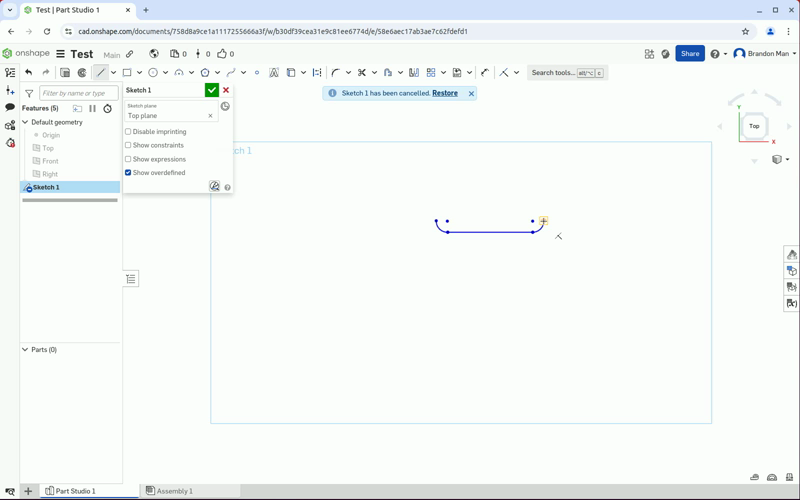
mouse_move(573, 220)
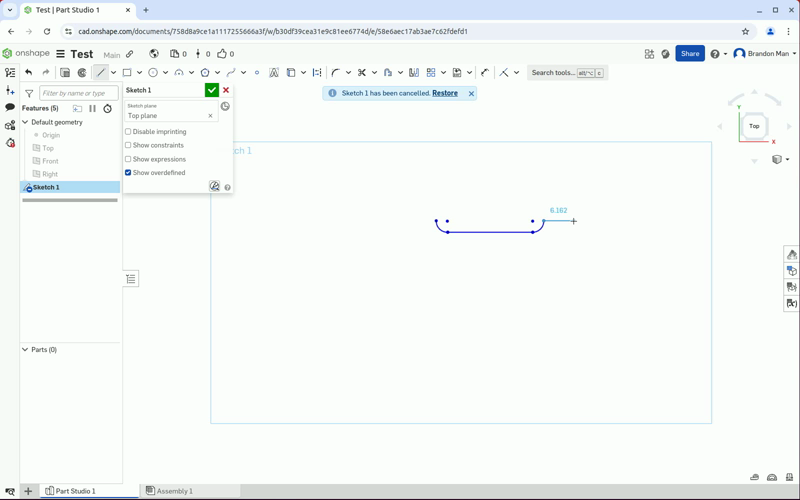
mouse_move(543, 204)
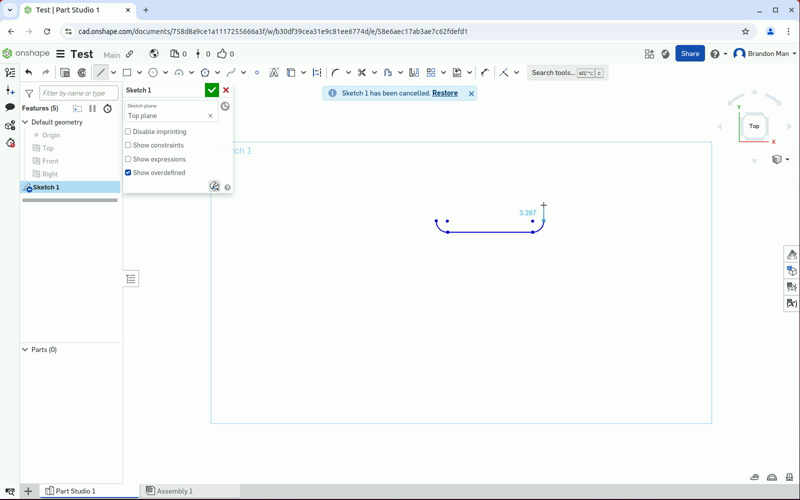
click(543, 204)
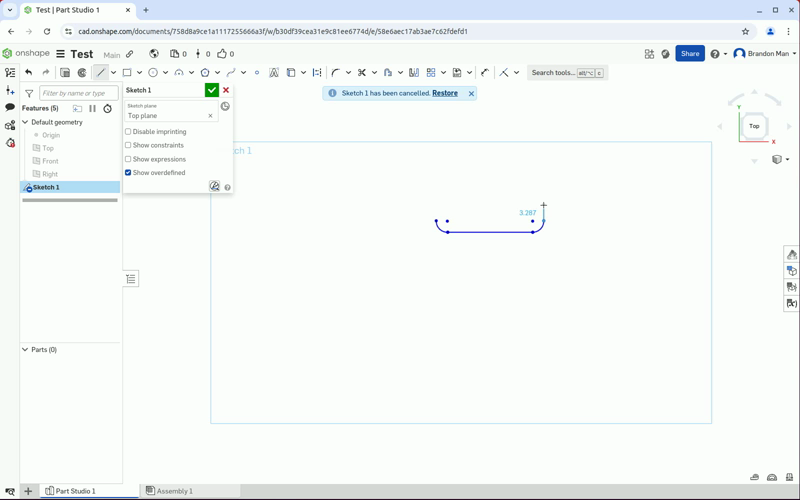
key_up(shift)
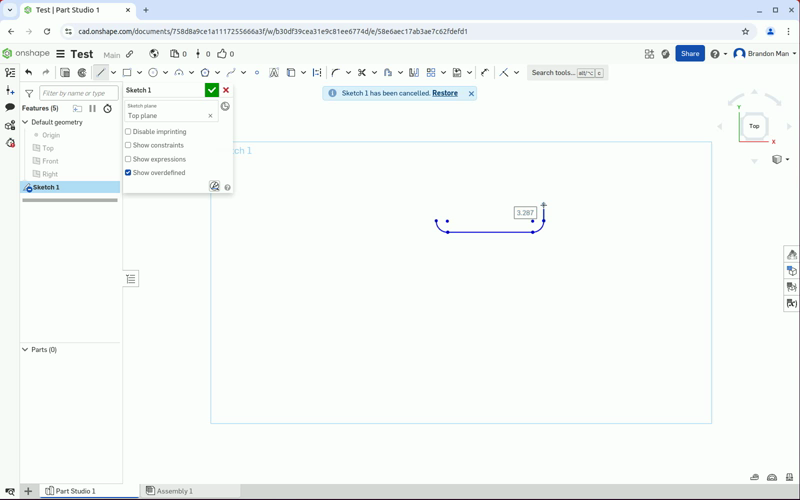
key(esc)
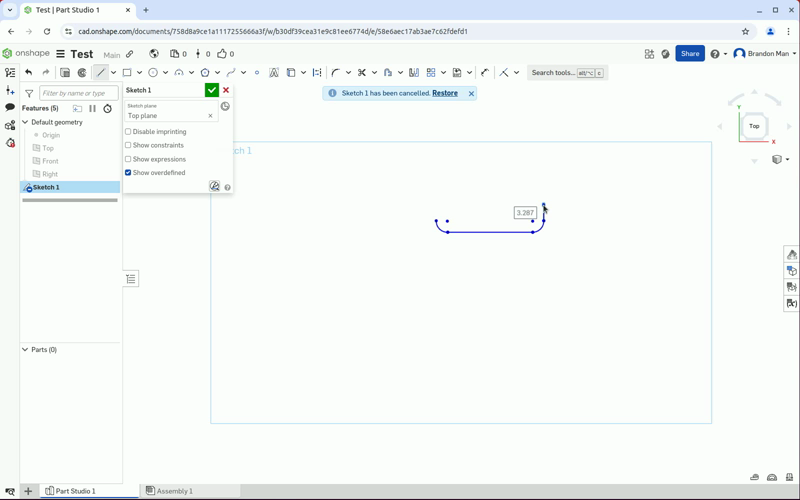
key(a)
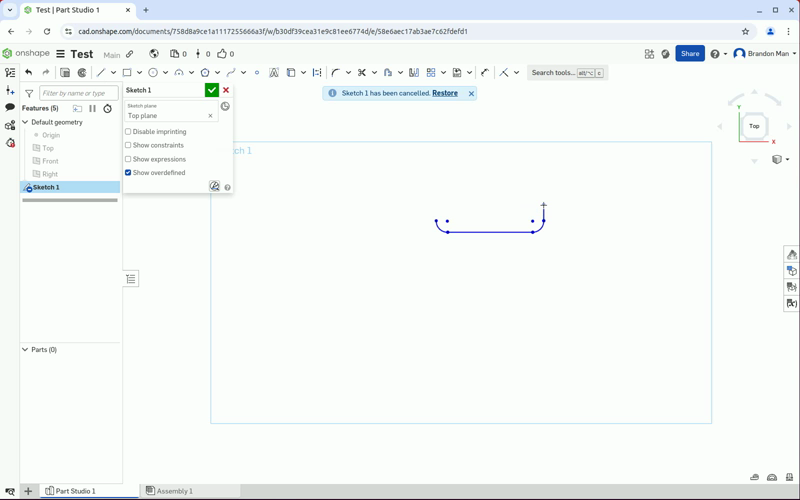
mouse_move(543, 204)
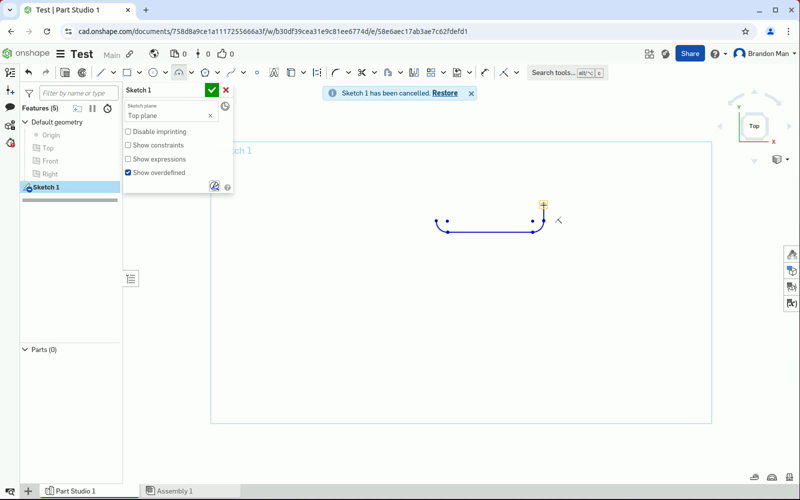
click(543, 204)
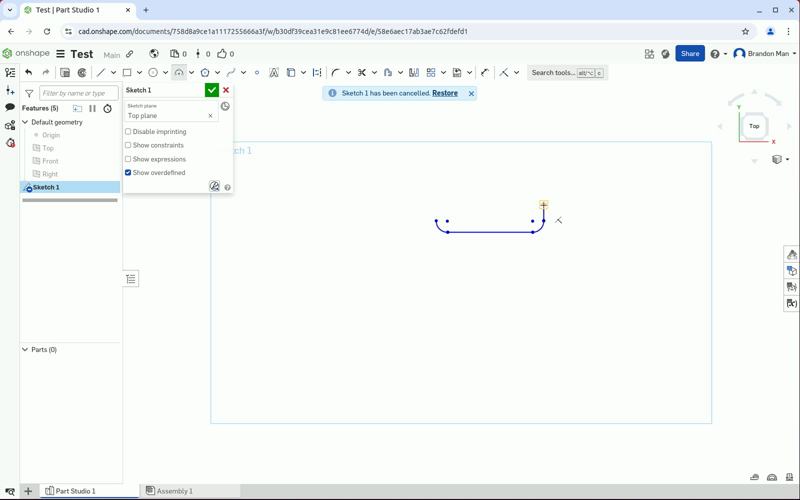
key_down(shift)
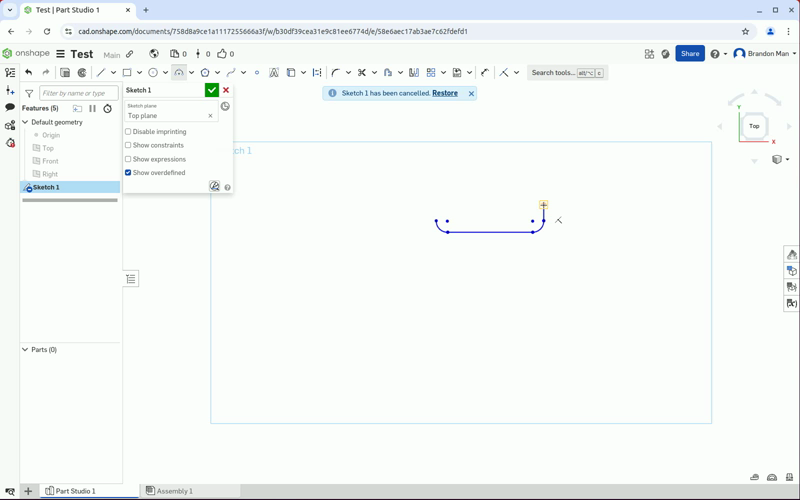
mouse_move(532, 193)
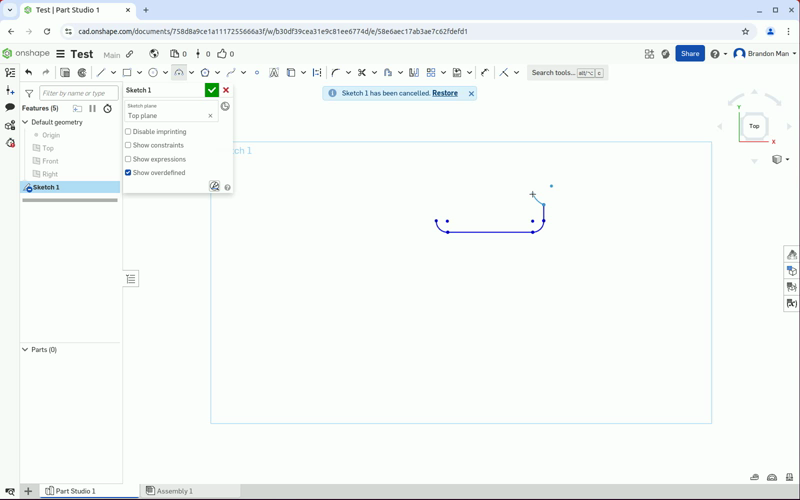
click(532, 193)
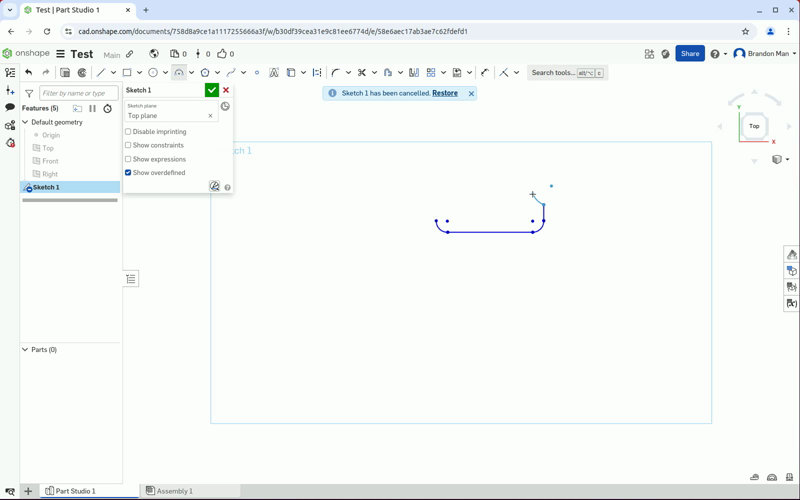
mouse_move(540, 196)
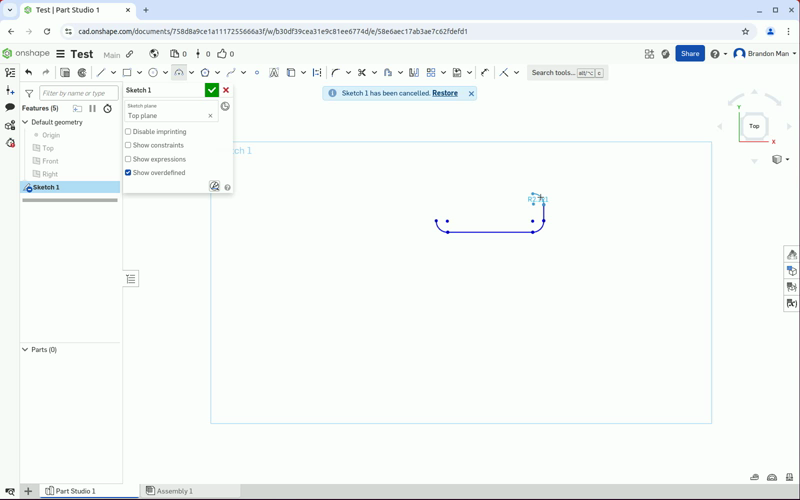
click(540, 196)
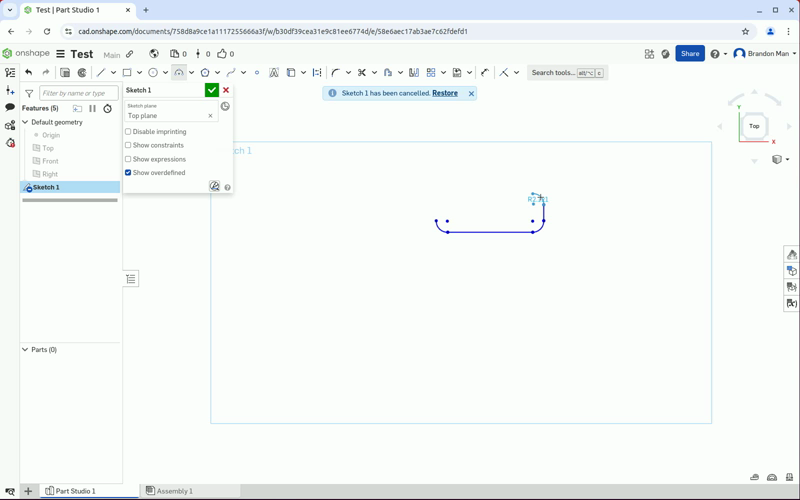
key_up(shift)
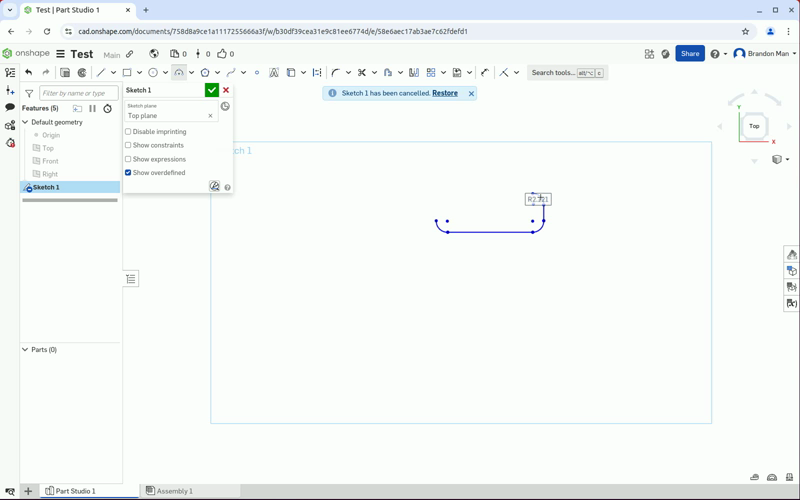
key(esc)
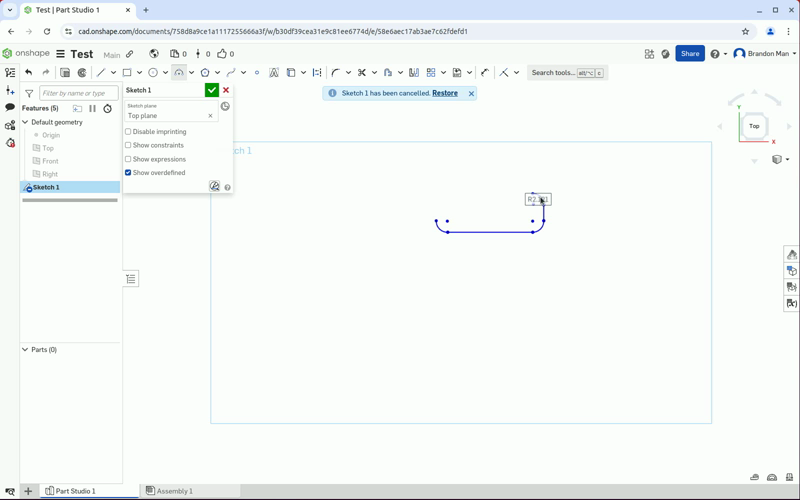
key(l)
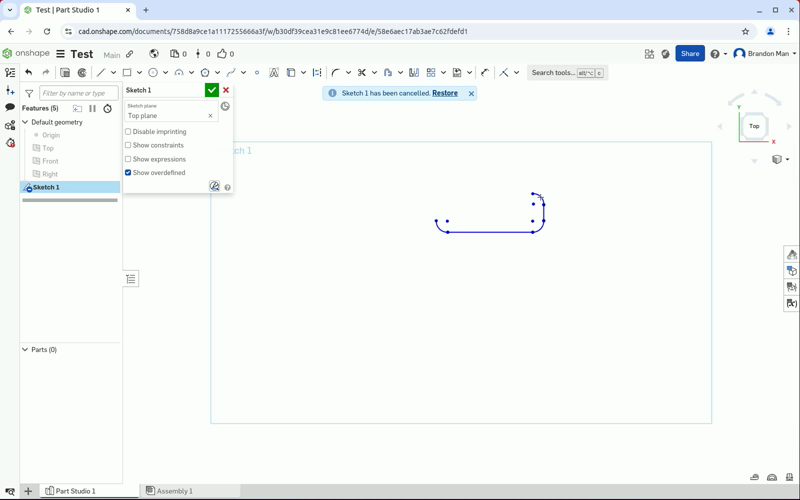
mouse_move(532, 193)
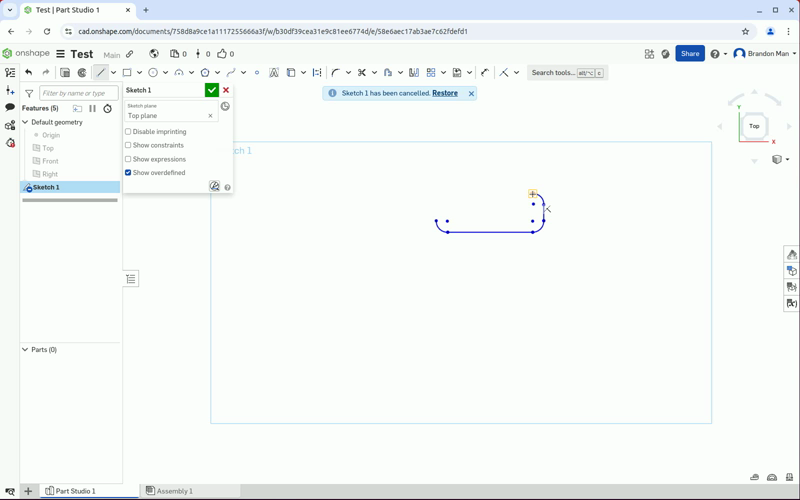
click(532, 193)
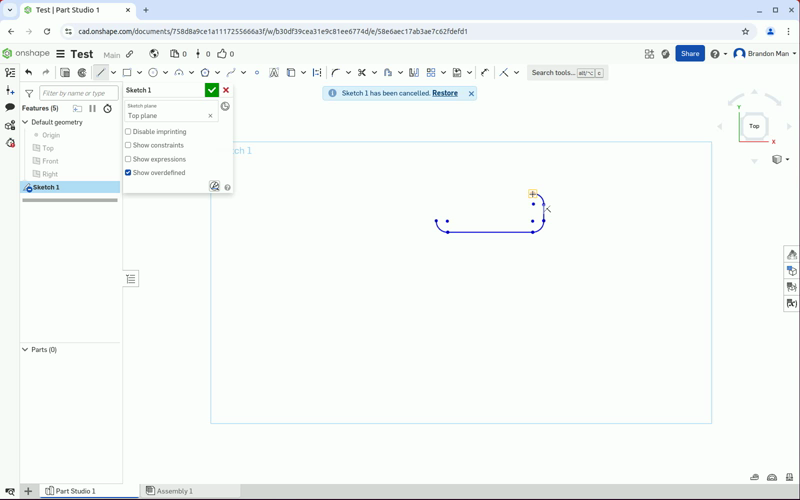
key_down(shift)
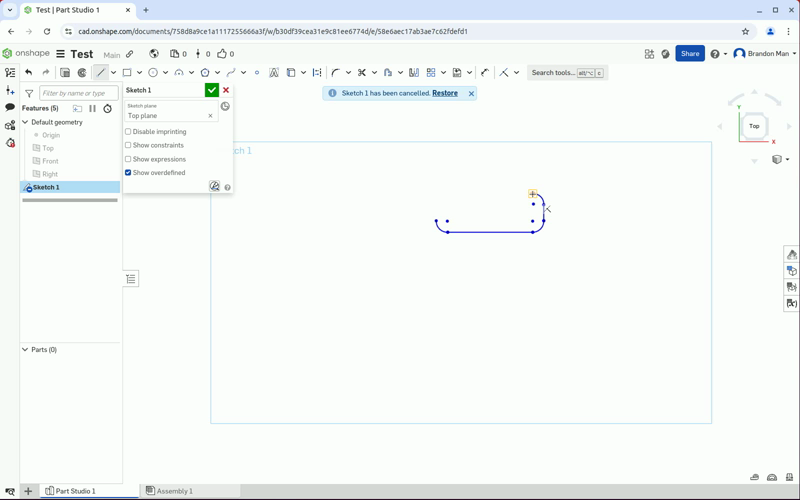
mouse_move(447, 193)
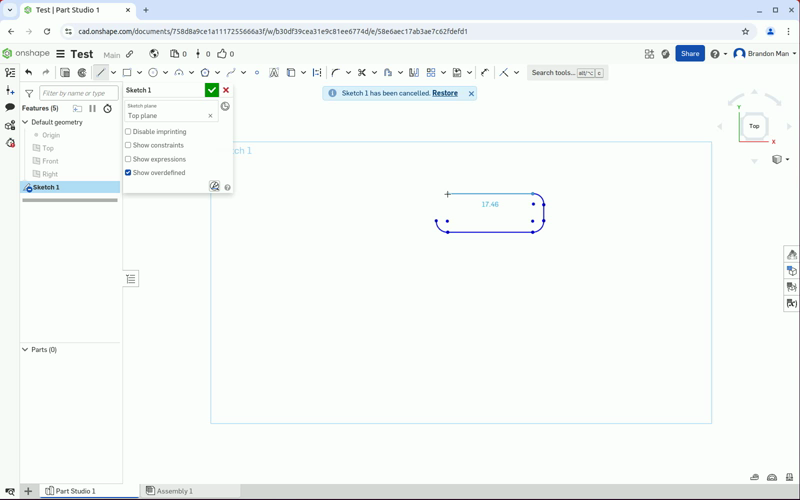
click(447, 193)
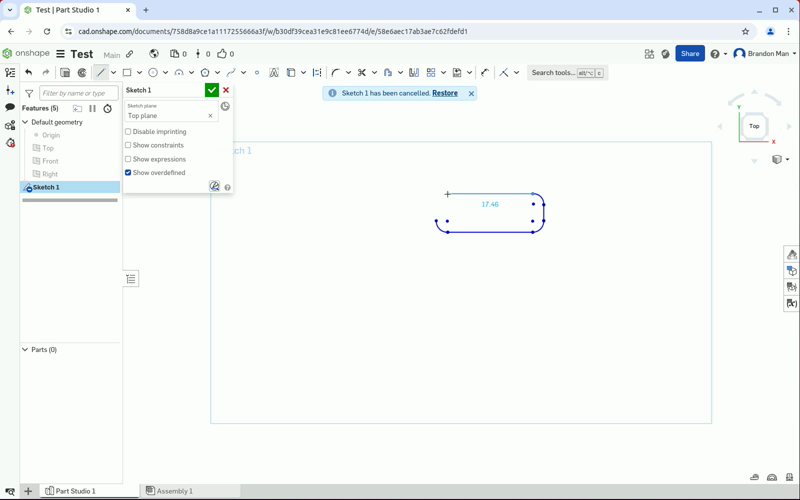
key_up(shift)
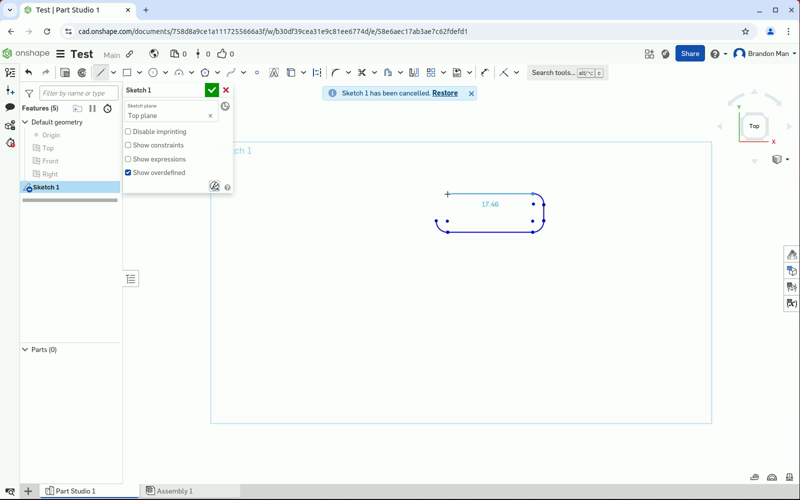
key(esc)
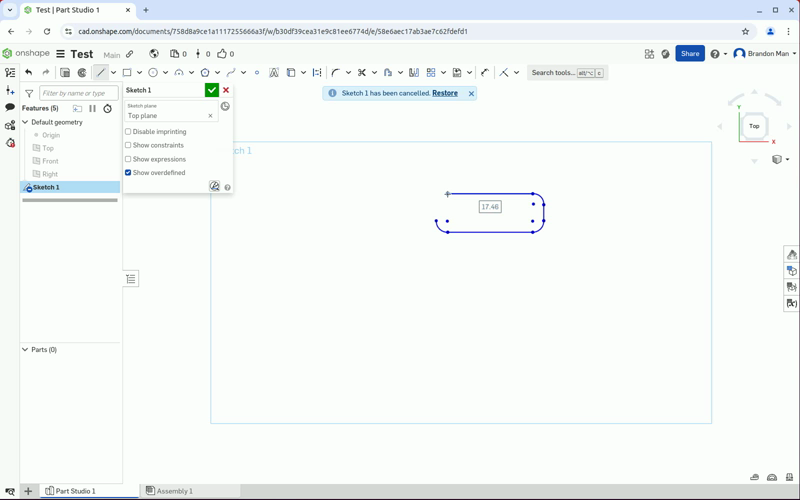
key(a)
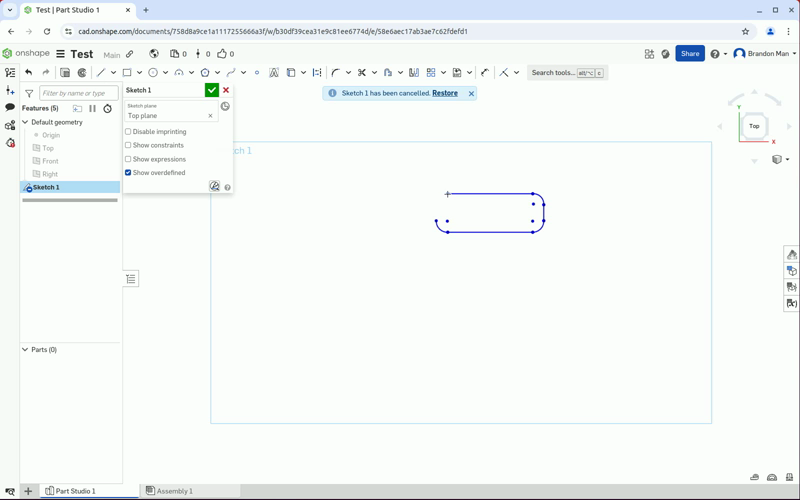
mouse_move(447, 193)
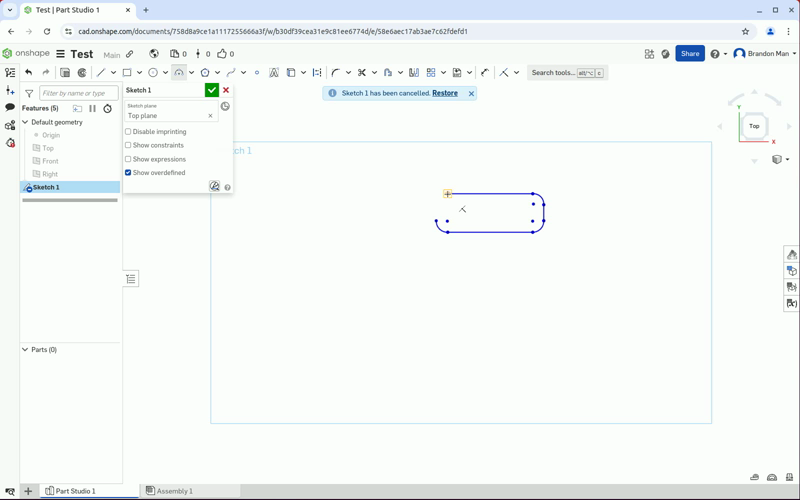
click(447, 193)
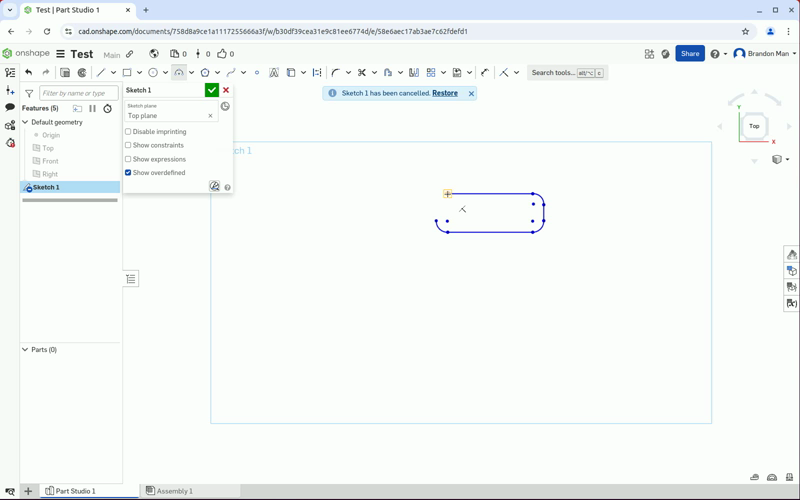
key_down(shift)
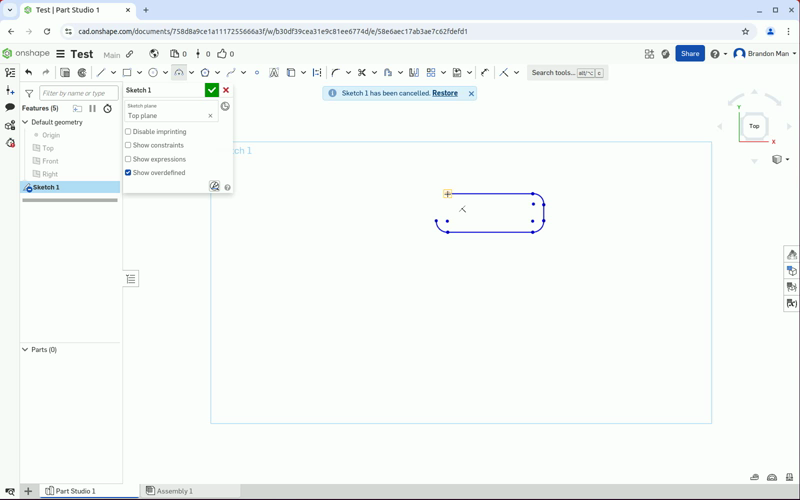
mouse_move(436, 204)
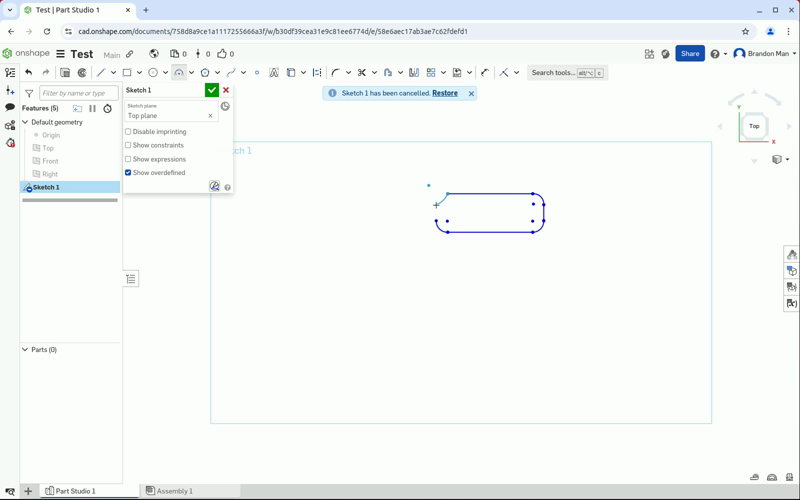
click(436, 204)
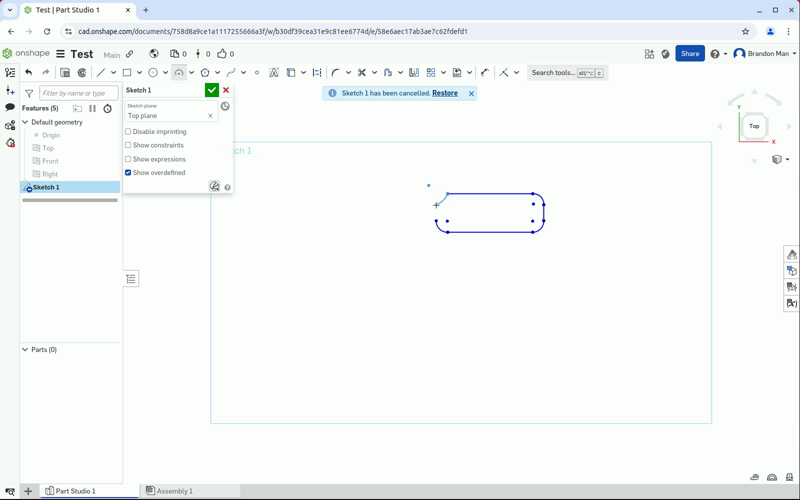
mouse_move(439, 196)
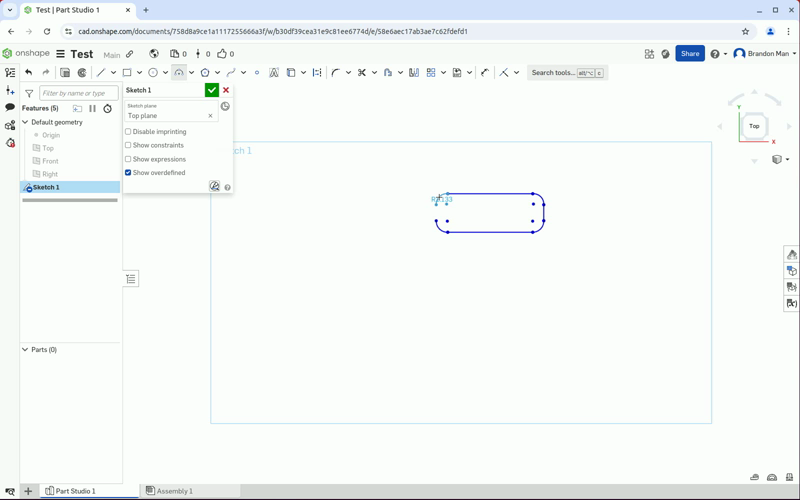
click(439, 196)
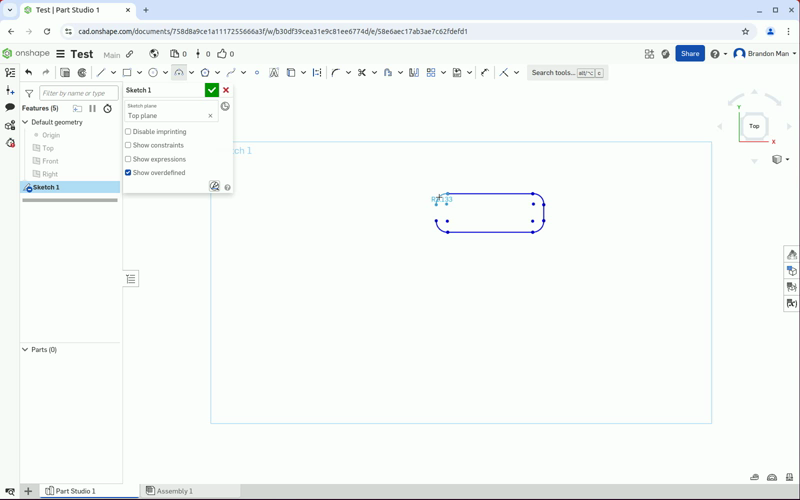
key_up(shift)
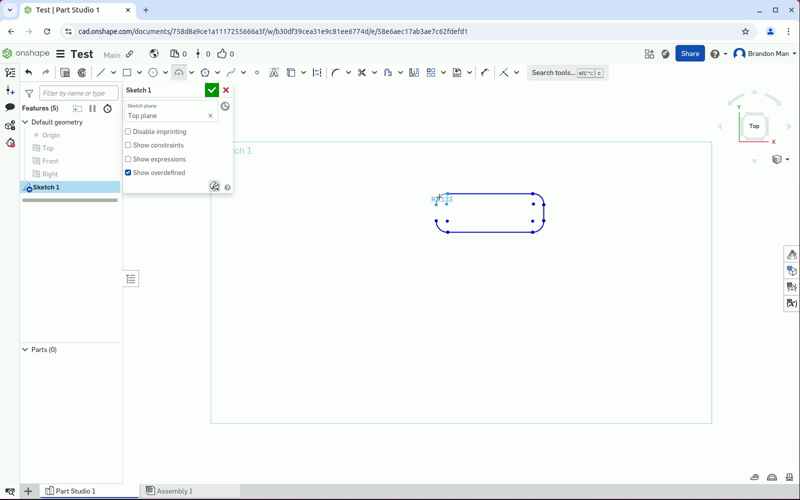
key(esc)
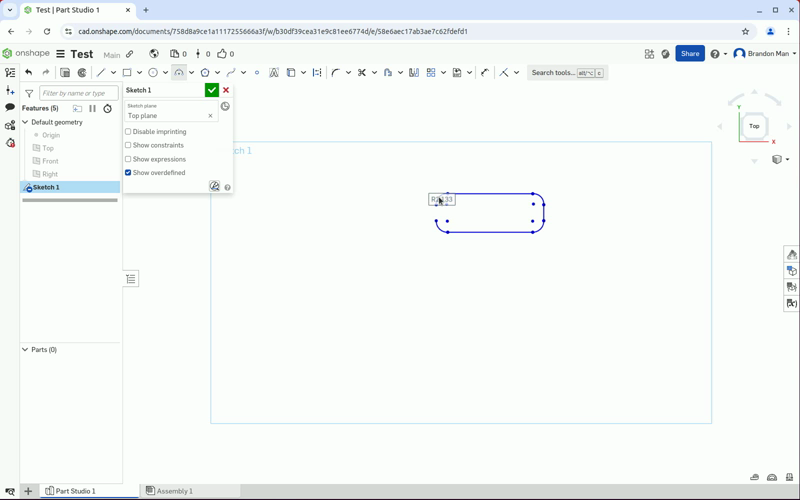
key(l)
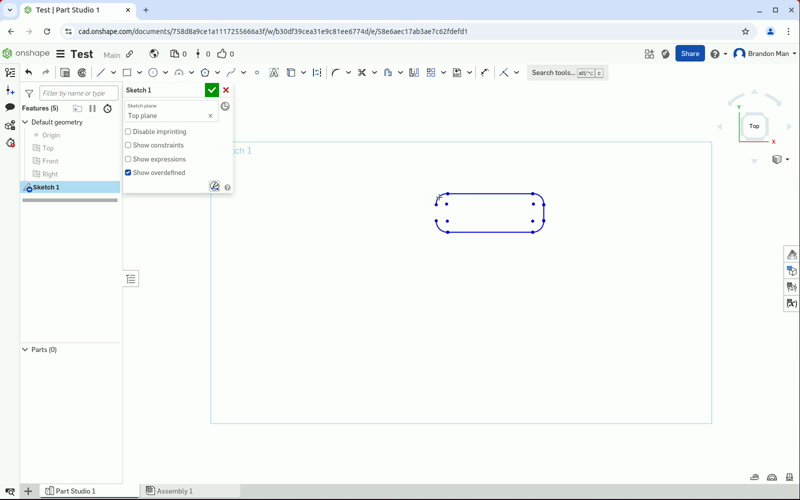
mouse_move(436, 204)
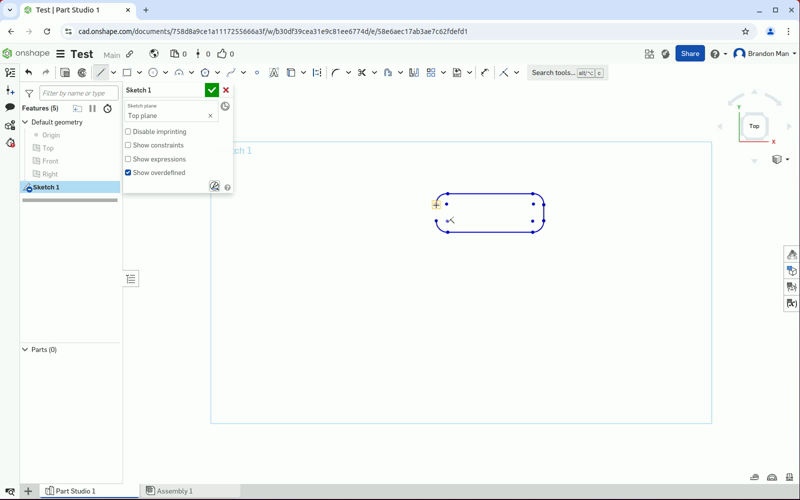
click(436, 204)
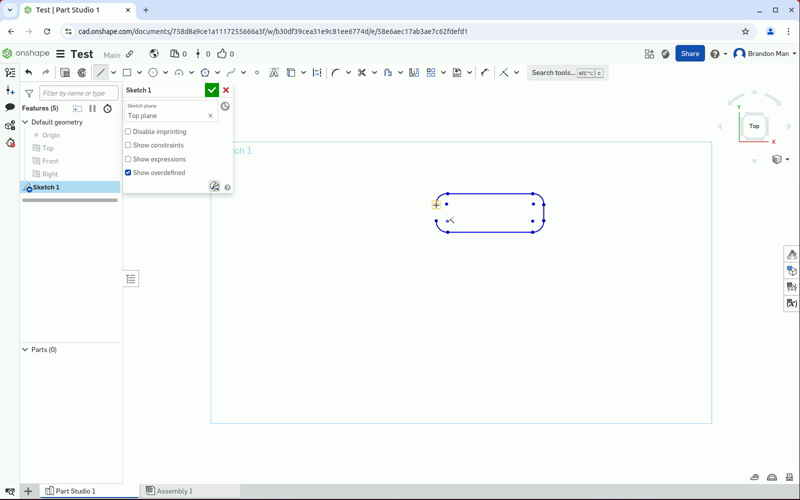
mouse_move(466, 204)
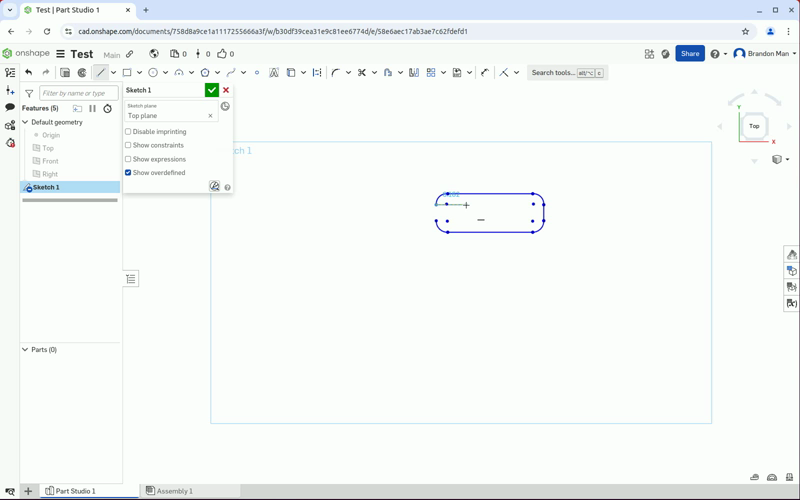
key_down(shift)
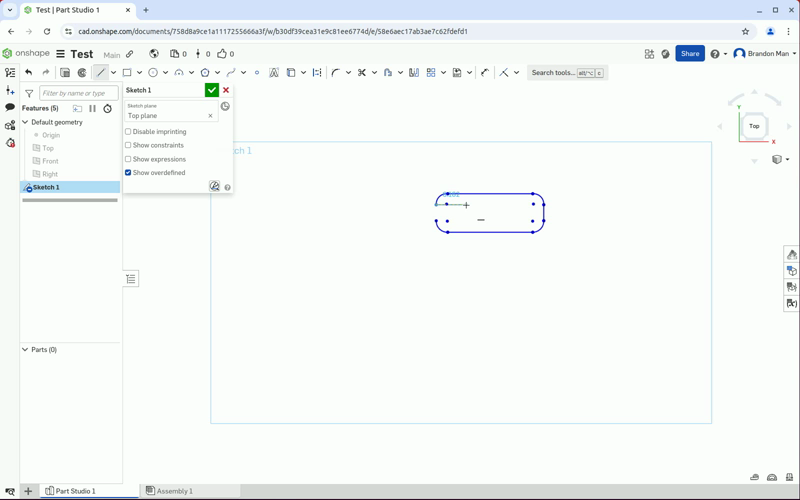
mouse_move(436, 220)
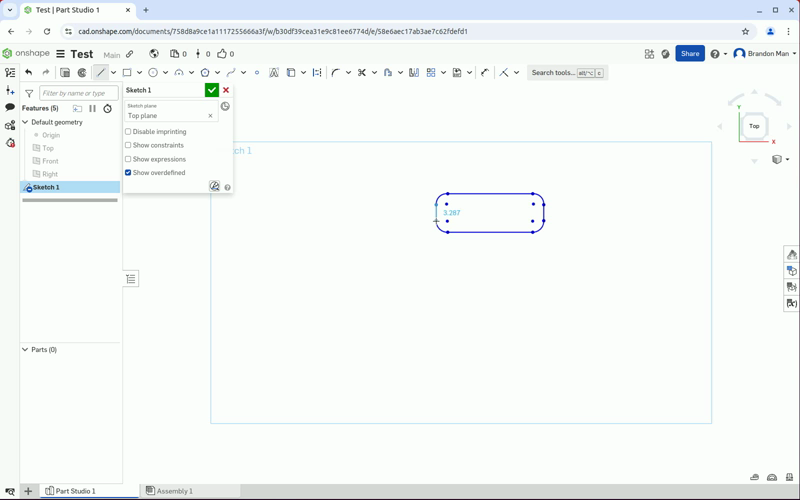
key_up(shift)
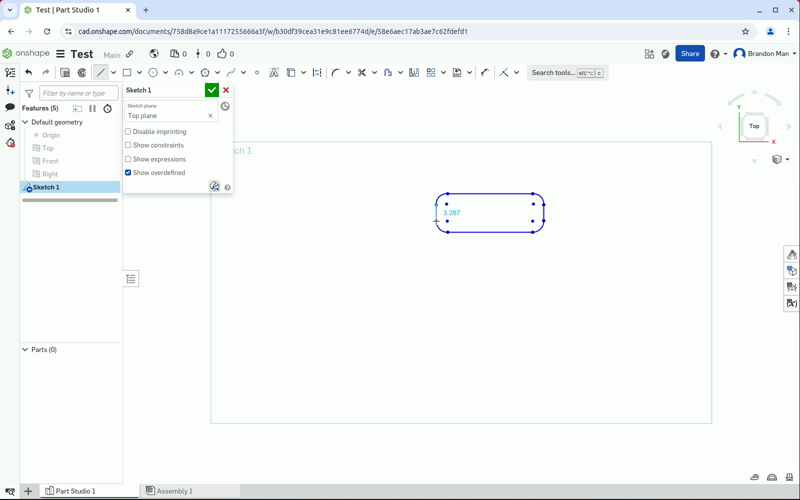
click(436, 220)
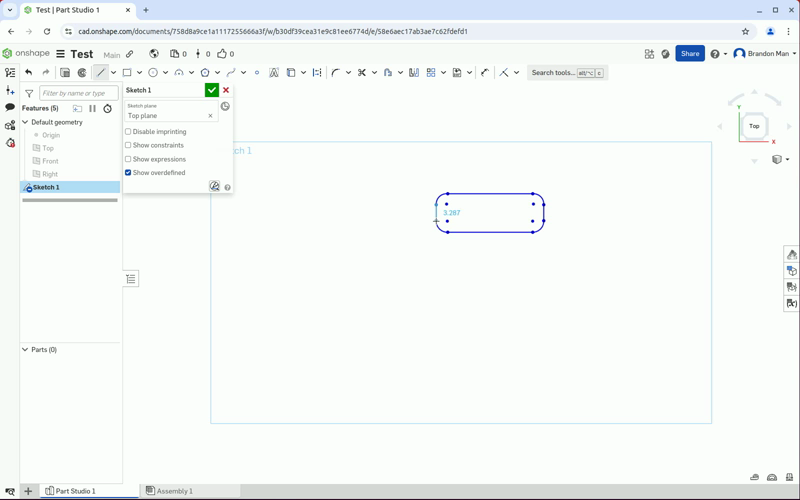
key(esc)
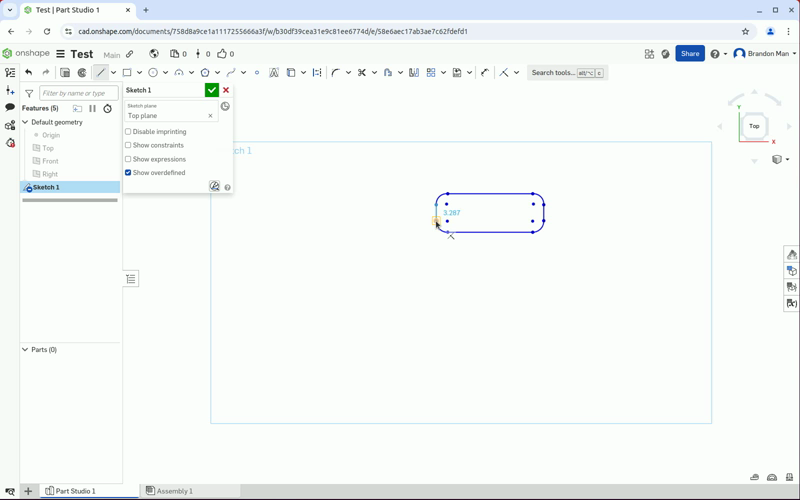
key(c)
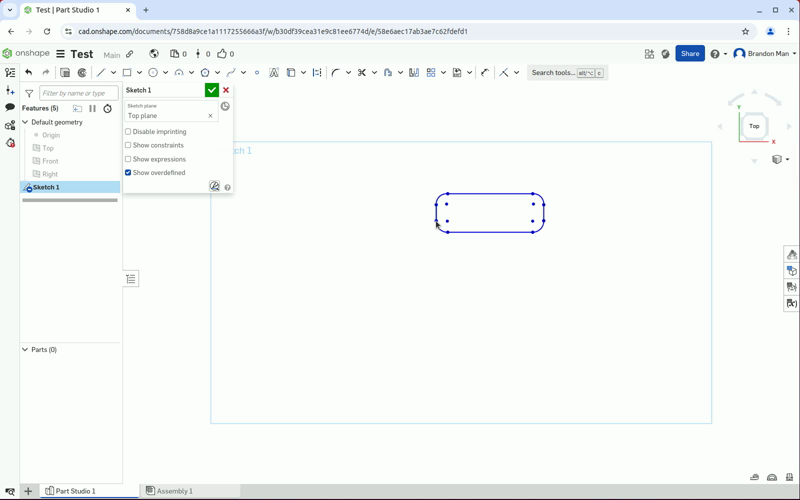
key_down(shift)
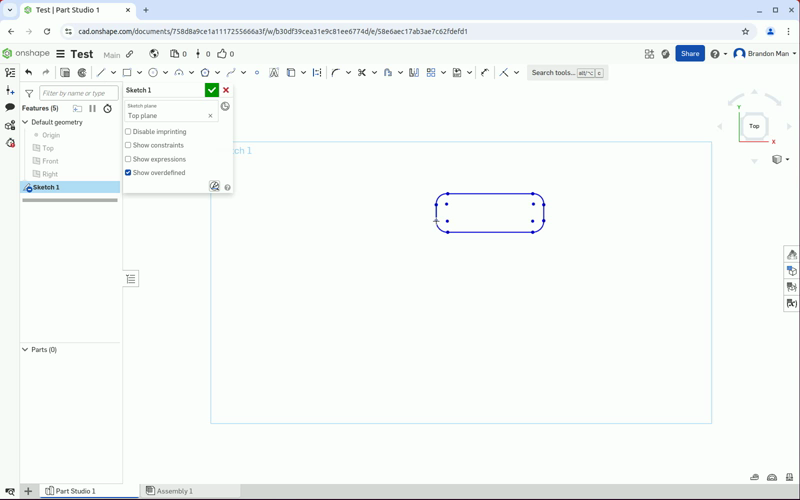
mouse_move(455, 213)
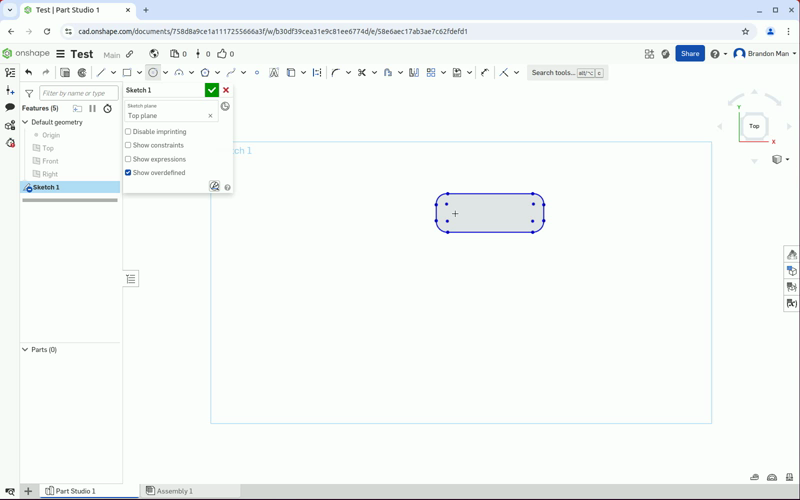
click(455, 213)
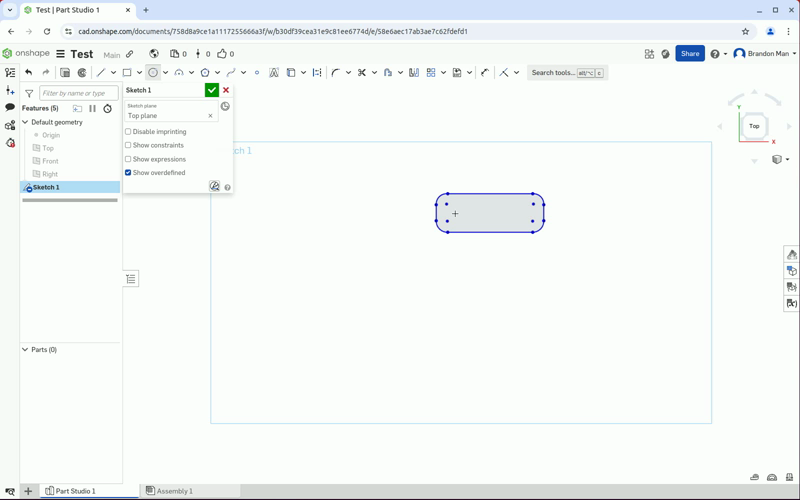
key_up(shift)
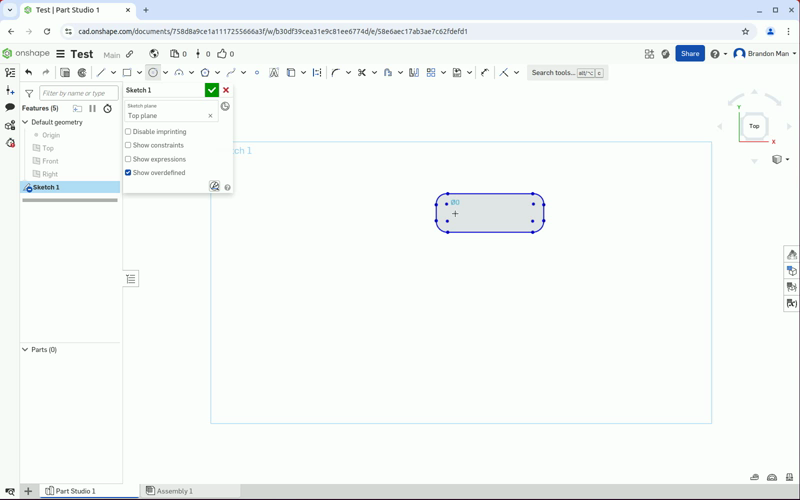
mouse_move(457, 213)
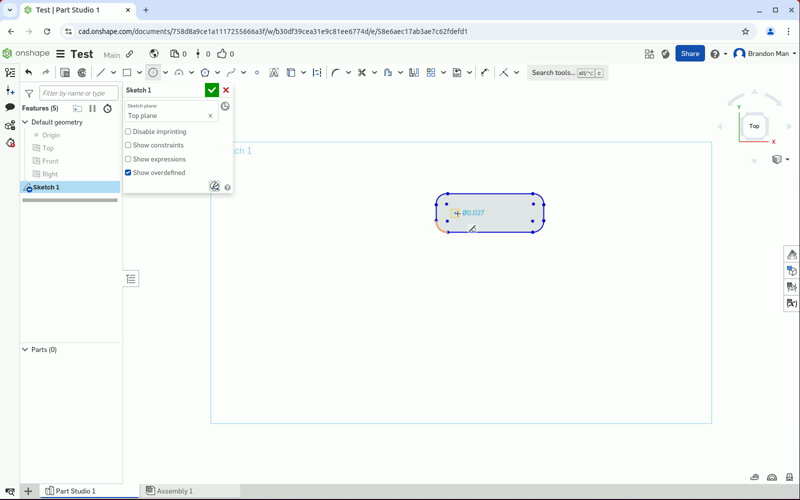
scroll(6)
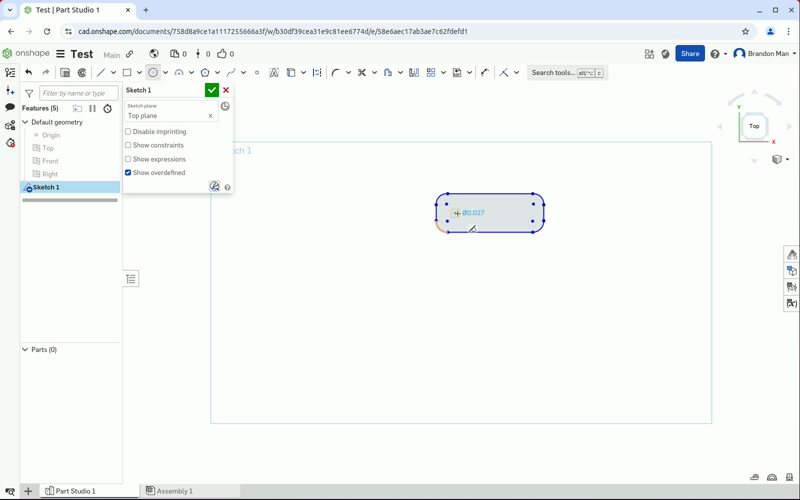
scroll(6)
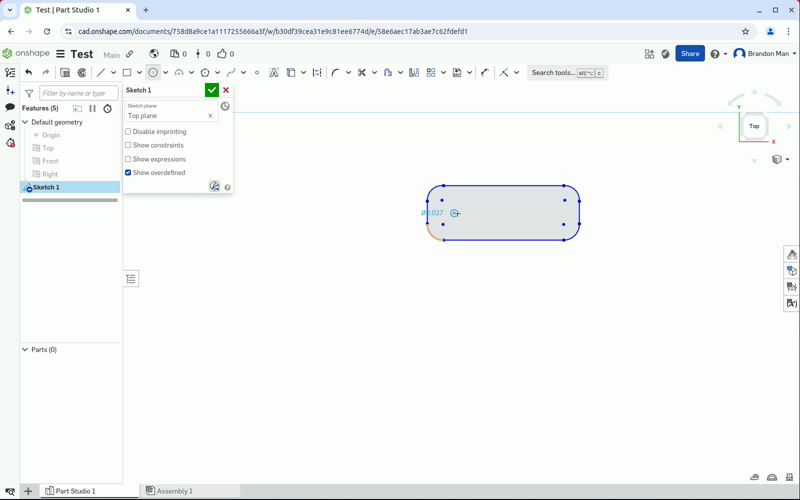
scroll(6)
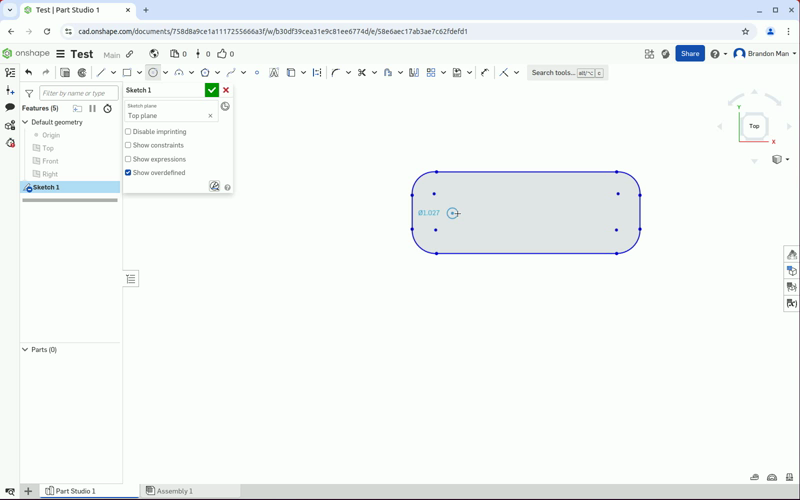
scroll(6)
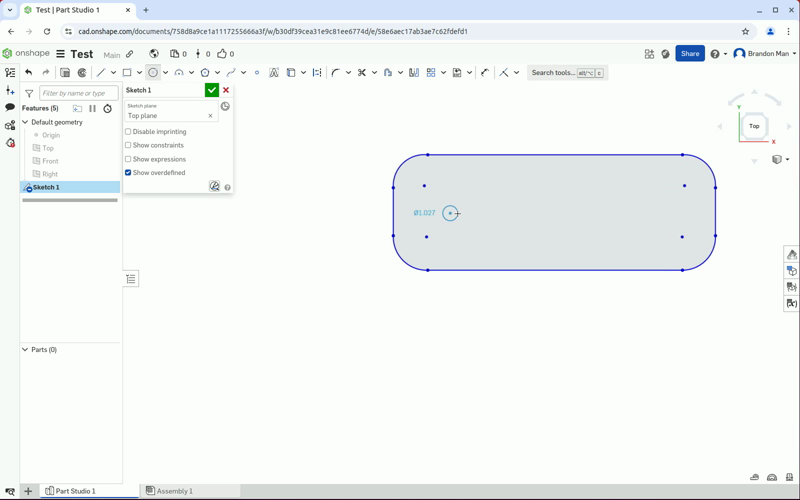
scroll(6)
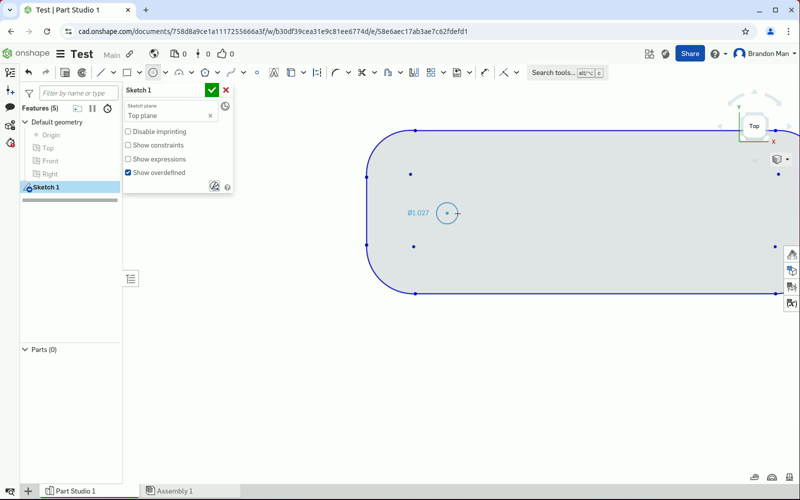
scroll(6)
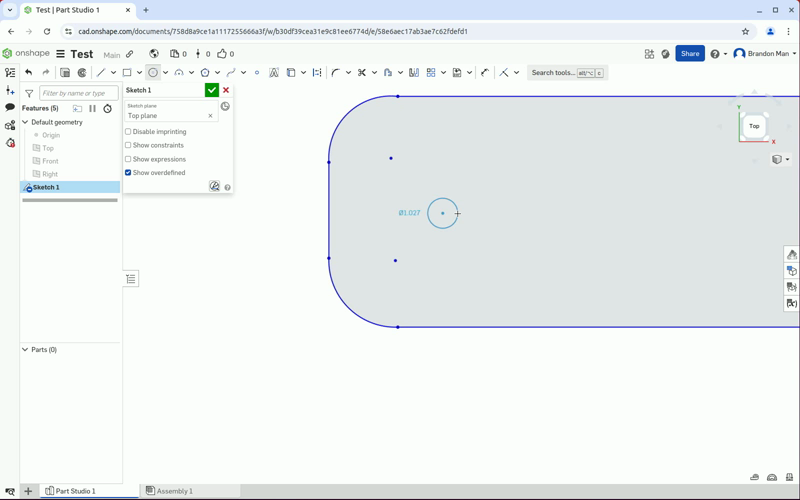
scroll(6)
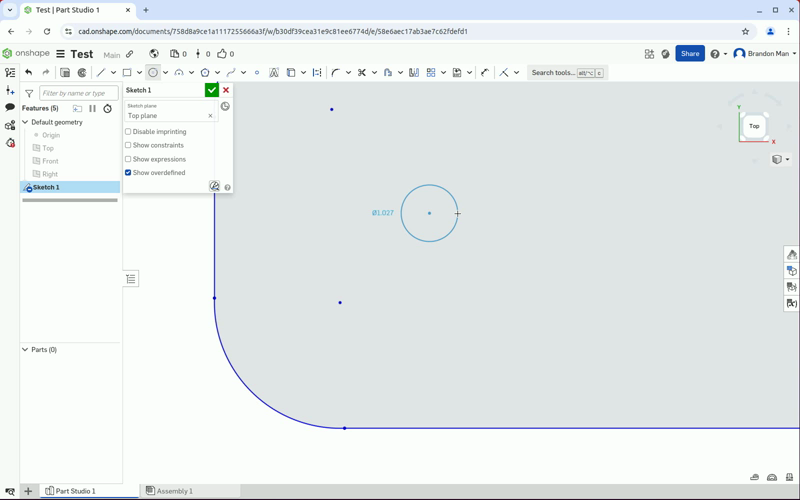
click(457, 213)
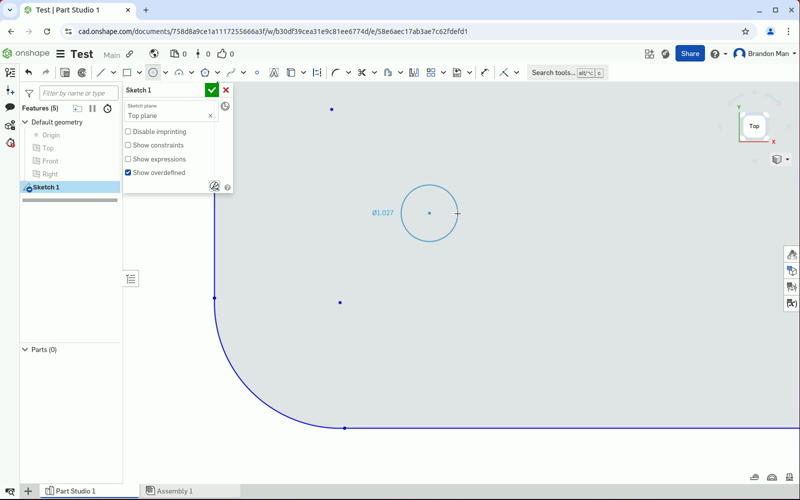
scroll(-6)
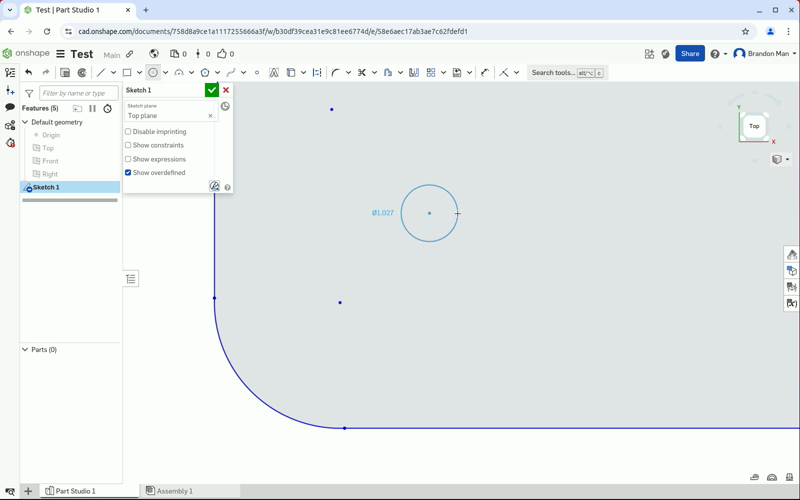
scroll(-6)
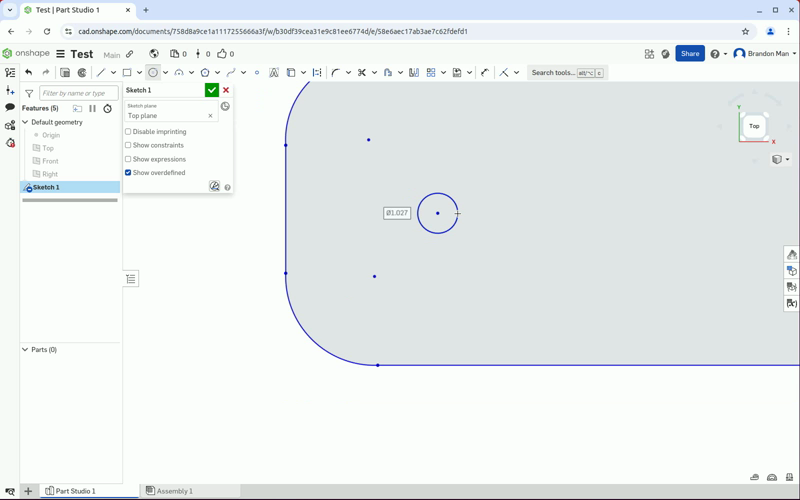
scroll(-6)
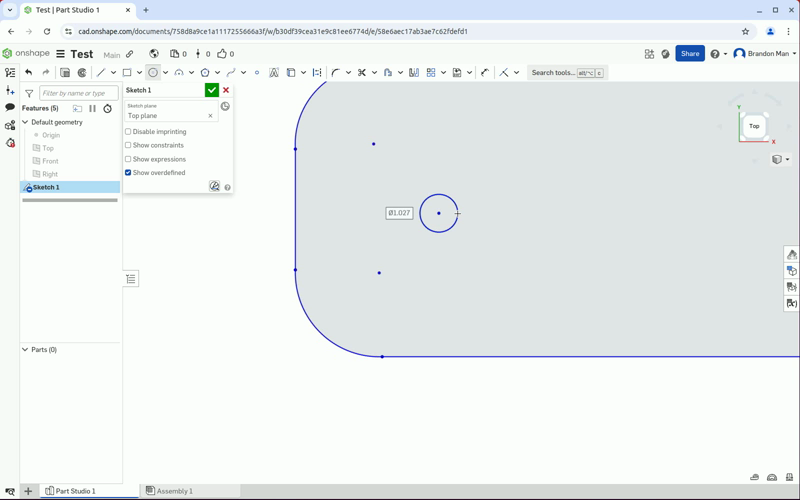
scroll(-6)
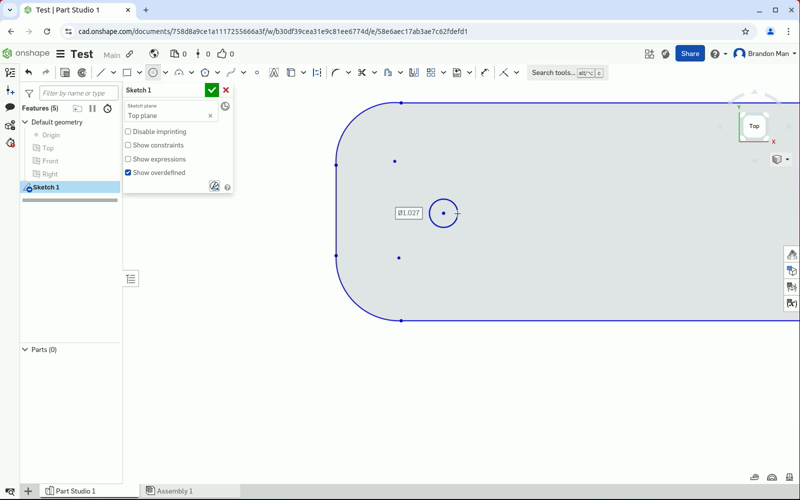
scroll(-6)
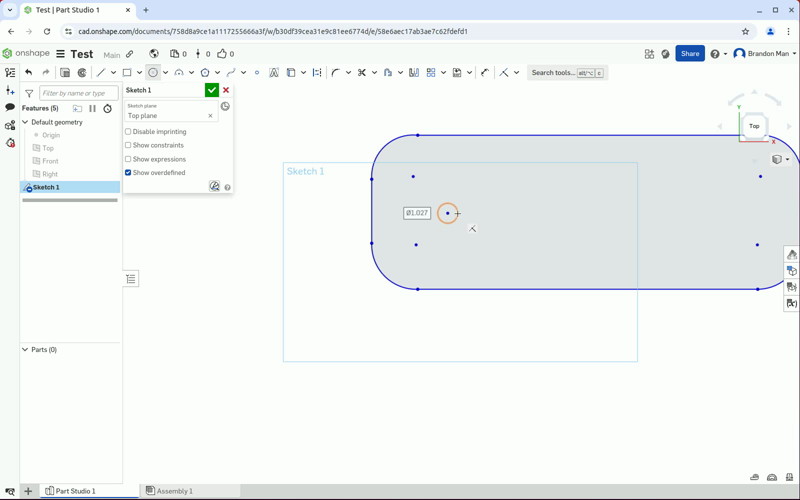
scroll(-6)
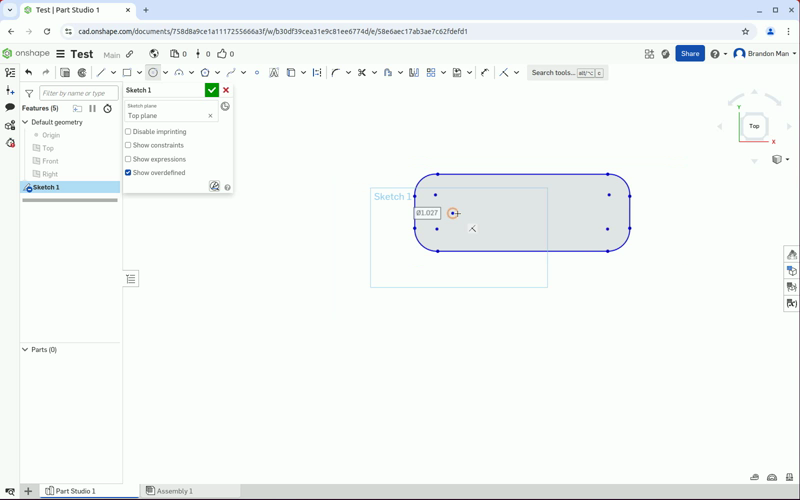
scroll(-6)
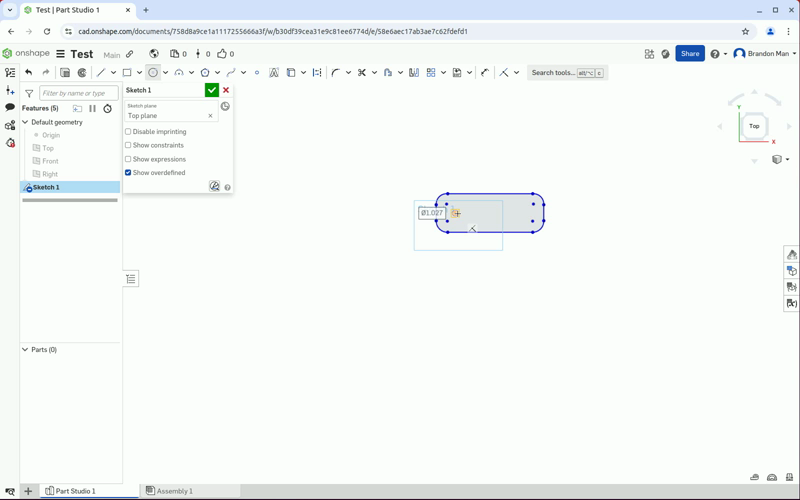
key(esc)
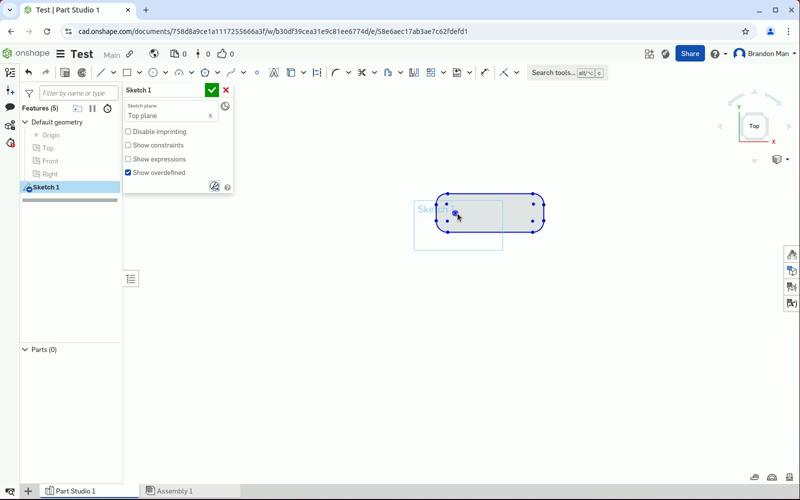
key(c)
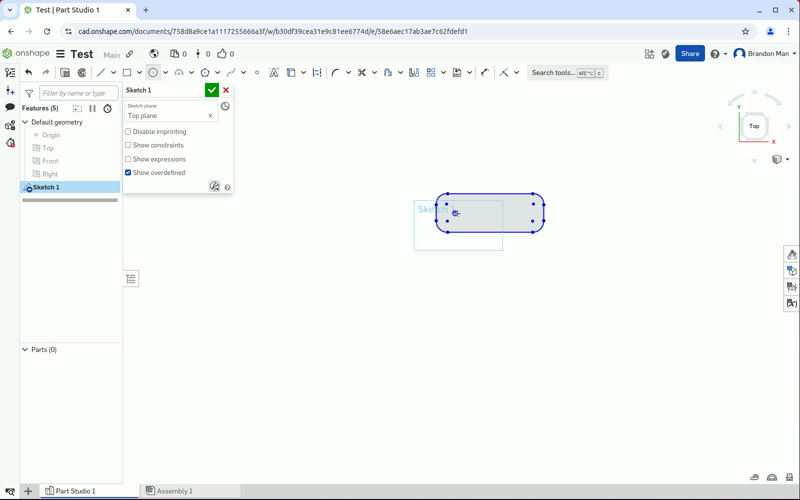
key_down(shift)
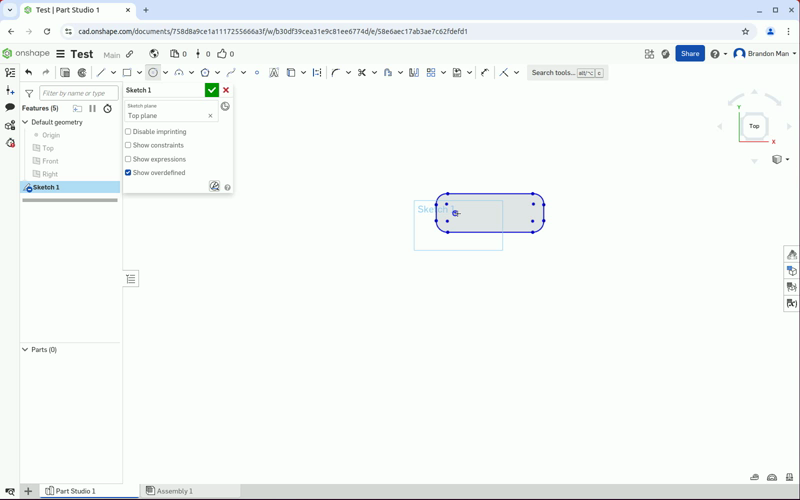
mouse_move(472, 213)
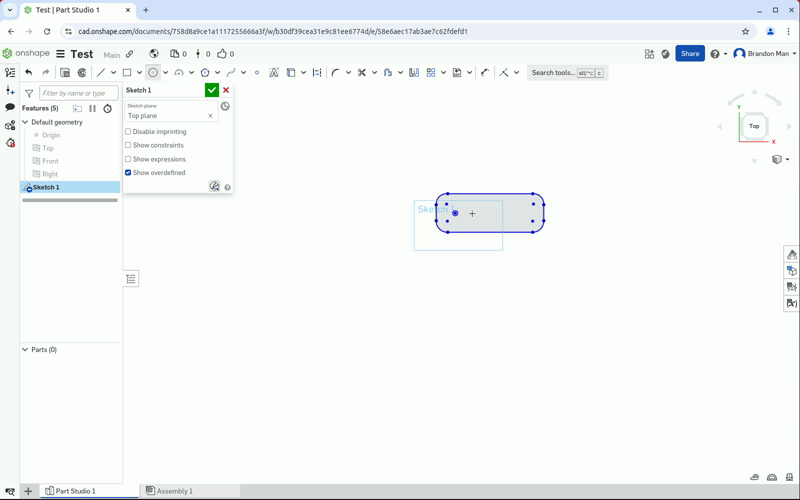
click(472, 213)
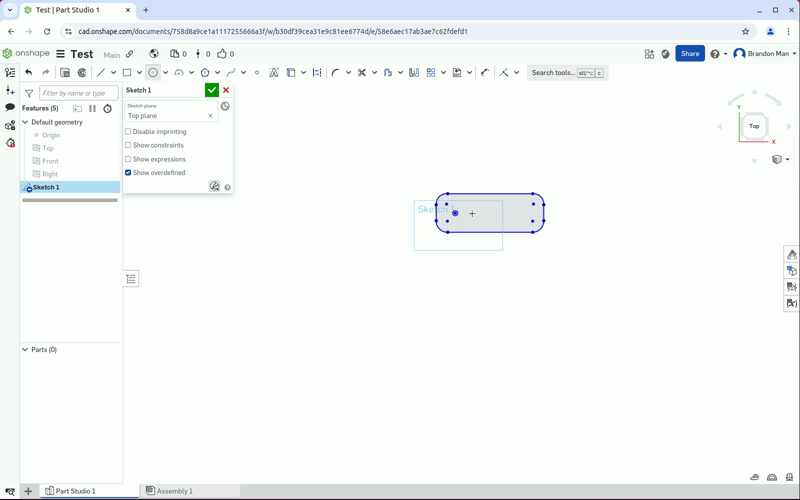
key_up(shift)
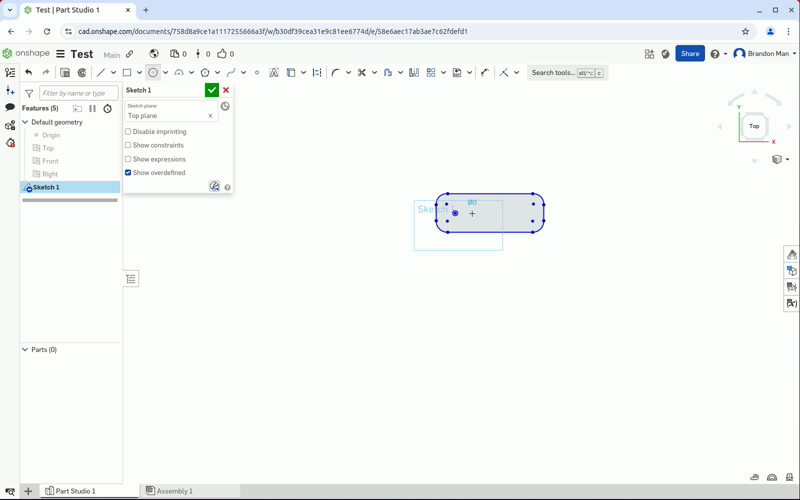
mouse_move(474, 213)
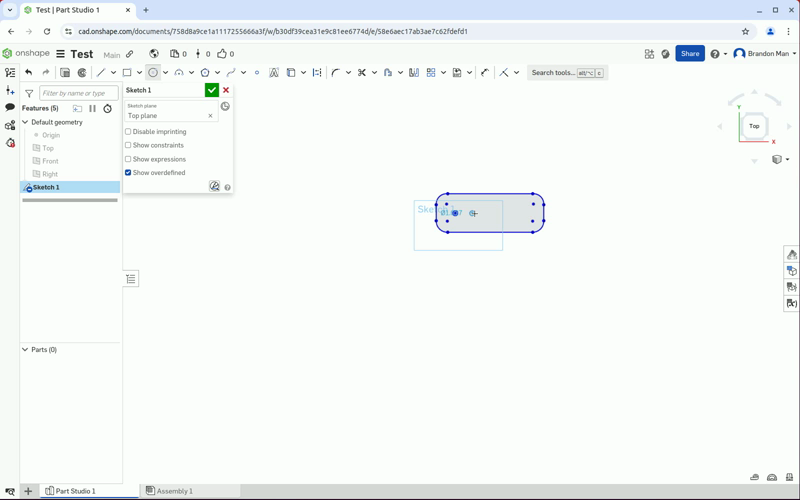
scroll(6)
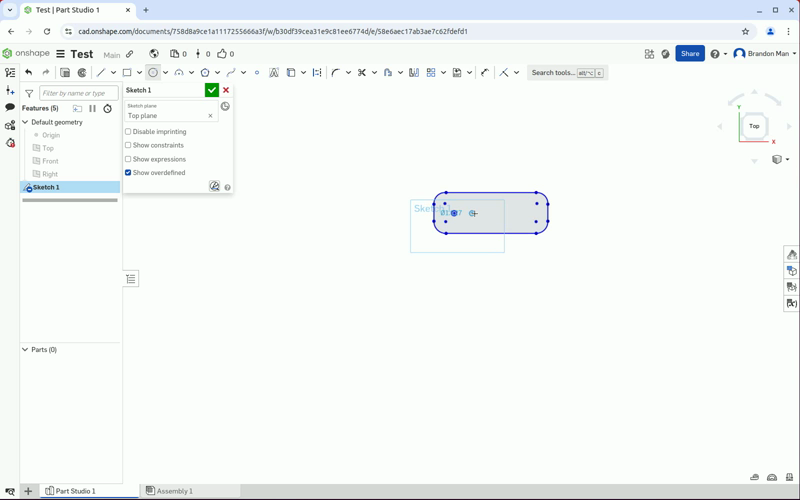
scroll(6)
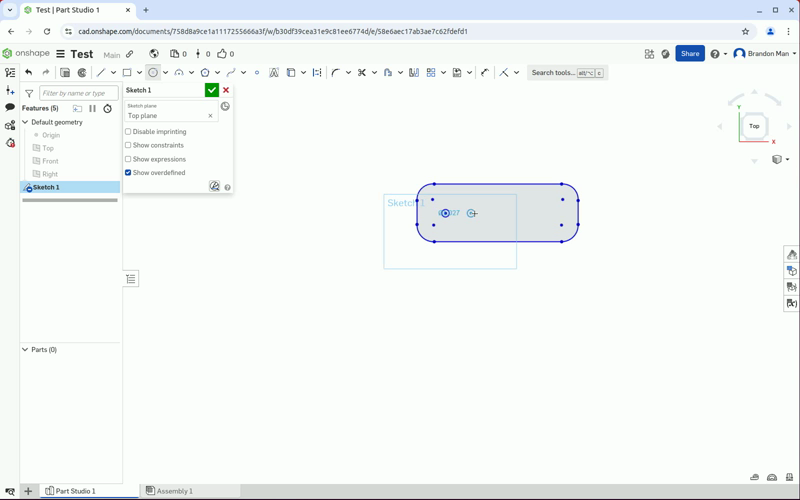
scroll(6)
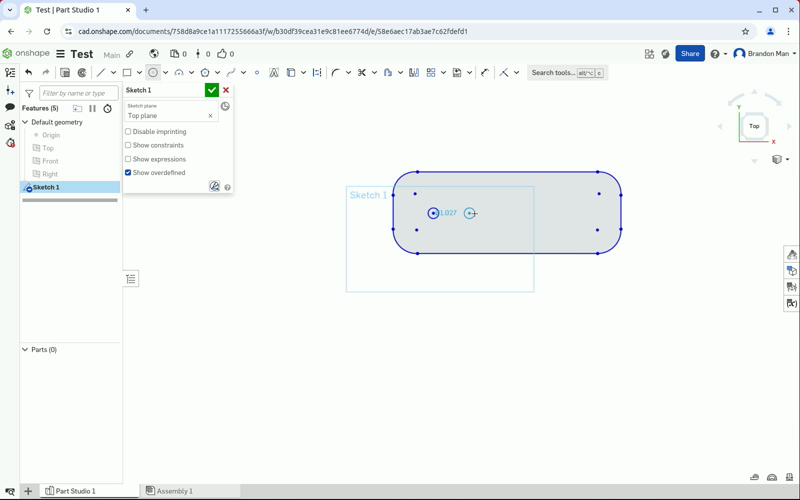
scroll(6)
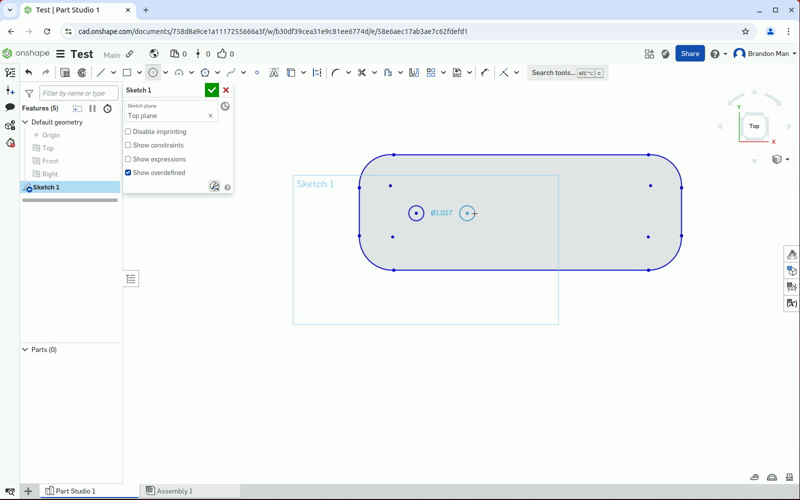
scroll(6)
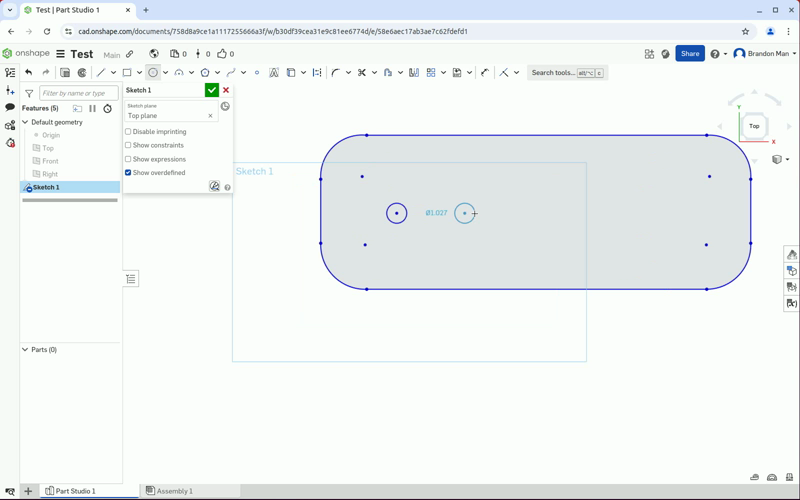
scroll(6)
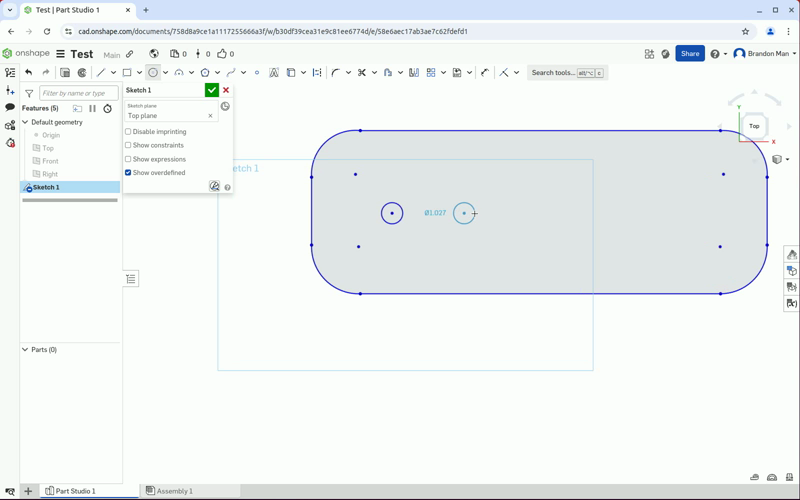
scroll(6)
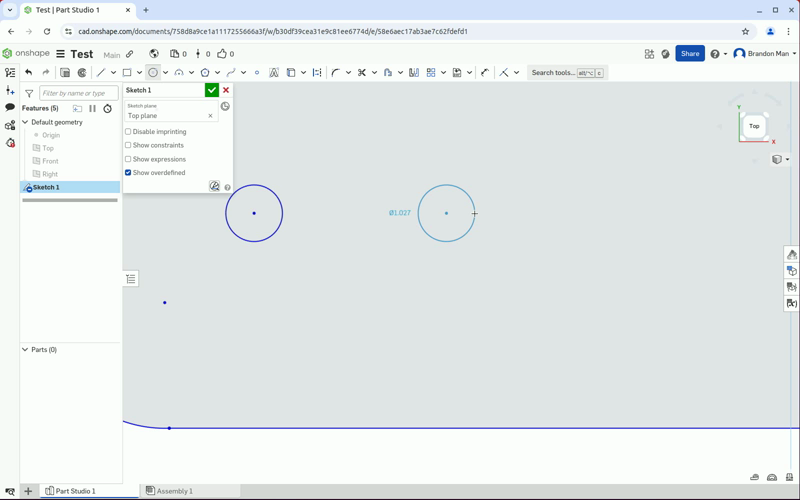
click(474, 213)
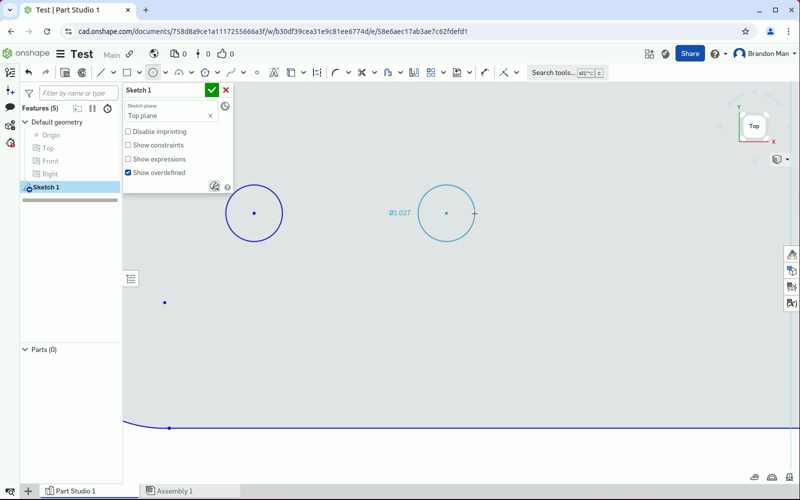
scroll(-6)
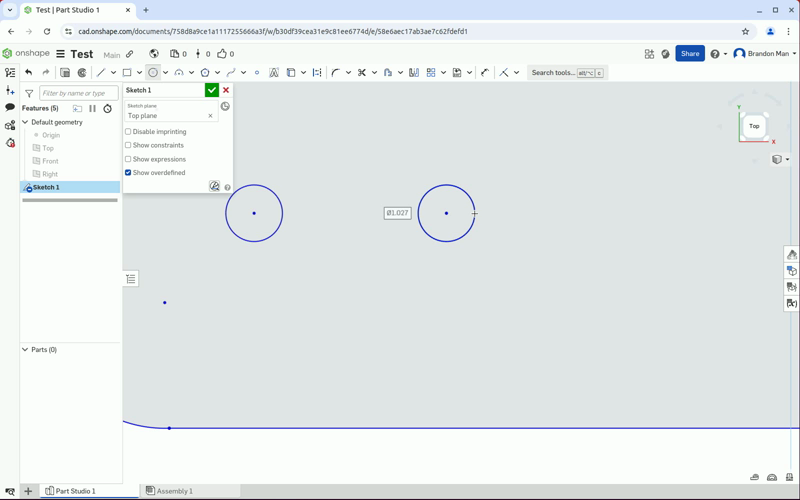
scroll(-6)
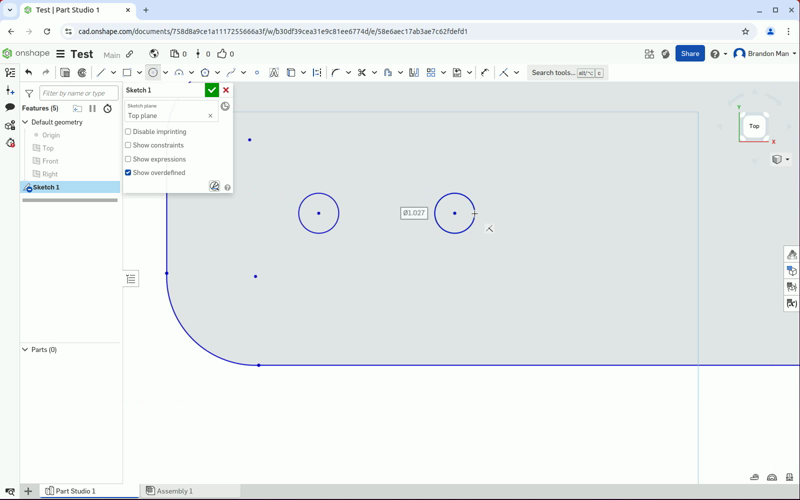
scroll(-6)
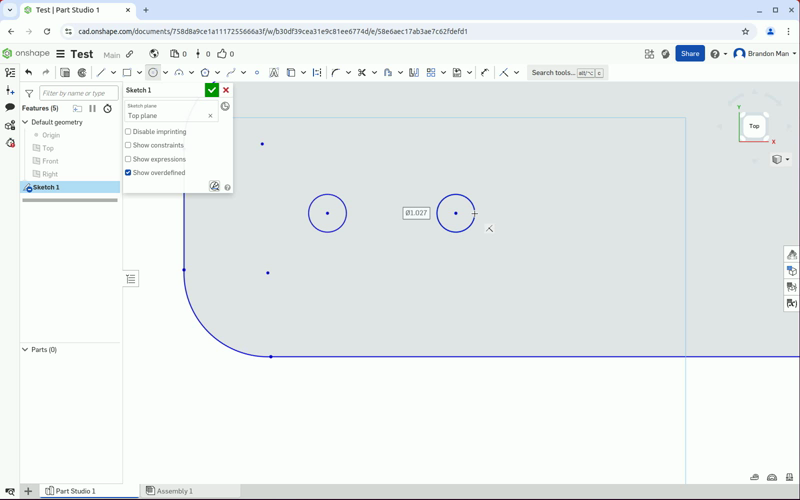
scroll(-6)
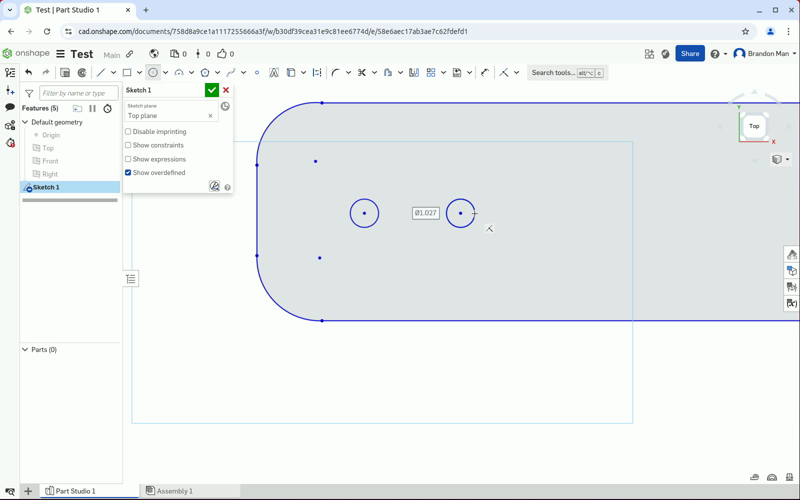
scroll(-6)
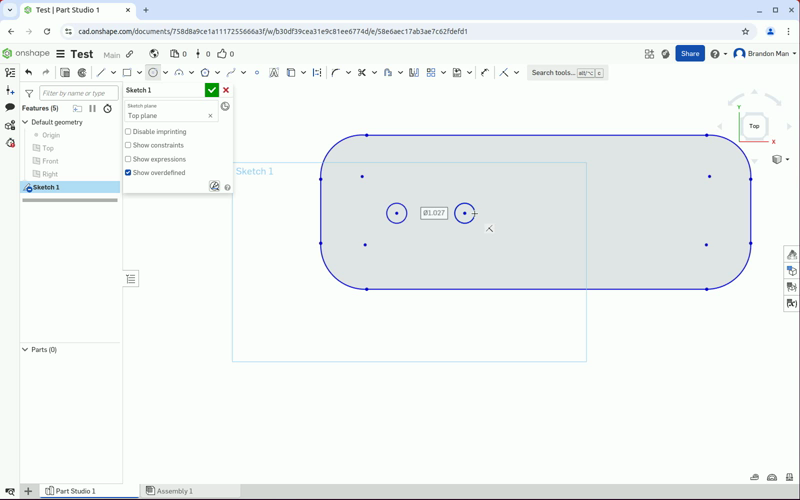
scroll(-6)
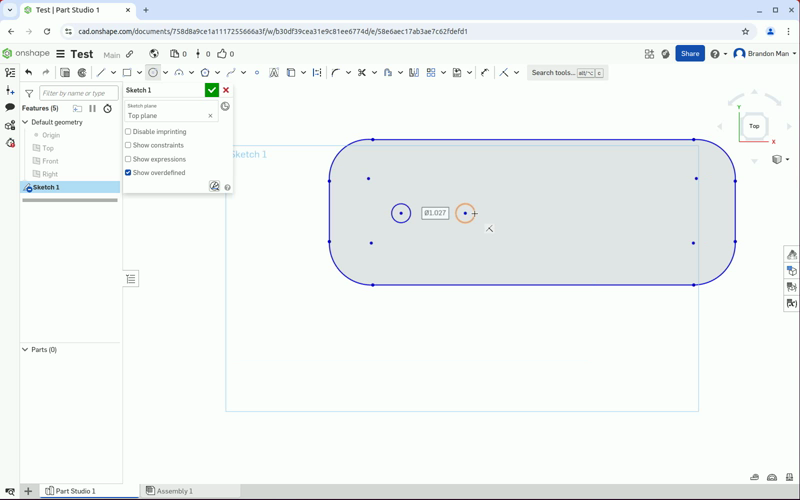
scroll(-6)
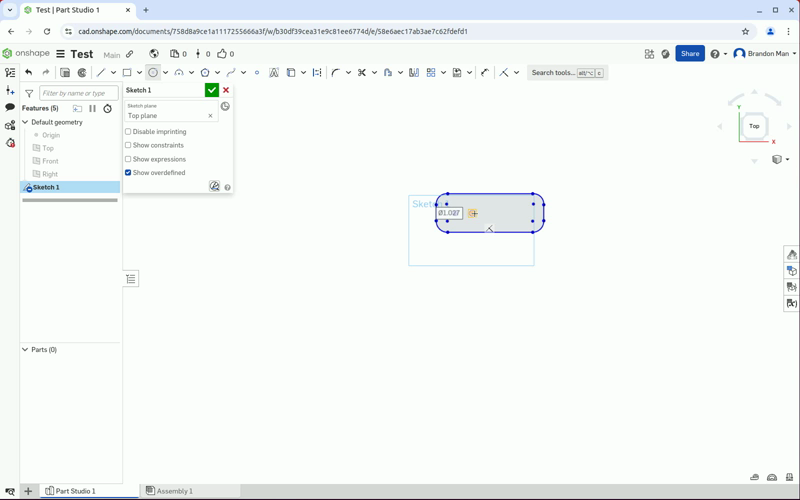
key(esc)
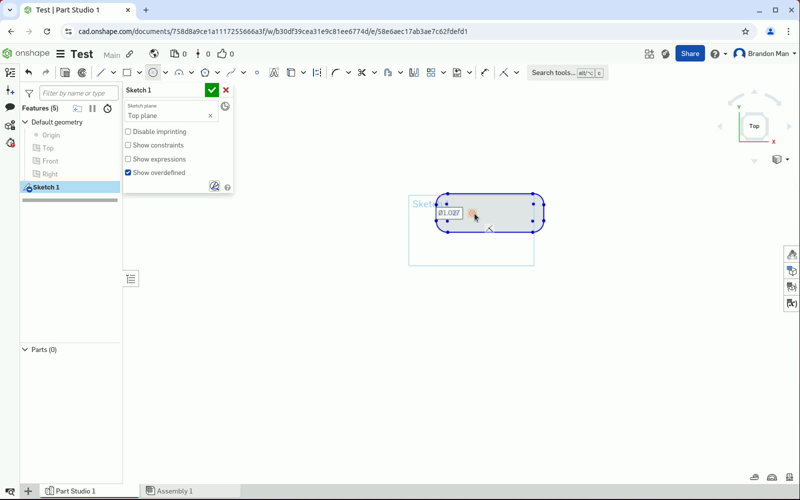
key(c)
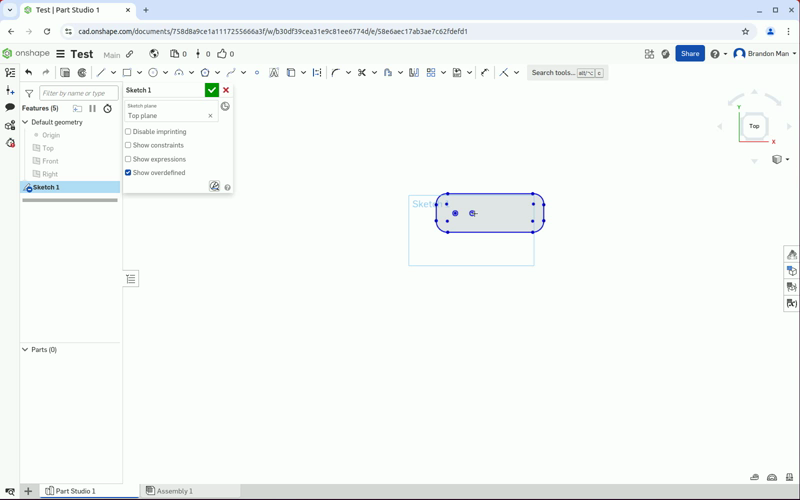
key_down(shift)
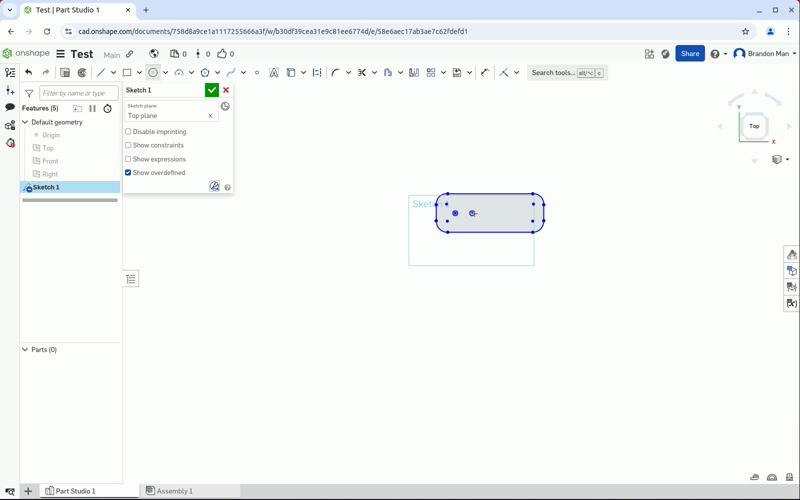
mouse_move(490, 213)
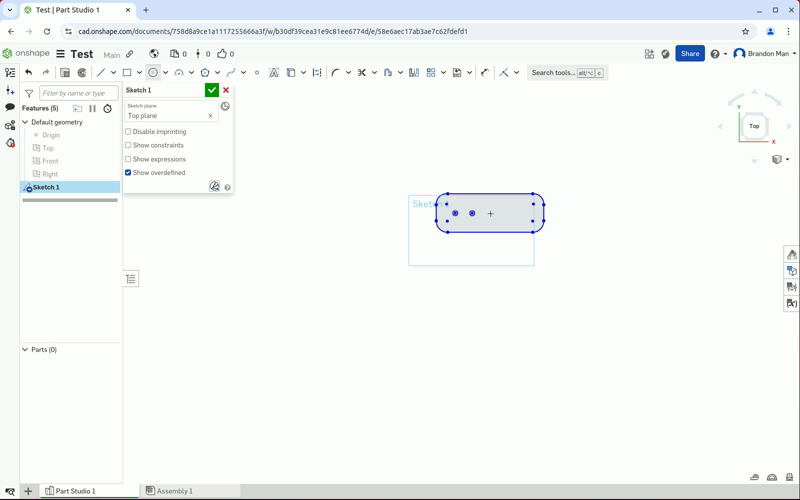
click(490, 213)
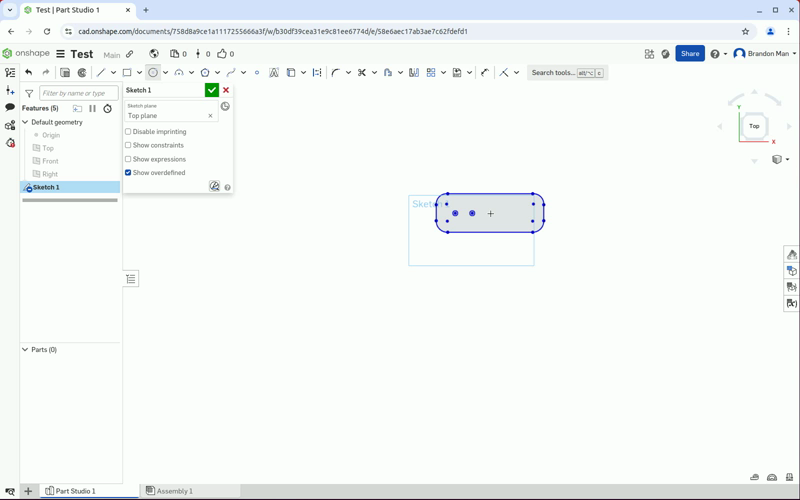
key_up(shift)
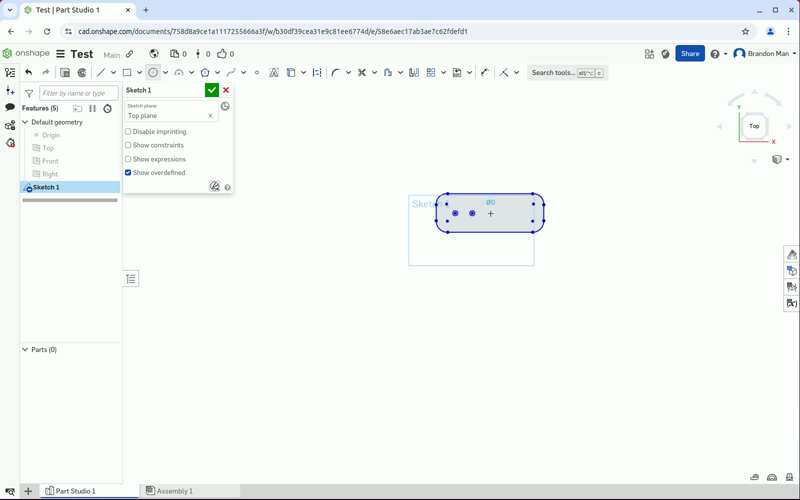
mouse_move(493, 213)
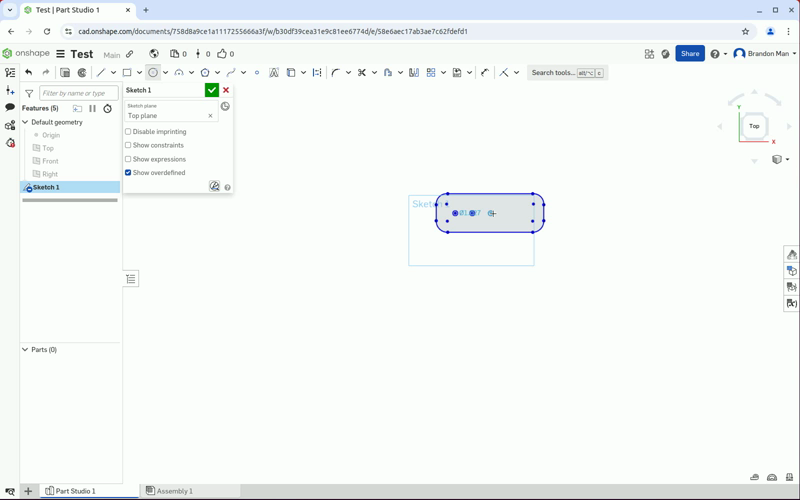
scroll(6)
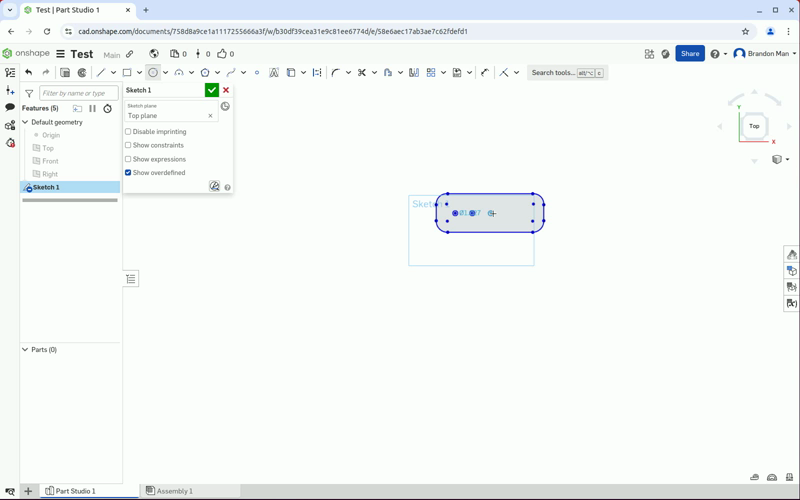
scroll(6)
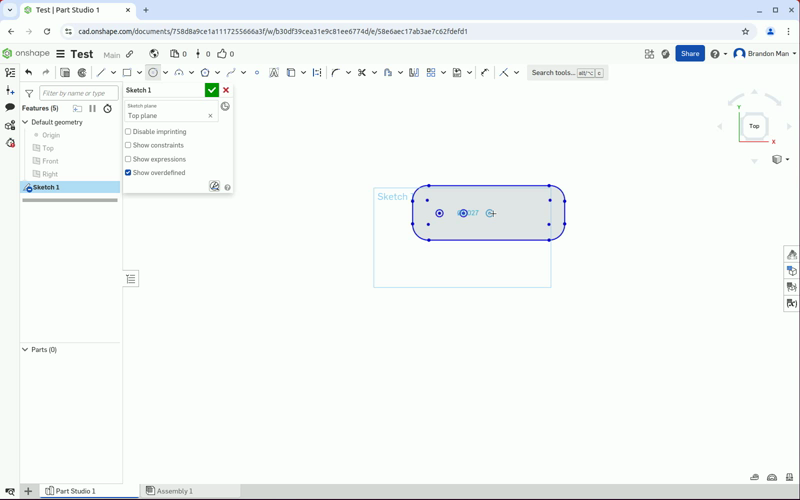
scroll(6)
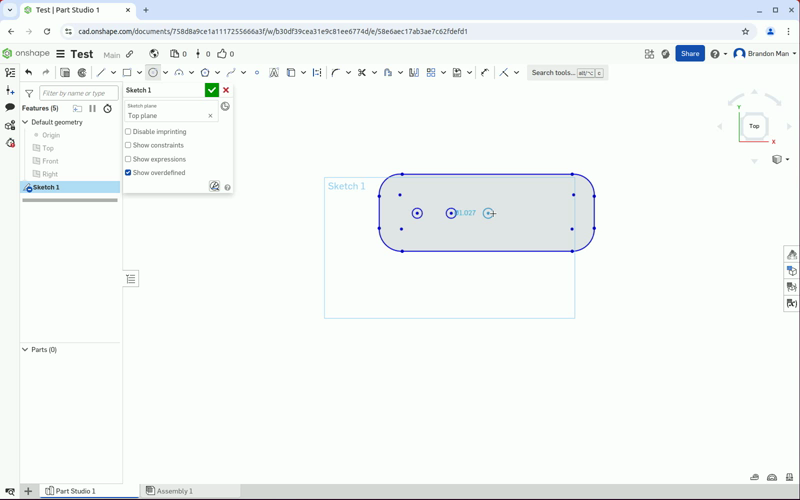
scroll(6)
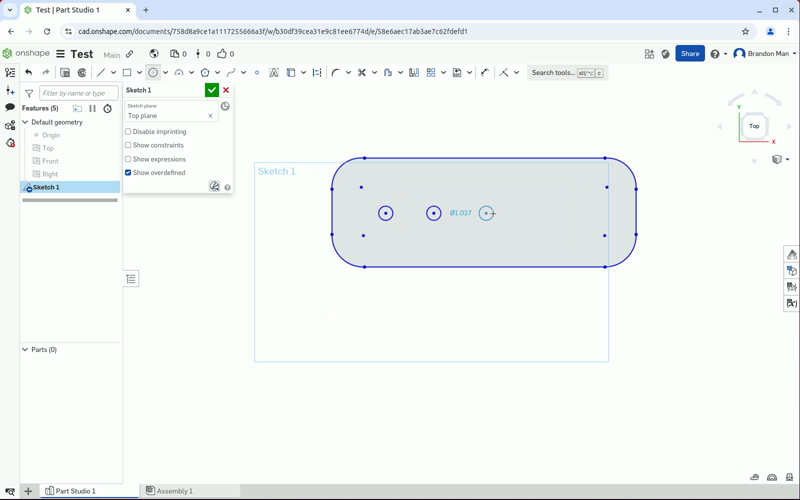
scroll(6)
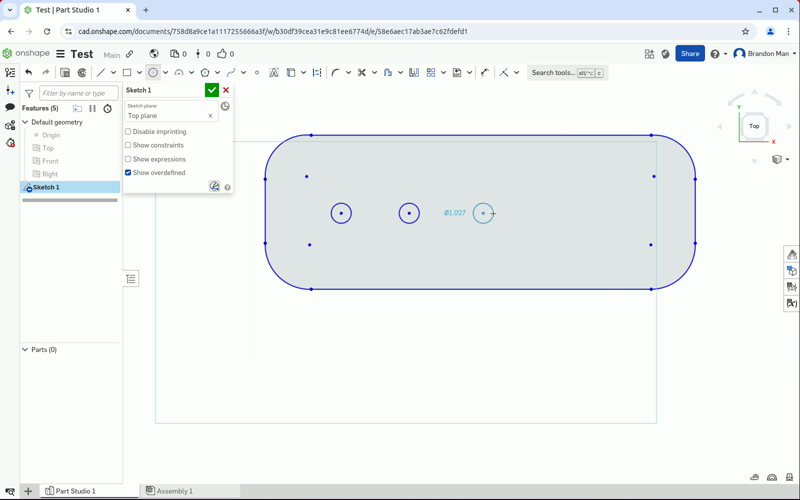
scroll(6)
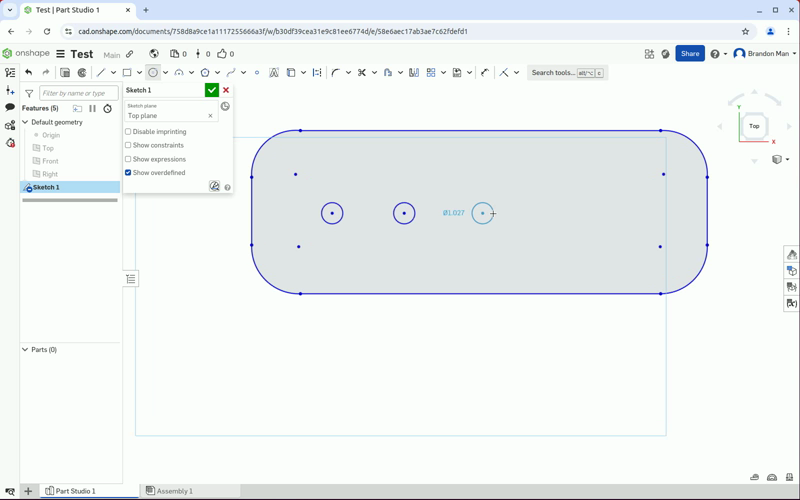
scroll(6)
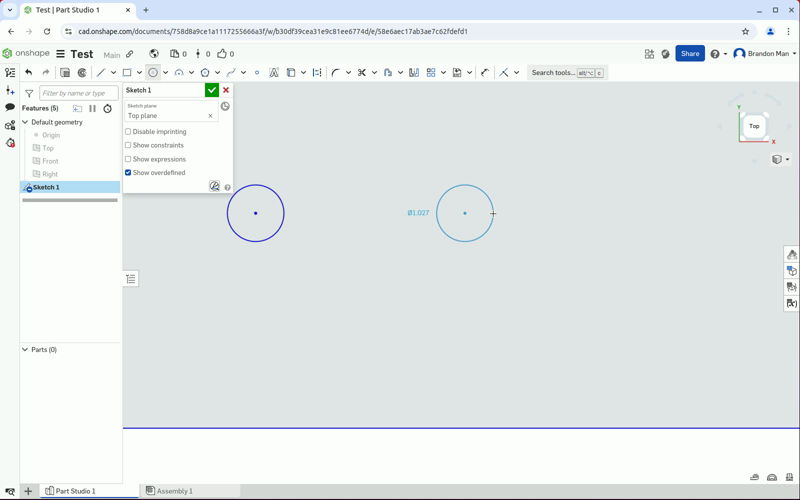
click(493, 213)
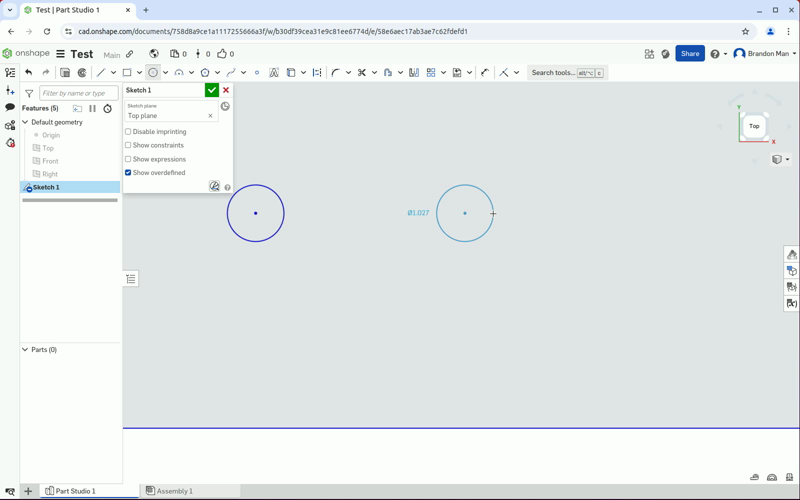
scroll(-6)
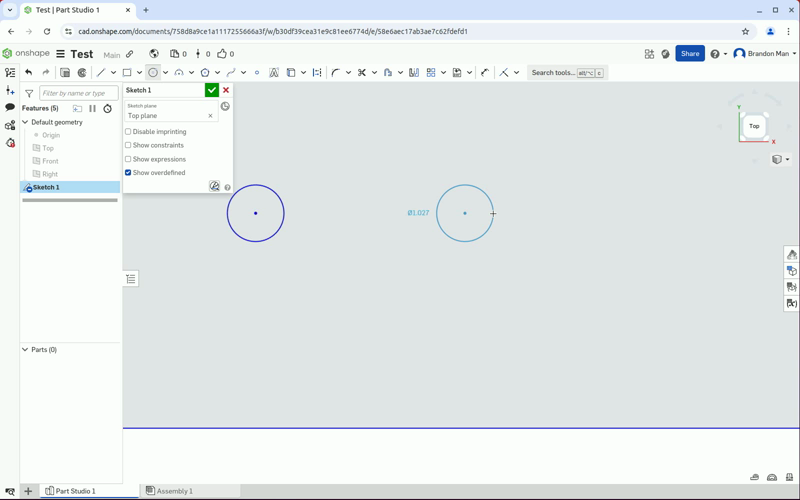
scroll(-6)
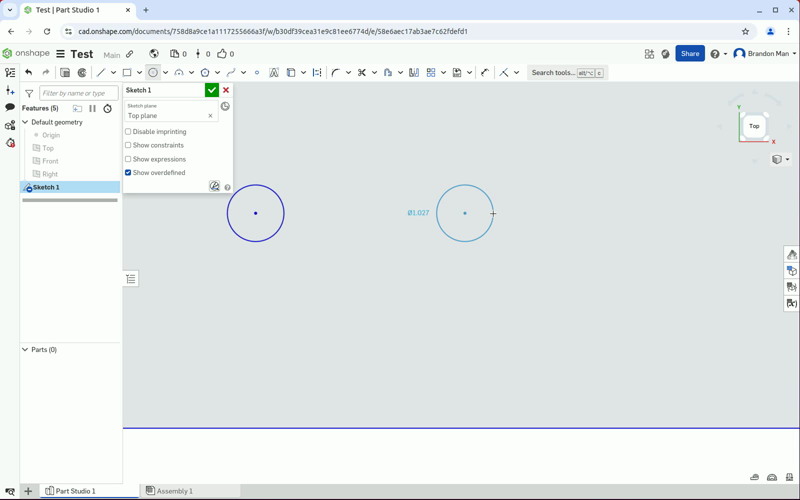
scroll(-6)
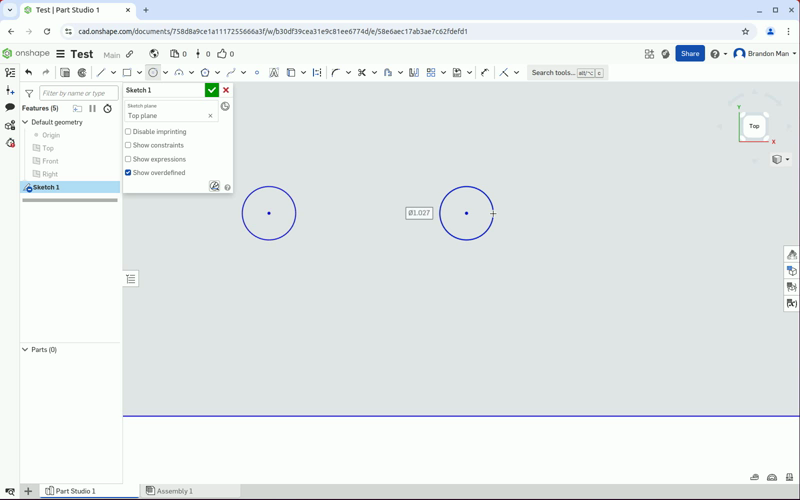
scroll(-6)
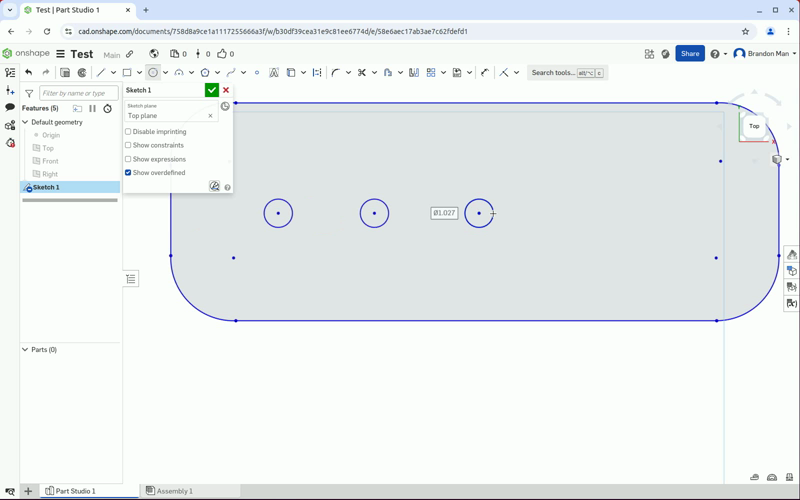
scroll(-6)
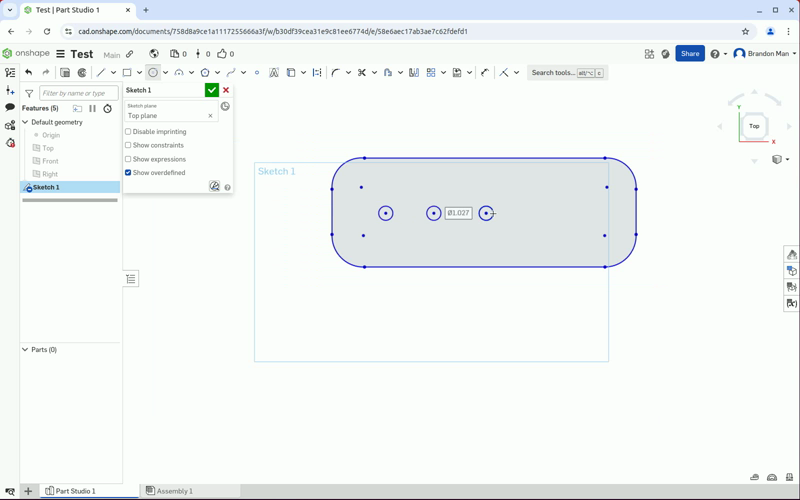
scroll(-6)
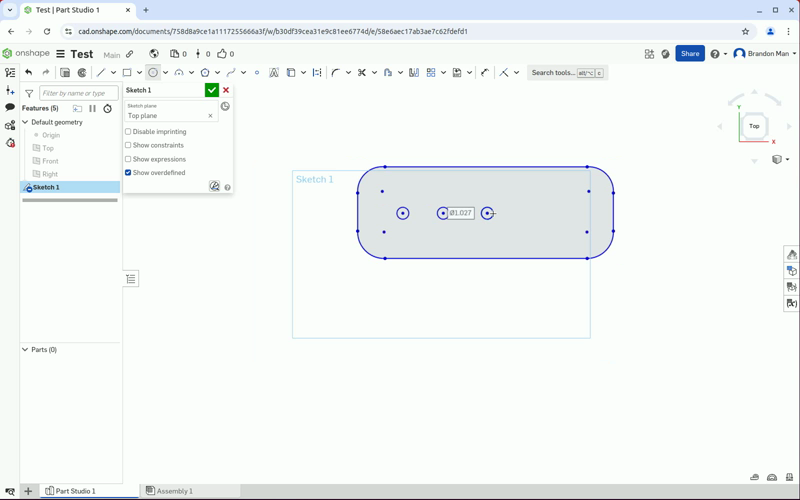
scroll(-6)
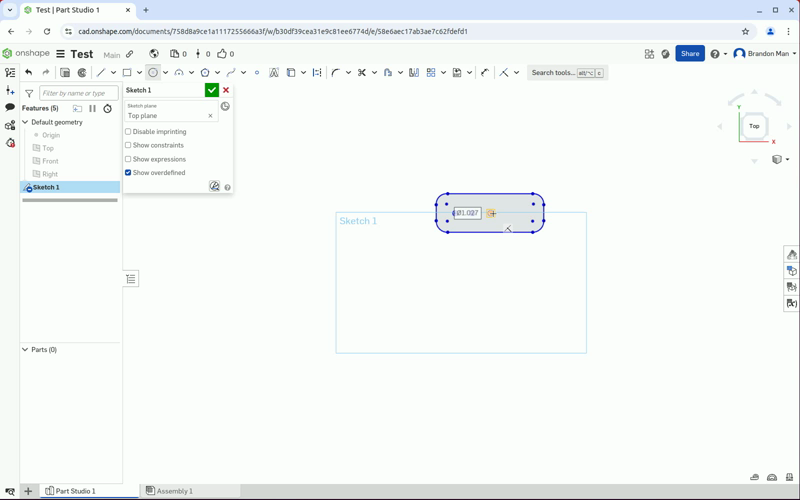
key(esc)
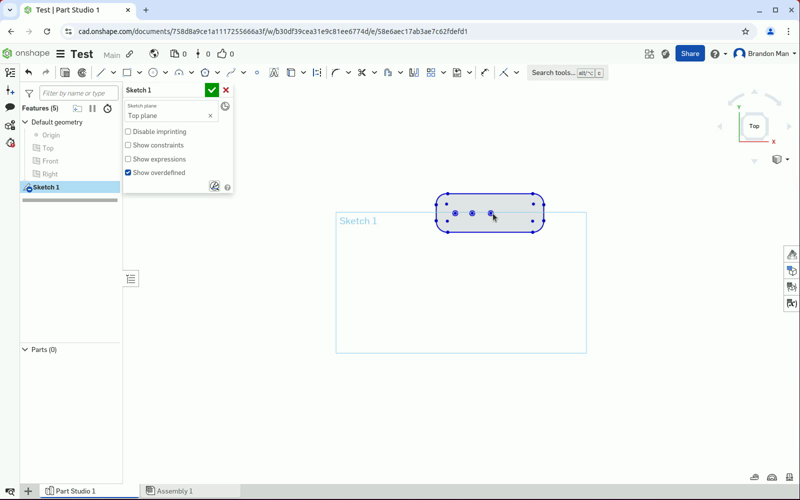
key(c)
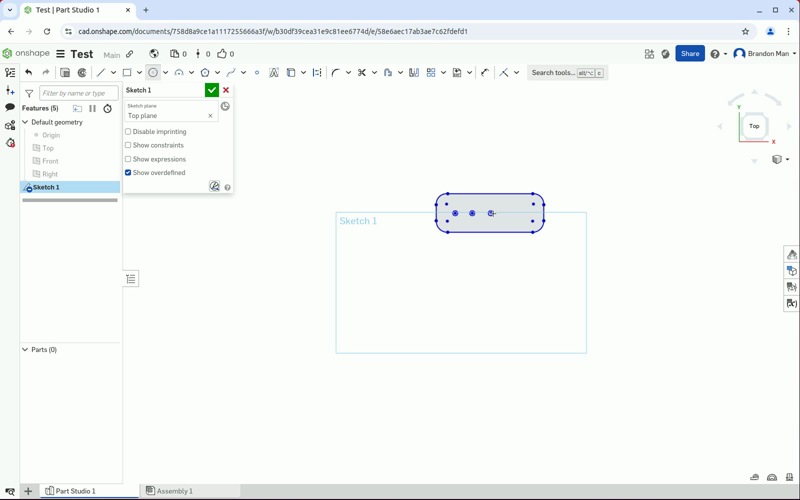
key_down(shift)
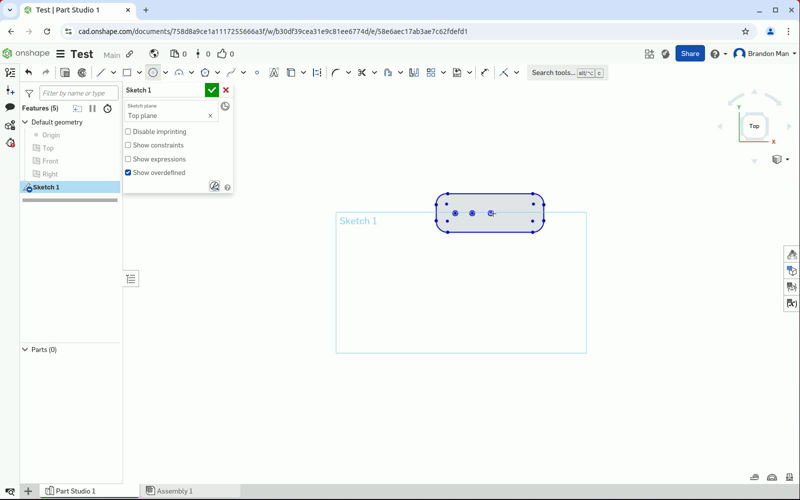
mouse_move(507, 213)
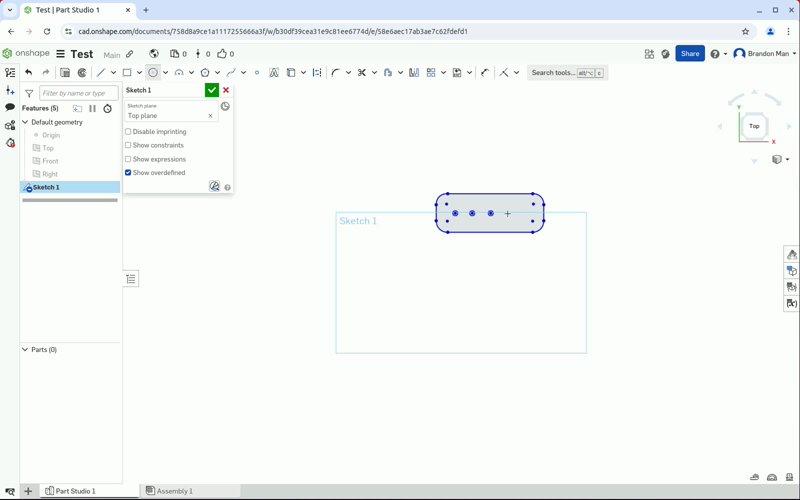
click(507, 213)
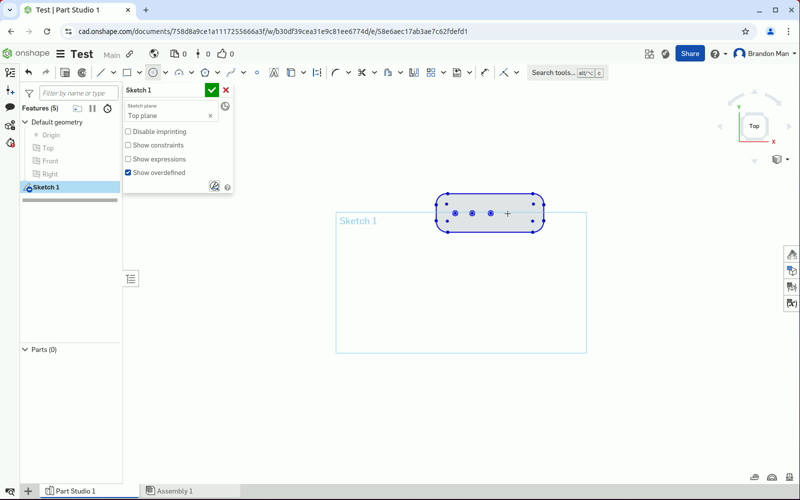
key_up(shift)
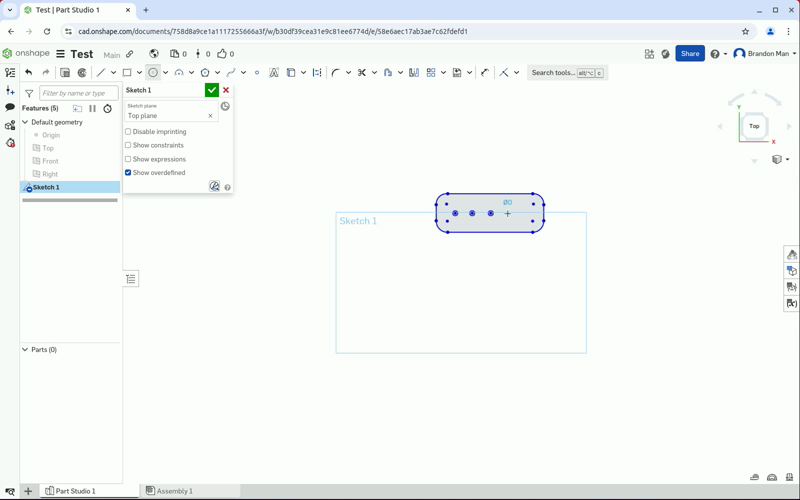
mouse_move(510, 213)
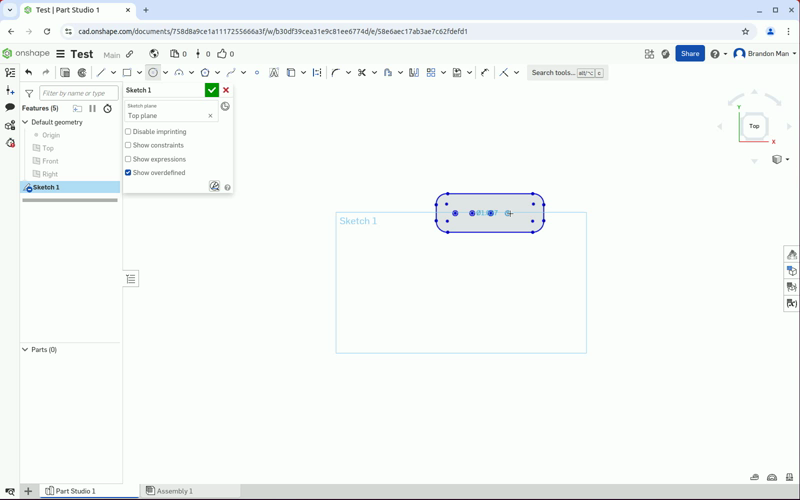
scroll(6)
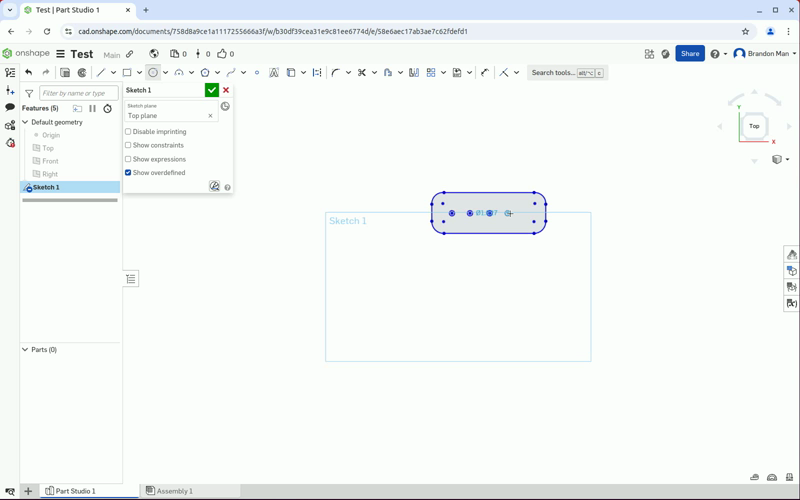
scroll(6)
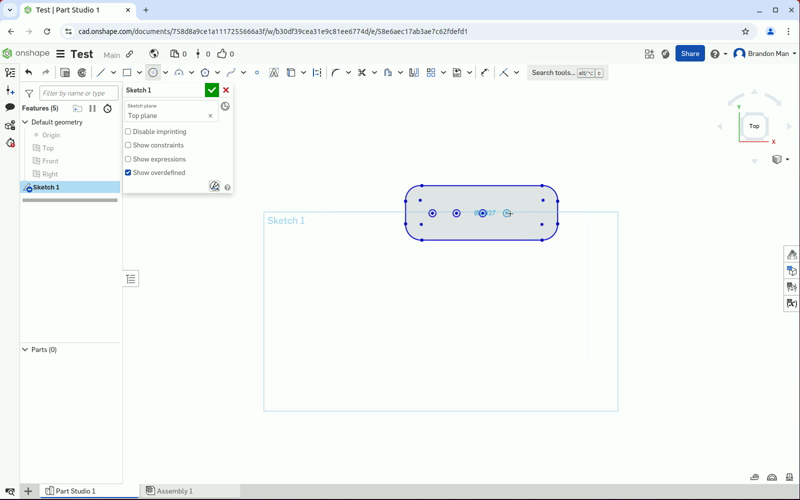
scroll(6)
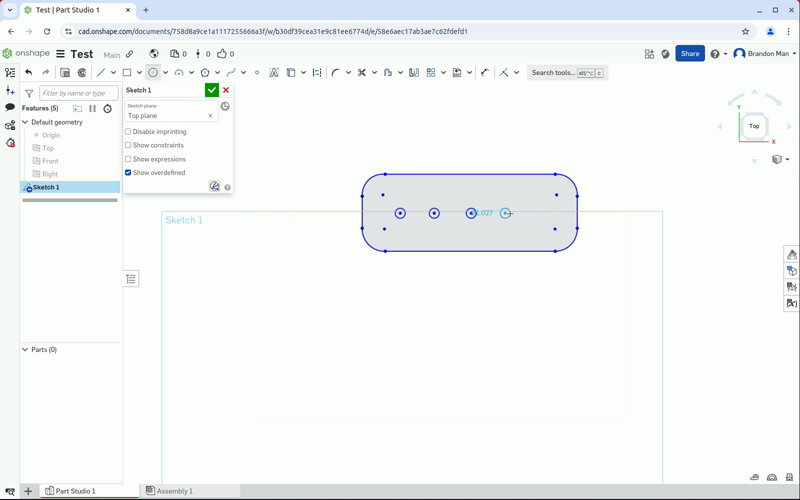
scroll(6)
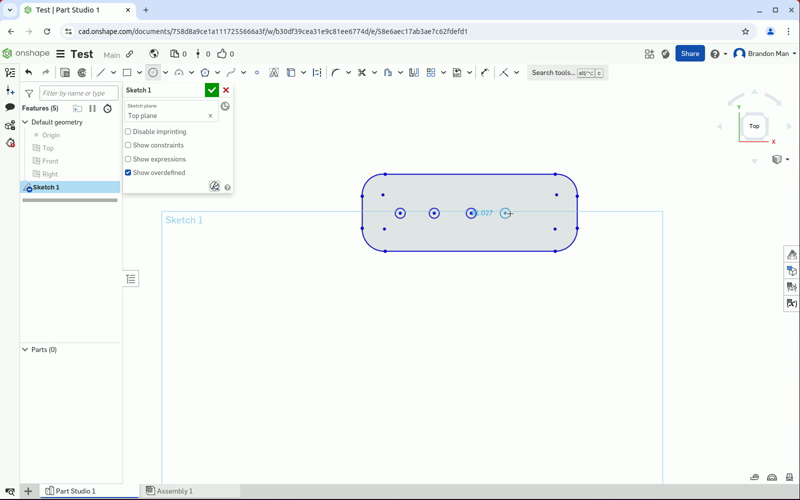
scroll(6)
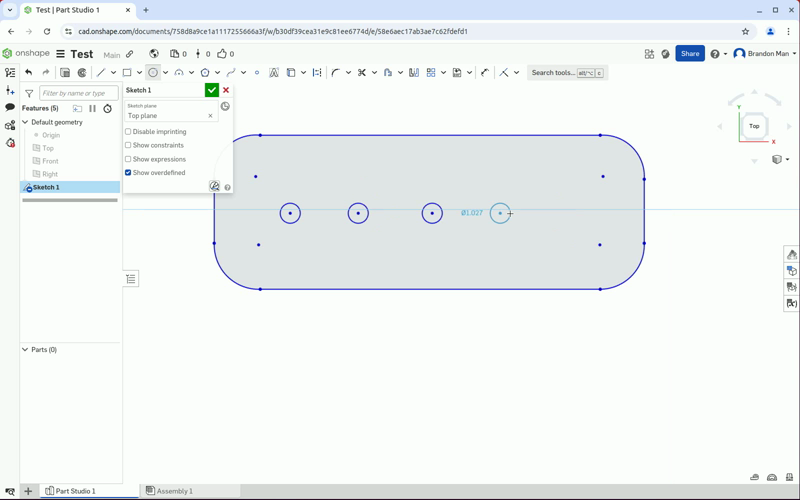
scroll(6)
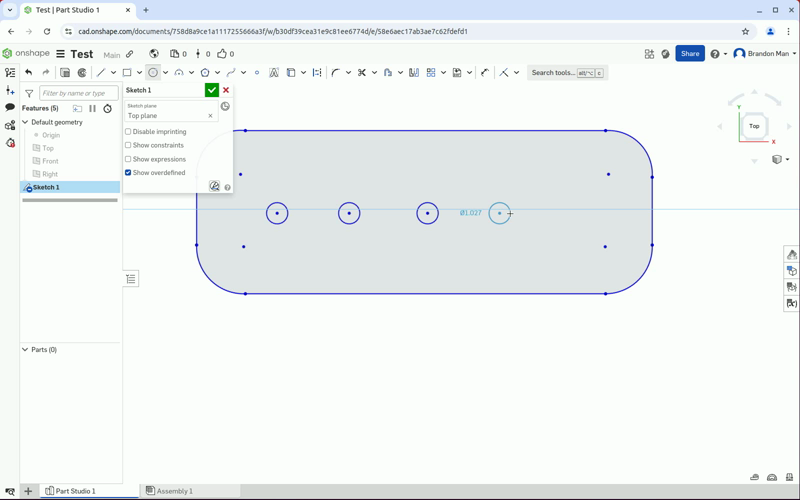
scroll(6)
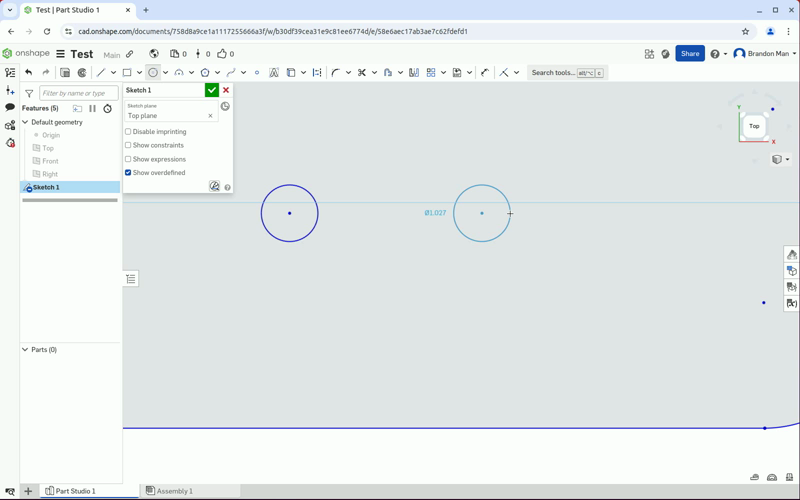
click(510, 213)
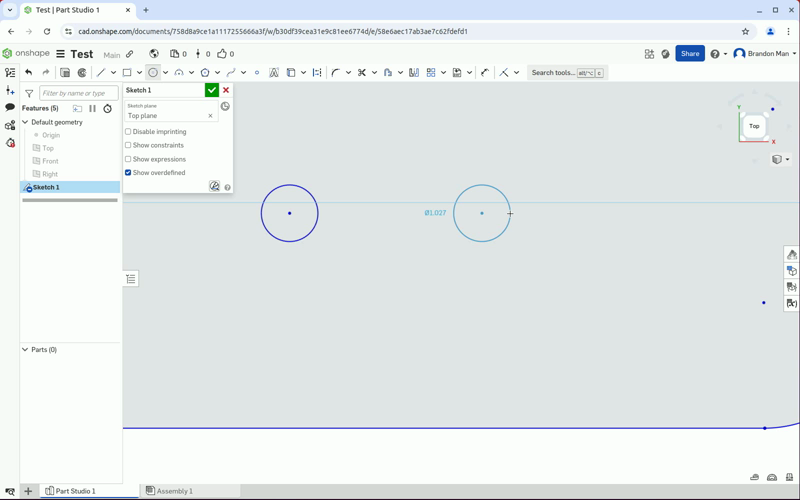
scroll(-6)
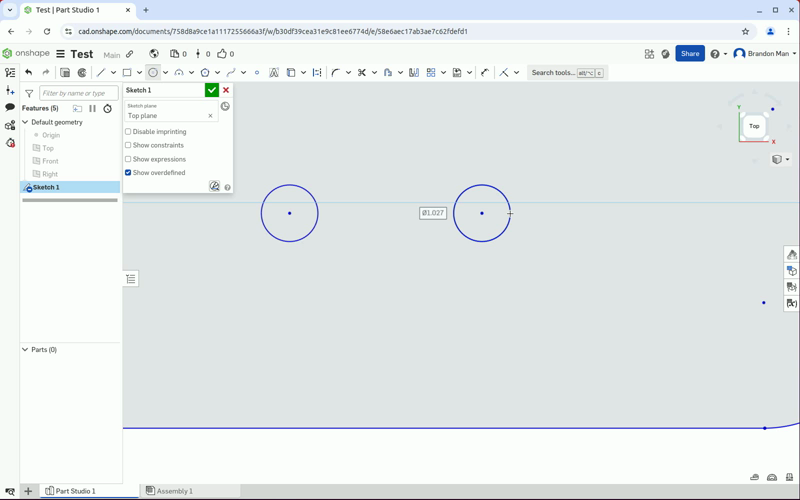
scroll(-6)
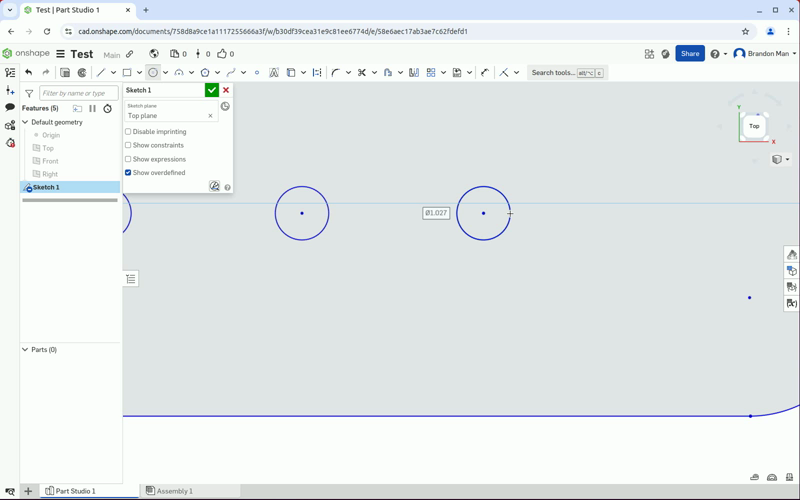
scroll(-6)
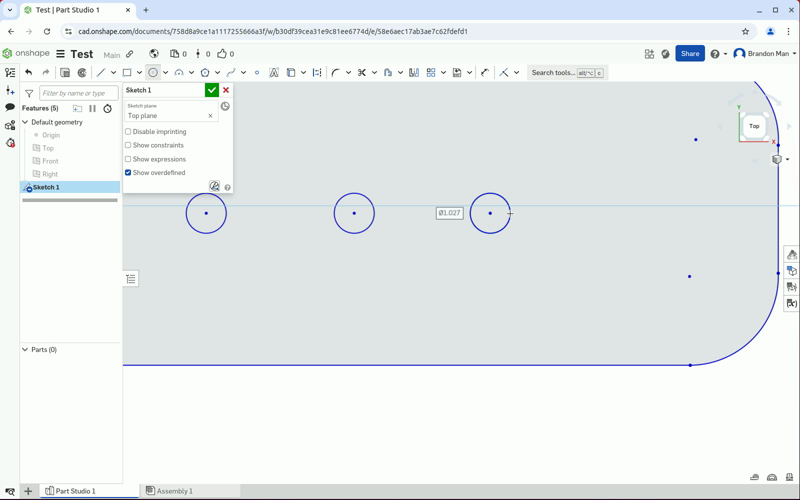
scroll(-6)
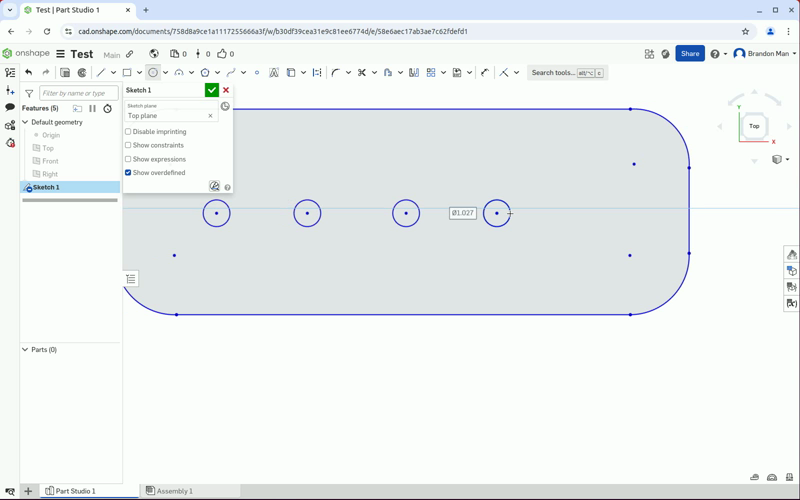
scroll(-6)
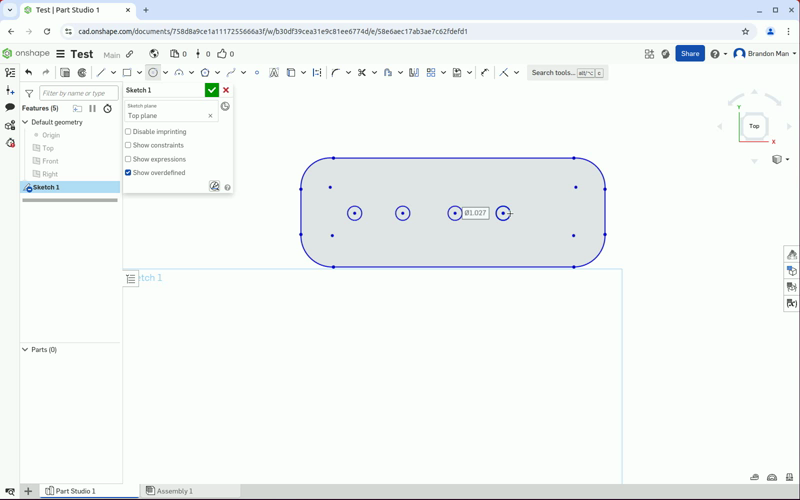
scroll(-6)
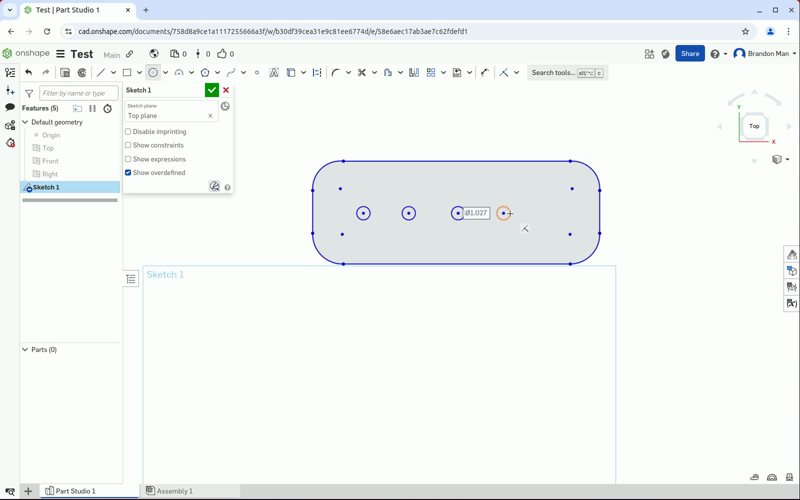
scroll(-6)
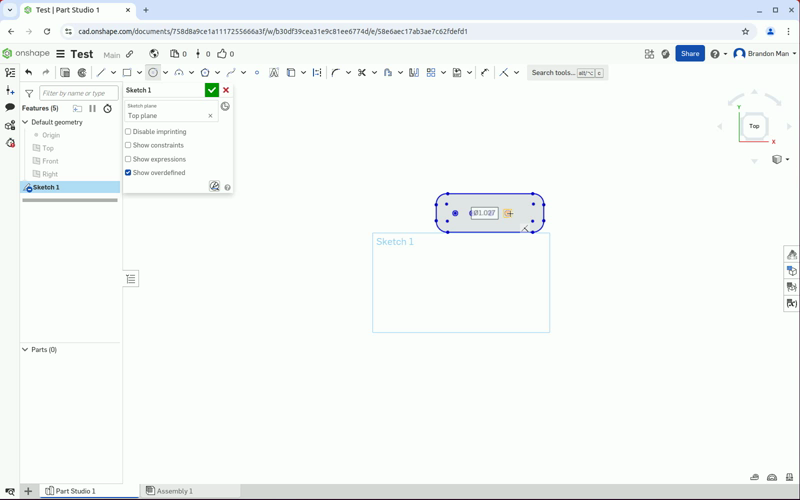
key(esc)
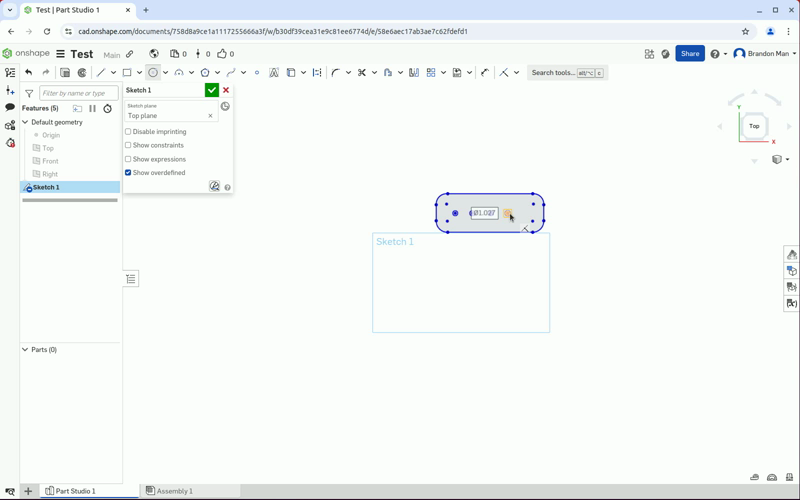
key(c)
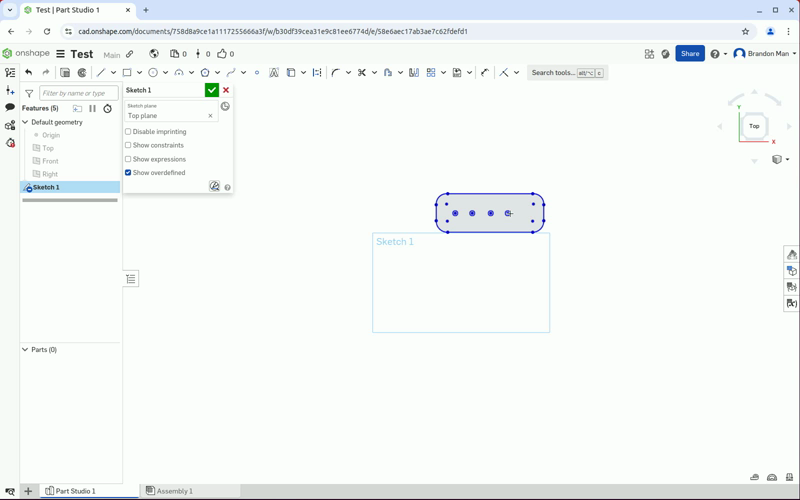
key_down(shift)
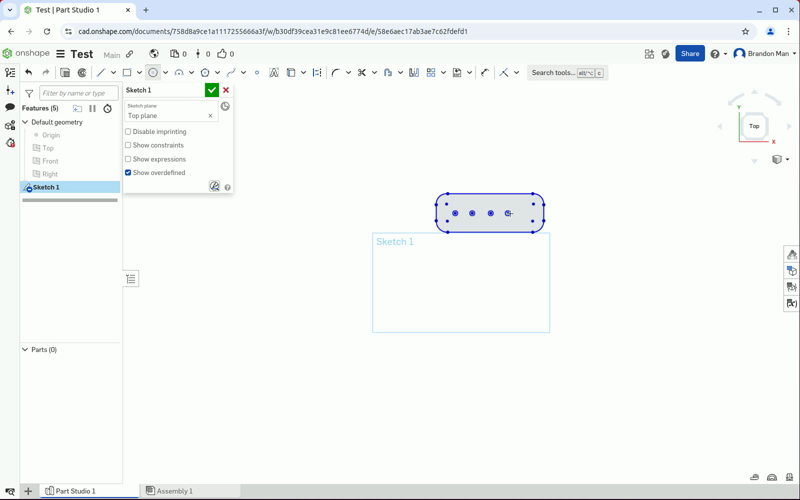
mouse_move(524, 213)
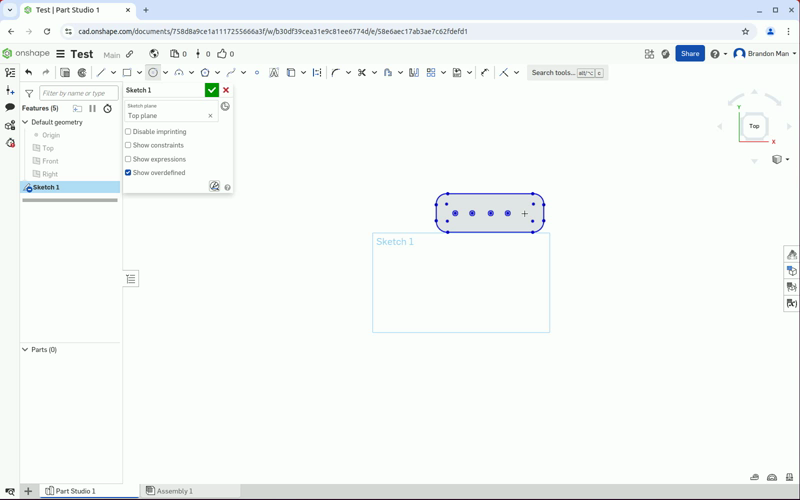
click(524, 213)
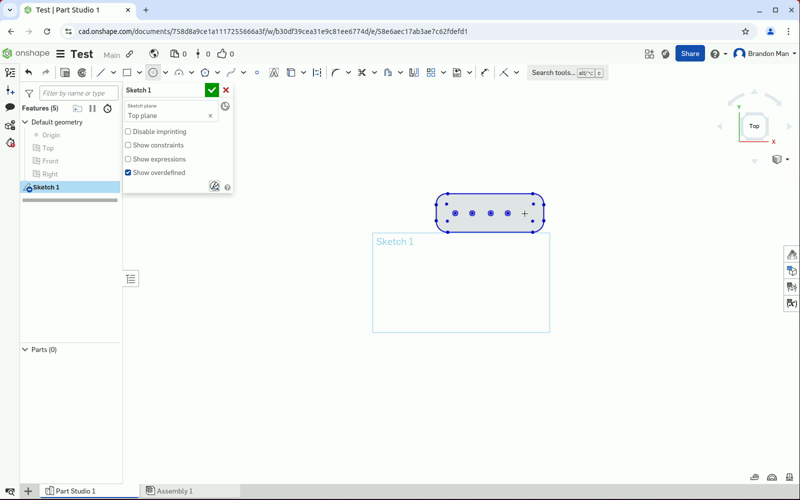
key_up(shift)
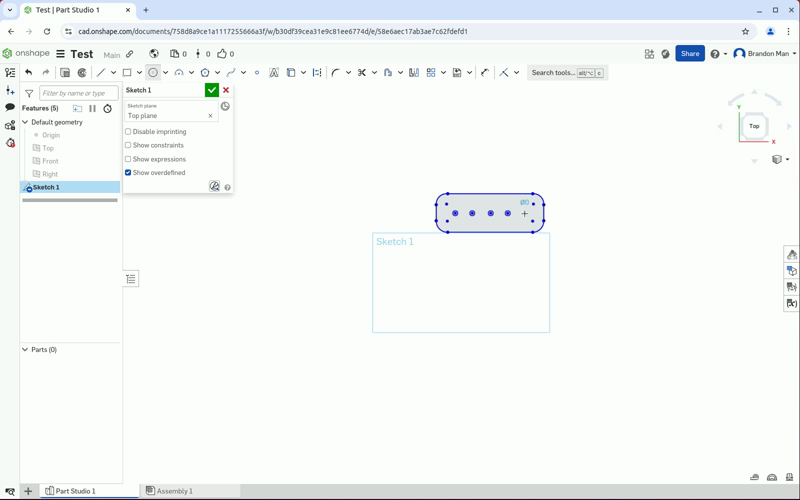
mouse_move(527, 213)
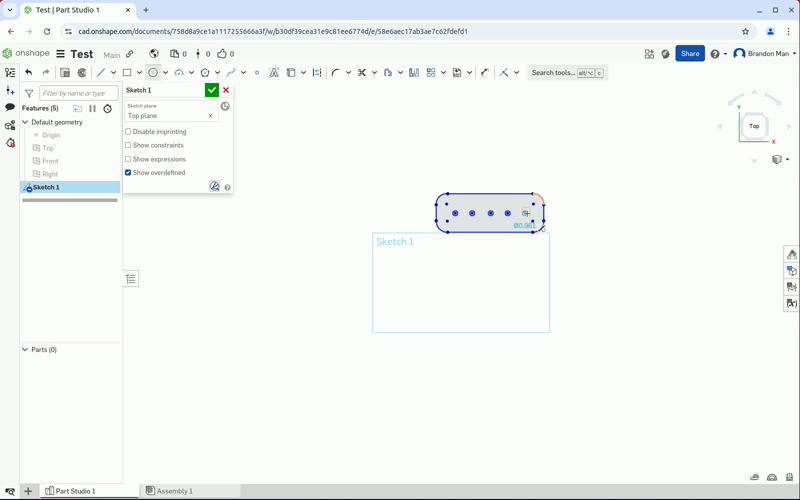
scroll(6)
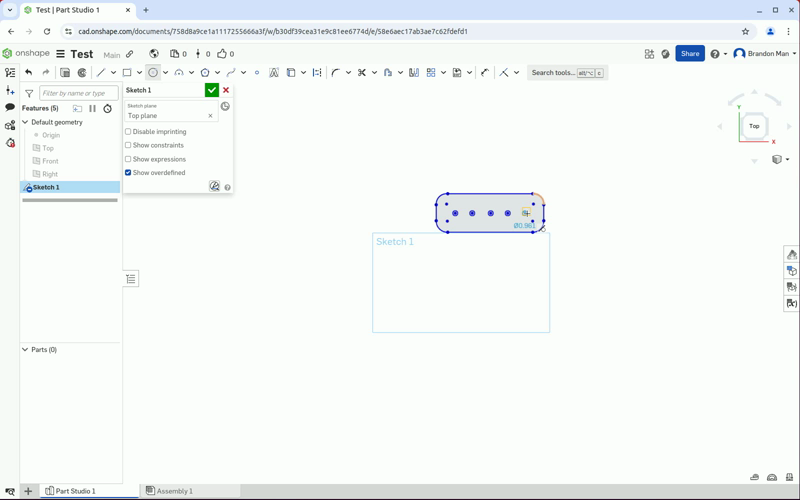
scroll(6)
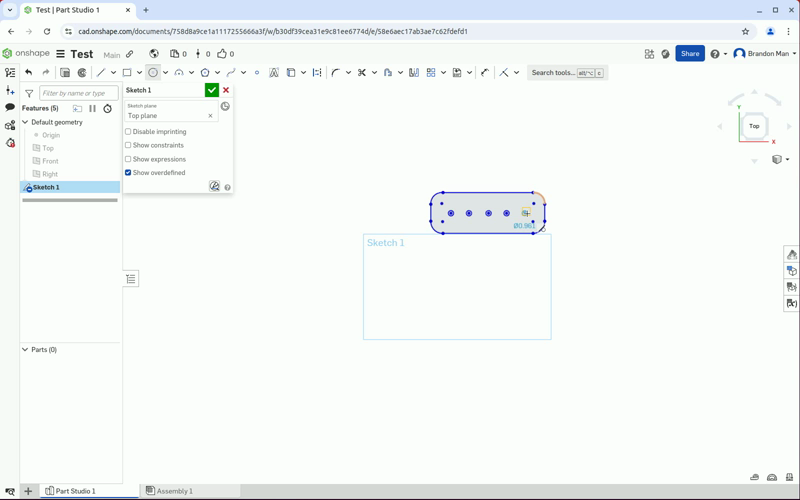
scroll(6)
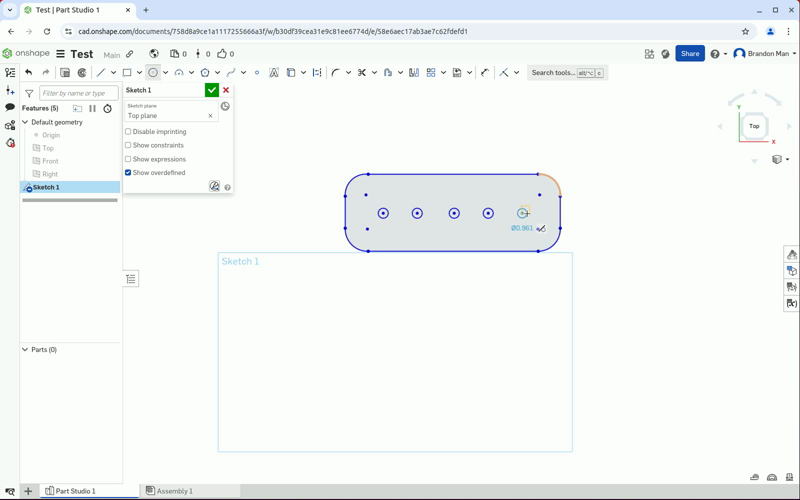
scroll(6)
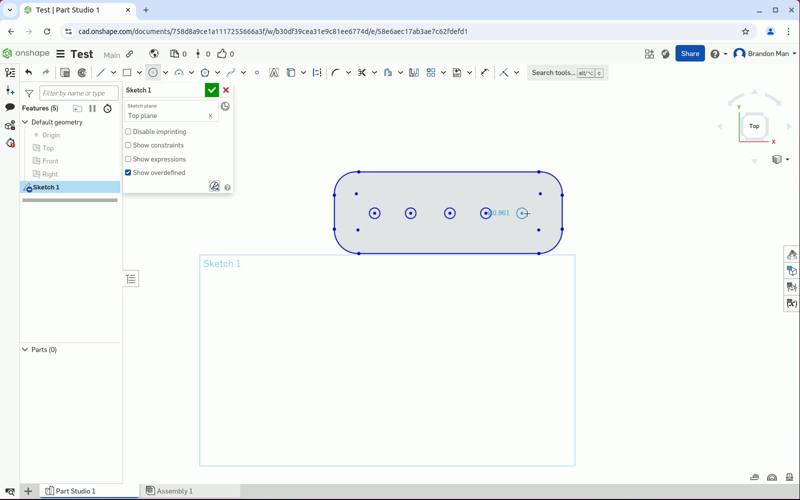
scroll(6)
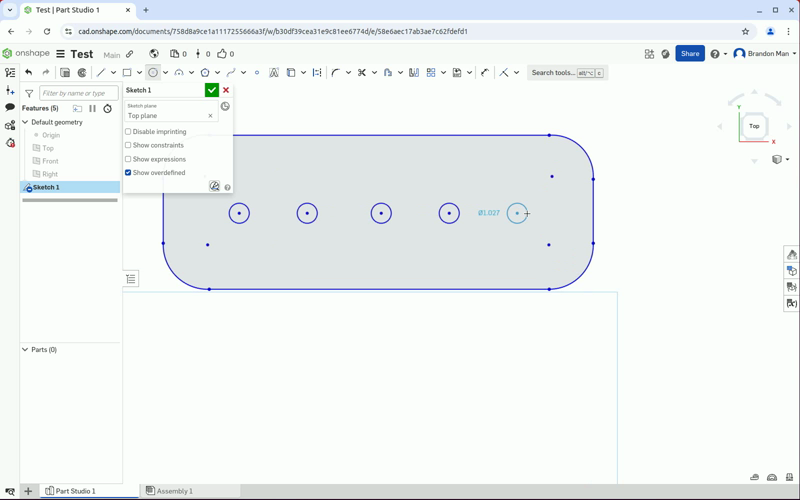
scroll(6)
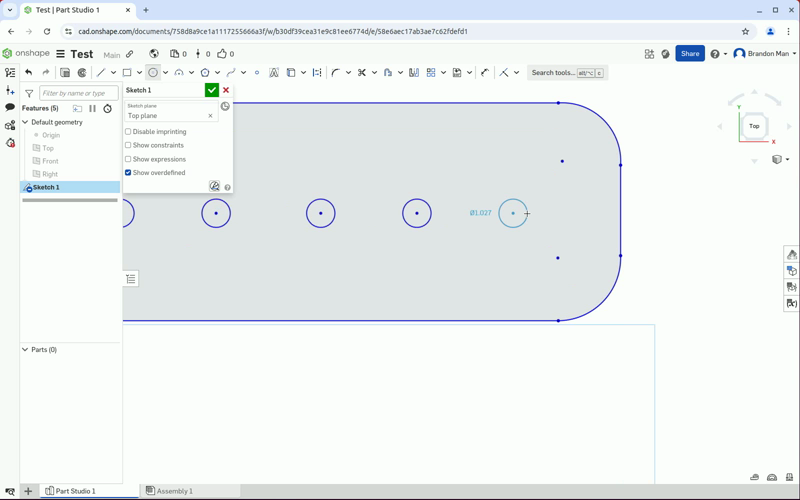
scroll(6)
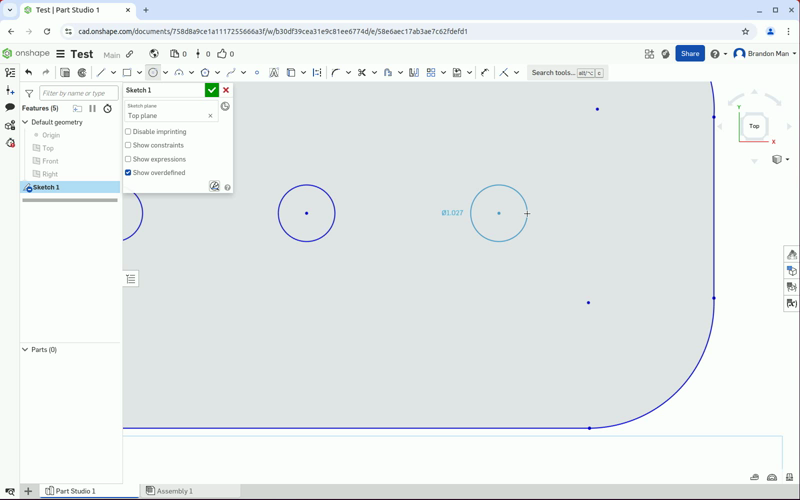
click(527, 213)
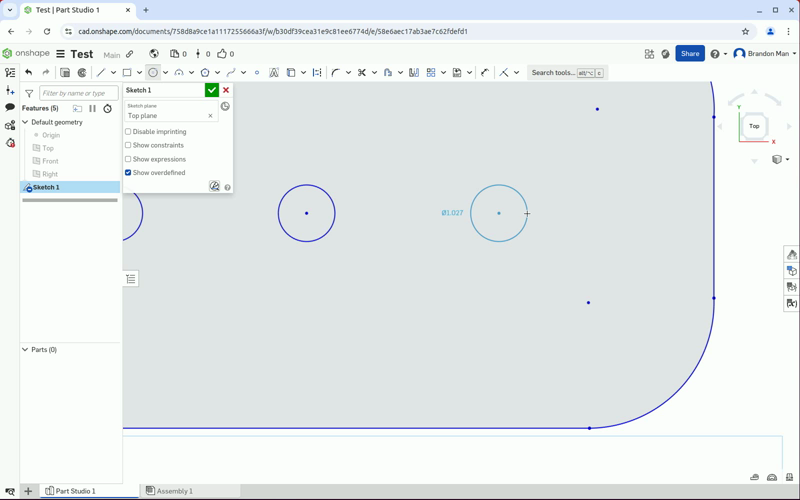
scroll(-6)
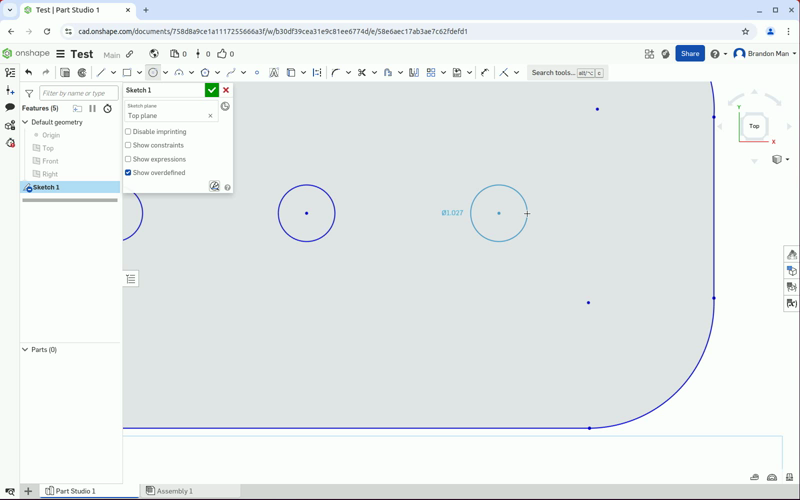
scroll(-6)
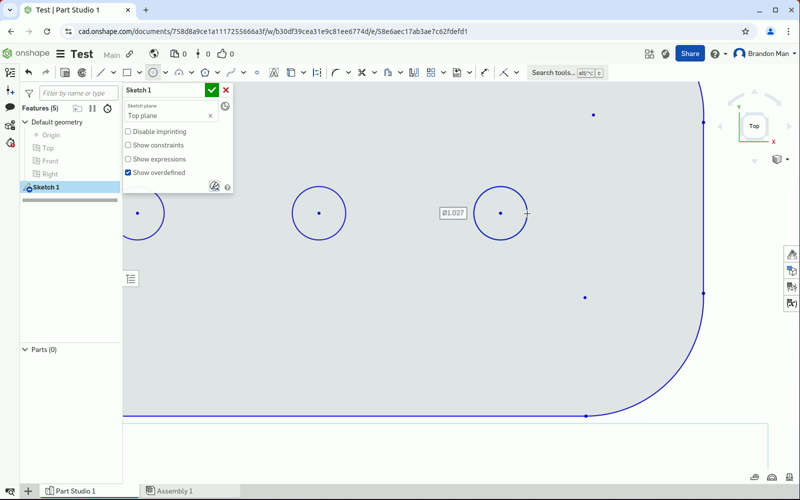
scroll(-6)
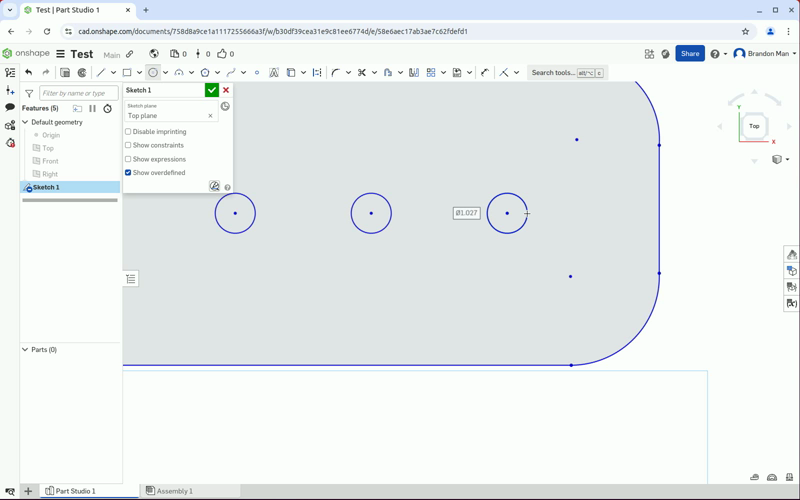
scroll(-6)
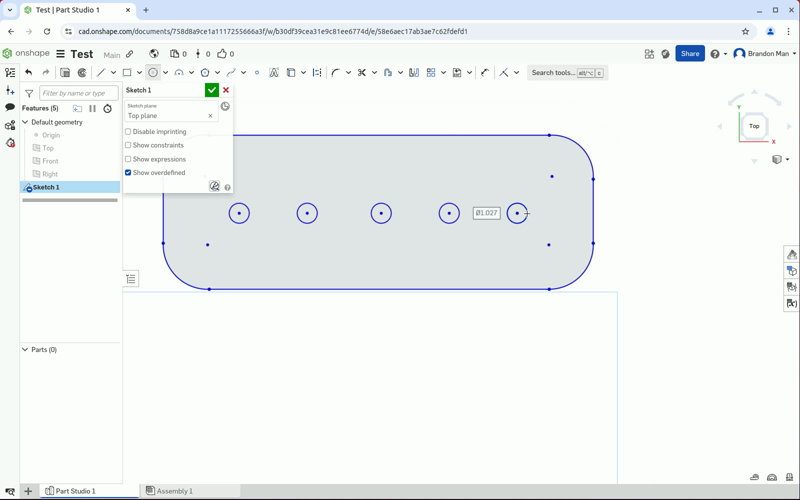
scroll(-6)
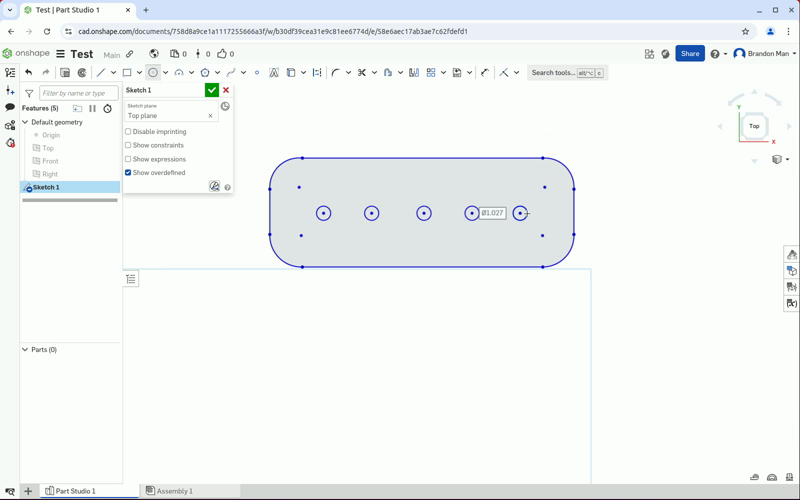
scroll(-6)
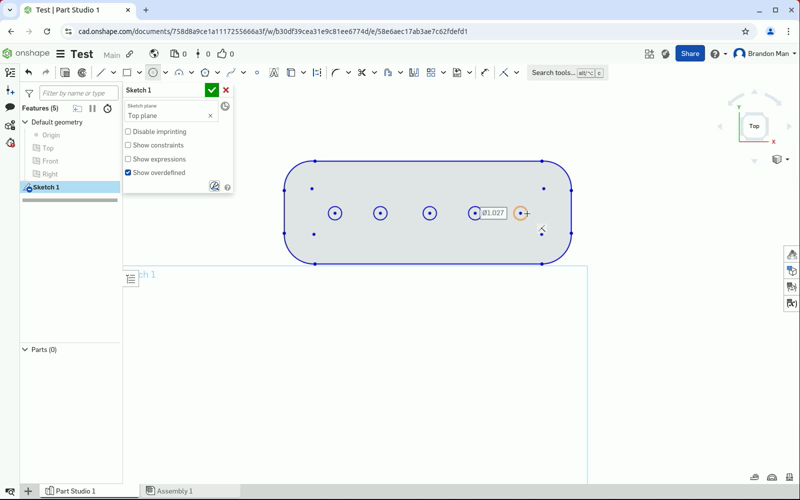
scroll(-6)
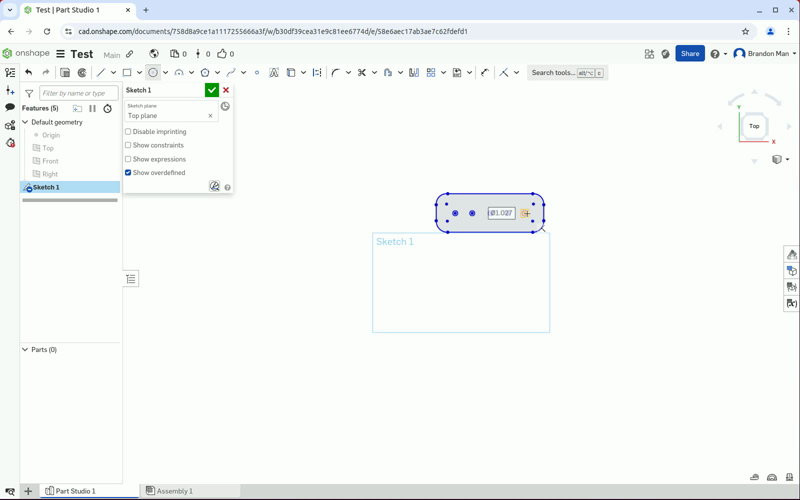
key(esc)
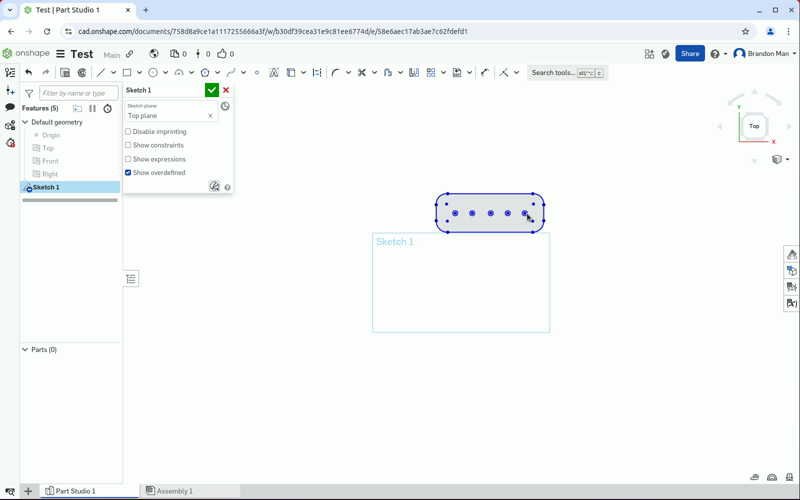
mouse_move(509, 226)
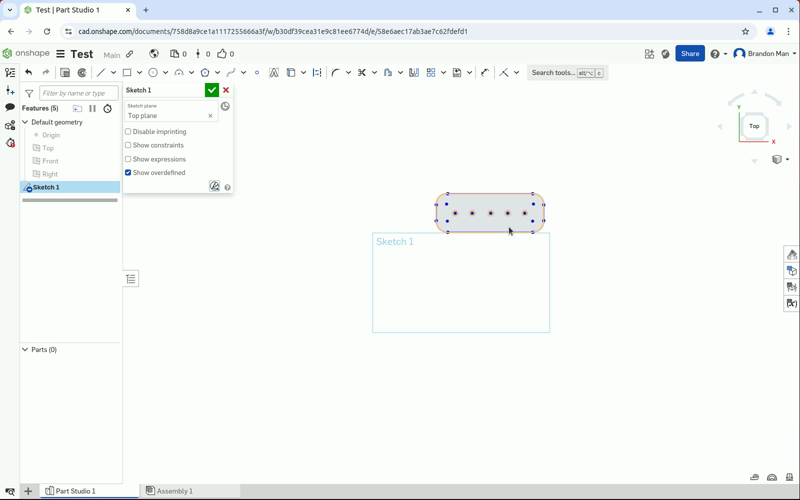
click(509, 226)
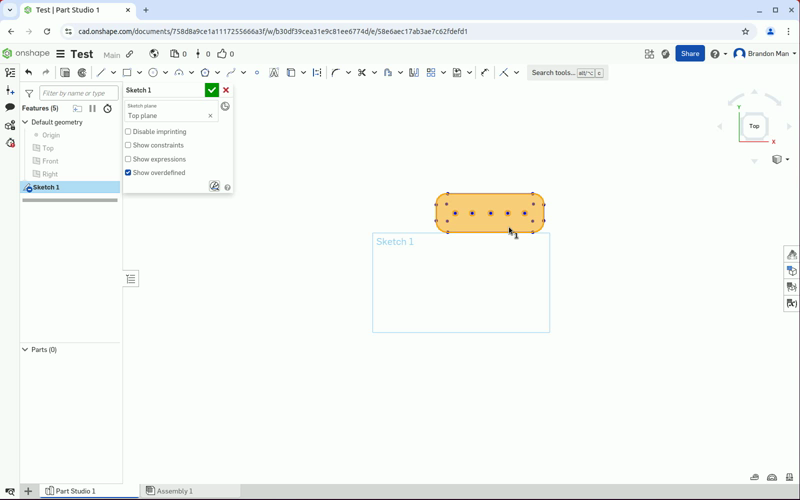
mouse_move(73, 352)
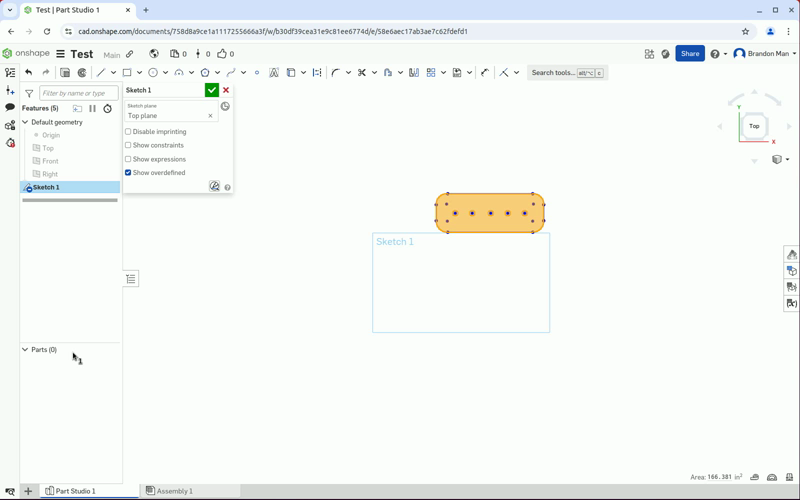
key(shift+y)
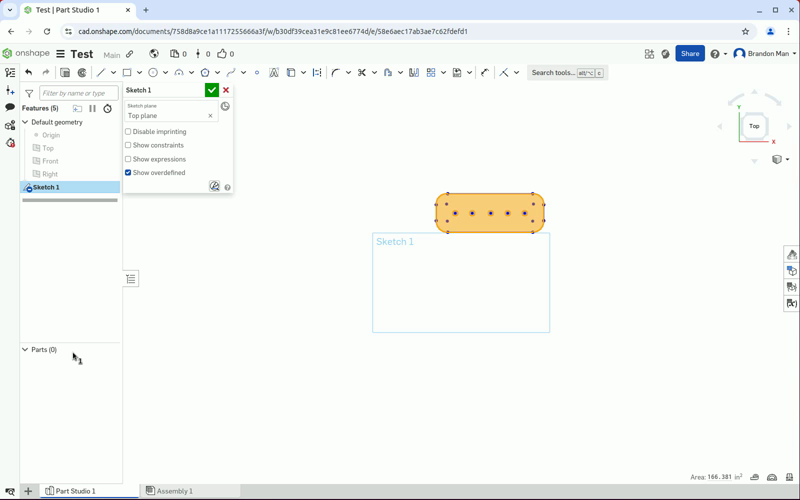
key(shift+e)
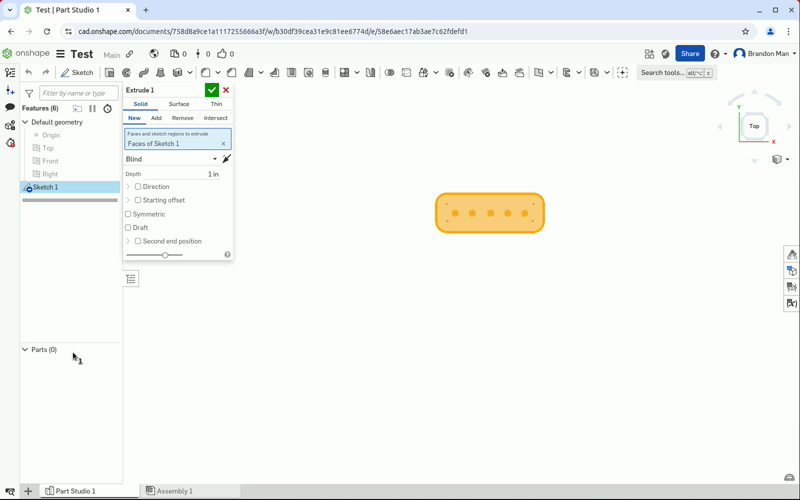
mouse_move(143, 106)
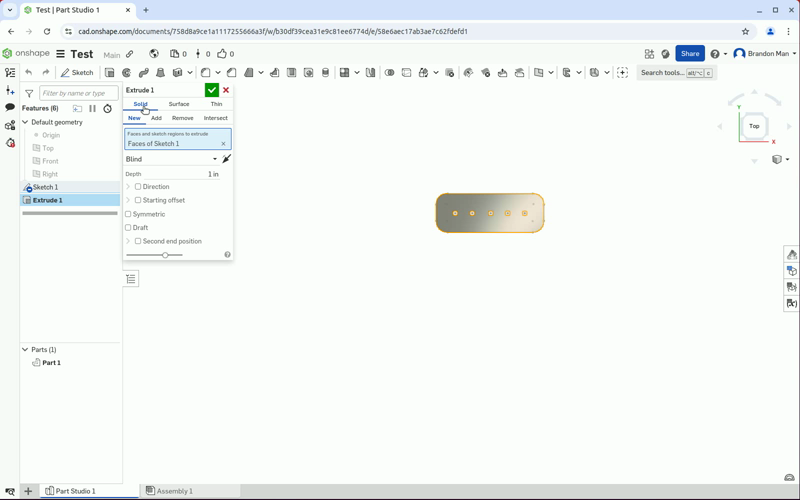
click(143, 106)
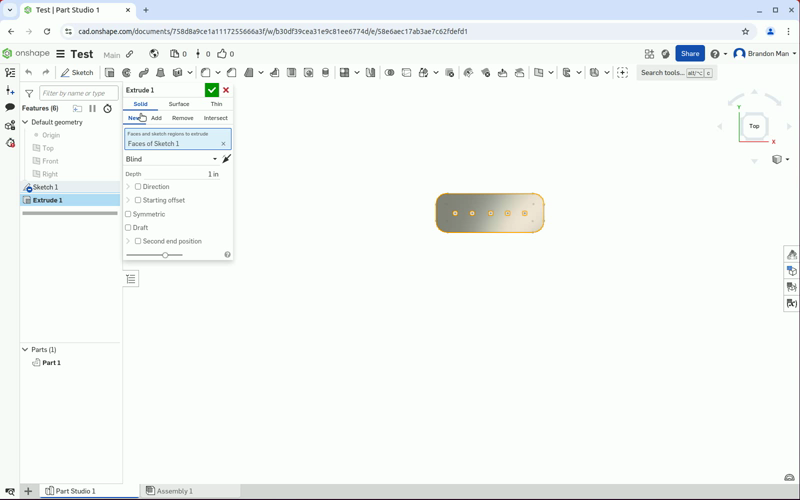
mouse_move(137, 120)
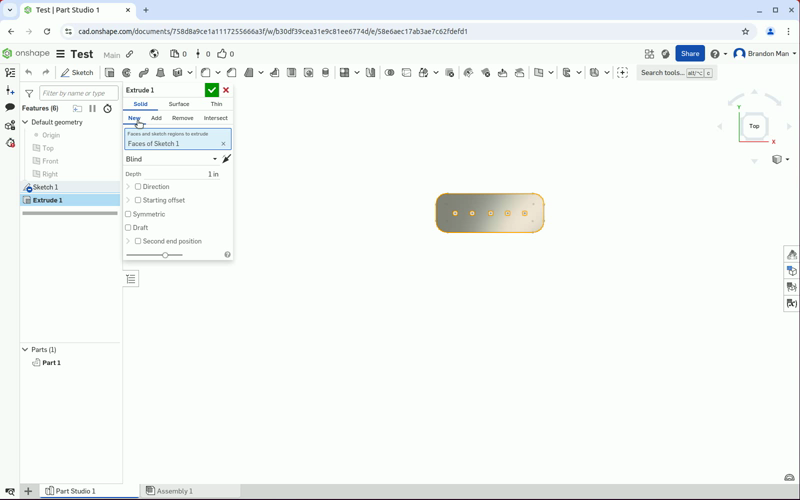
click(137, 120)
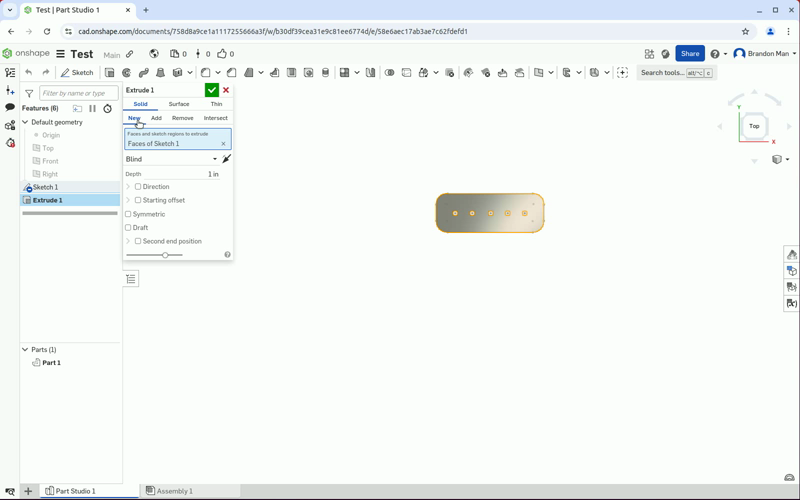
key(tab, 4)
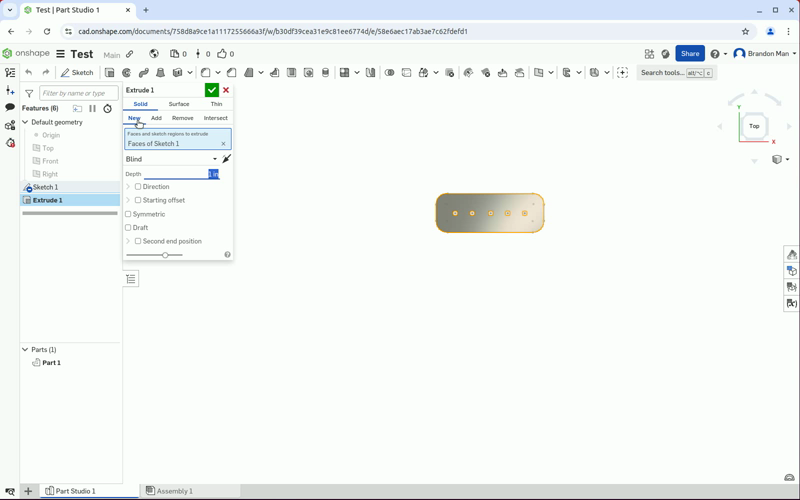
text(2.408)
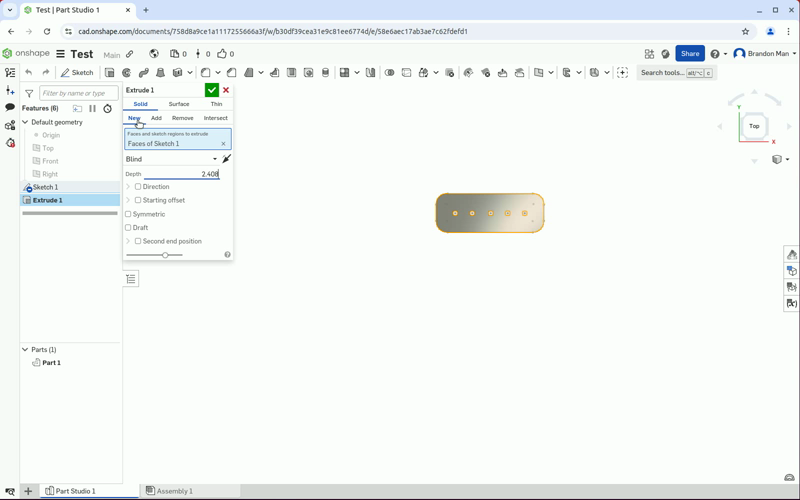
key(tab, 3)
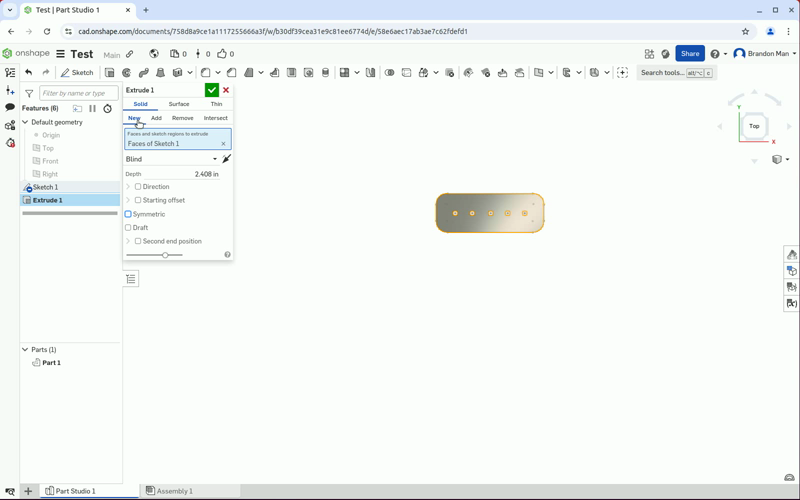
key(space)
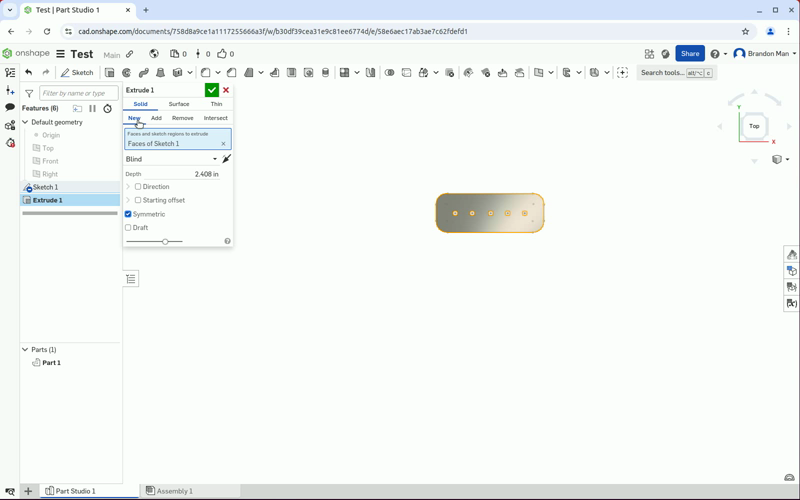
key(enter)
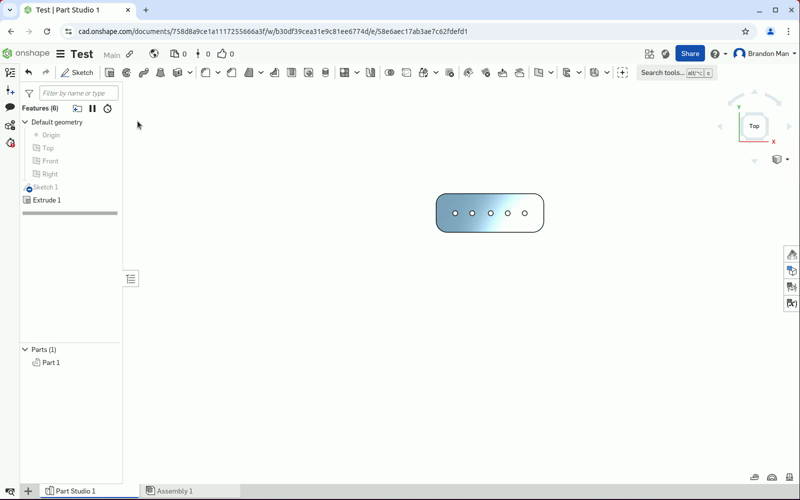
key(shift+h)
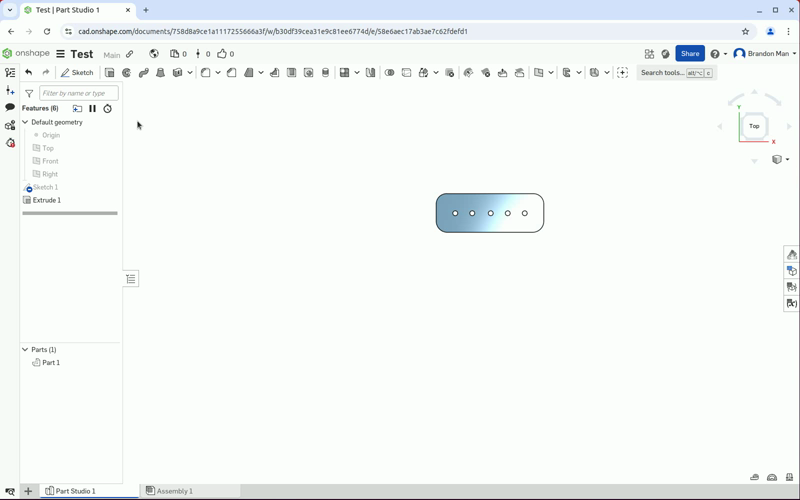
key(shift+h)
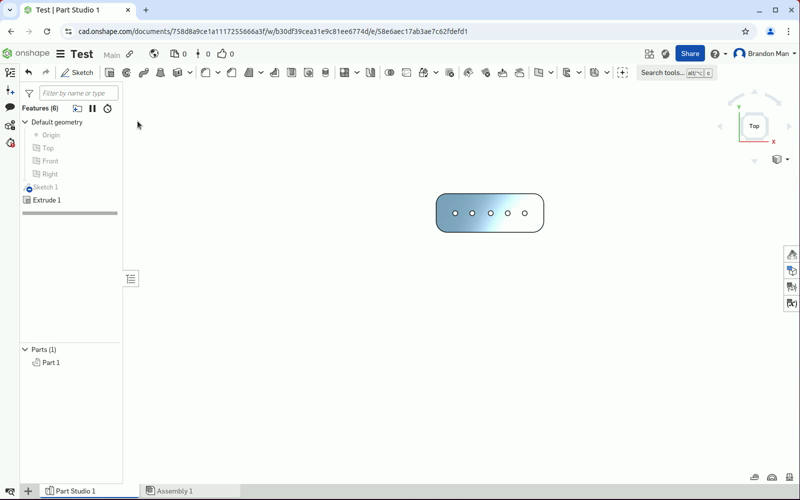
mouse_move(73, 189)
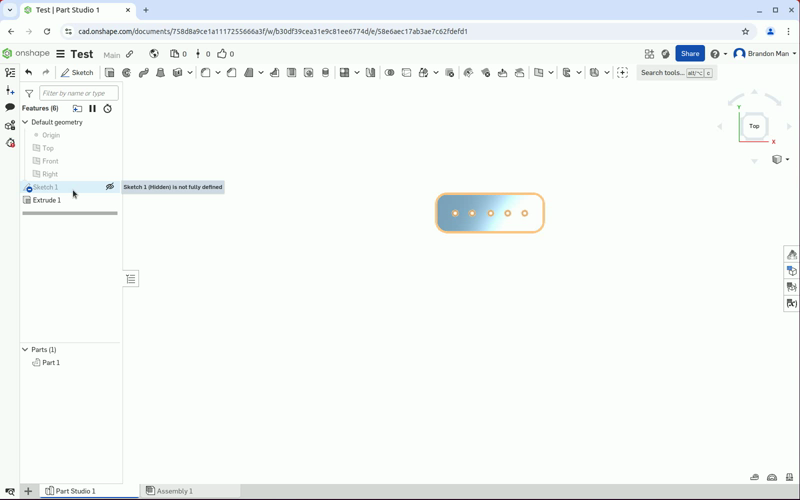
click(73, 189)
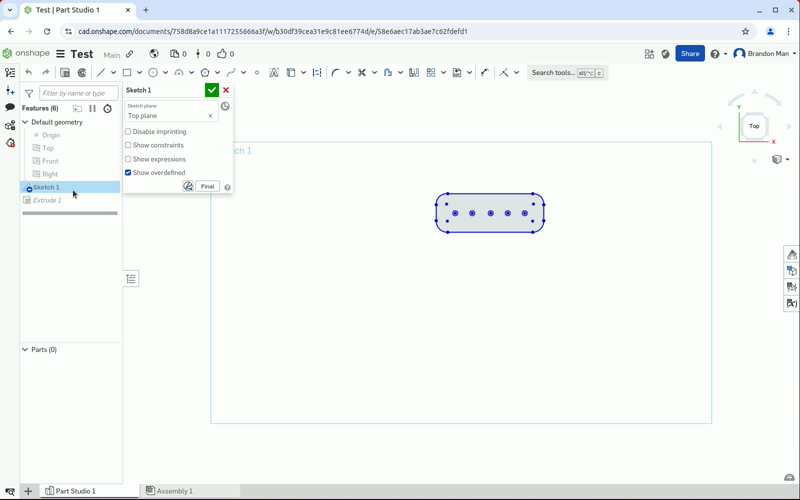
mouse_move(229, 92)
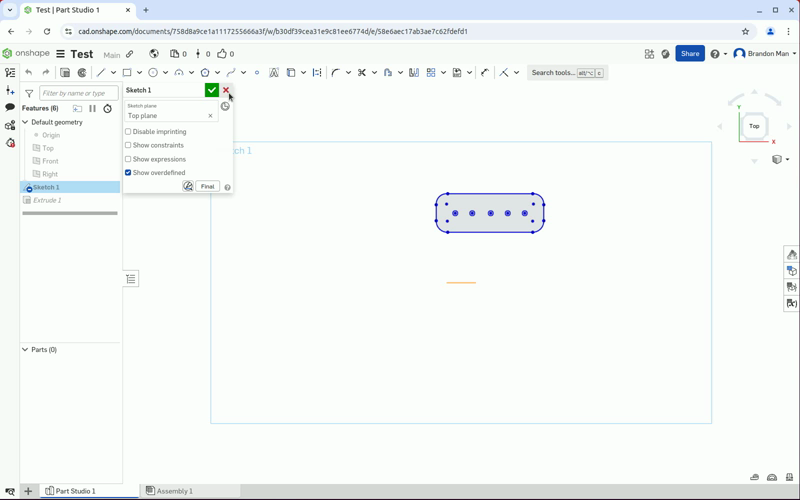
click(229, 92)
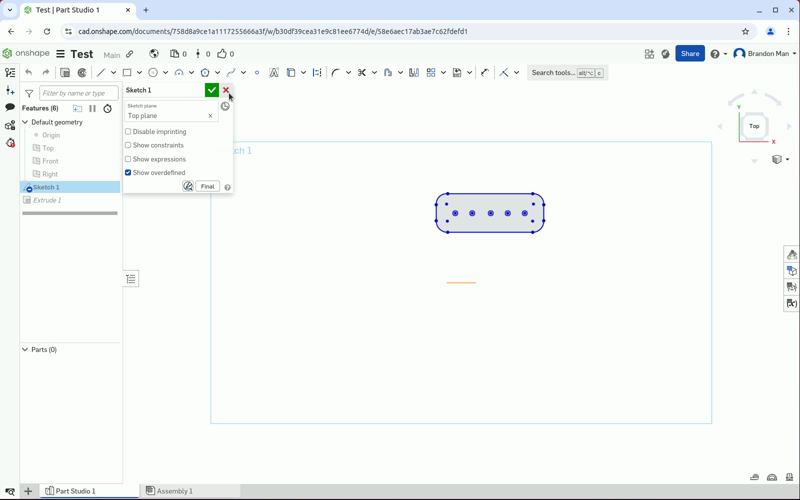
key(shift+s)
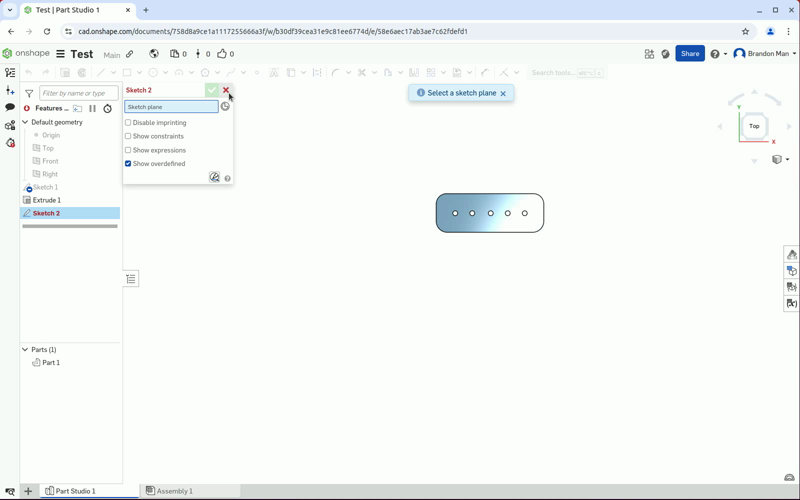
mouse_move(73, 150)
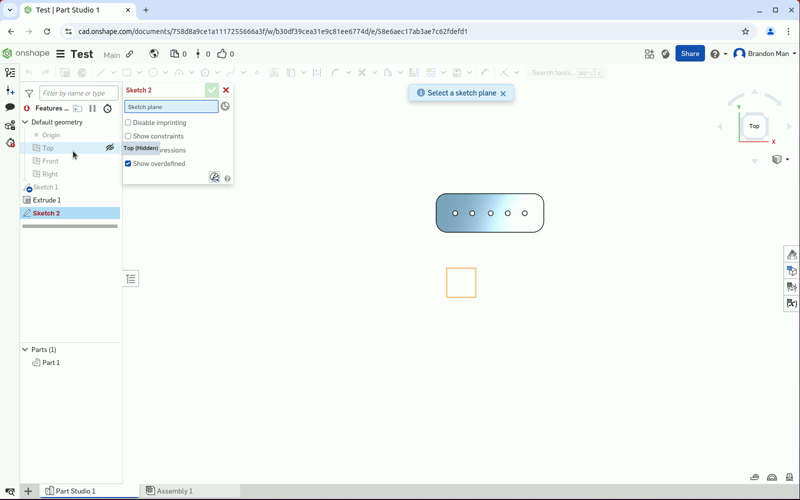
click(73, 150)
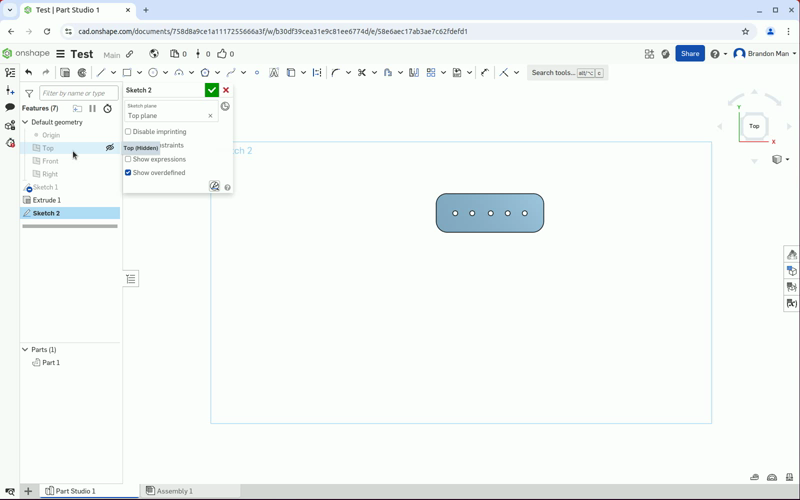
mouse_move(73, 352)
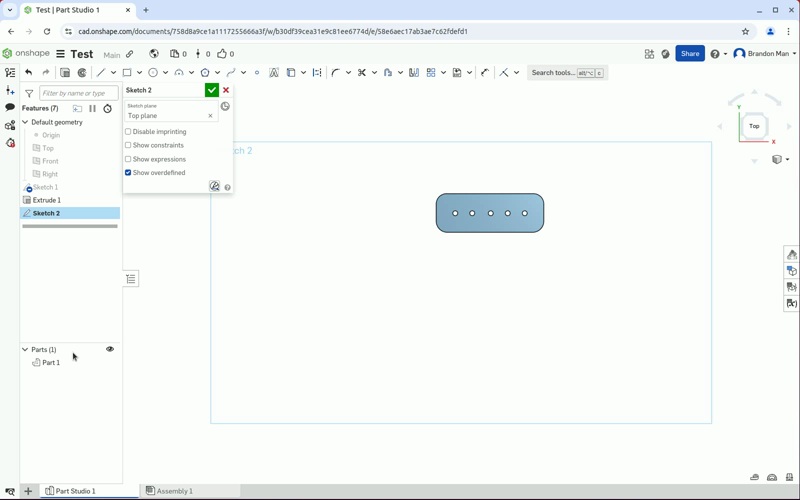
key(y)
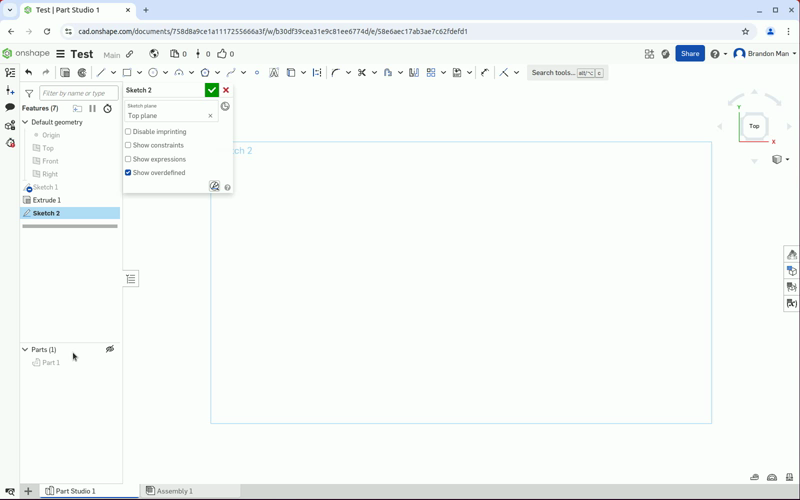
key(a)
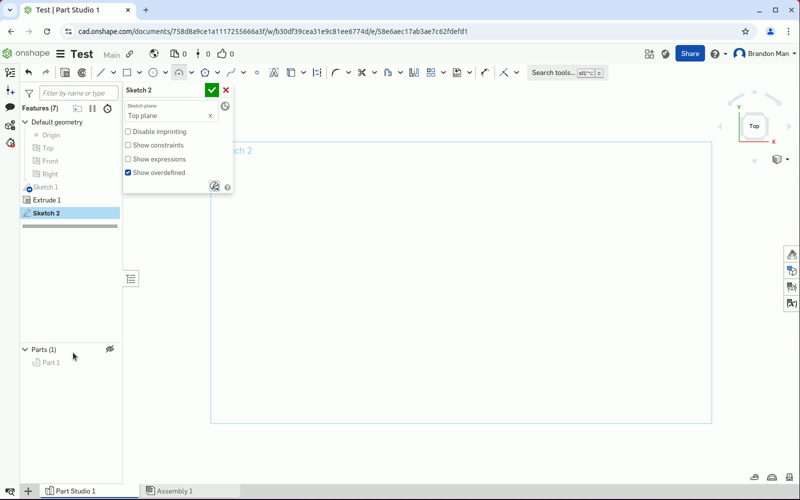
key_down(shift)
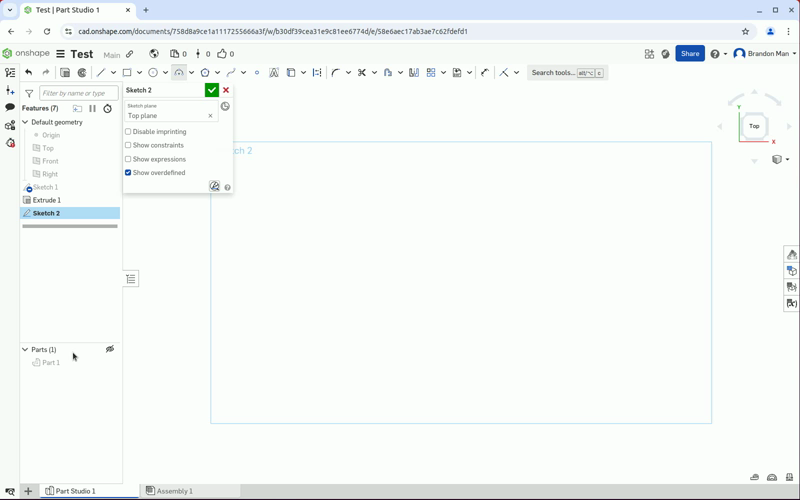
mouse_move(348, 318)
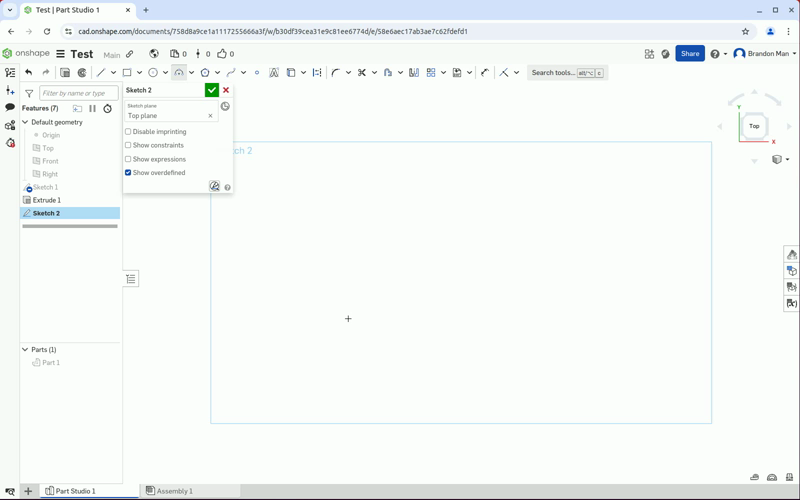
click(348, 318)
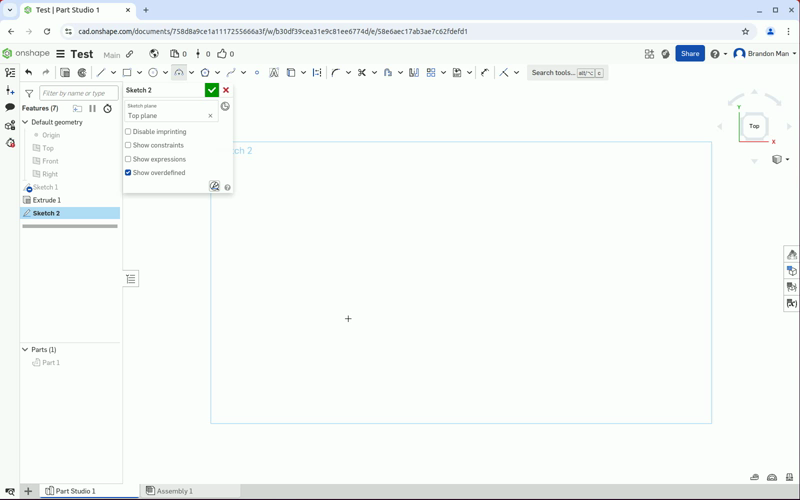
key_up(shift)
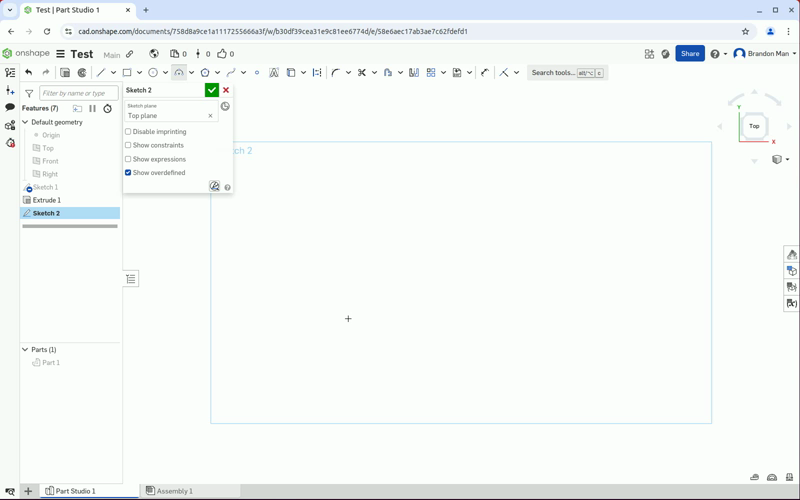
key_down(shift)
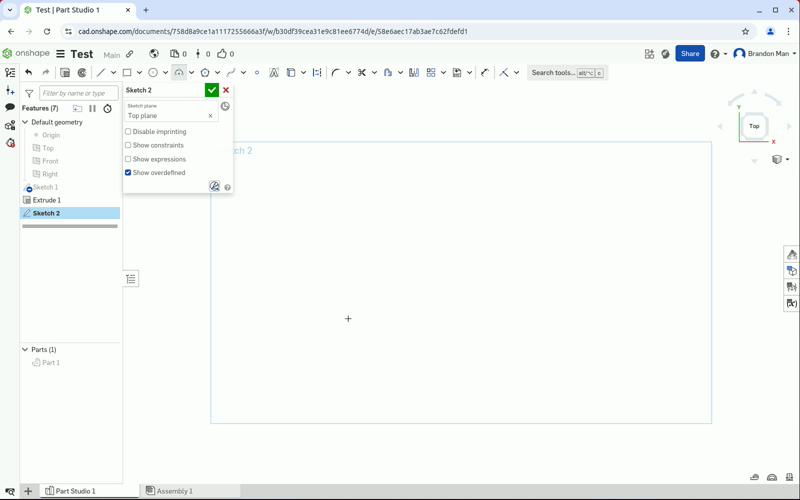
mouse_move(359, 329)
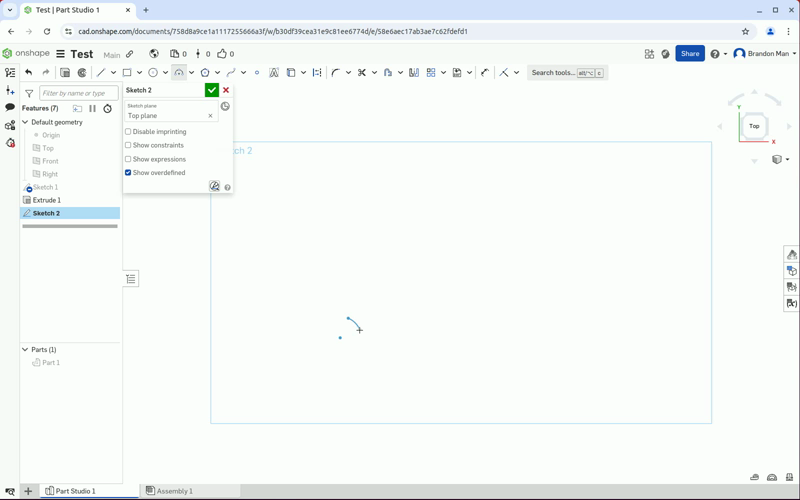
click(359, 329)
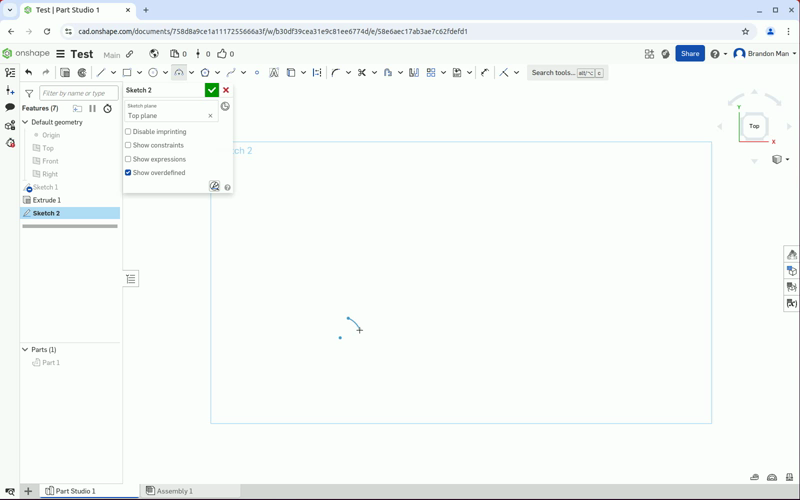
mouse_move(351, 326)
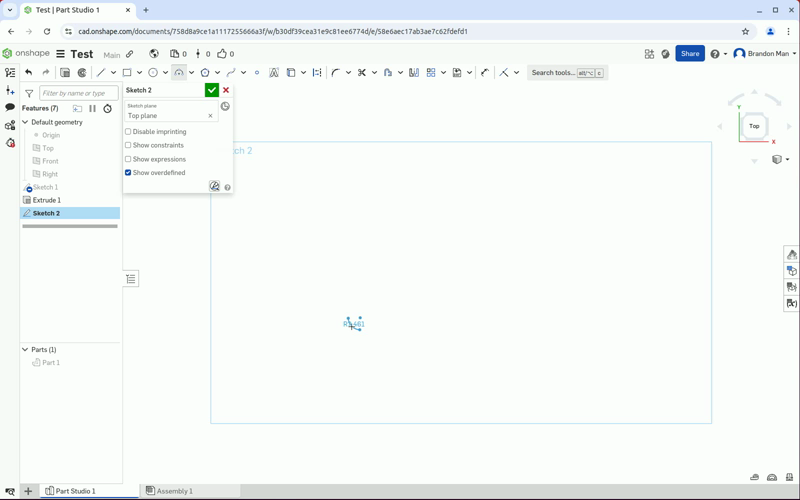
click(351, 326)
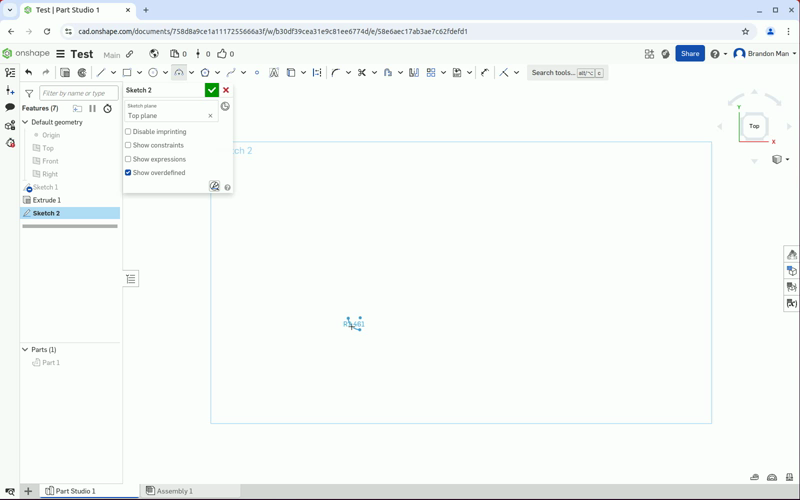
key_up(shift)
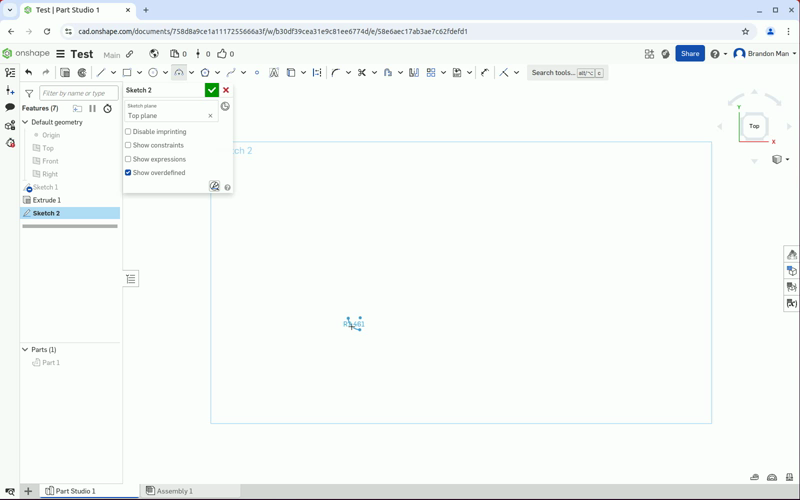
key(esc)
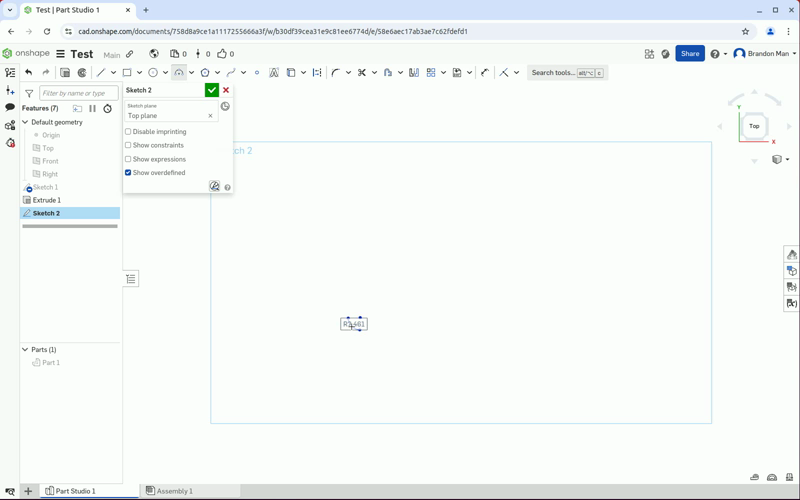
key(l)
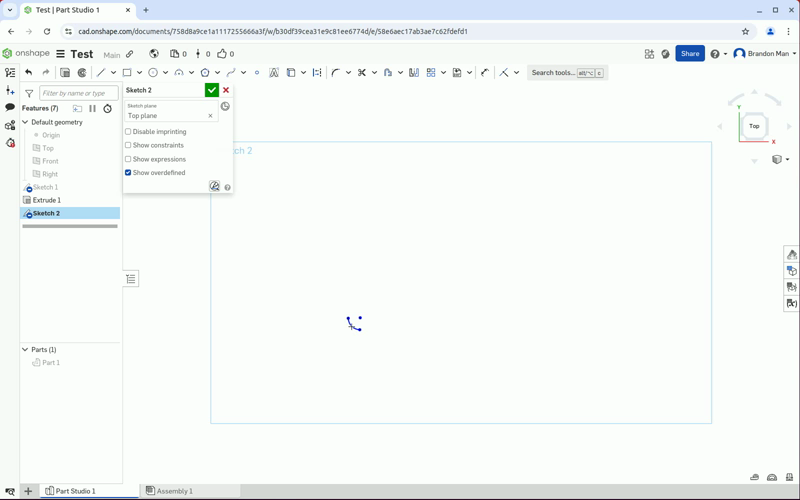
mouse_move(359, 329)
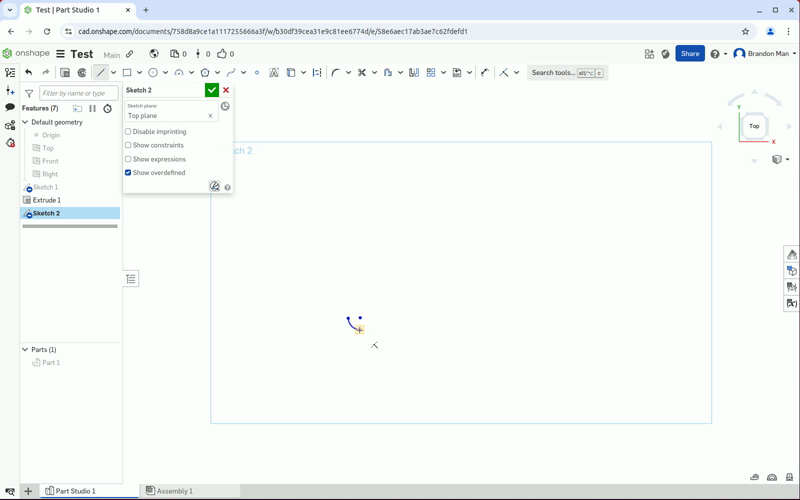
click(359, 329)
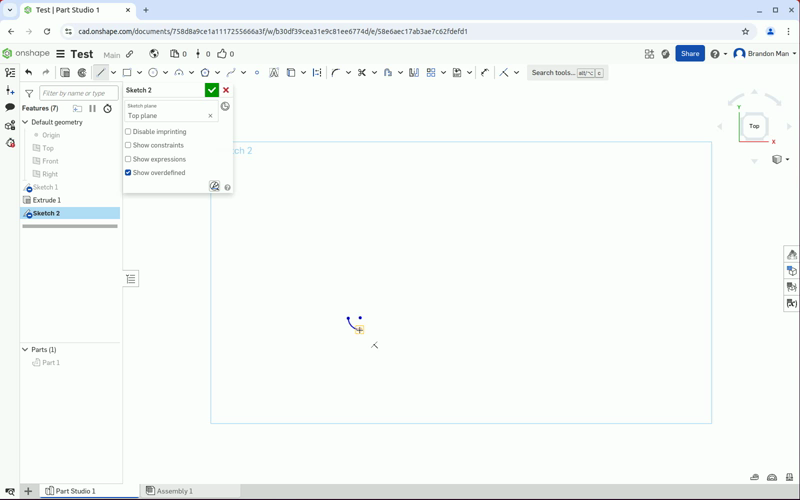
key_down(shift)
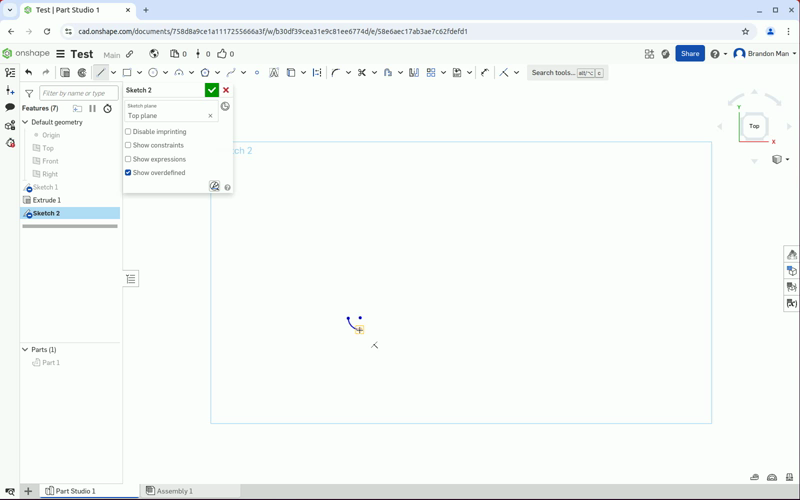
mouse_move(447, 329)
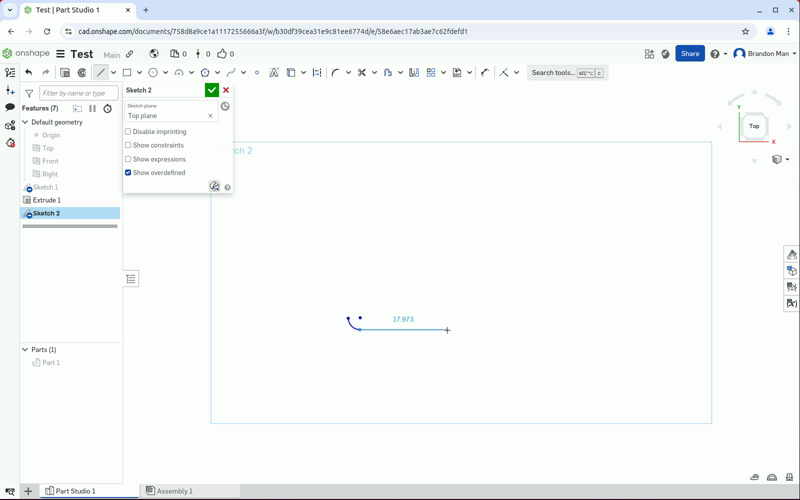
click(447, 329)
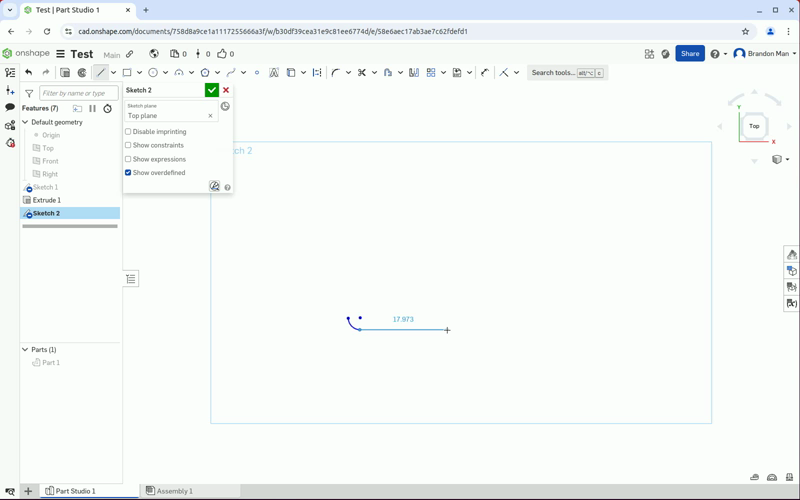
key_up(shift)
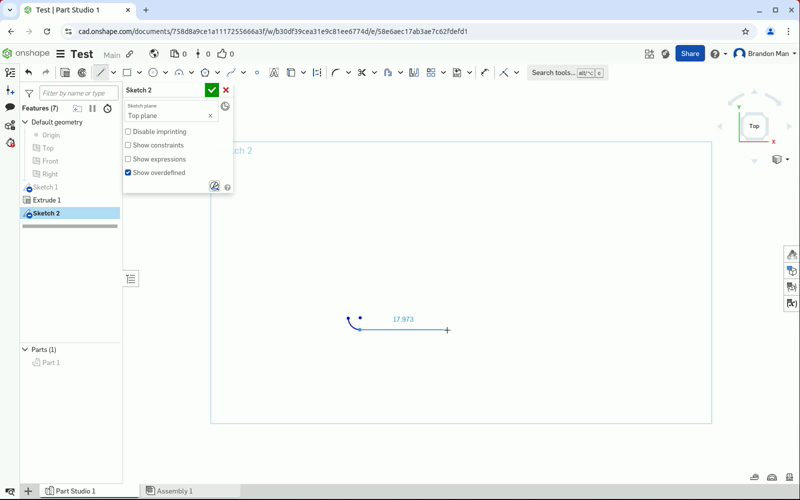
key(esc)
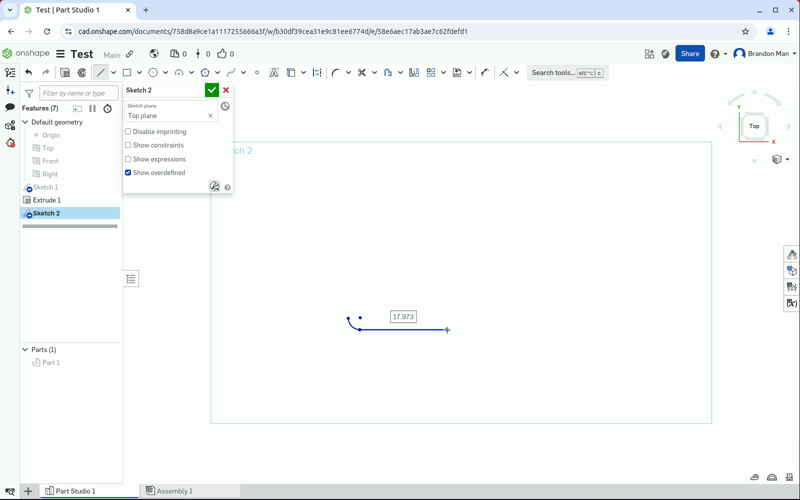
key(a)
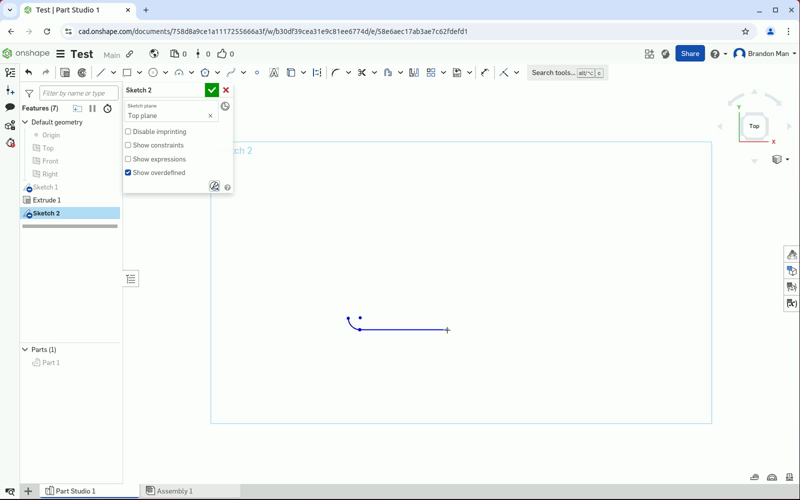
mouse_move(447, 329)
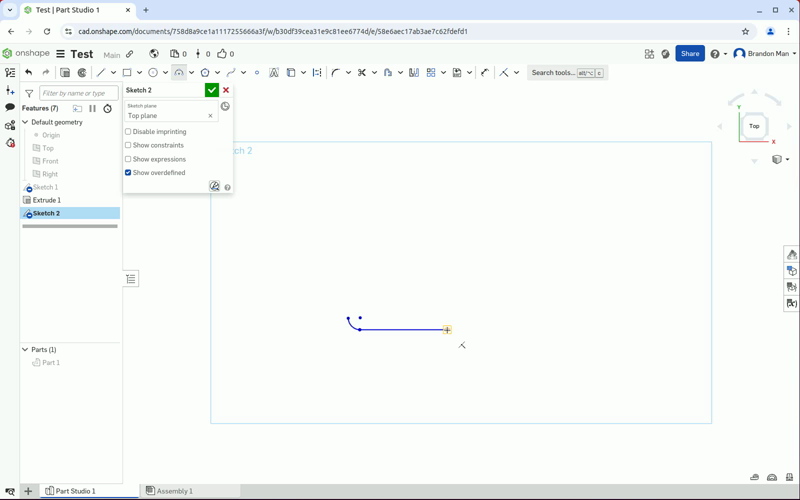
click(447, 329)
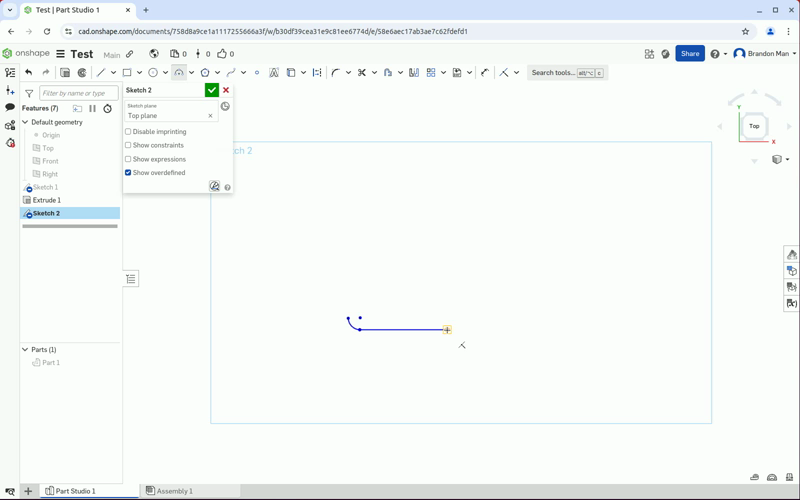
key_down(shift)
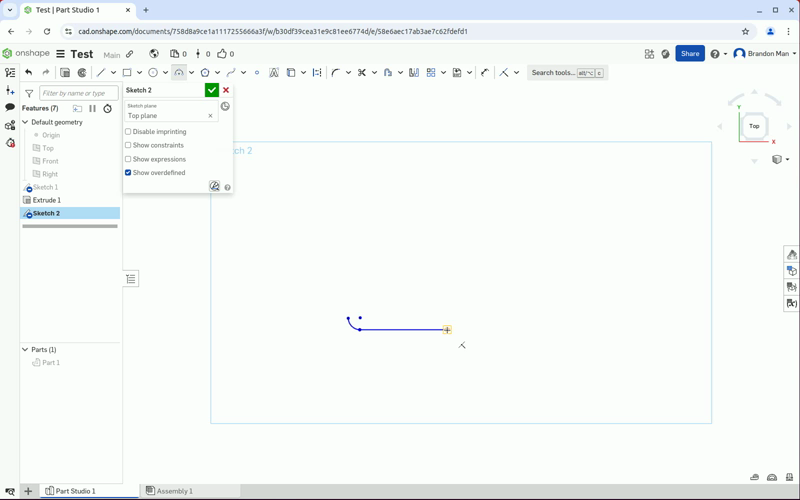
mouse_move(458, 318)
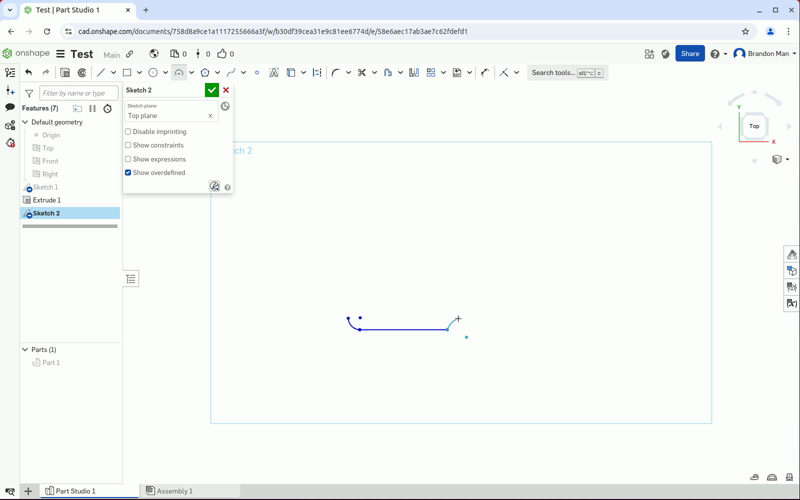
click(458, 318)
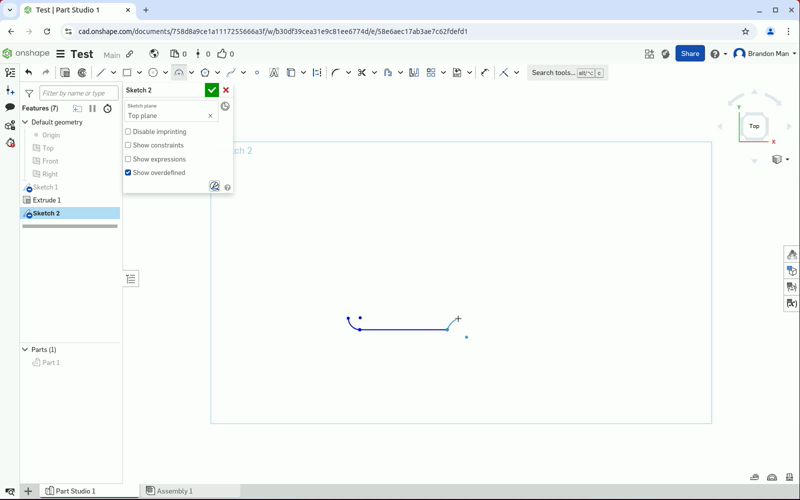
mouse_move(455, 326)
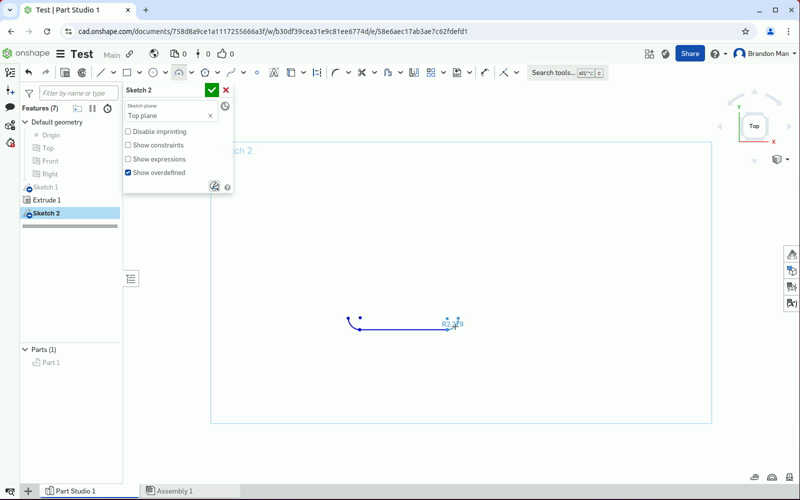
click(455, 326)
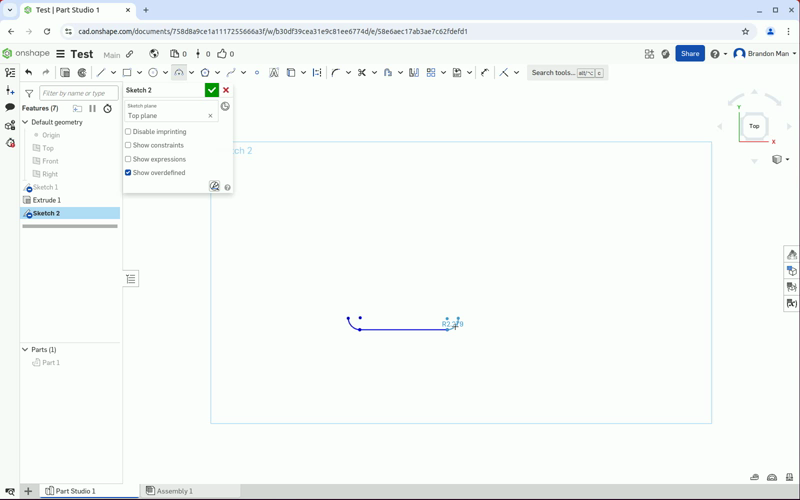
key_up(shift)
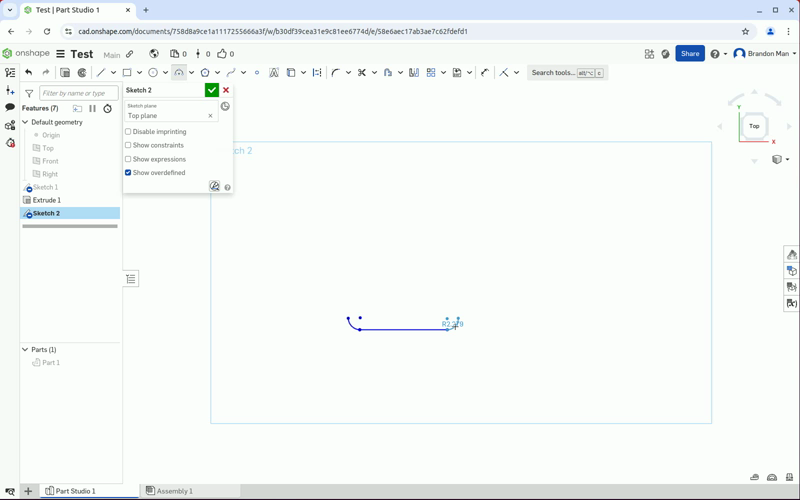
key(esc)
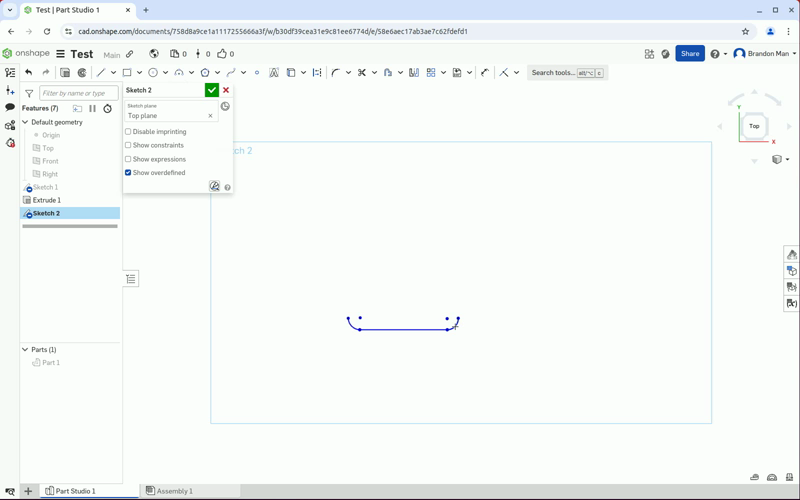
key(l)
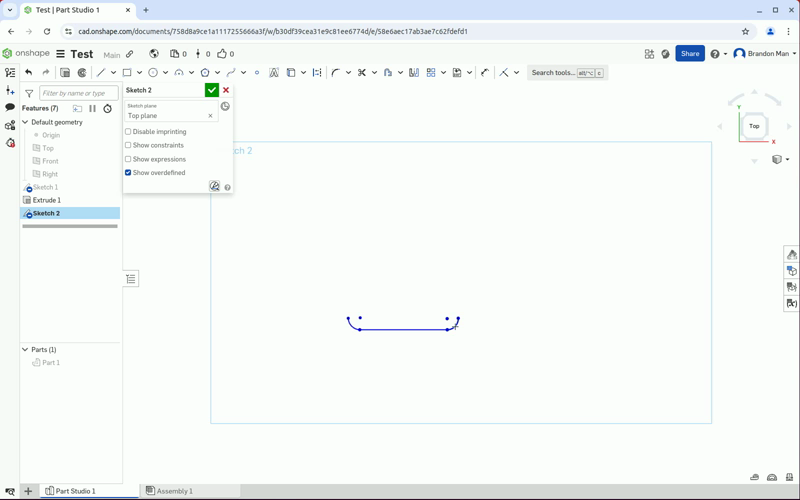
mouse_move(458, 318)
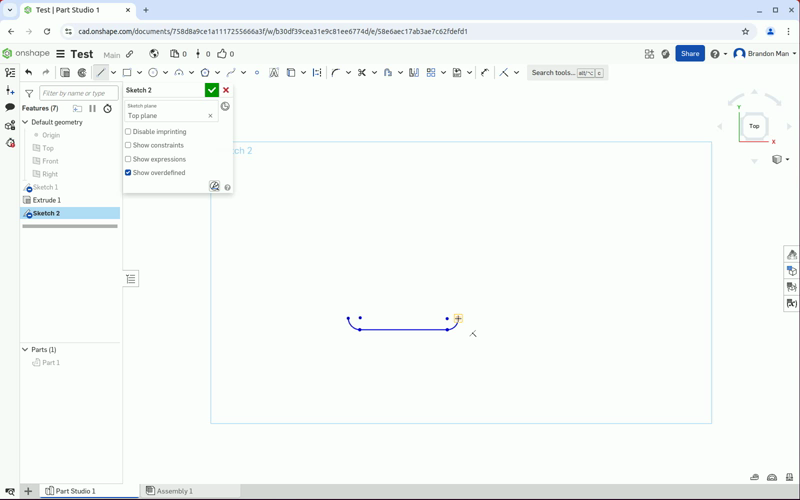
click(458, 318)
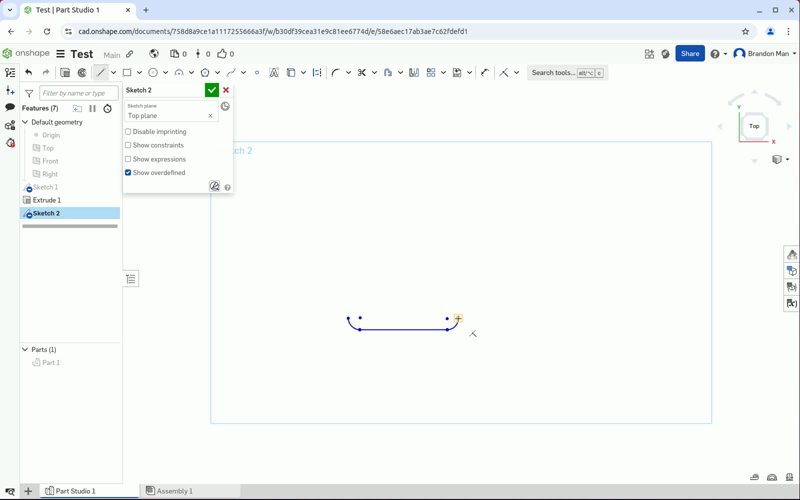
key_down(shift)
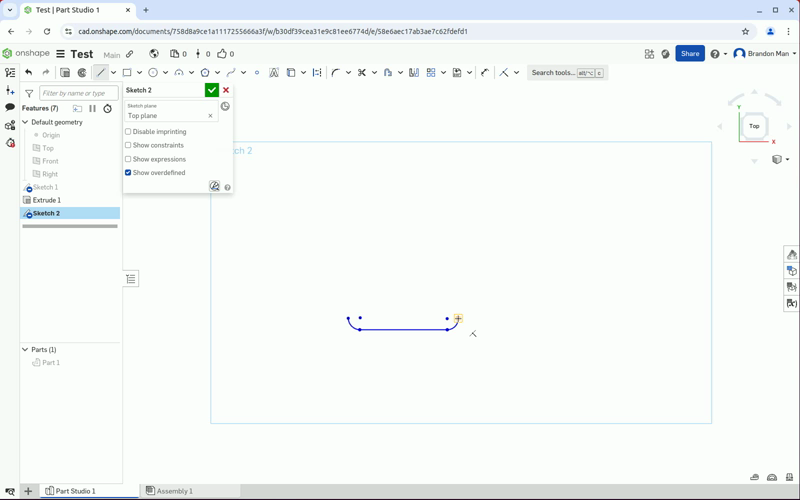
mouse_move(488, 318)
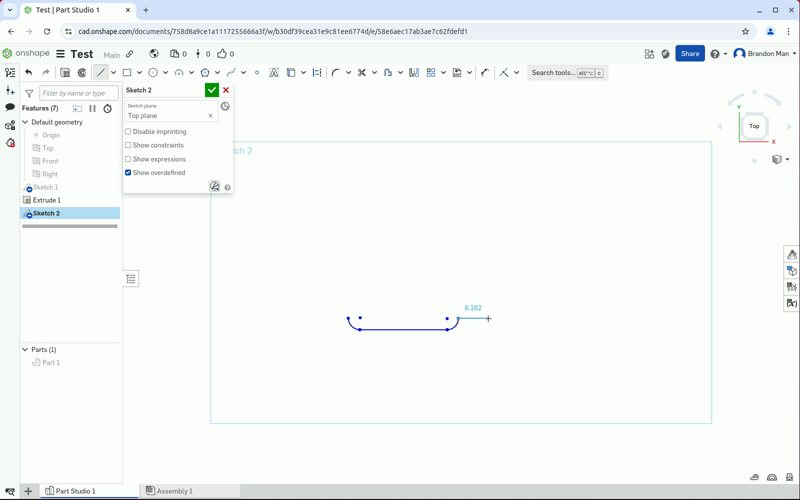
mouse_move(458, 303)
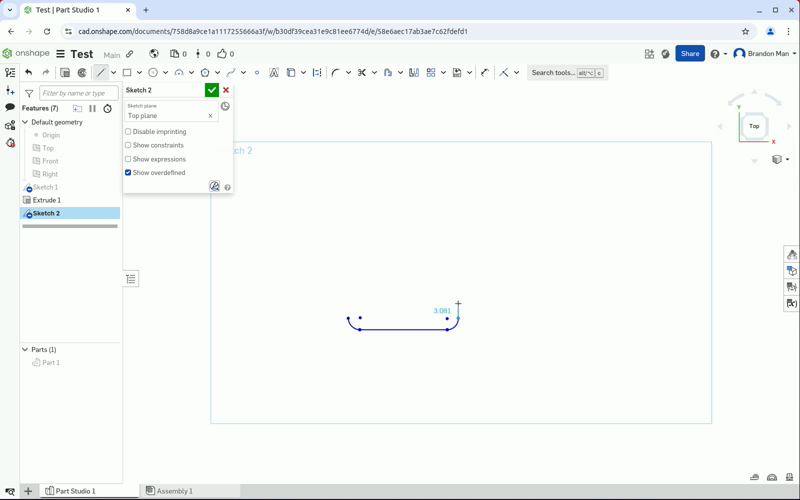
click(458, 303)
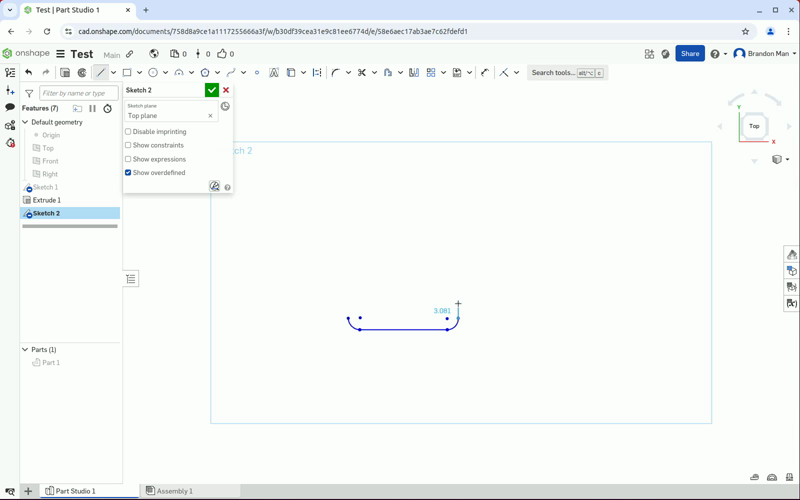
key_up(shift)
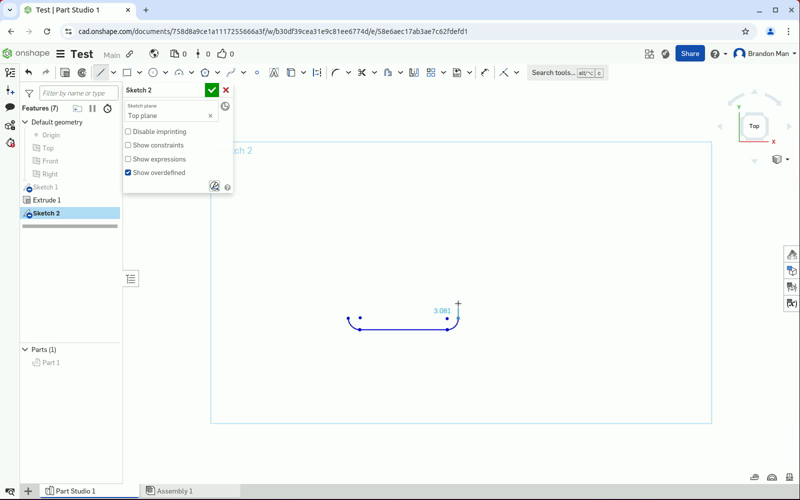
key(esc)
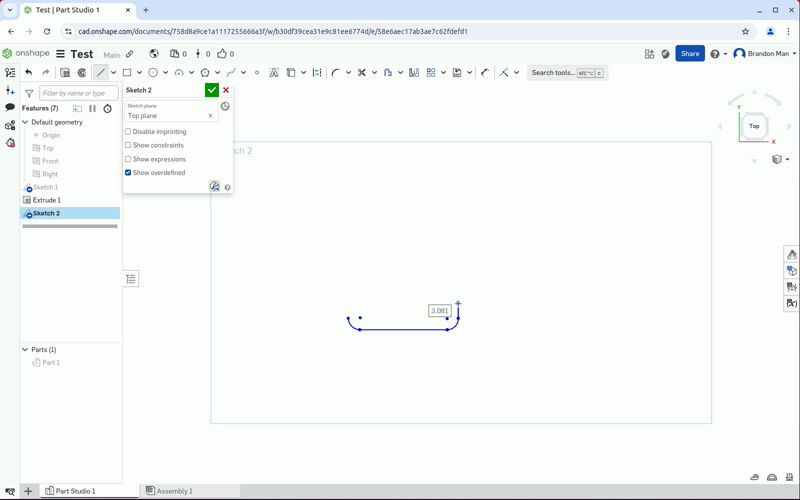
key(a)
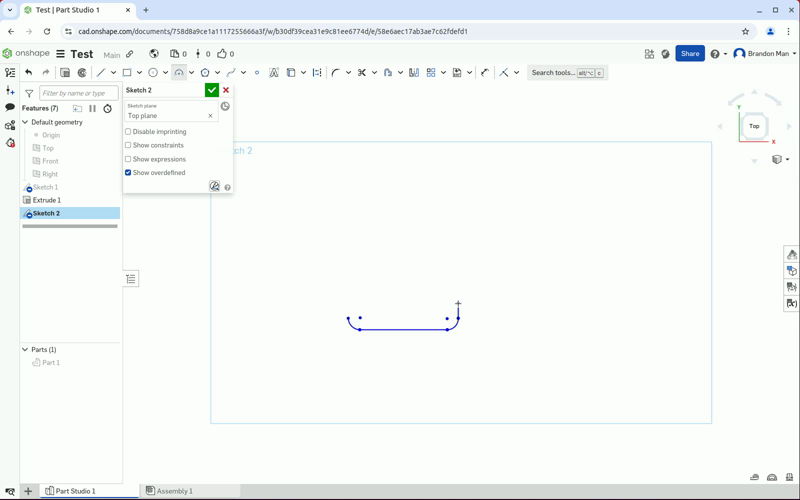
mouse_move(458, 303)
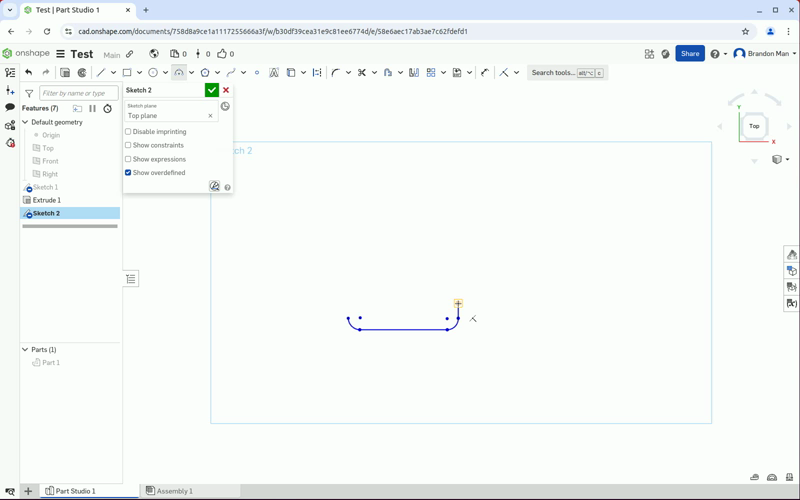
click(458, 303)
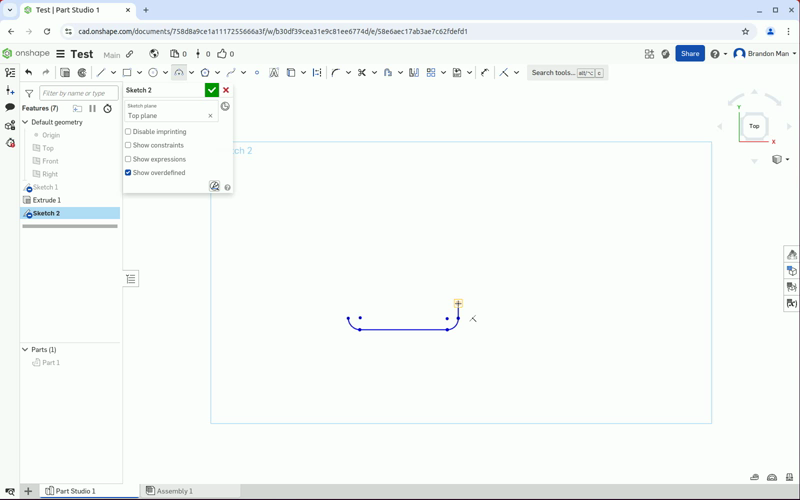
key_down(shift)
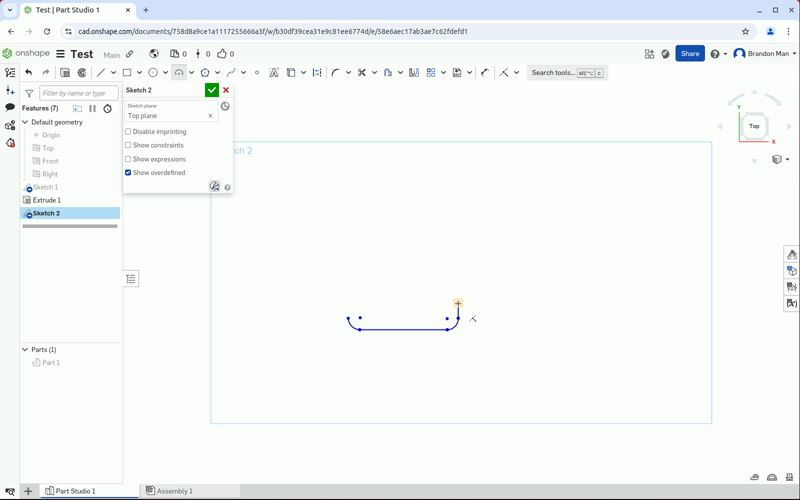
mouse_move(447, 291)
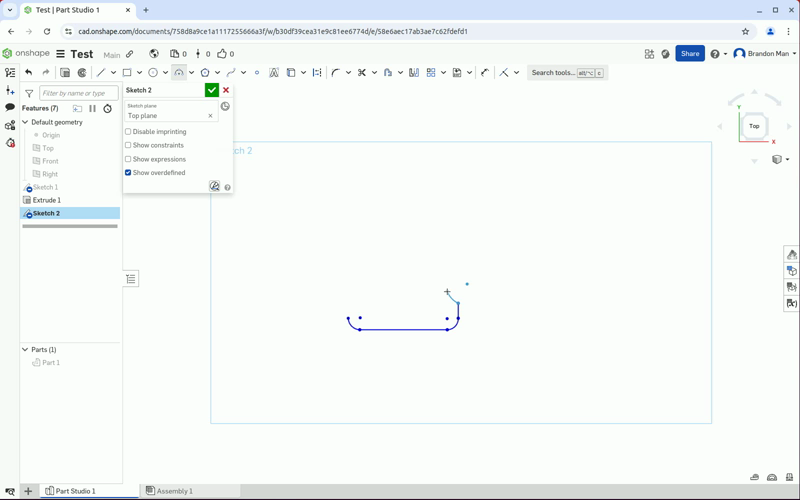
click(447, 291)
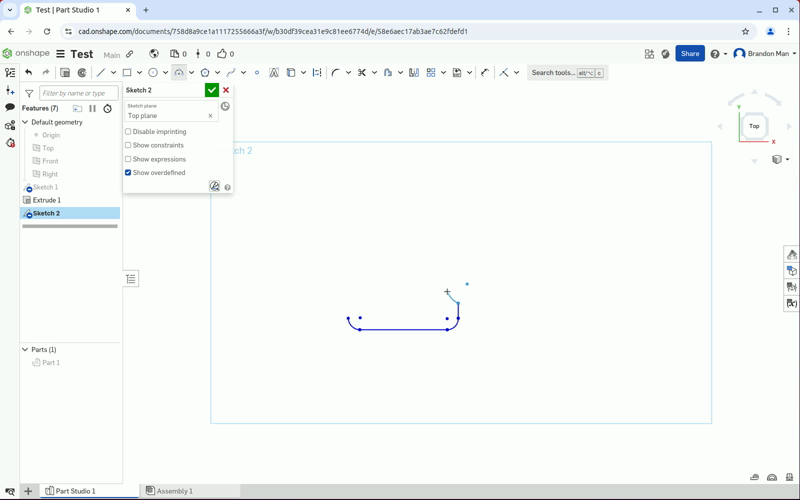
mouse_move(455, 294)
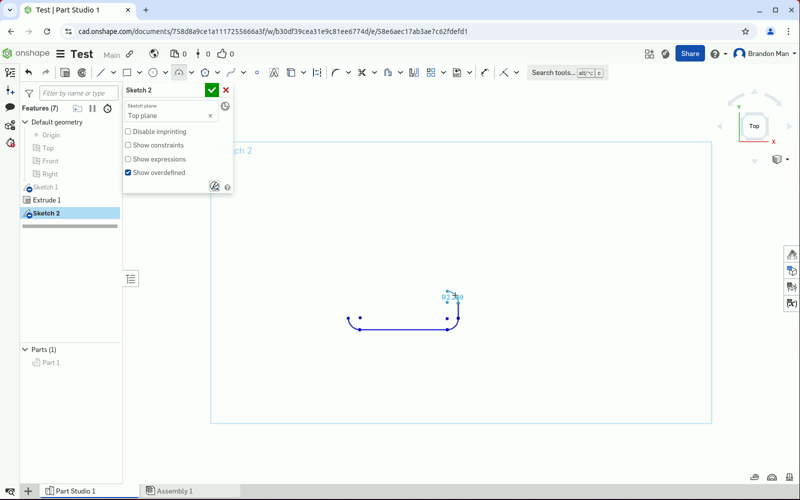
click(455, 294)
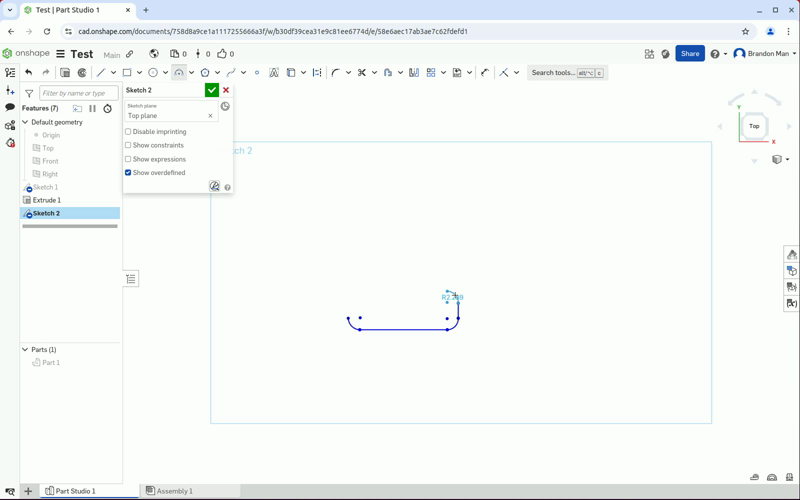
key_up(shift)
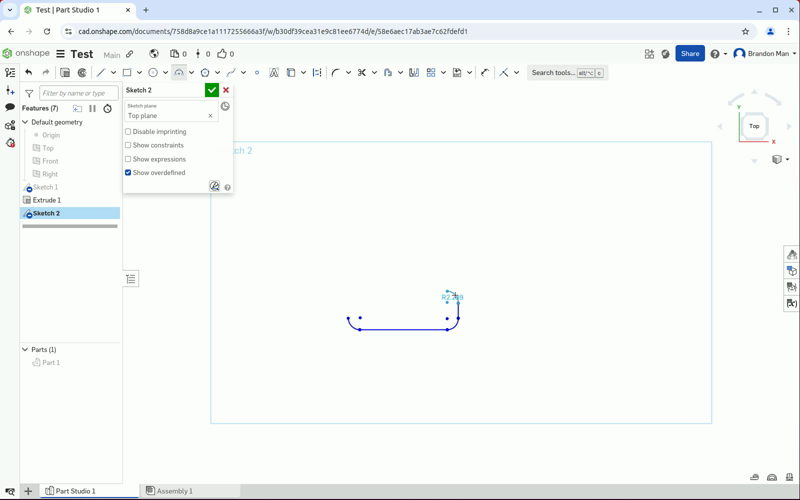
key(esc)
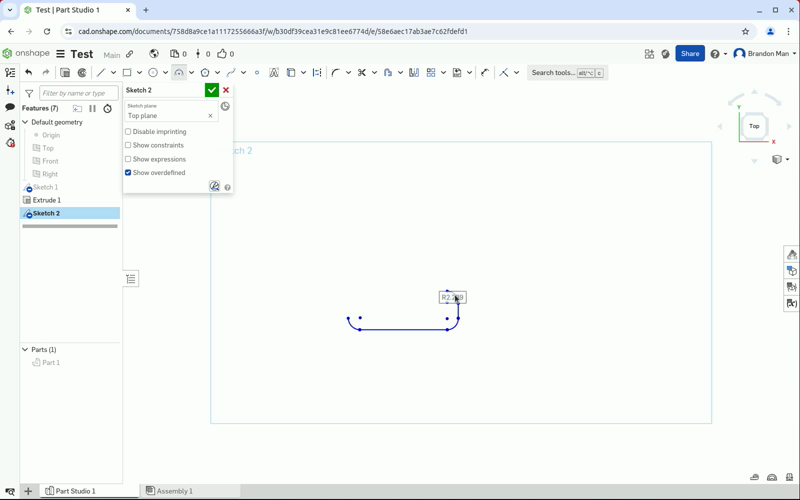
key(l)
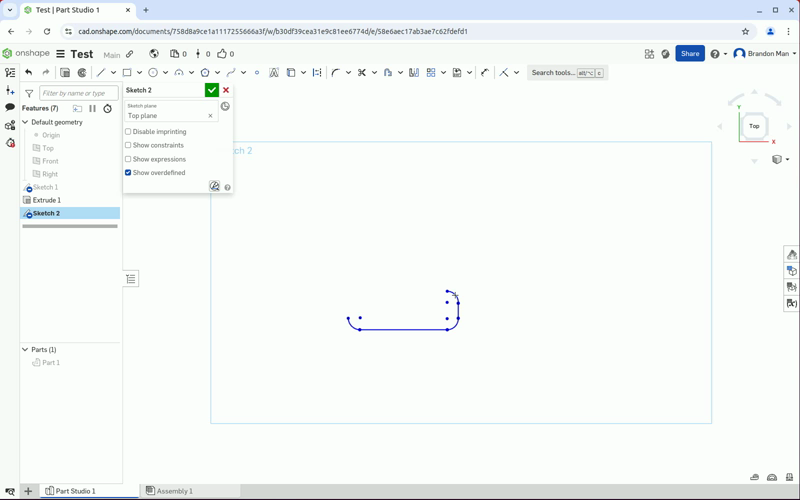
mouse_move(447, 291)
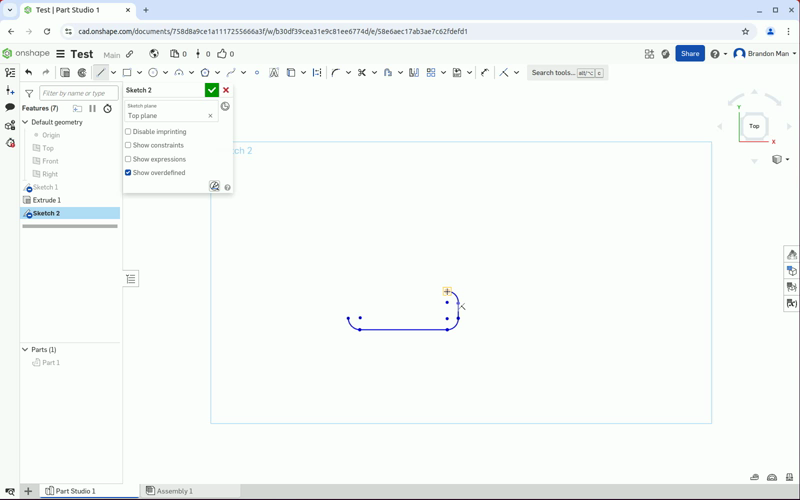
click(447, 291)
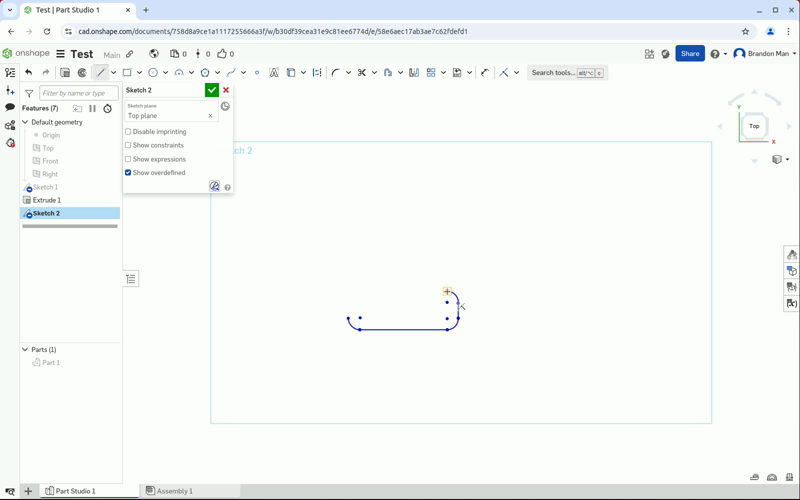
key_down(shift)
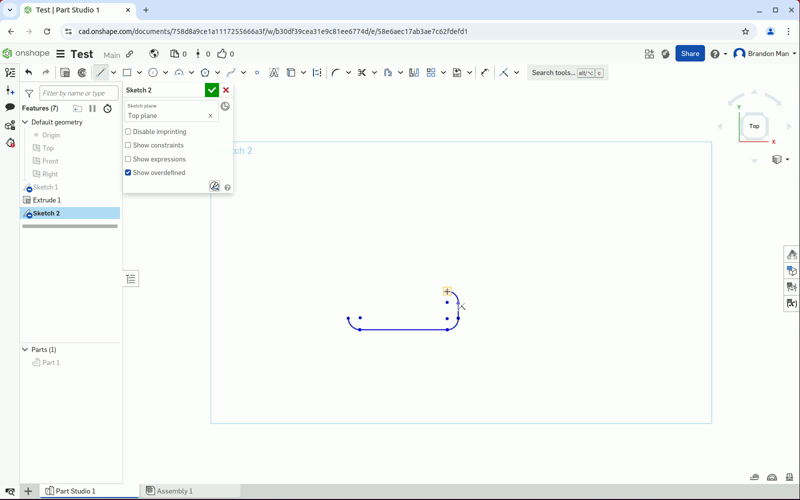
mouse_move(359, 291)
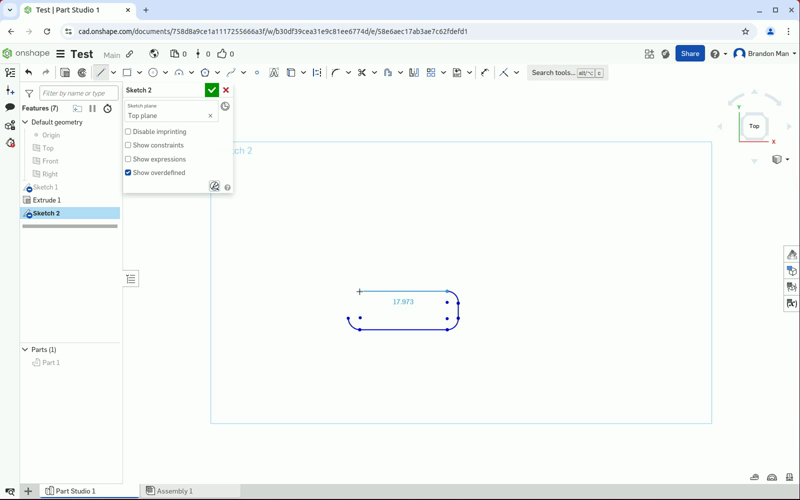
click(359, 291)
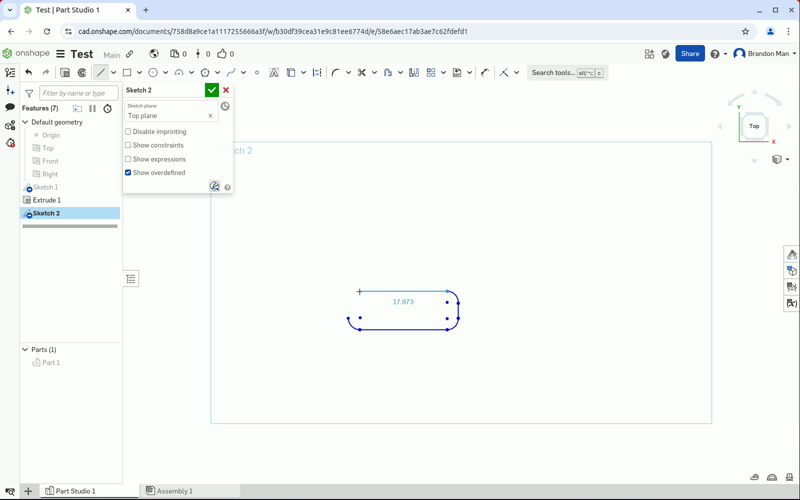
key_up(shift)
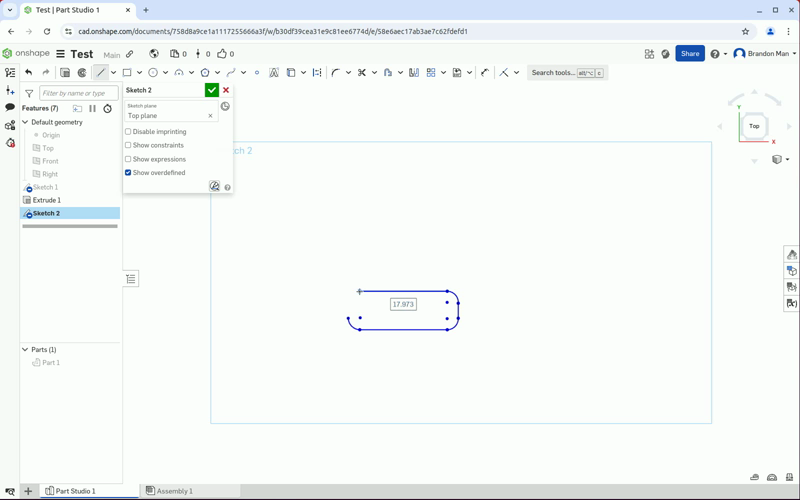
key(esc)
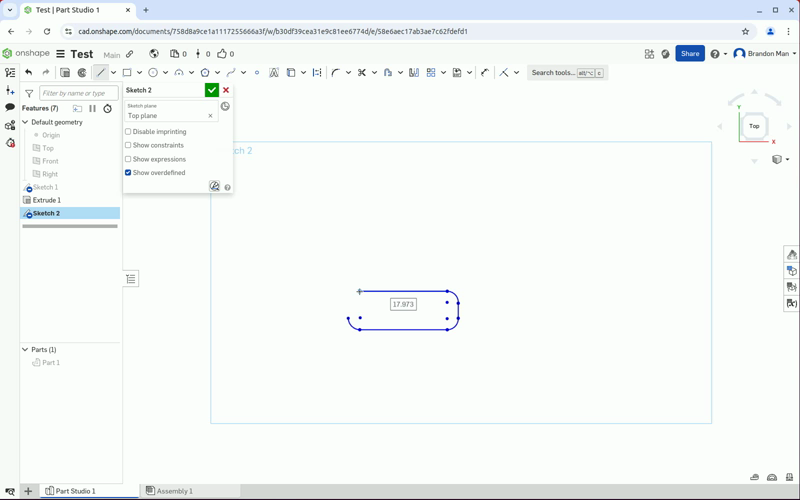
key(a)
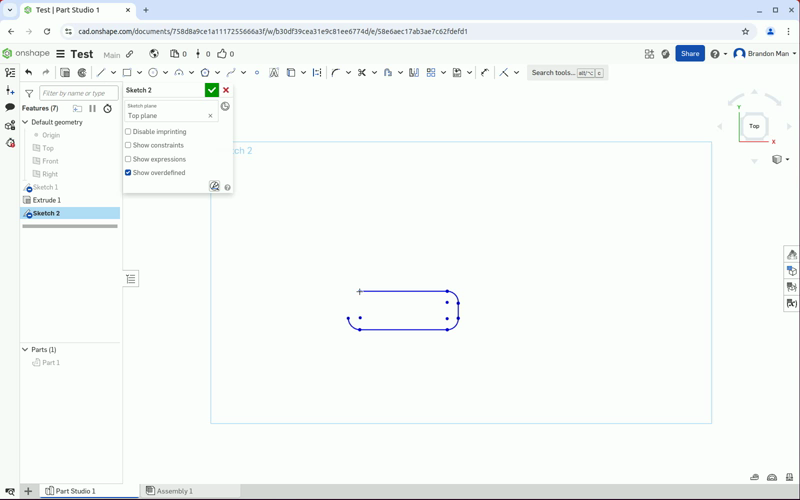
mouse_move(359, 291)
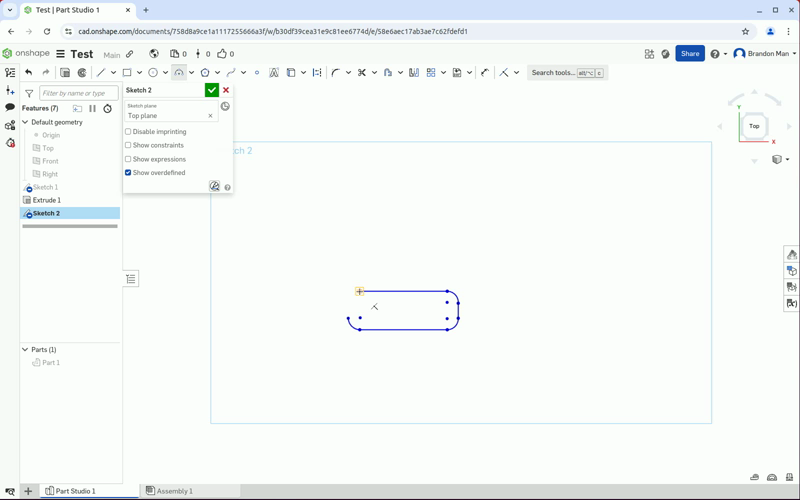
click(359, 291)
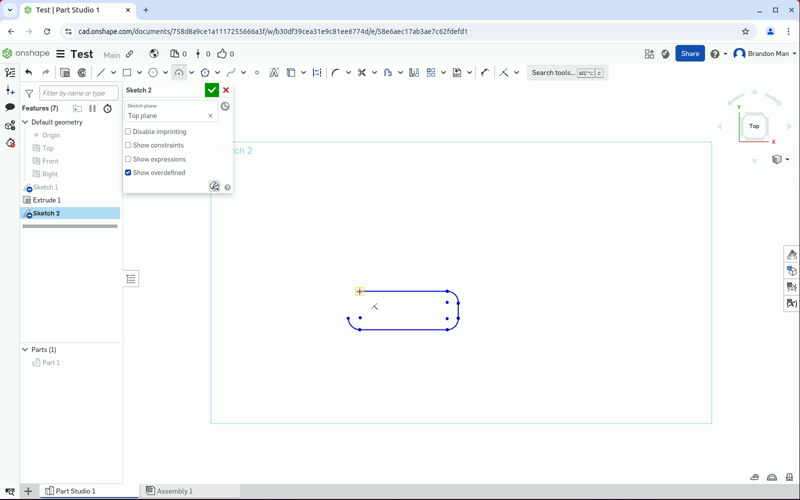
key_down(shift)
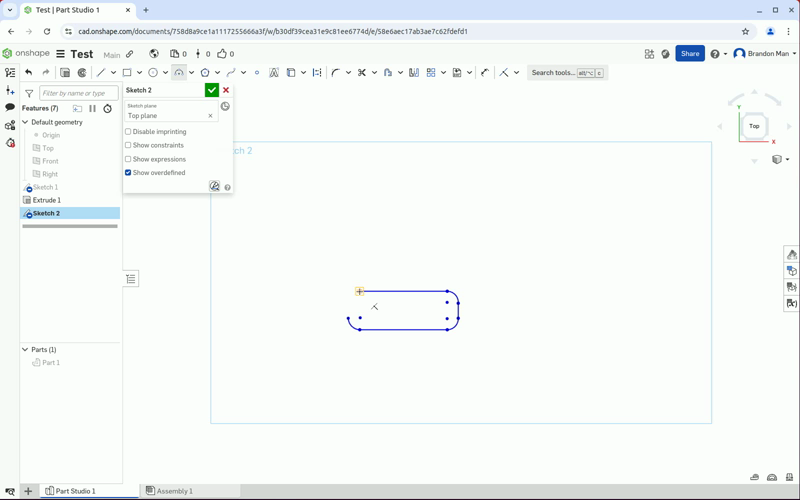
mouse_move(348, 303)
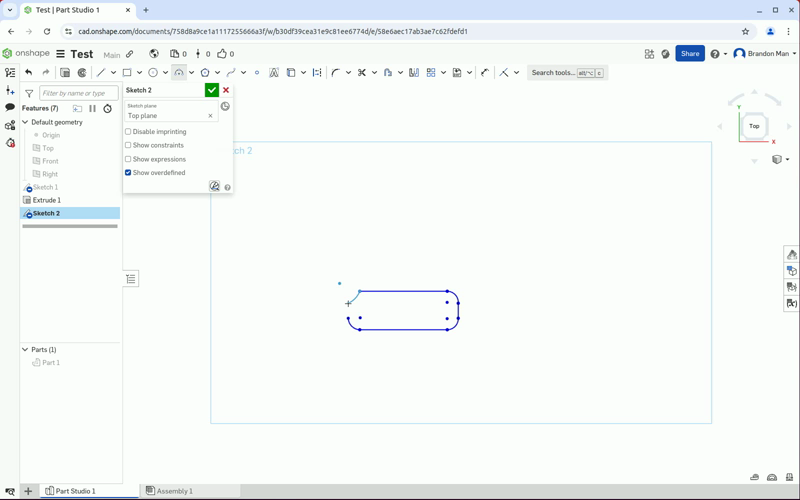
click(348, 303)
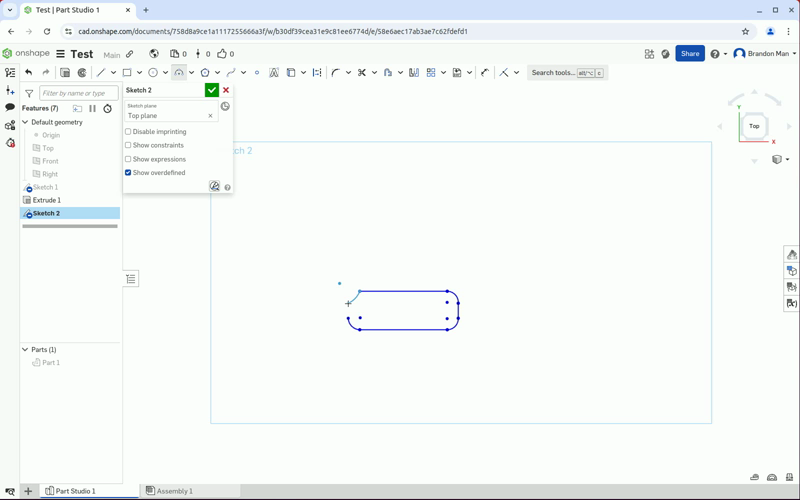
mouse_move(351, 294)
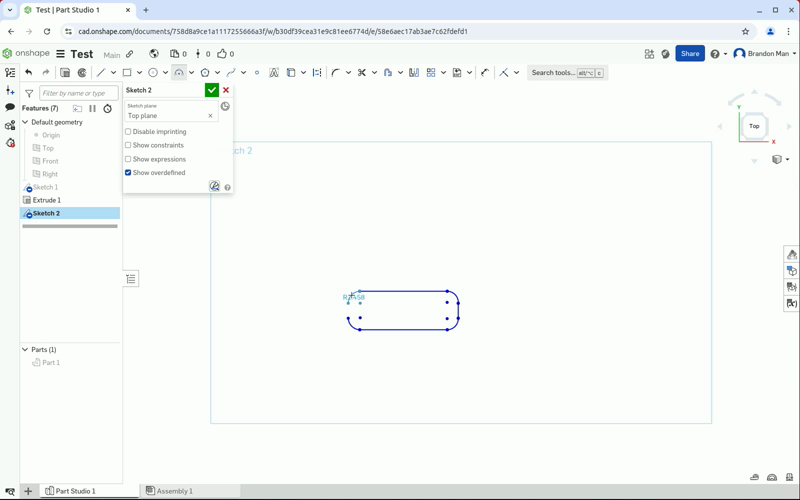
click(351, 294)
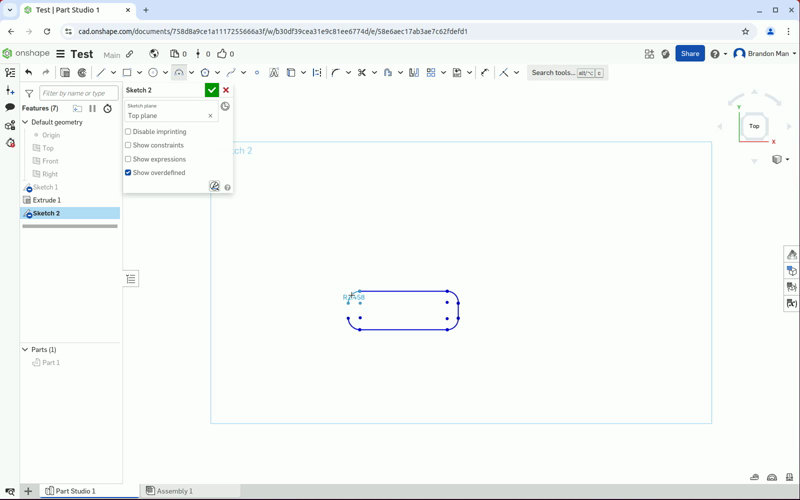
key_up(shift)
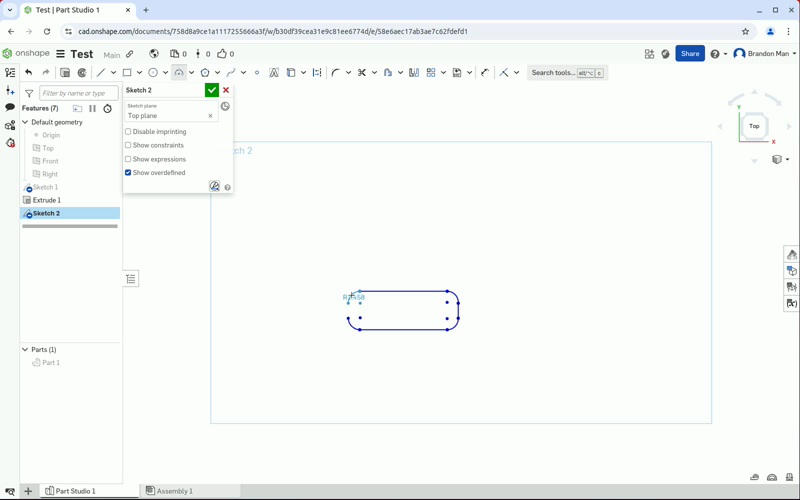
key(esc)
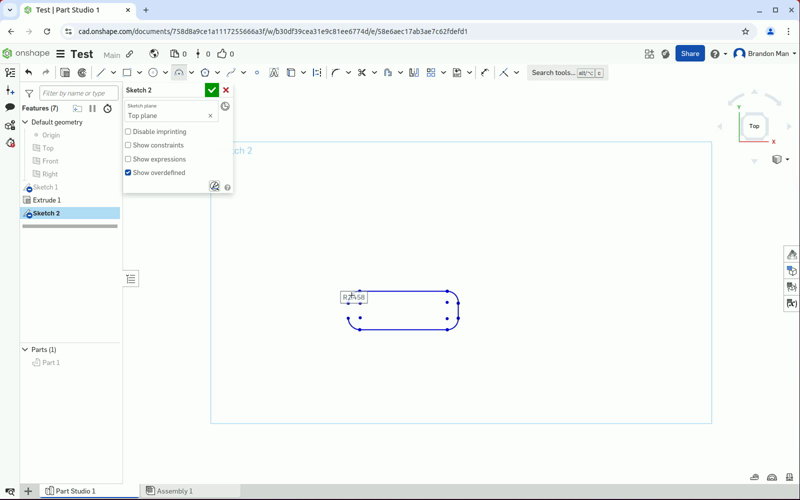
key(l)
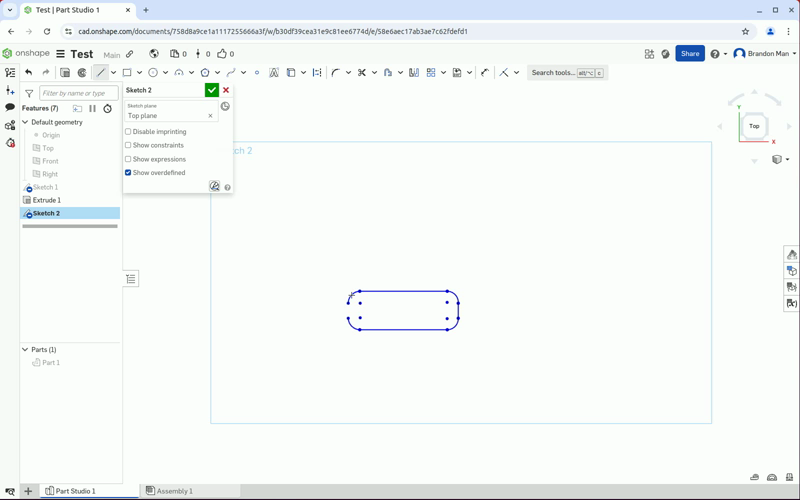
mouse_move(348, 303)
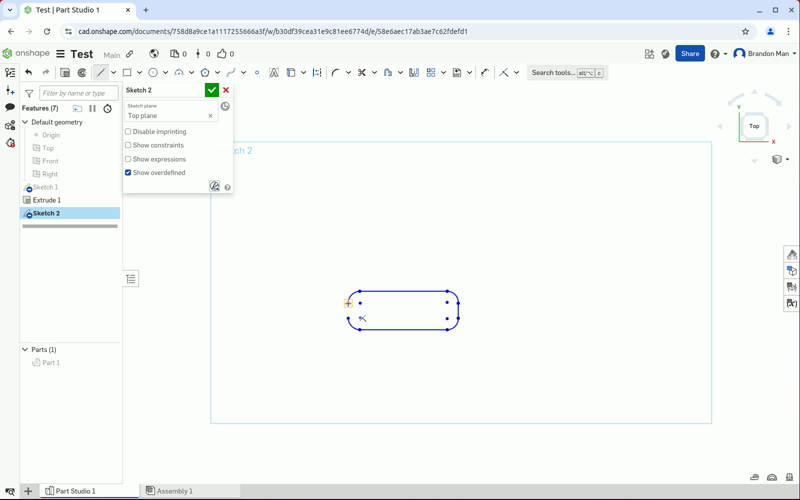
click(348, 303)
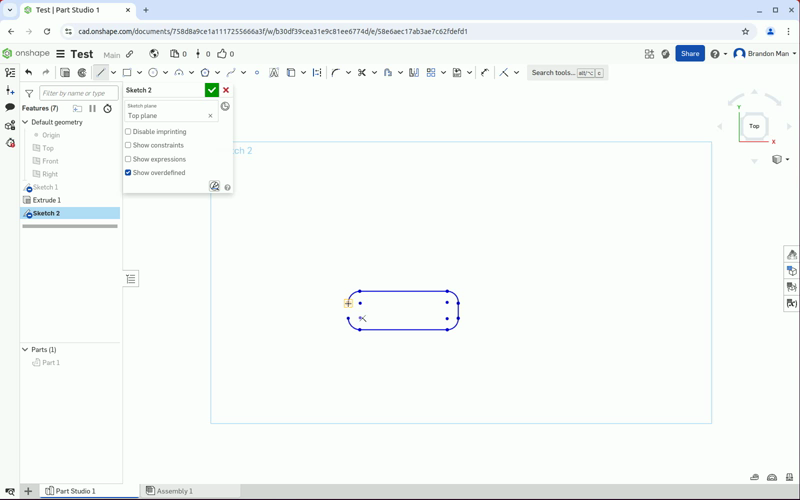
mouse_move(378, 303)
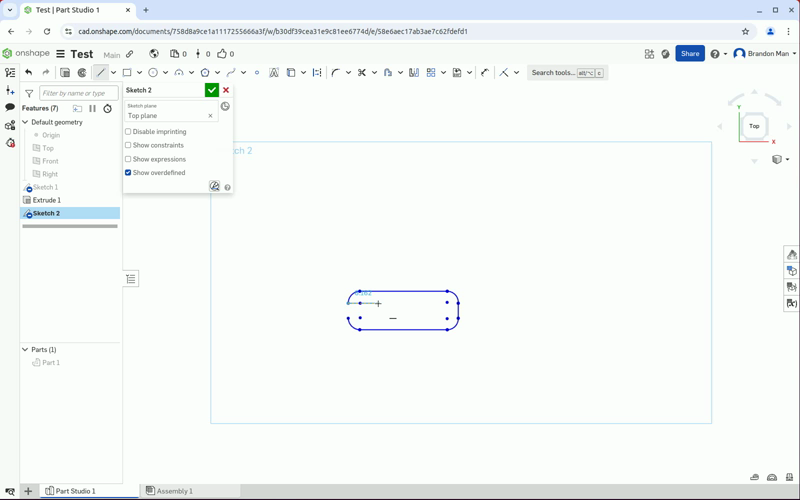
key_down(shift)
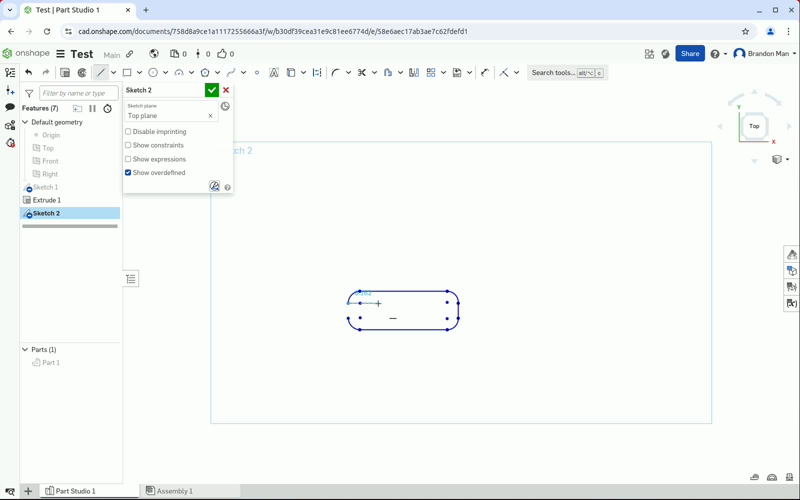
mouse_move(348, 318)
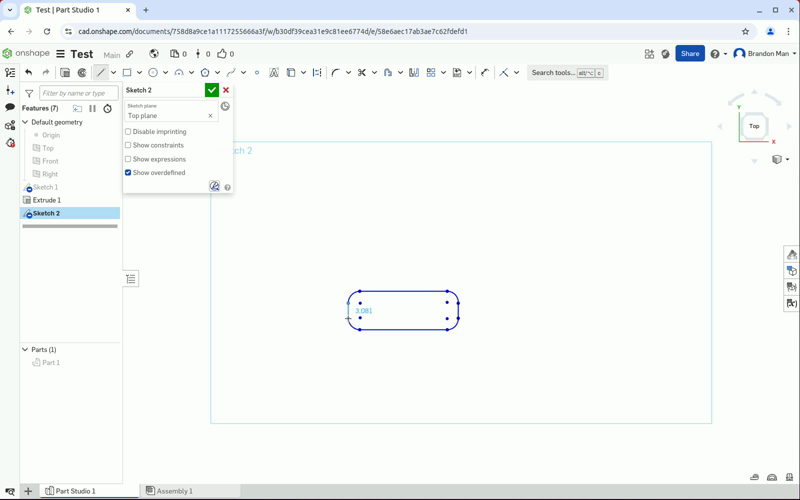
key_up(shift)
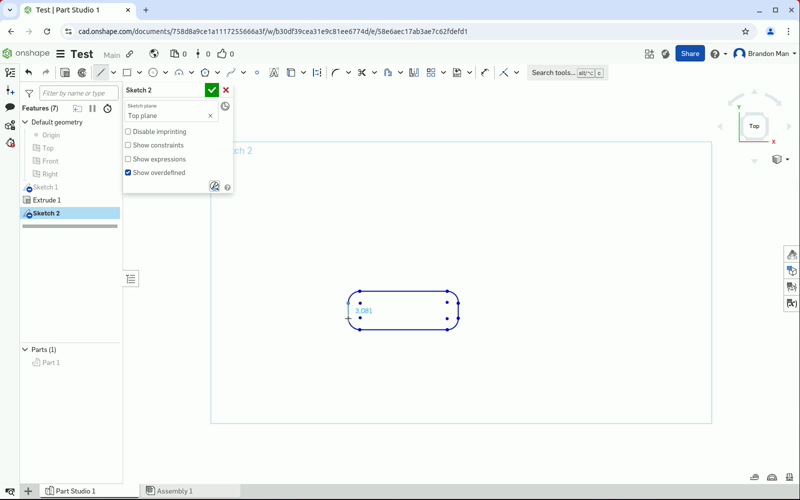
click(348, 318)
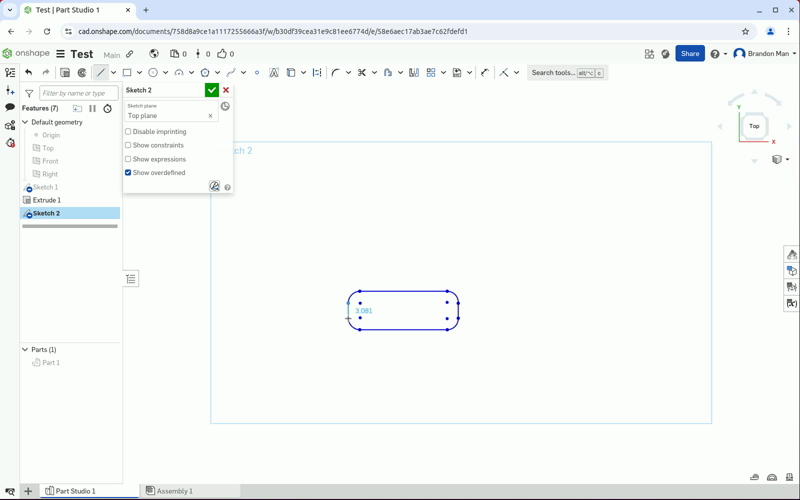
key(esc)
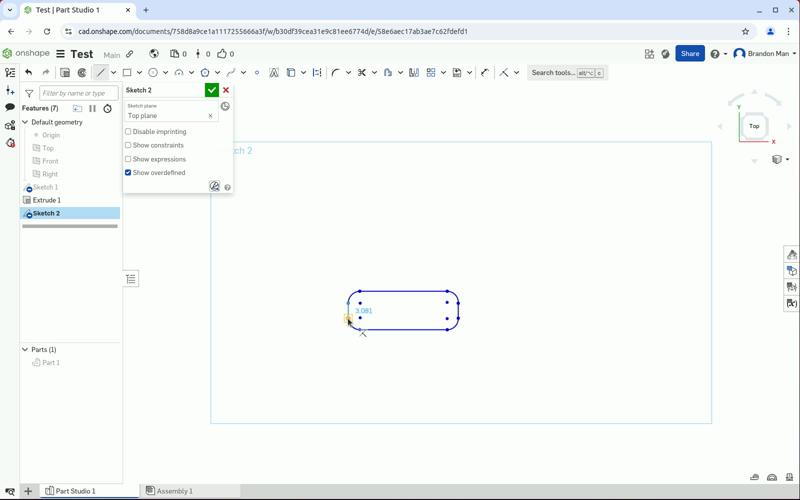
key(c)
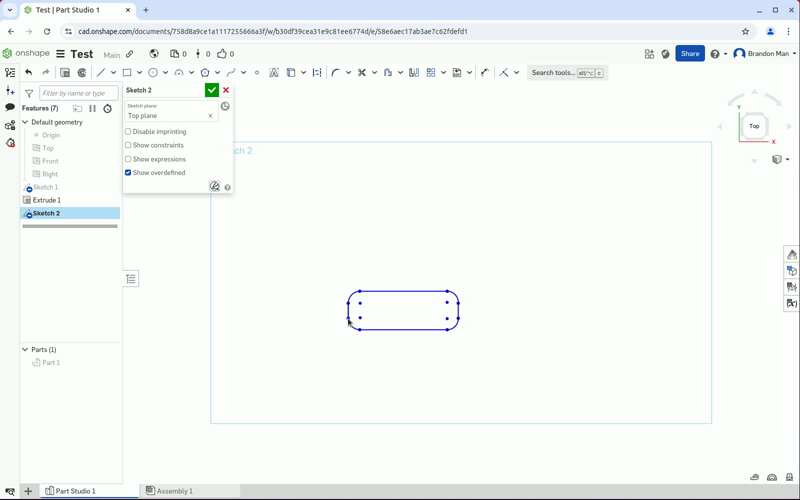
key_down(shift)
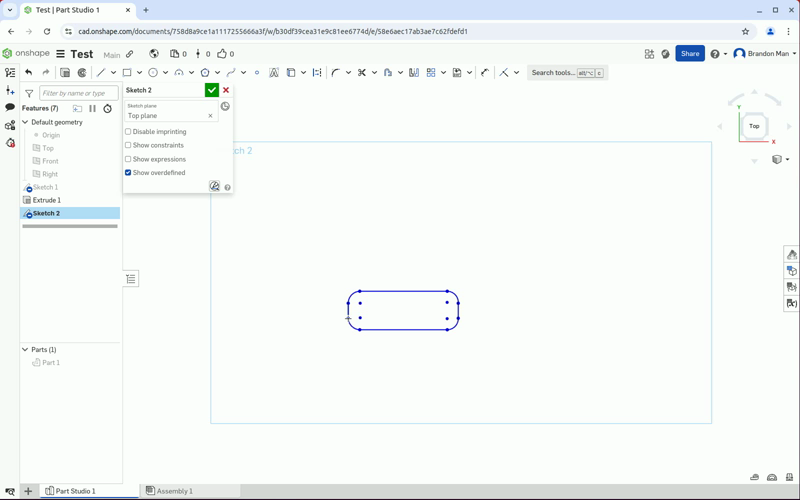
mouse_move(366, 309)
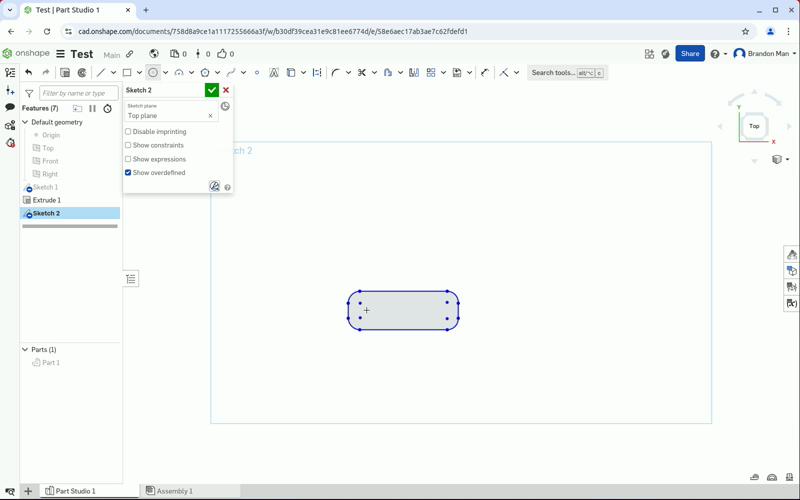
click(366, 309)
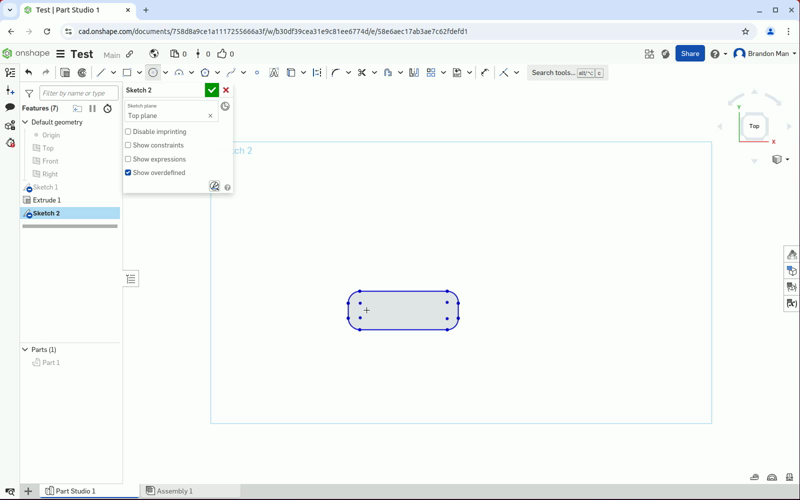
key_up(shift)
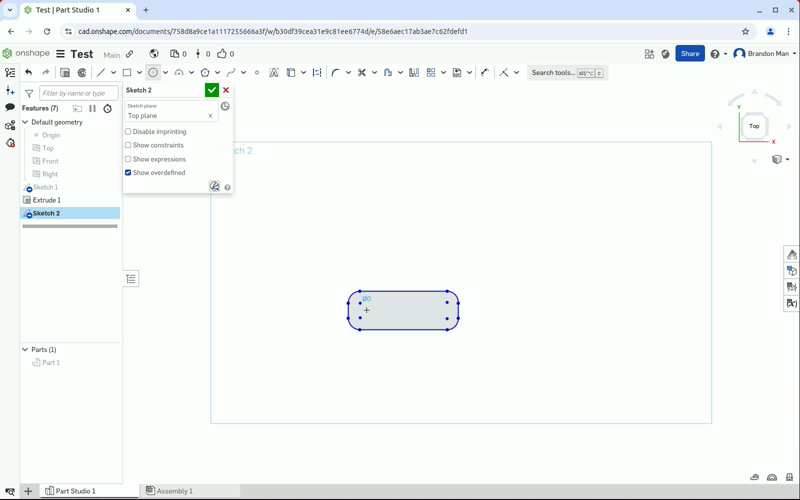
mouse_move(369, 309)
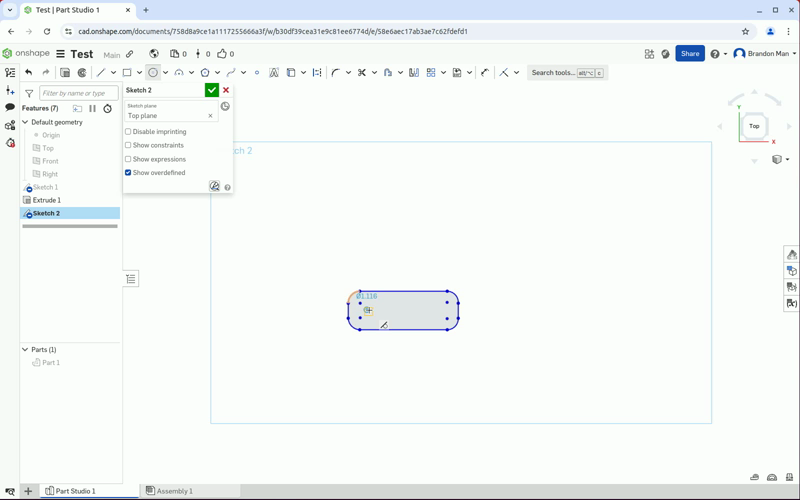
scroll(6)
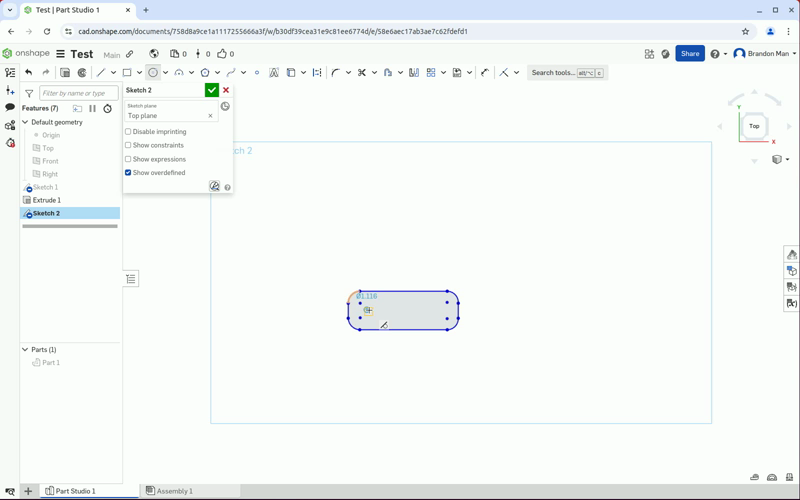
scroll(6)
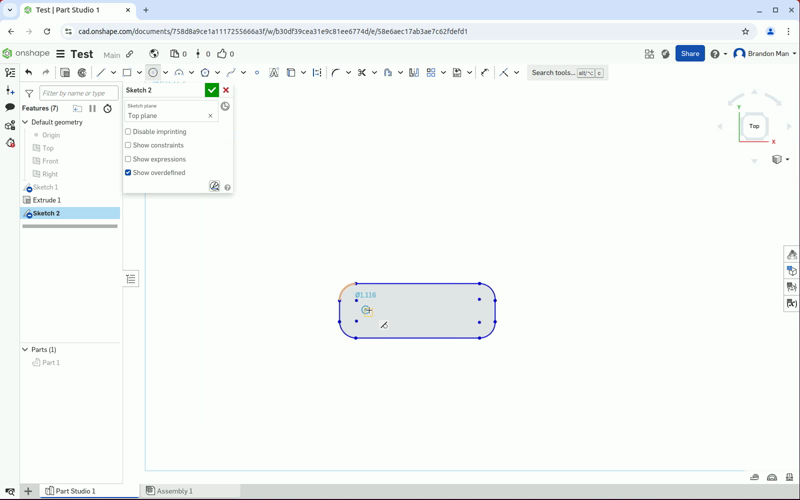
scroll(6)
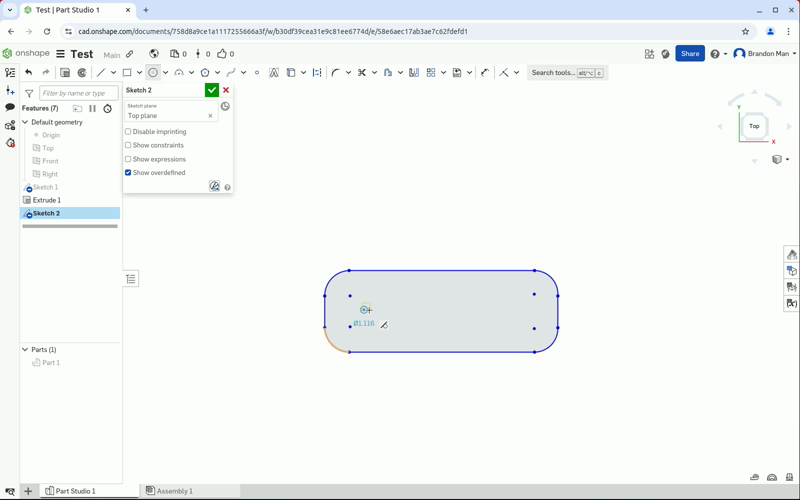
scroll(6)
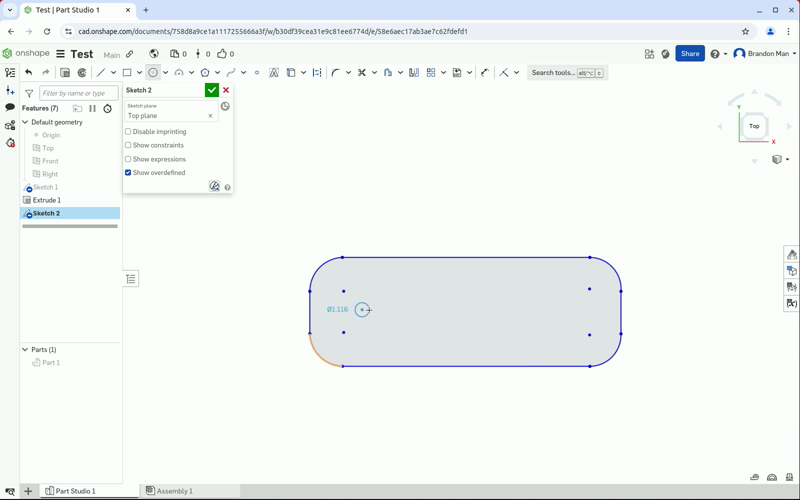
scroll(6)
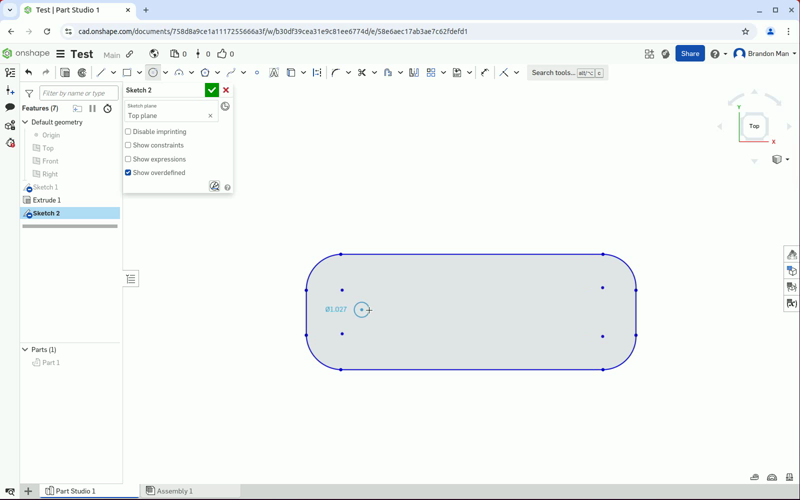
scroll(6)
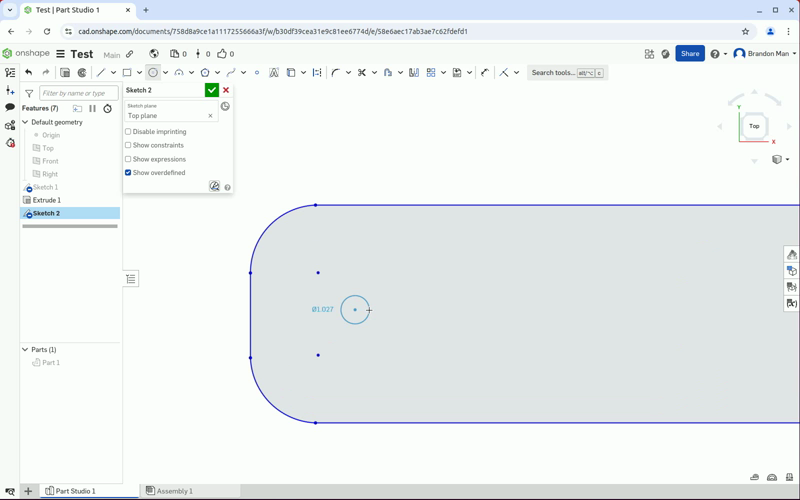
scroll(6)
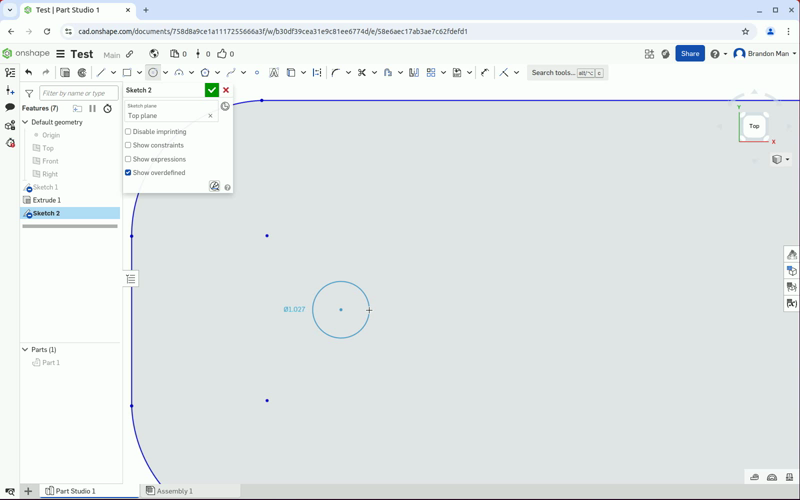
click(369, 309)
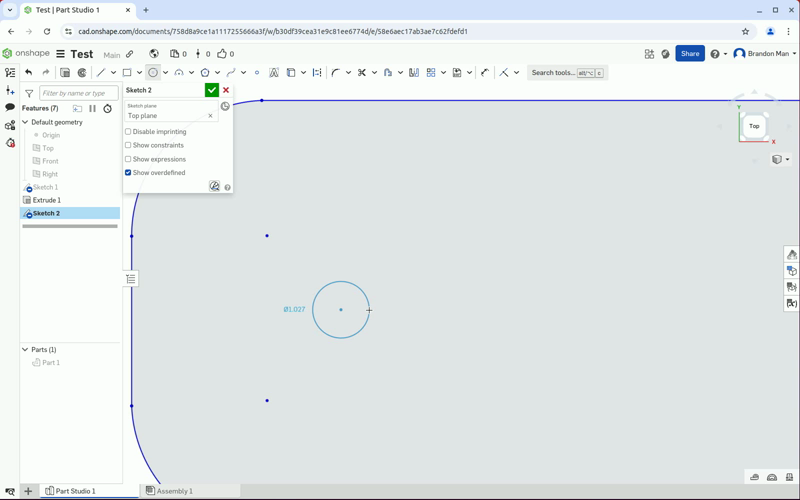
scroll(-6)
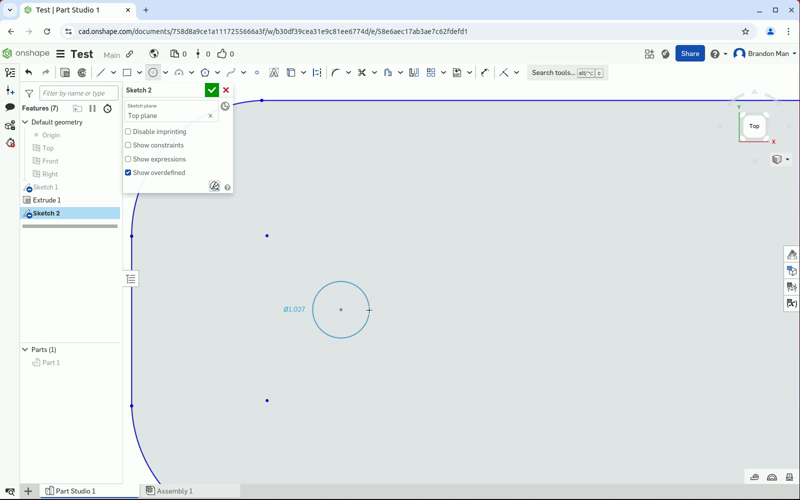
scroll(-6)
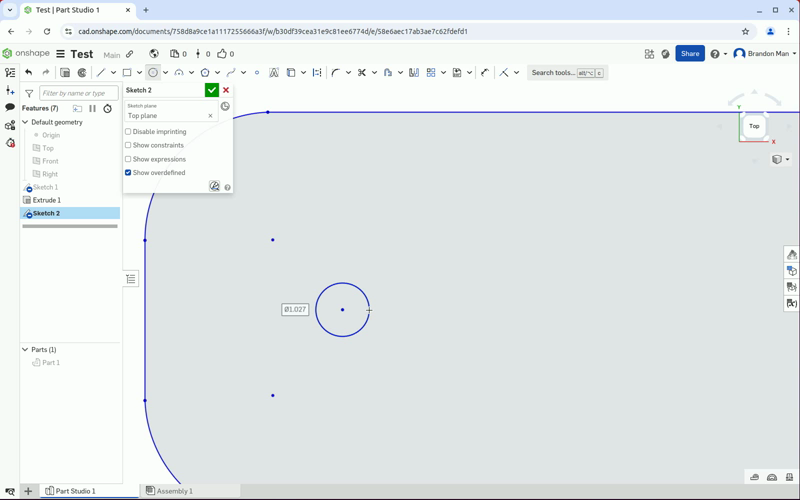
scroll(-6)
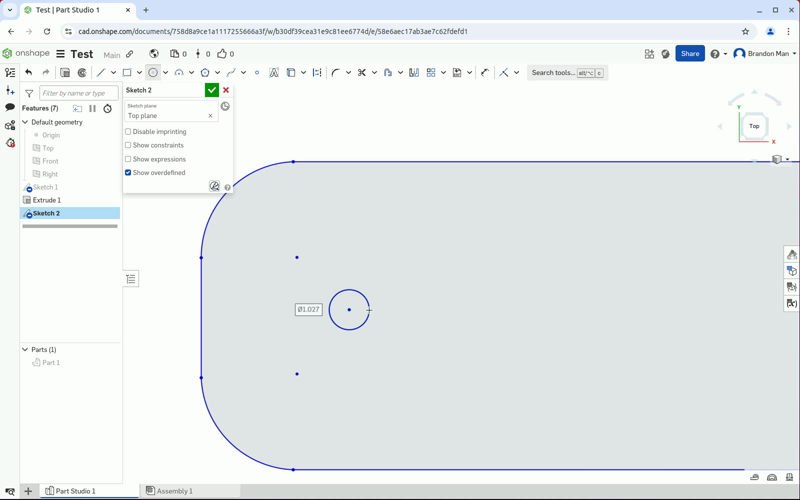
scroll(-6)
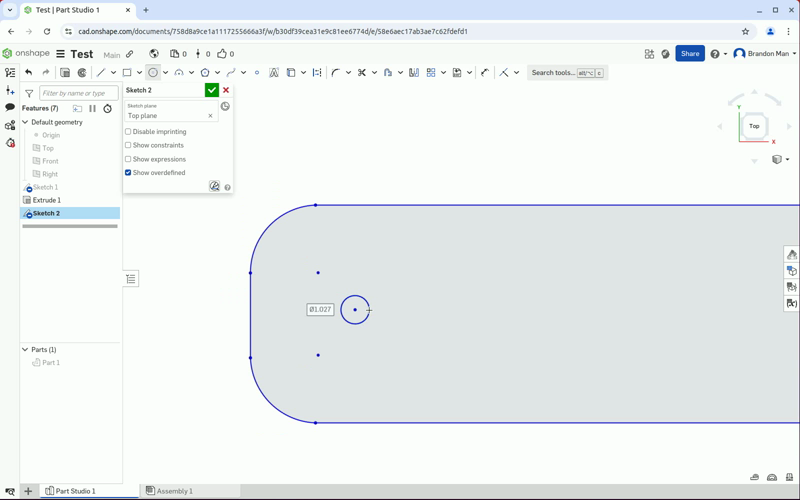
scroll(-6)
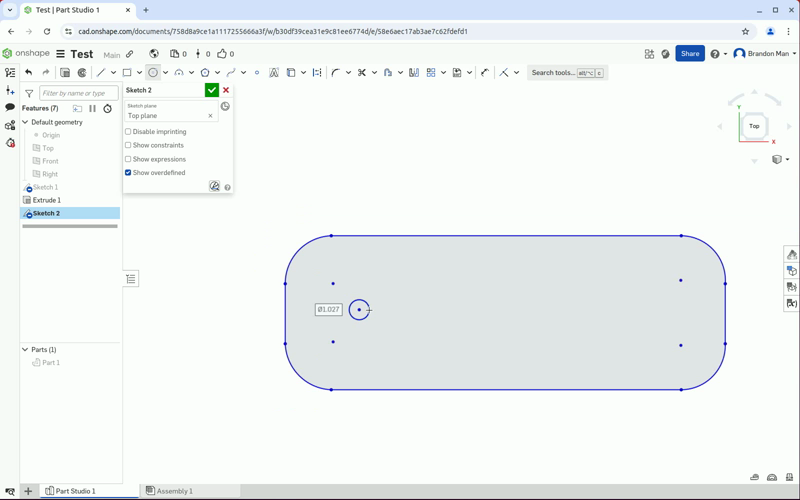
scroll(-6)
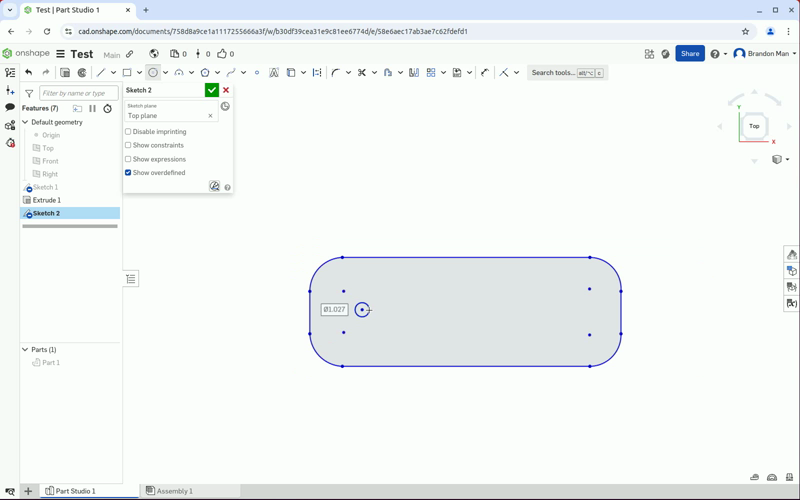
scroll(-6)
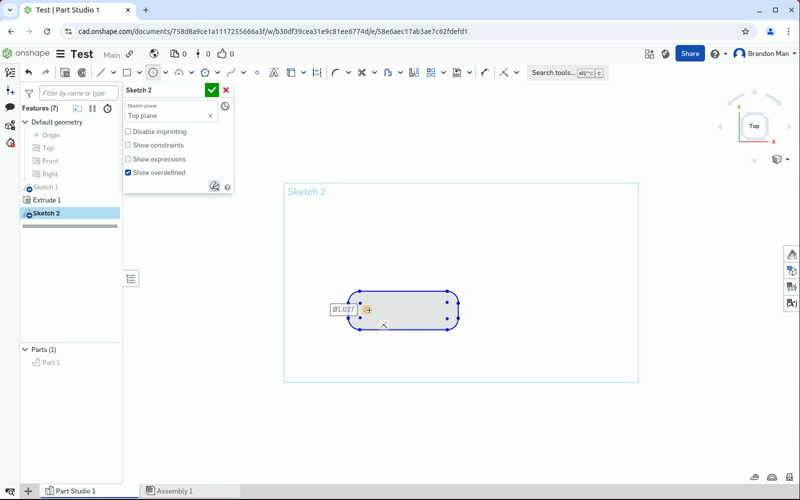
key(esc)
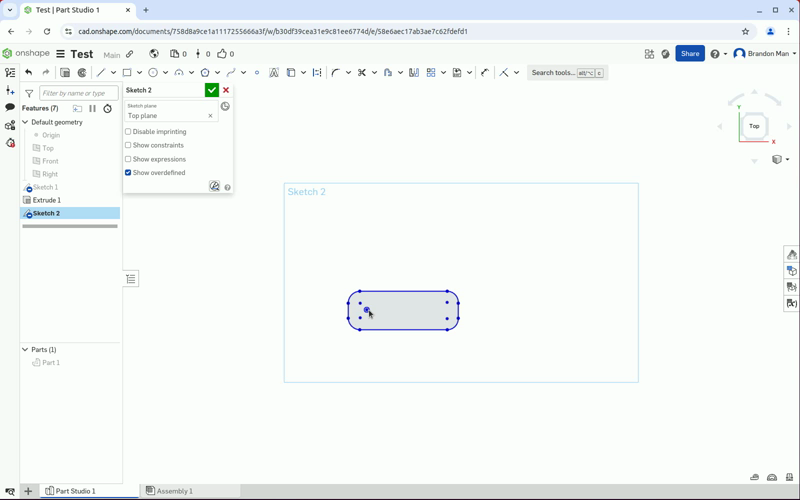
key(c)
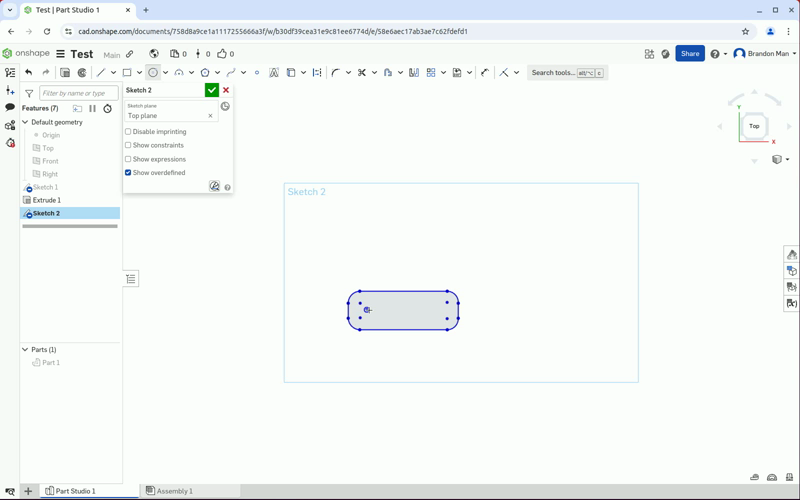
key_down(shift)
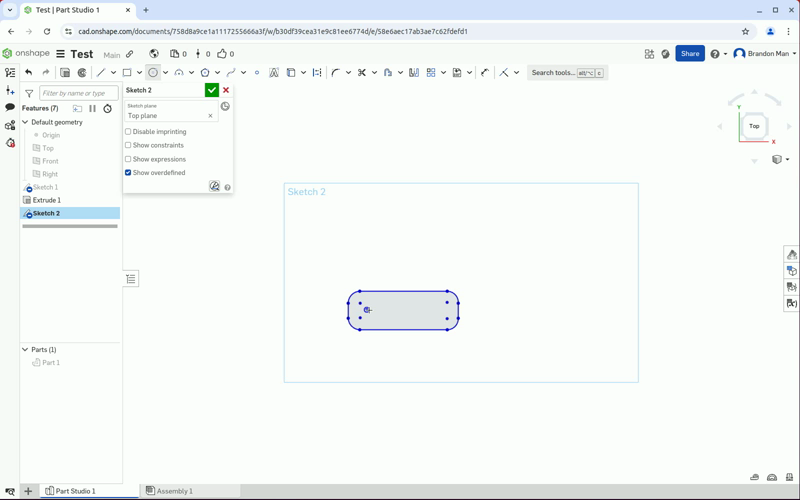
mouse_move(385, 309)
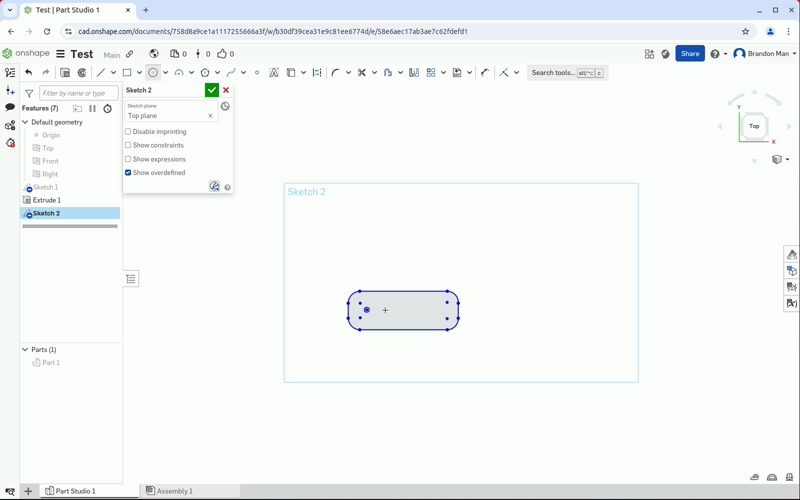
click(385, 309)
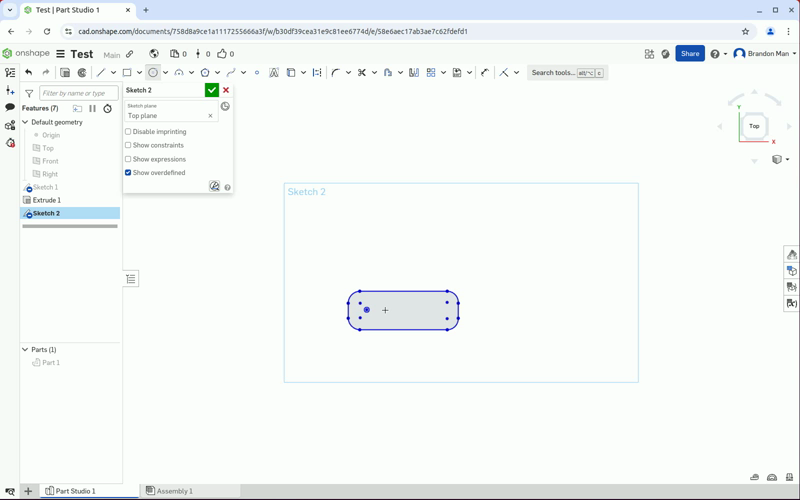
key_up(shift)
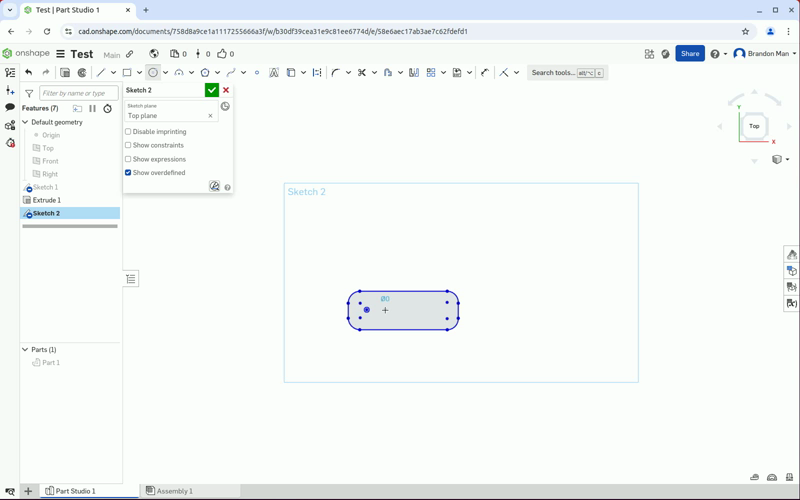
mouse_move(387, 309)
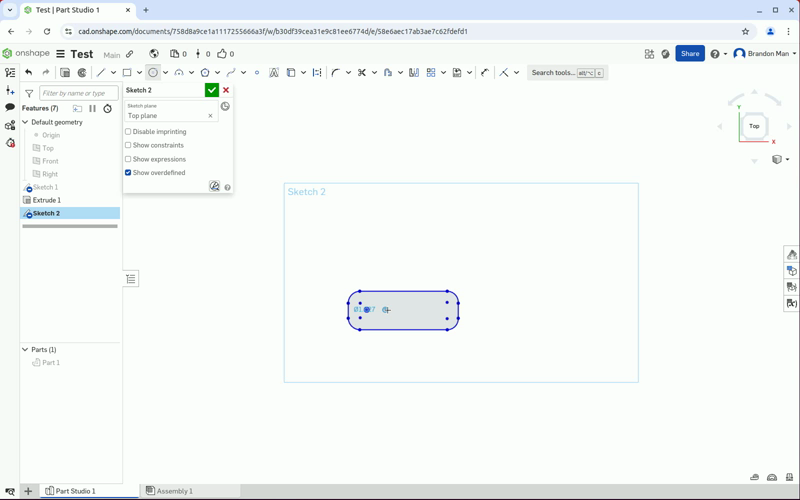
scroll(6)
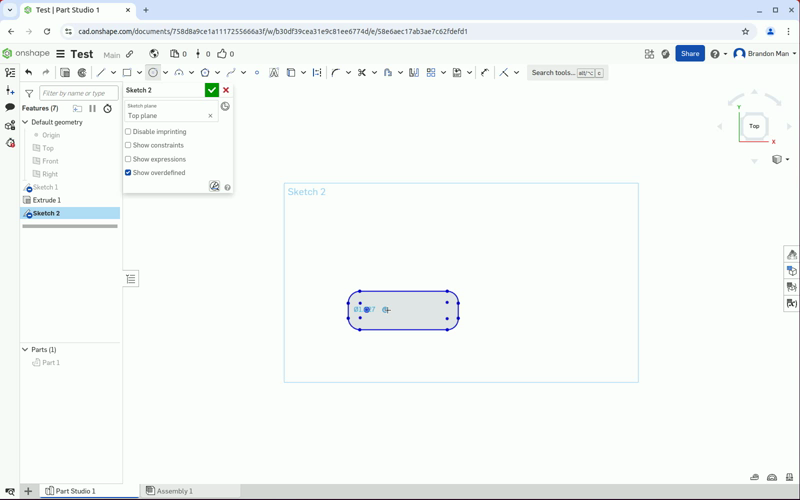
scroll(6)
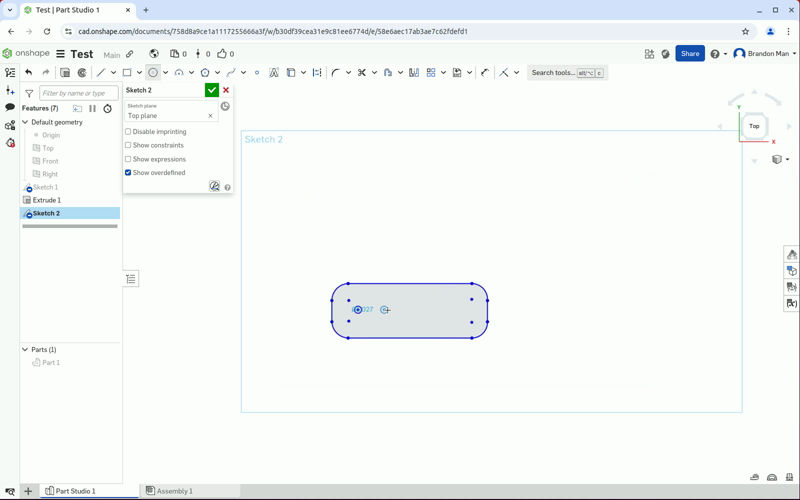
scroll(6)
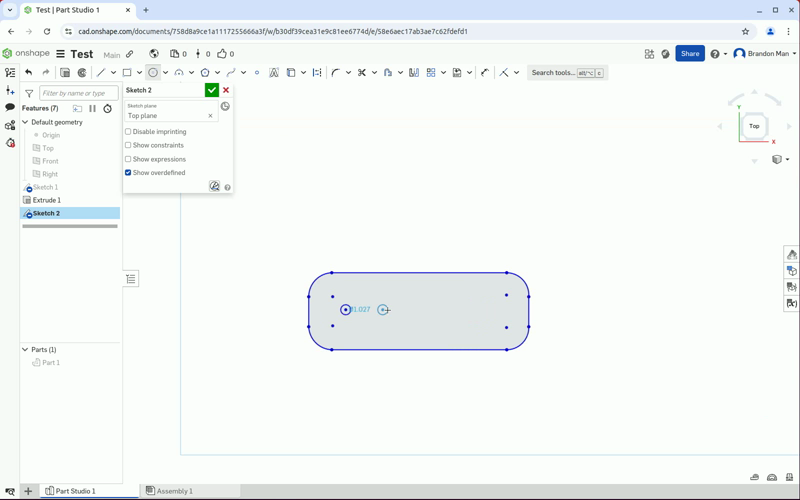
scroll(6)
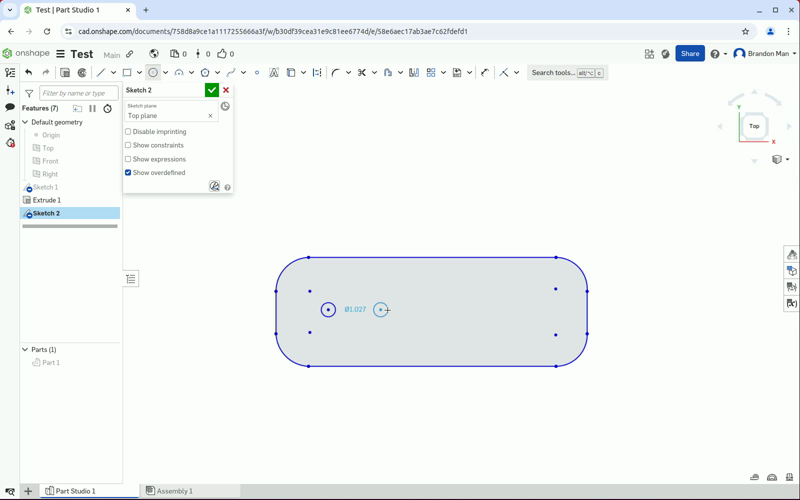
scroll(6)
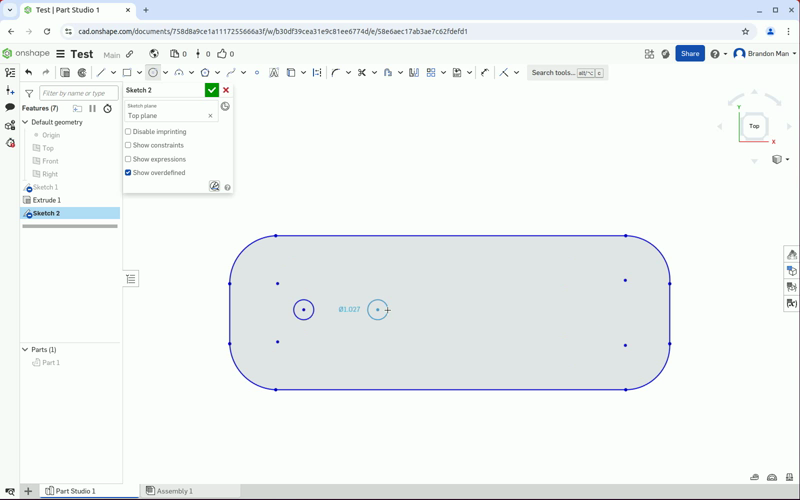
scroll(6)
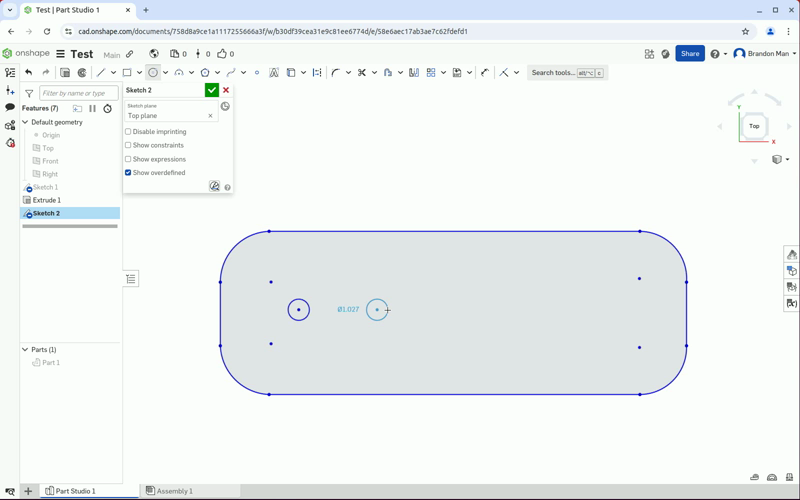
scroll(6)
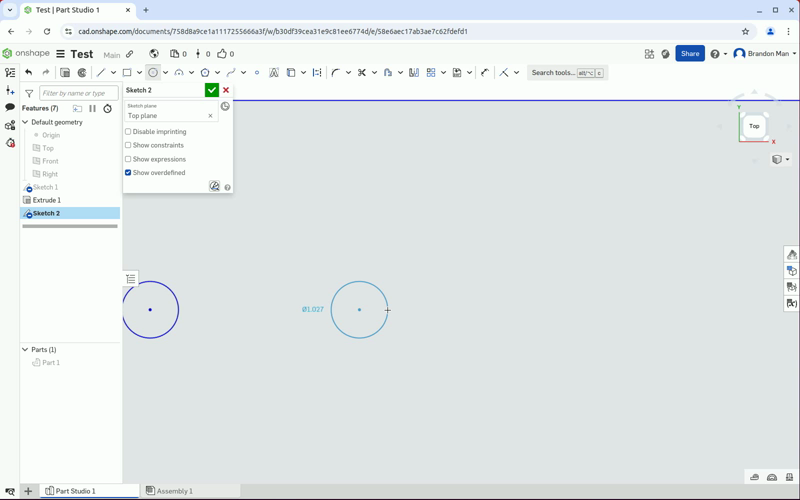
click(387, 309)
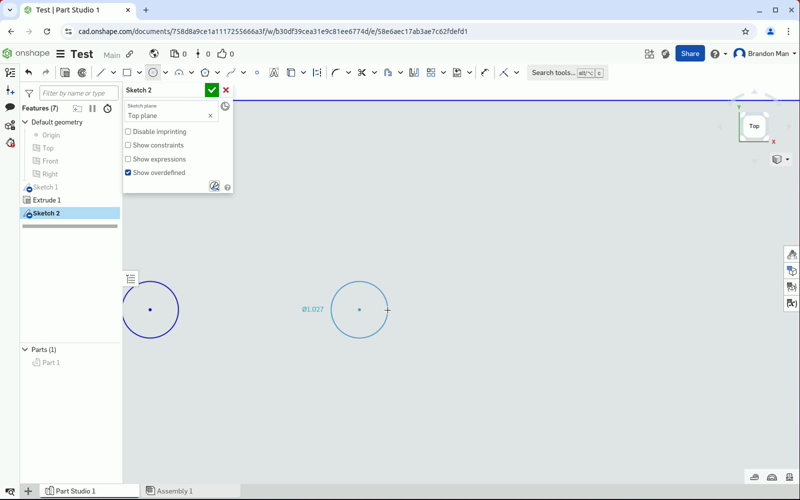
scroll(-6)
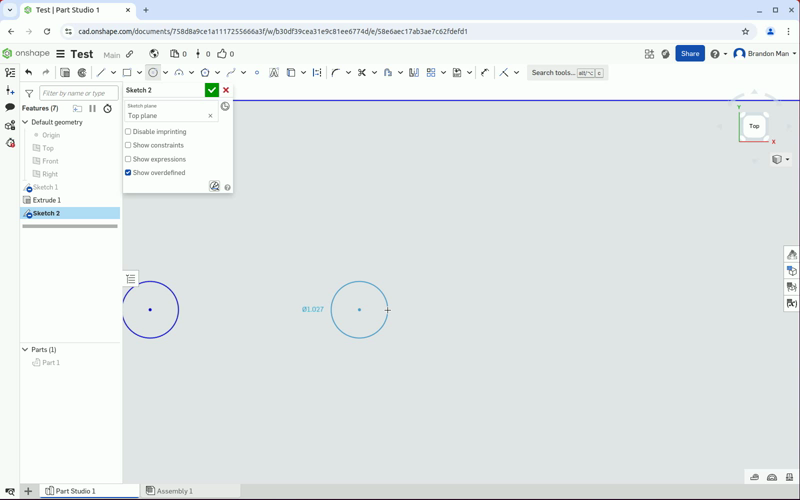
scroll(-6)
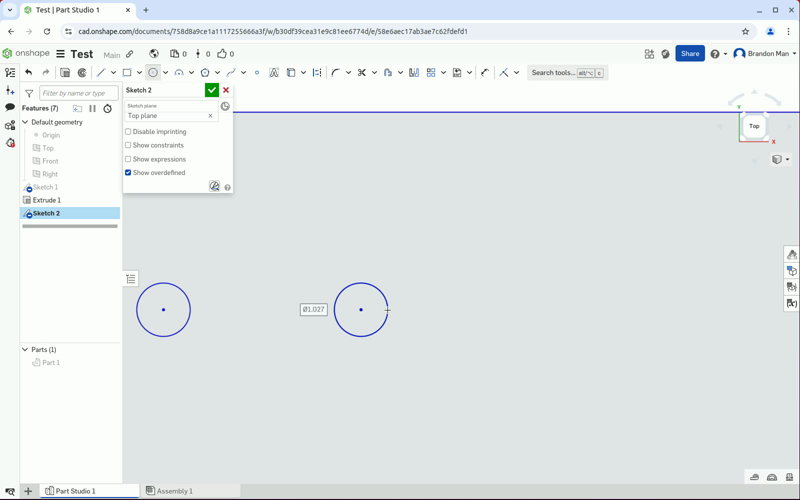
scroll(-6)
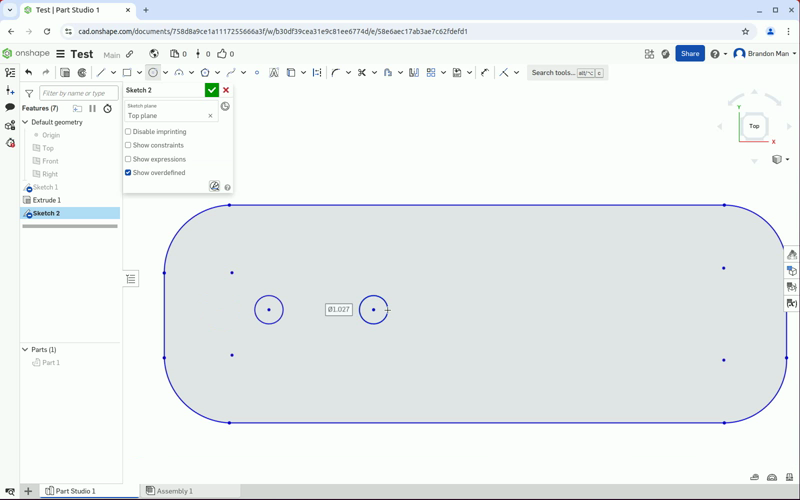
scroll(-6)
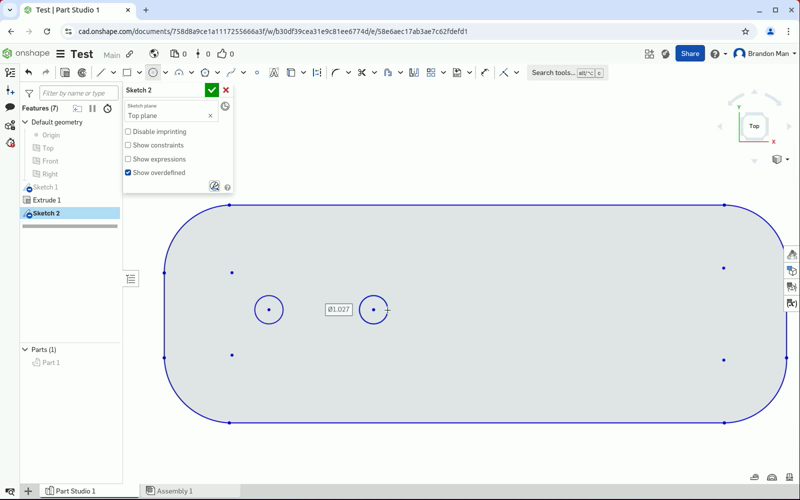
scroll(-6)
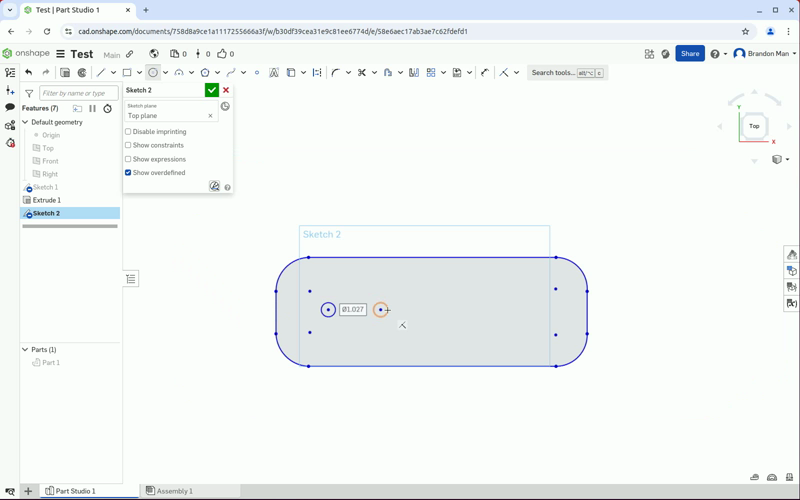
scroll(-6)
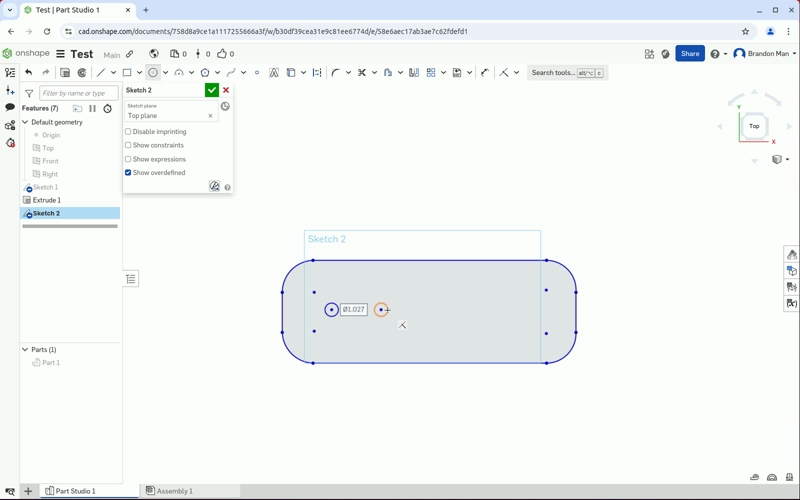
scroll(-6)
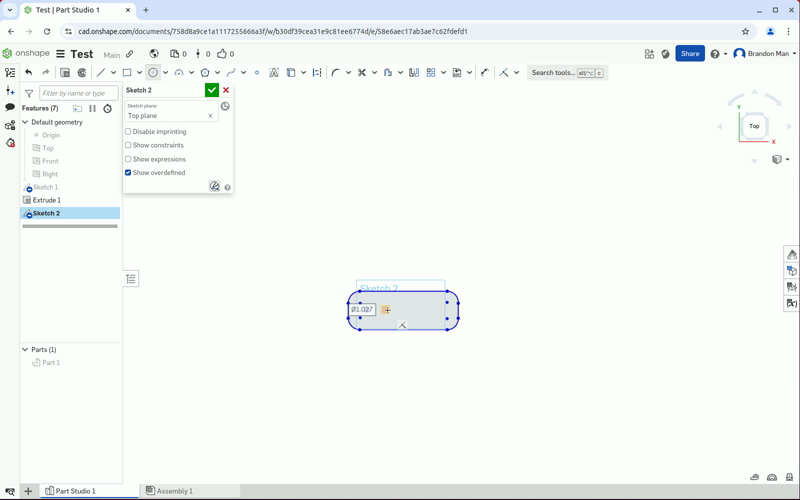
key(esc)
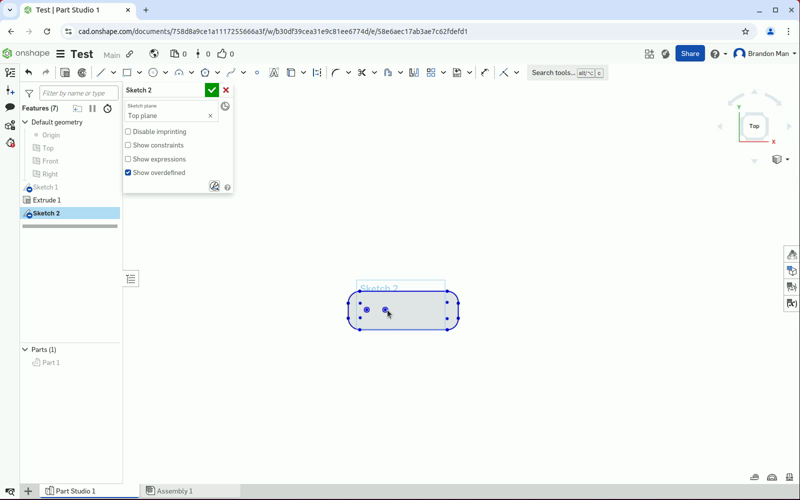
key(c)
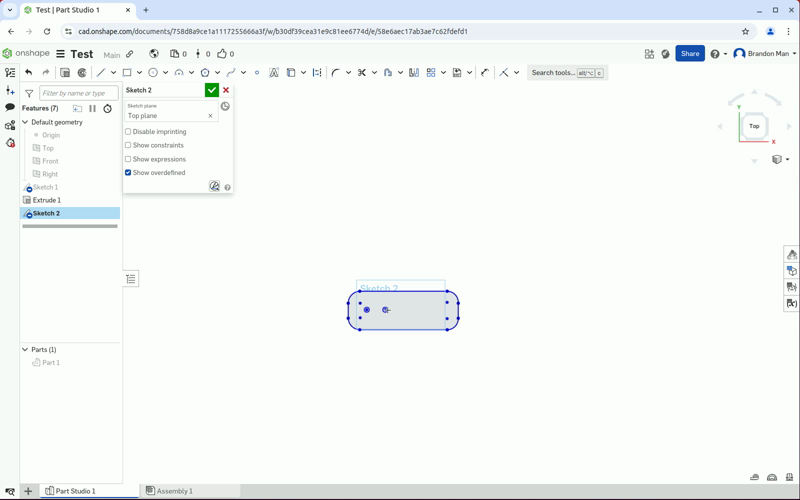
key_down(shift)
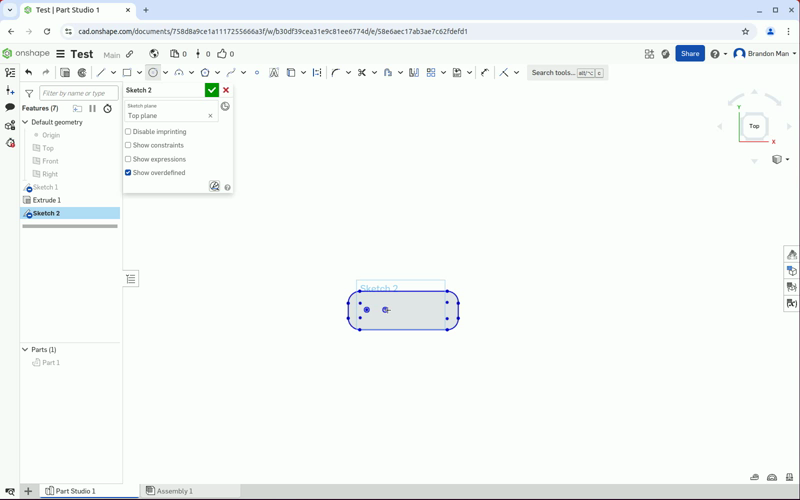
mouse_move(404, 309)
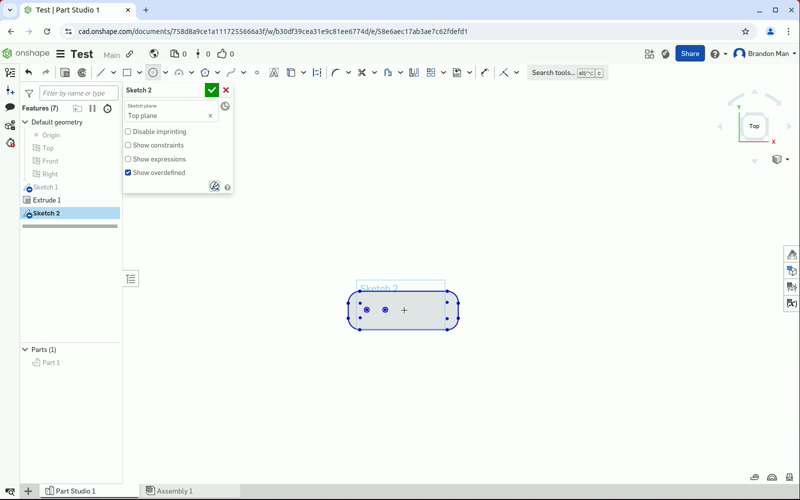
click(404, 309)
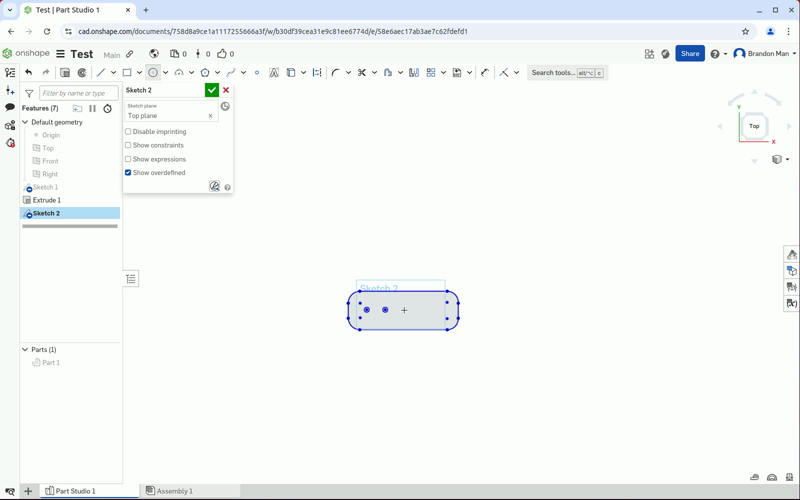
key_up(shift)
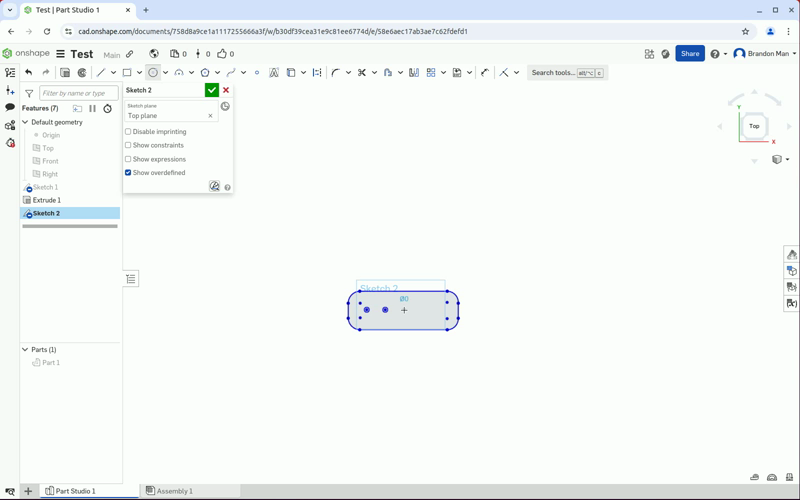
mouse_move(406, 309)
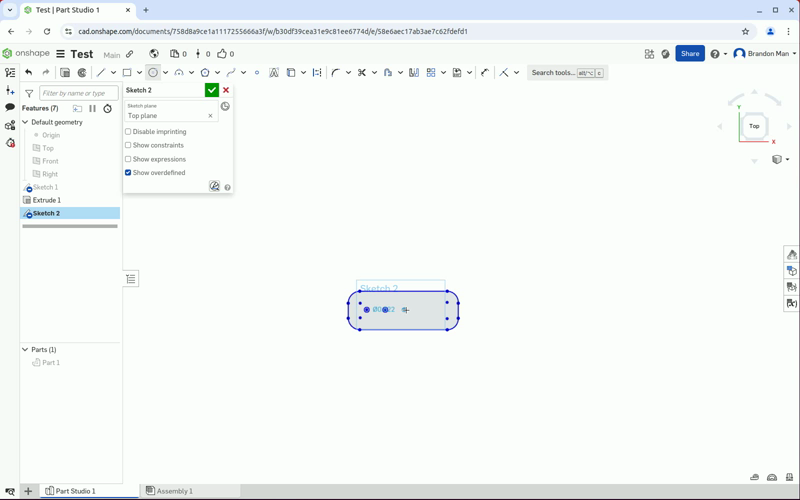
scroll(6)
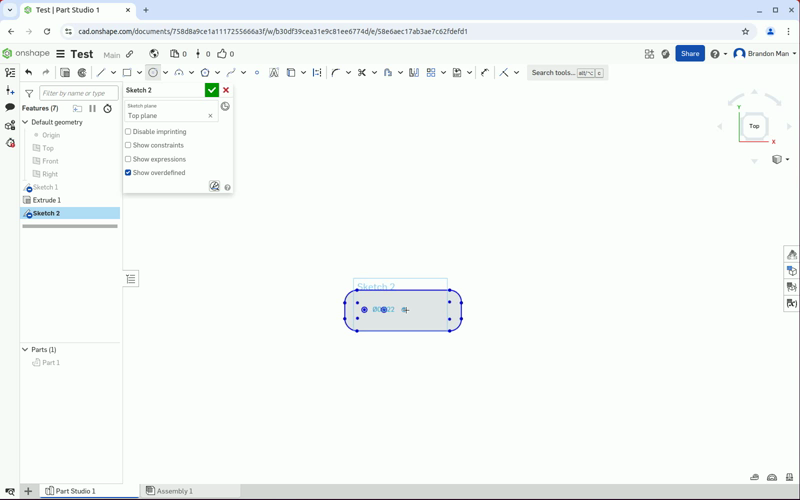
scroll(6)
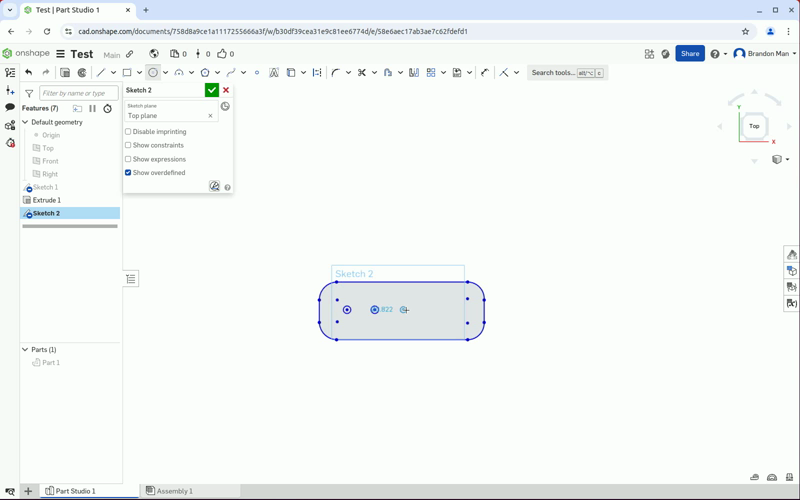
scroll(6)
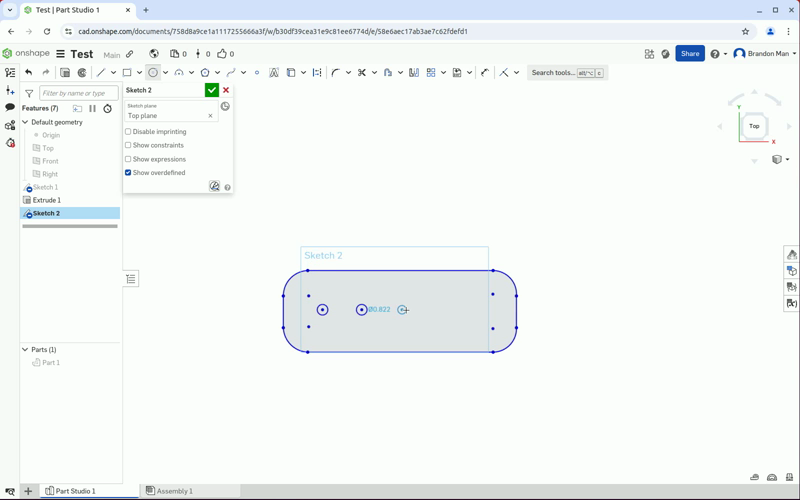
scroll(6)
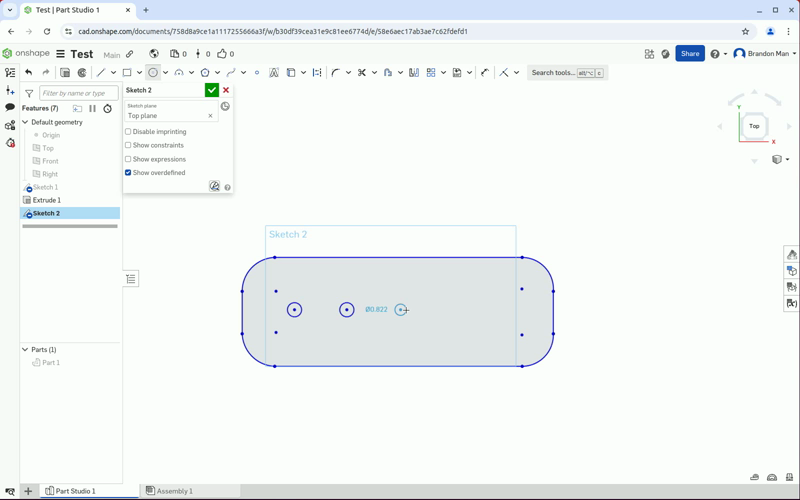
scroll(6)
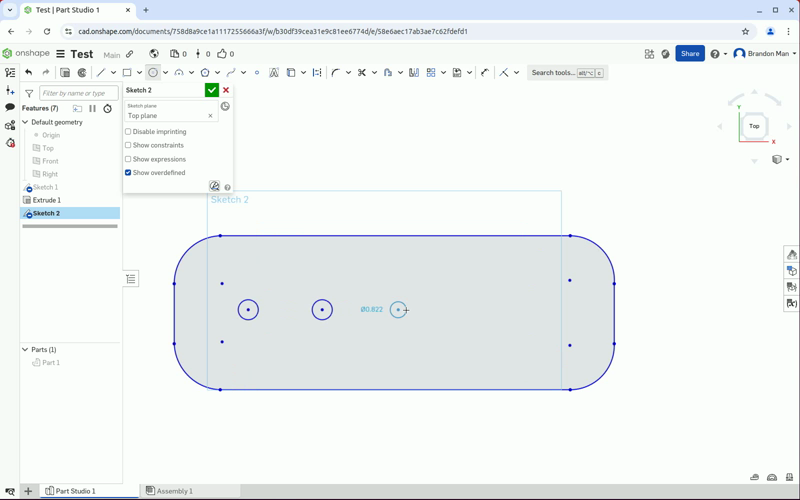
scroll(6)
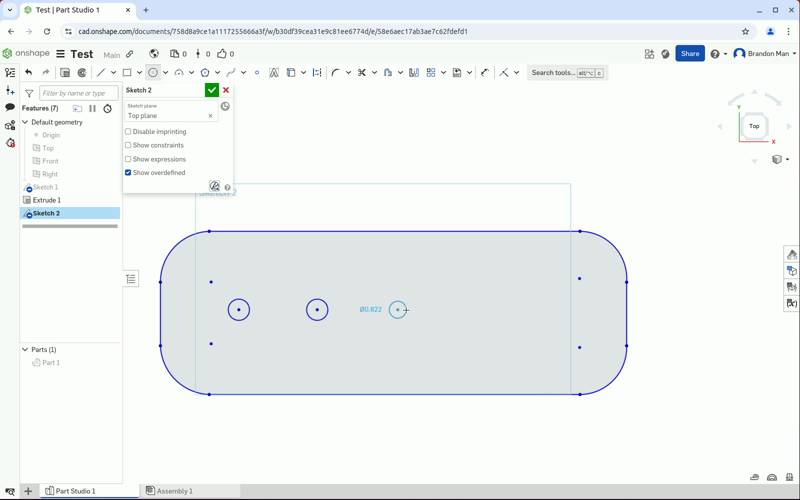
scroll(6)
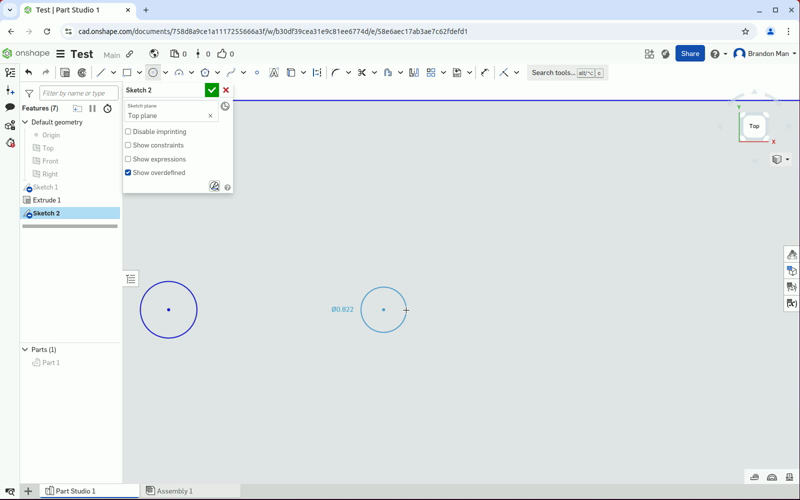
click(406, 309)
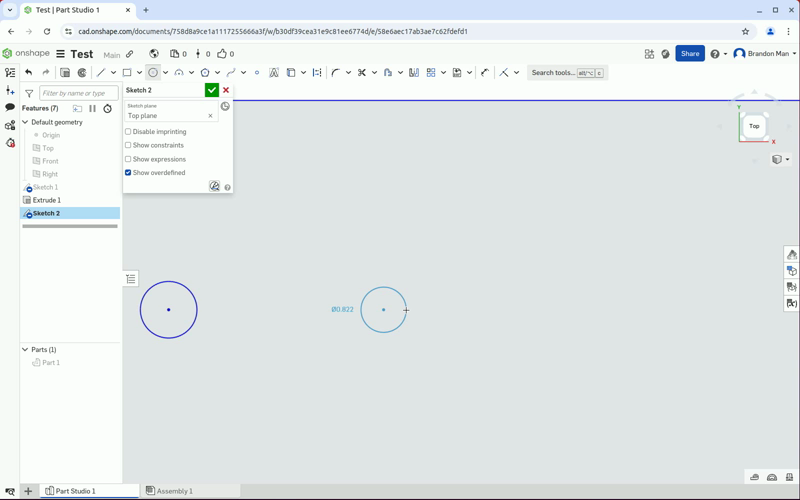
scroll(-6)
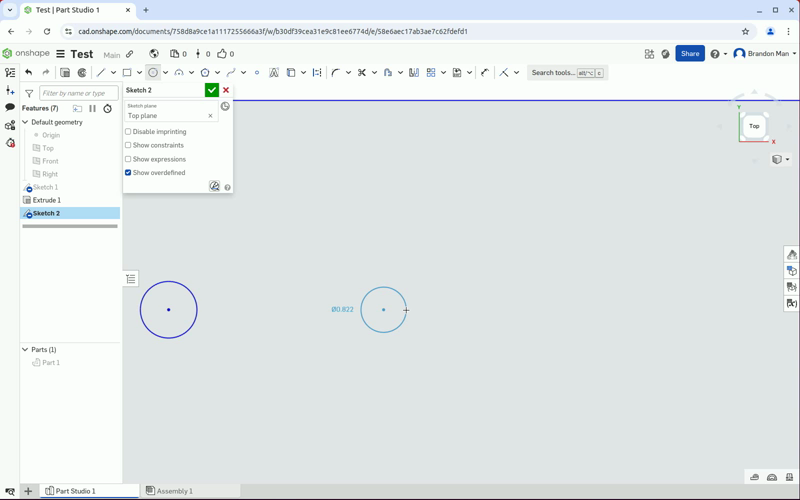
scroll(-6)
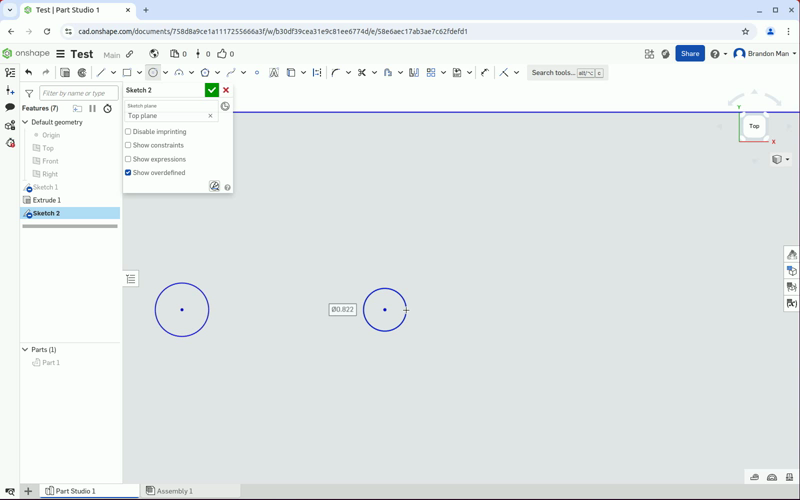
scroll(-6)
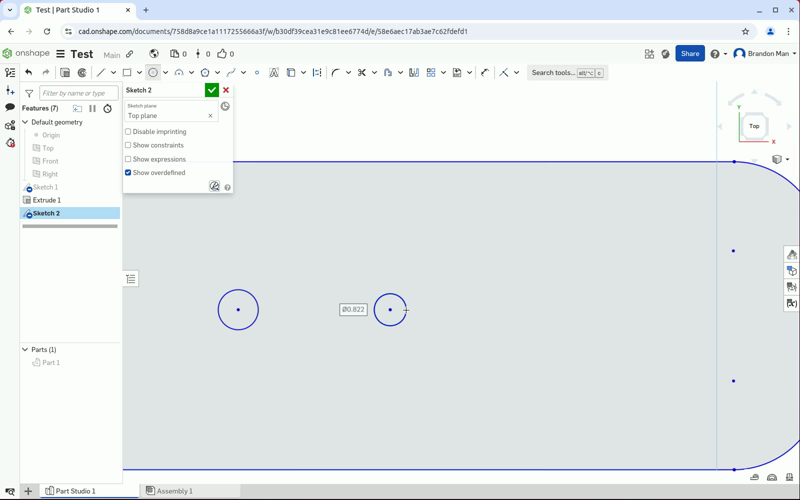
scroll(-6)
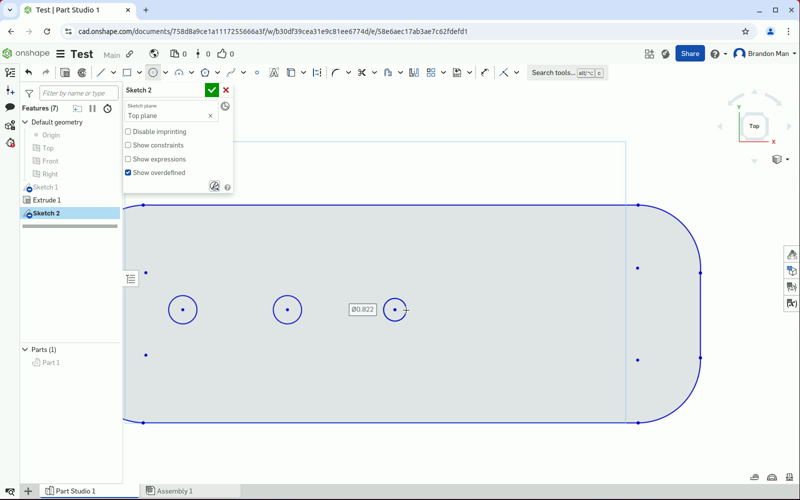
scroll(-6)
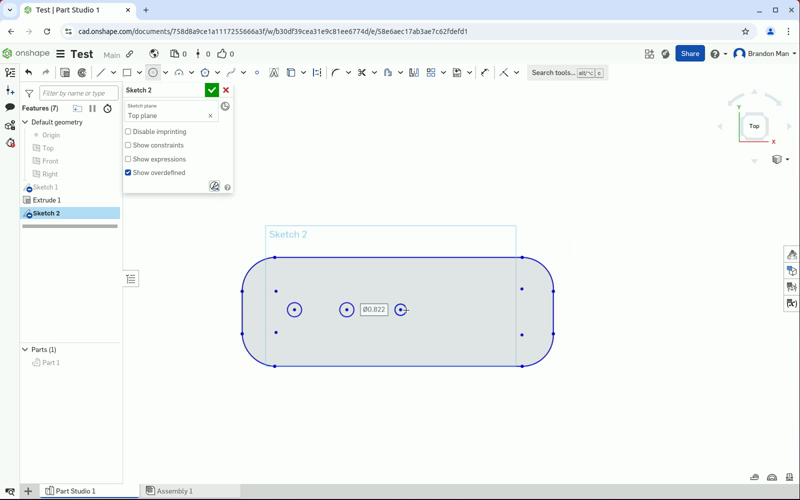
scroll(-6)
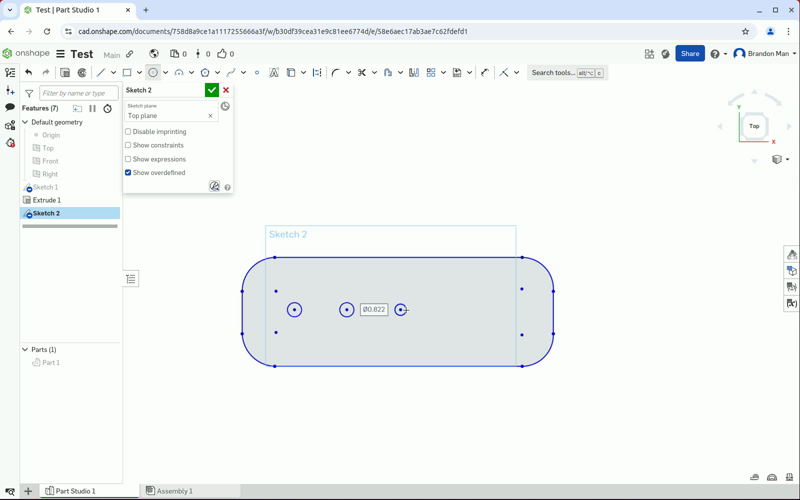
scroll(-6)
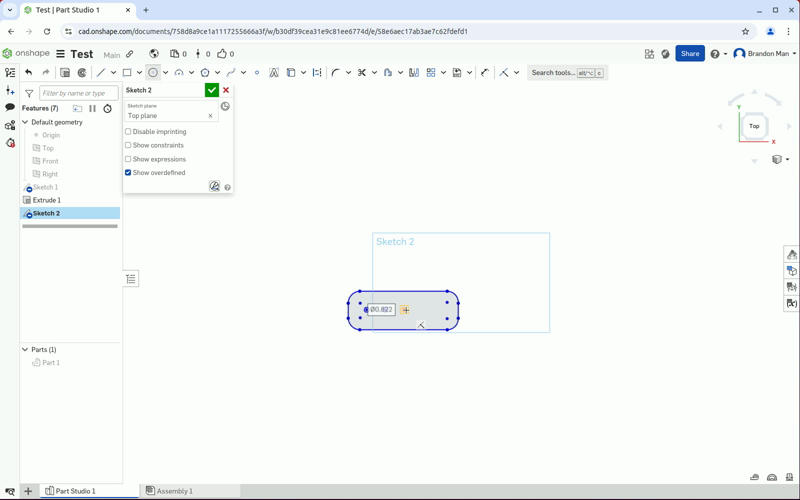
key(esc)
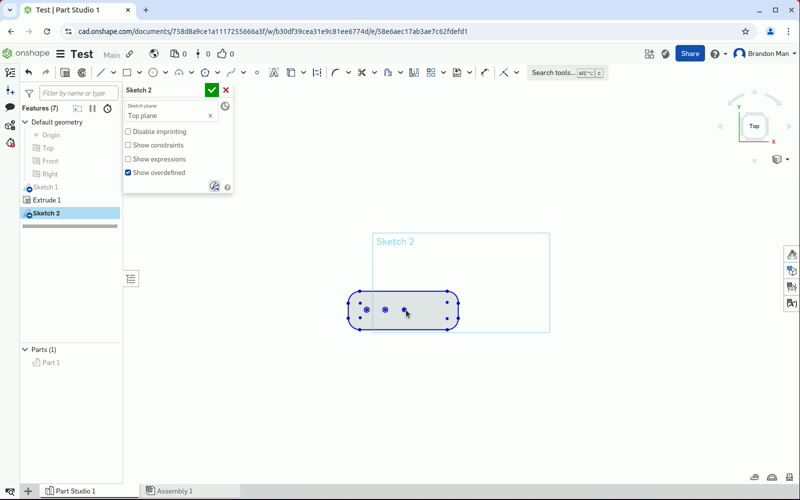
key(c)
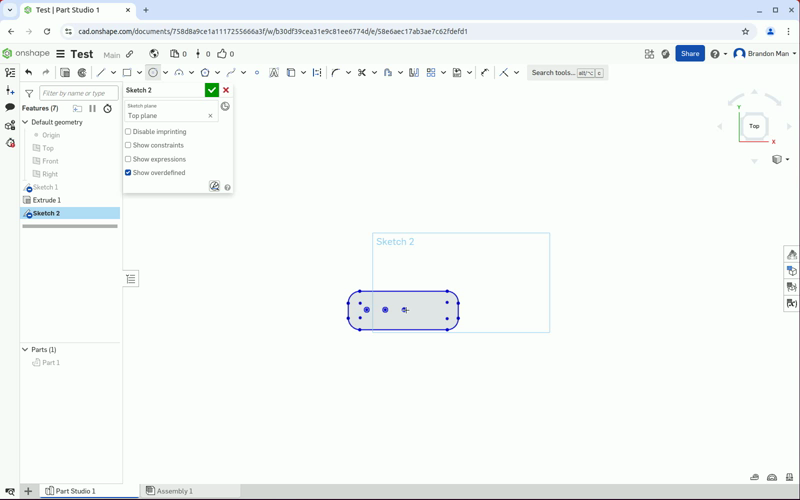
key_down(shift)
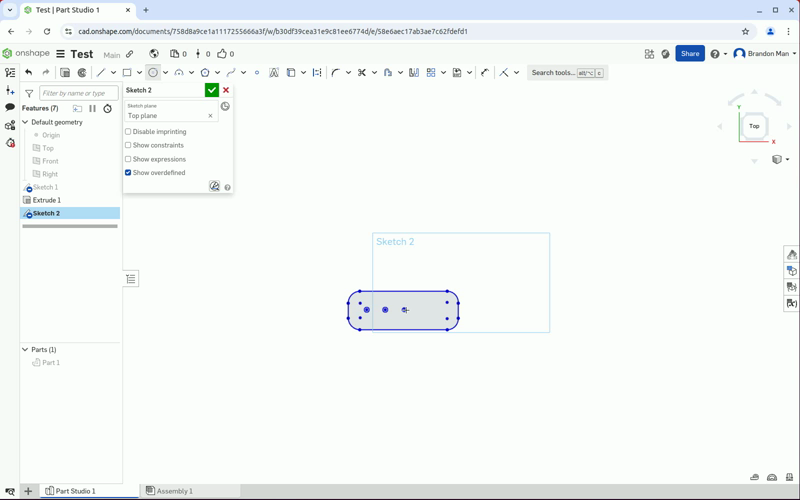
mouse_move(421, 309)
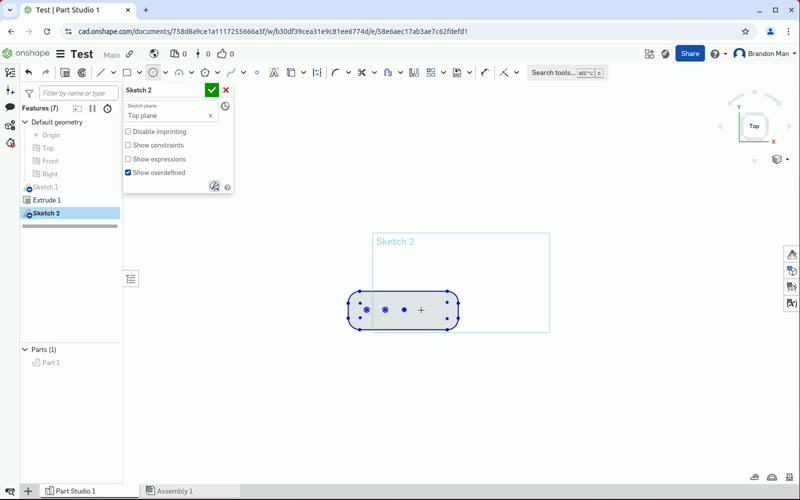
click(421, 309)
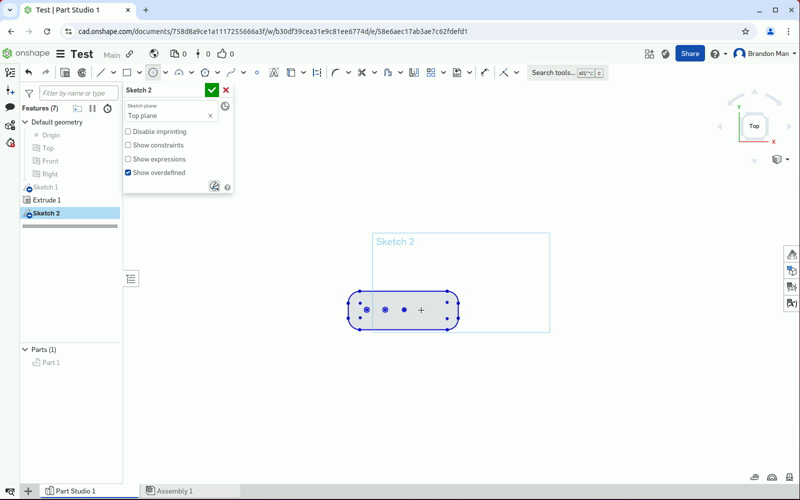
key_up(shift)
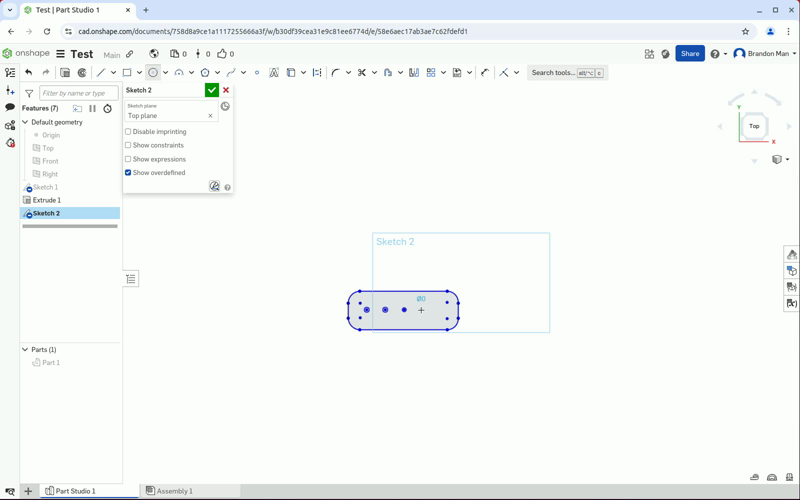
mouse_move(423, 309)
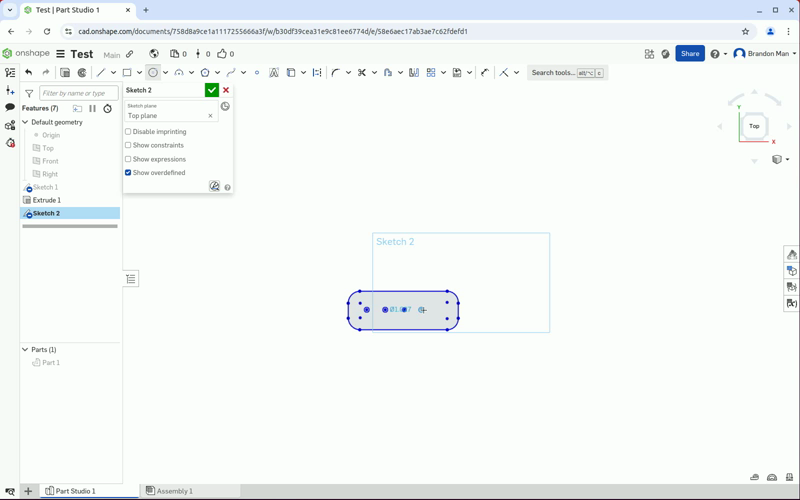
scroll(6)
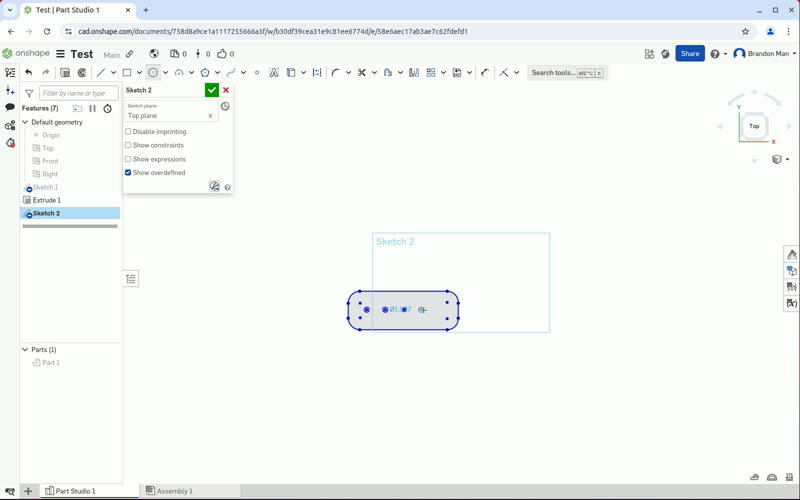
scroll(6)
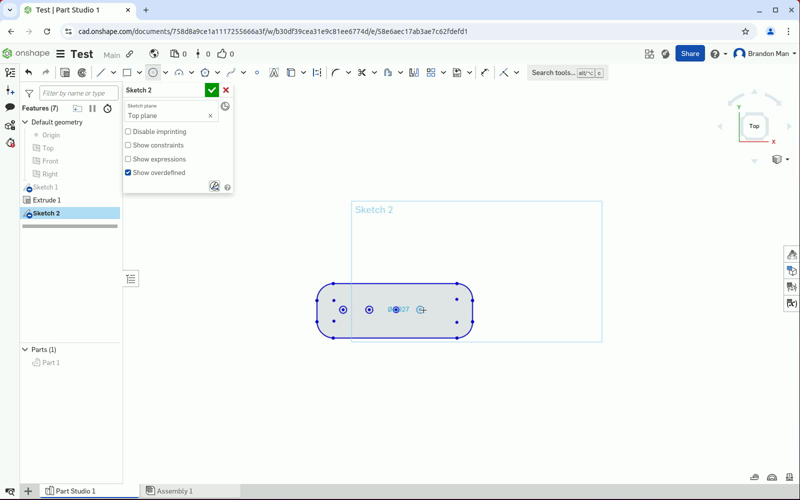
scroll(6)
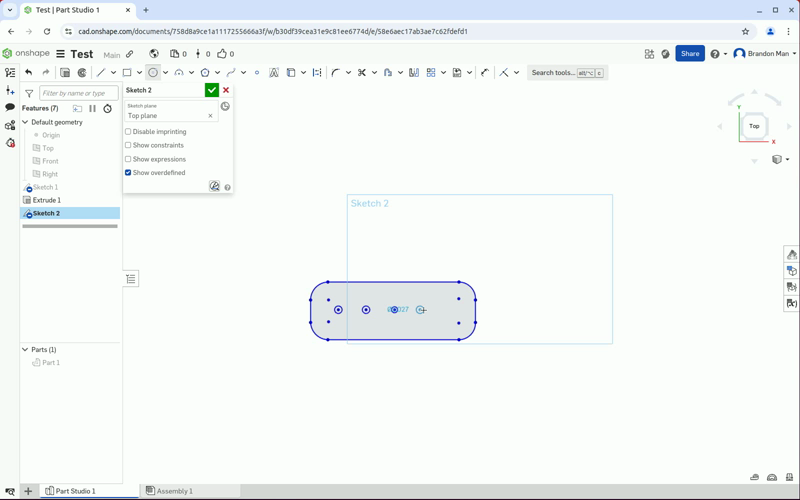
scroll(6)
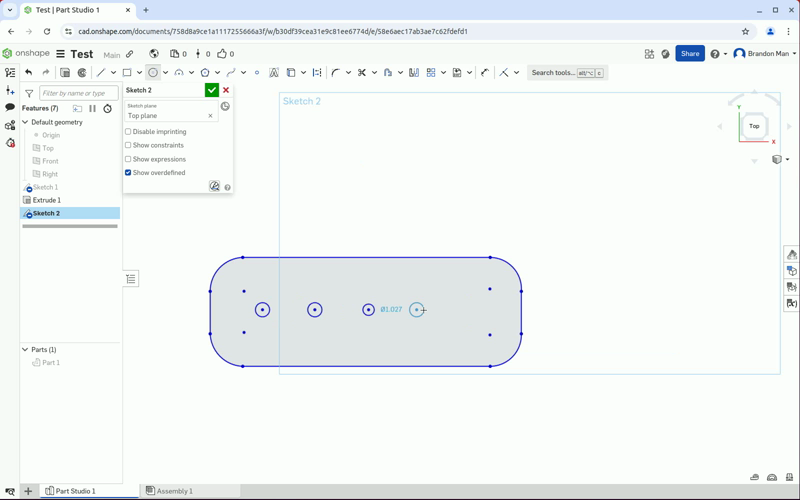
scroll(6)
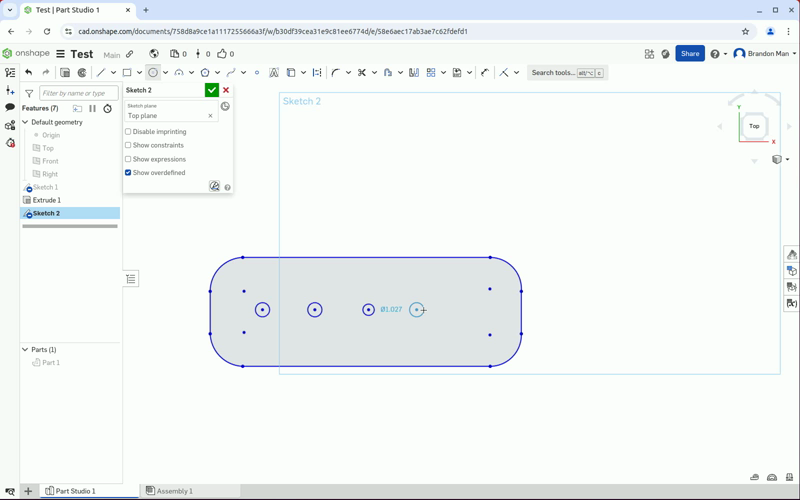
scroll(6)
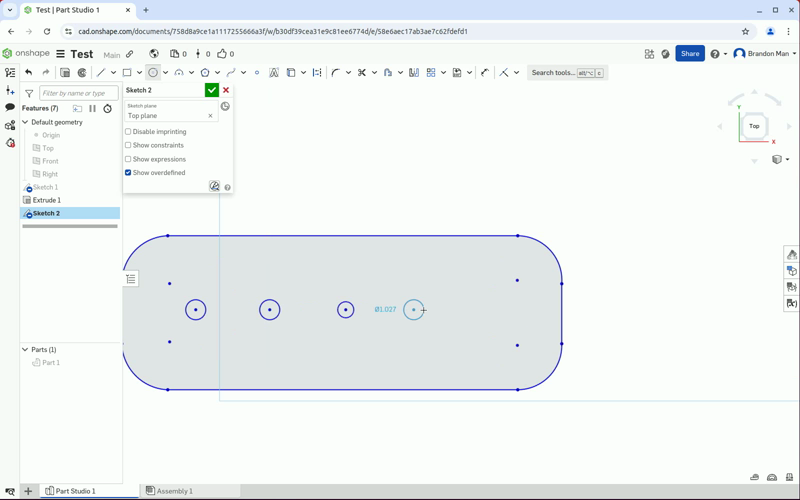
scroll(6)
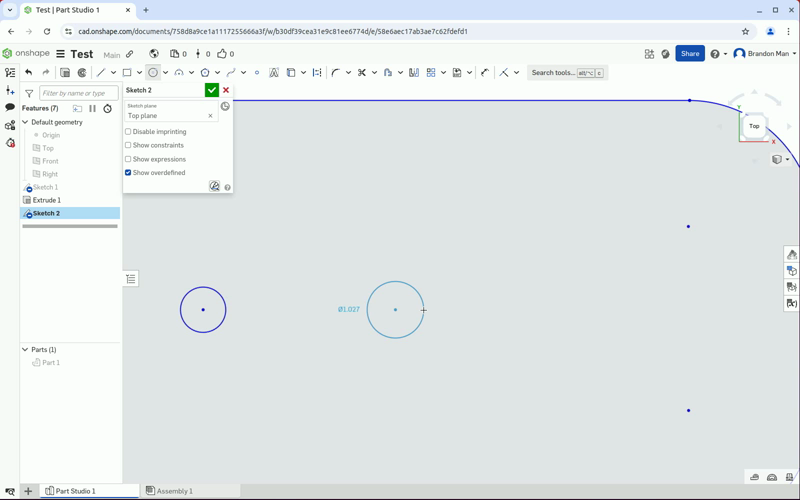
click(423, 309)
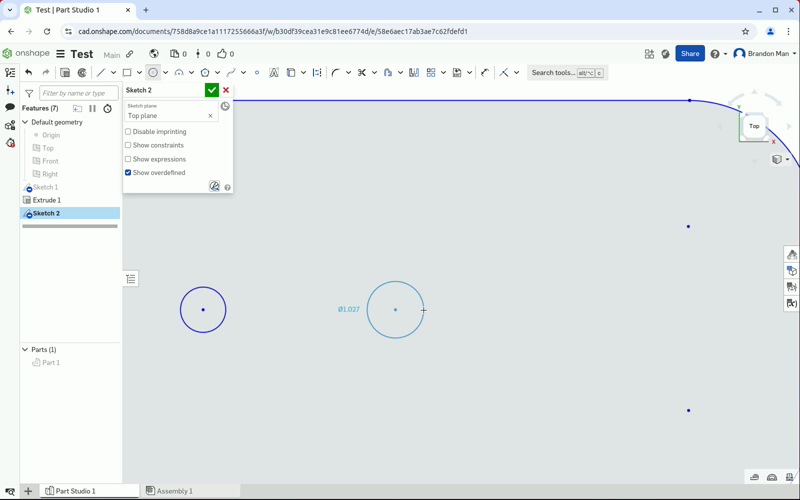
scroll(-6)
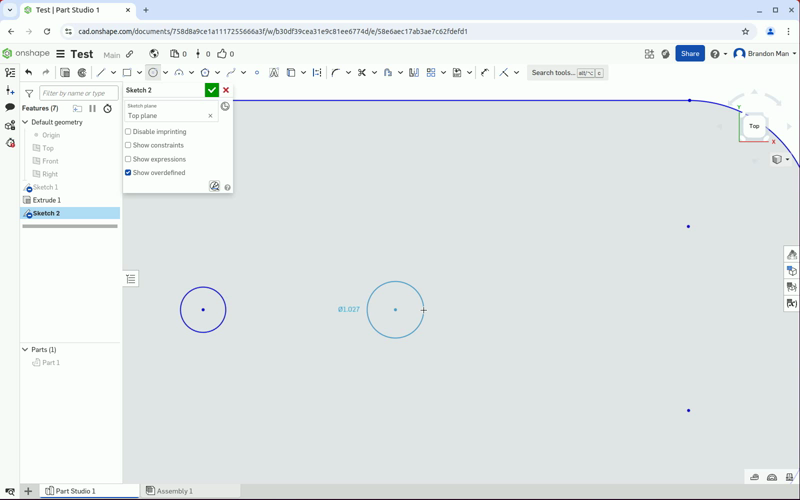
scroll(-6)
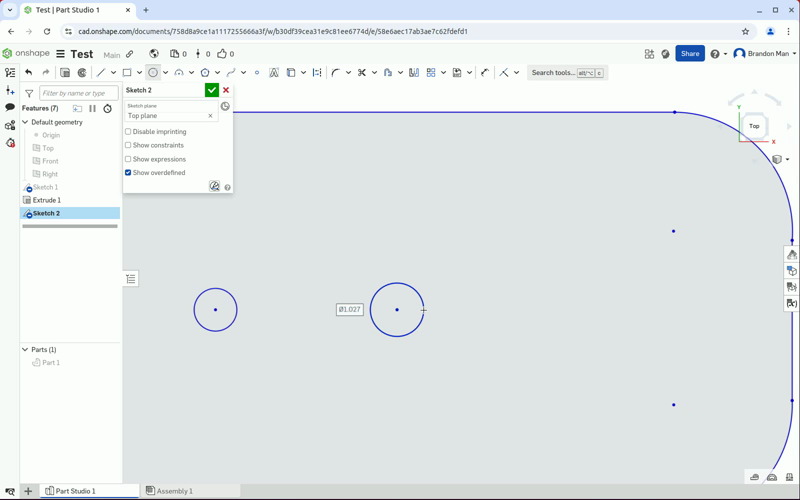
scroll(-6)
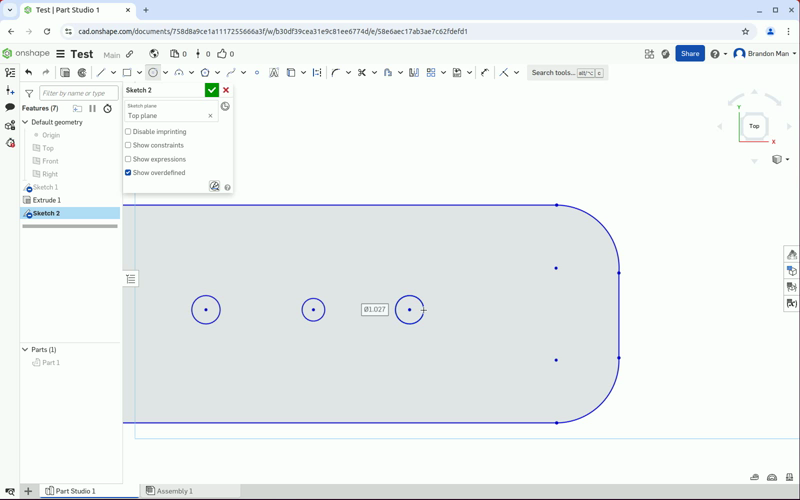
scroll(-6)
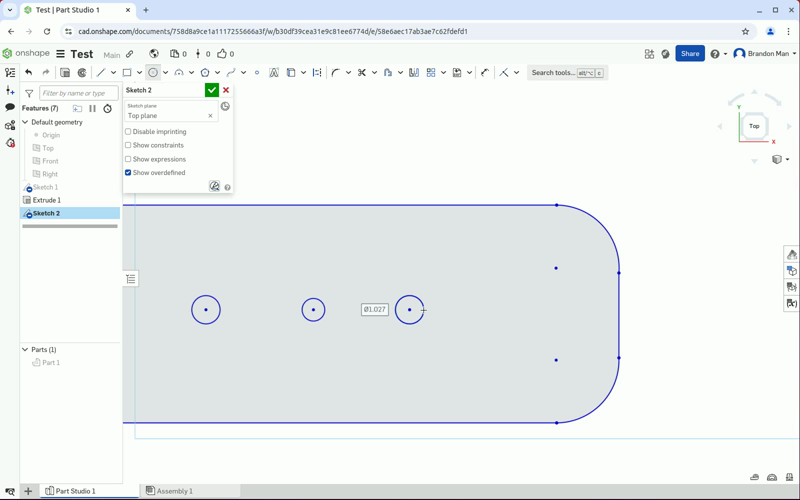
scroll(-6)
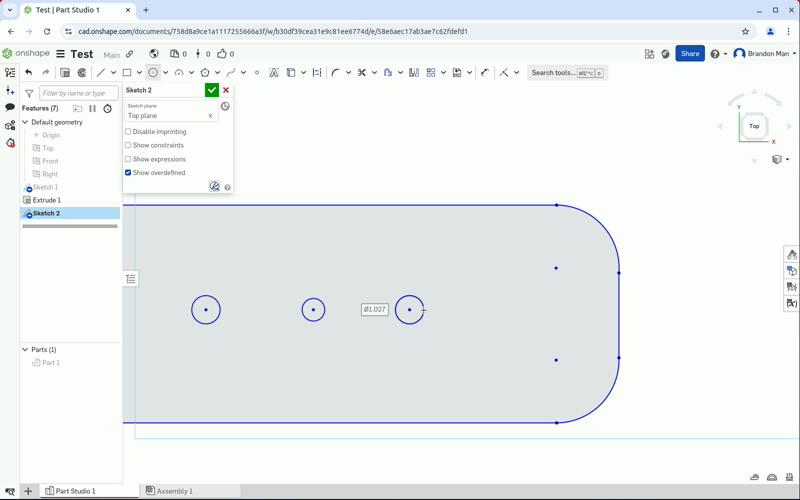
scroll(-6)
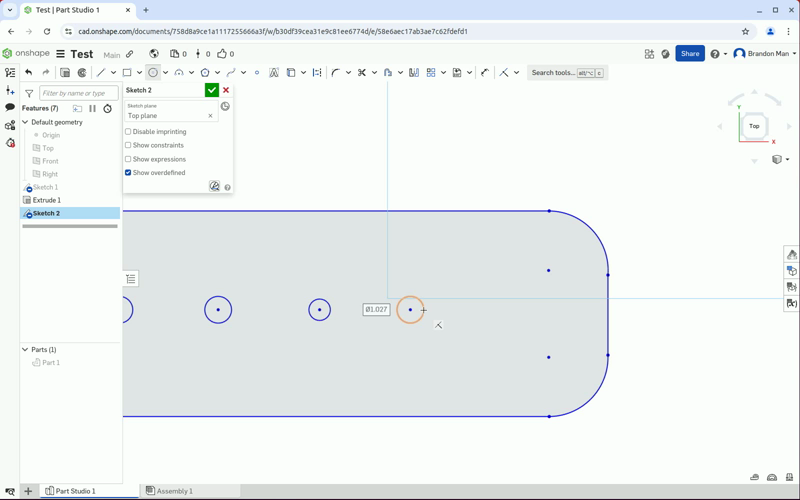
scroll(-6)
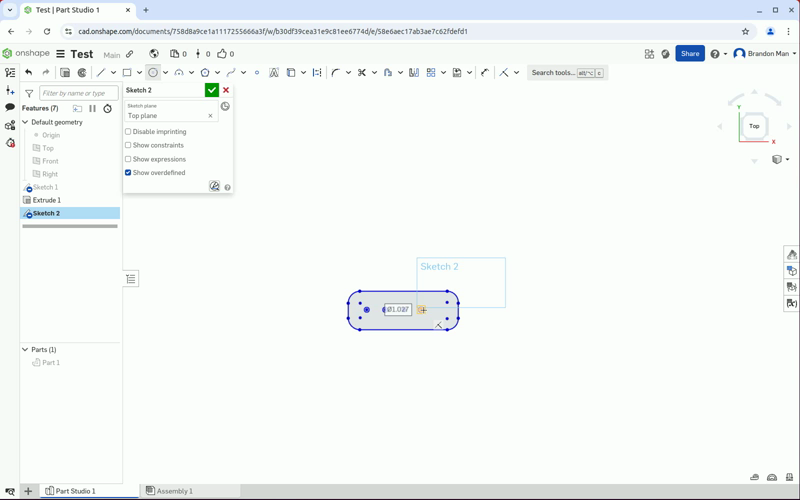
key(esc)
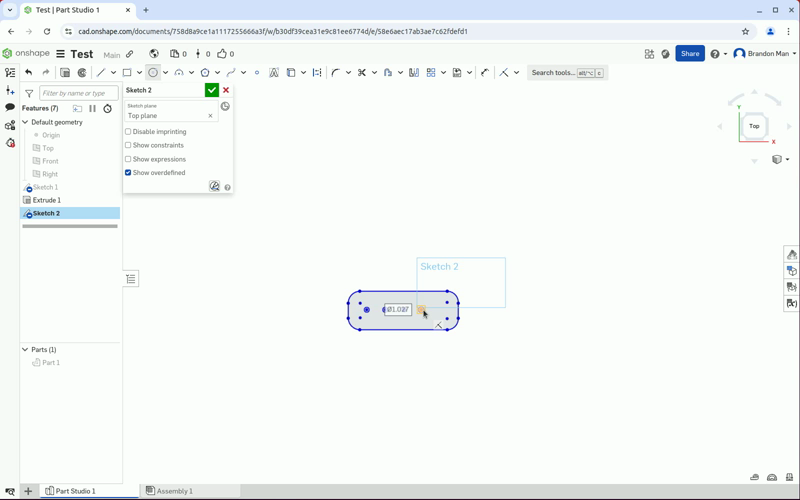
key(c)
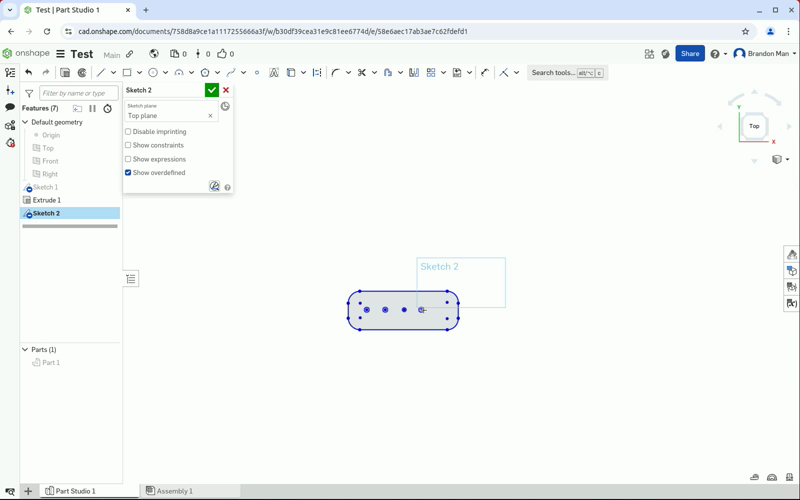
key_down(shift)
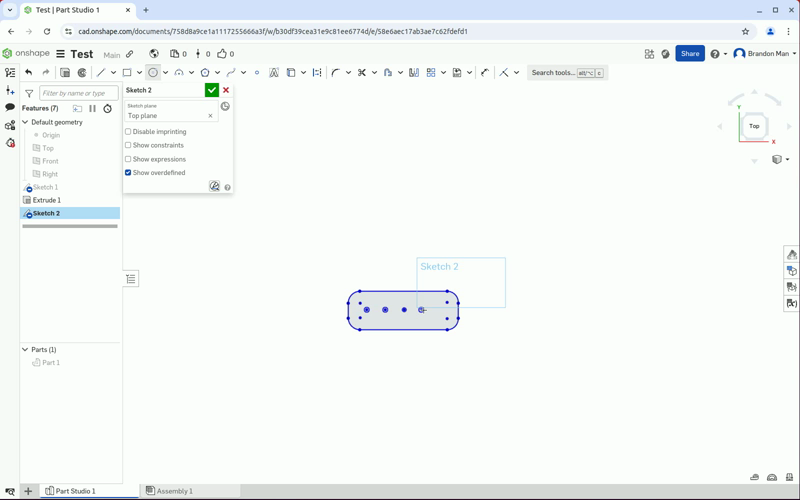
mouse_move(439, 309)
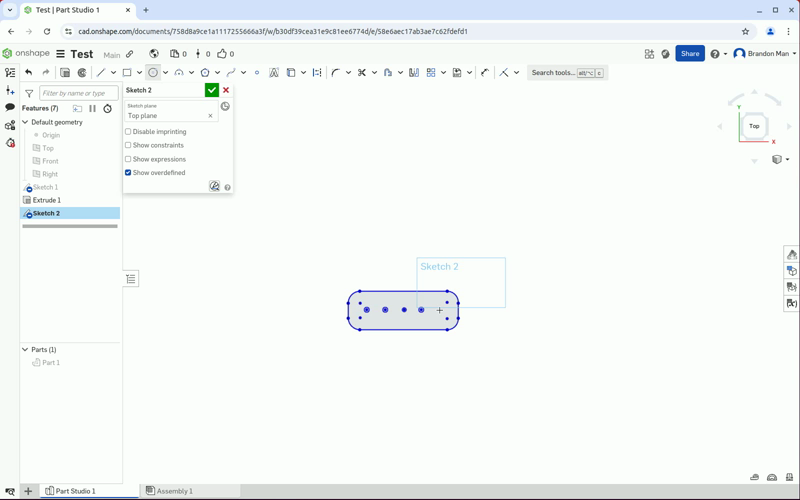
click(439, 309)
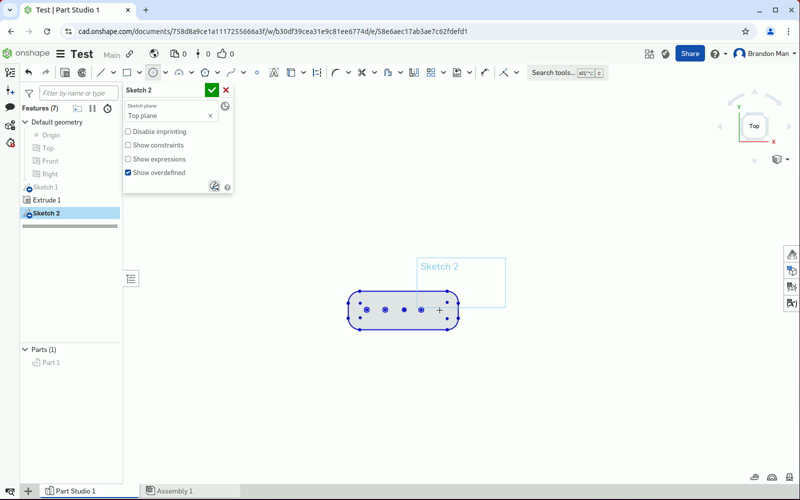
key_up(shift)
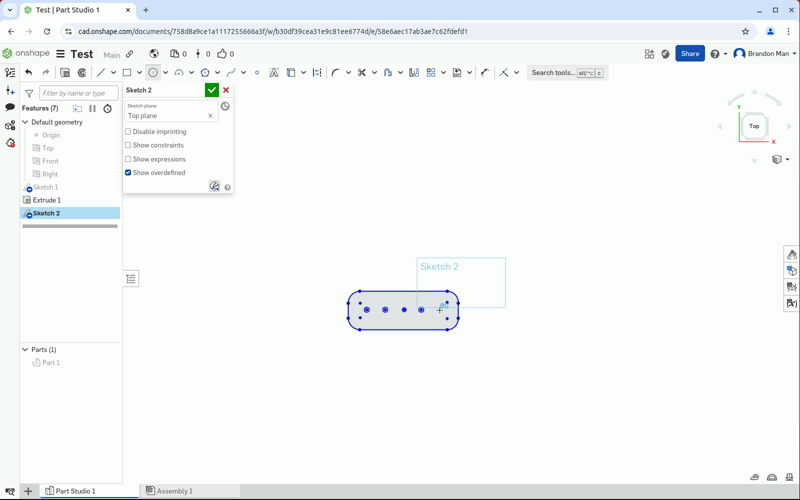
mouse_move(442, 309)
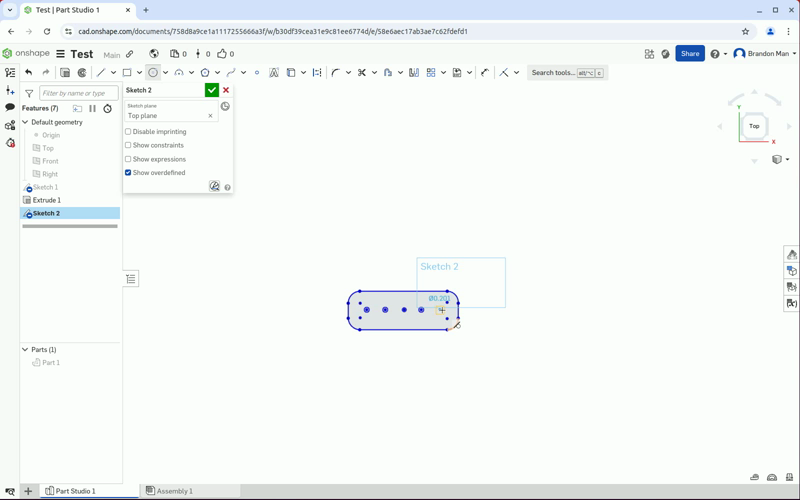
scroll(6)
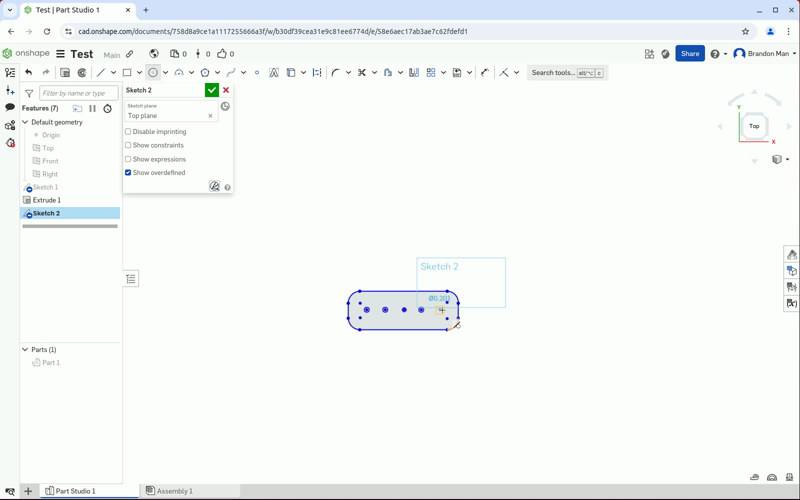
scroll(6)
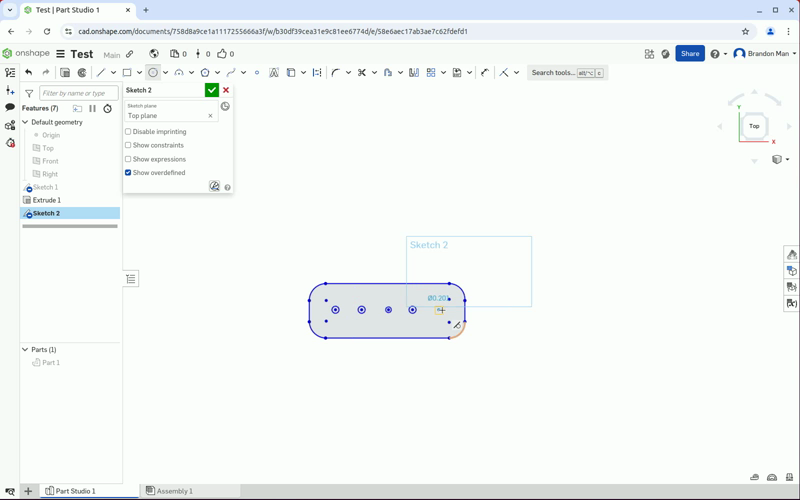
scroll(6)
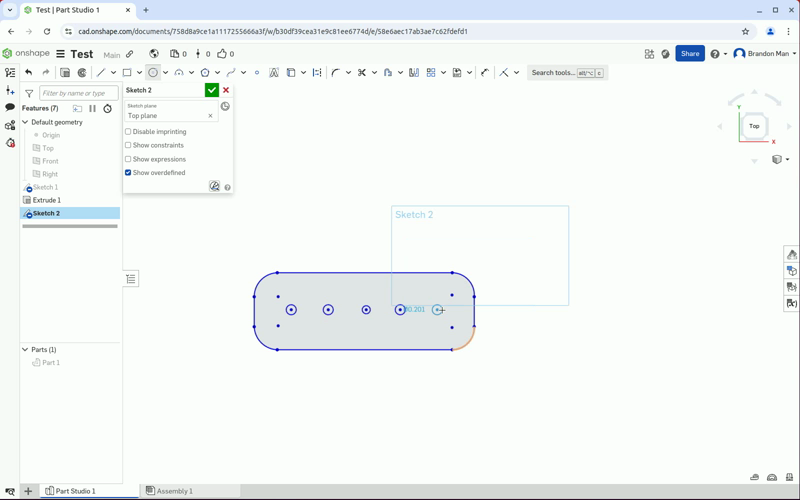
scroll(6)
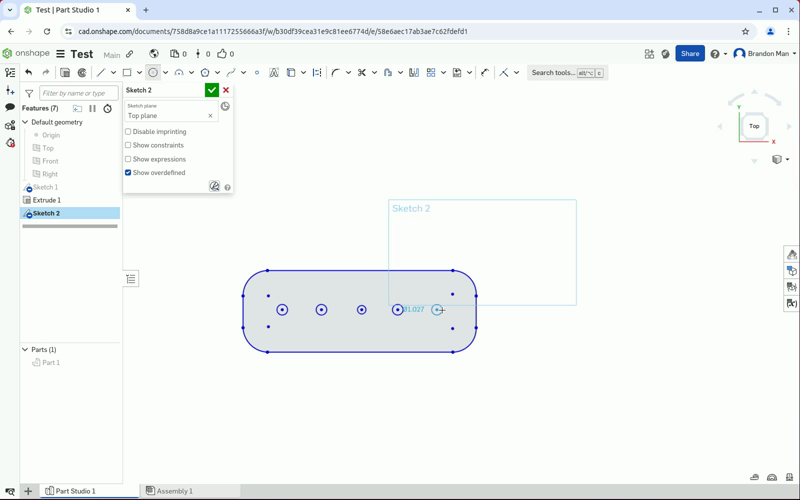
scroll(6)
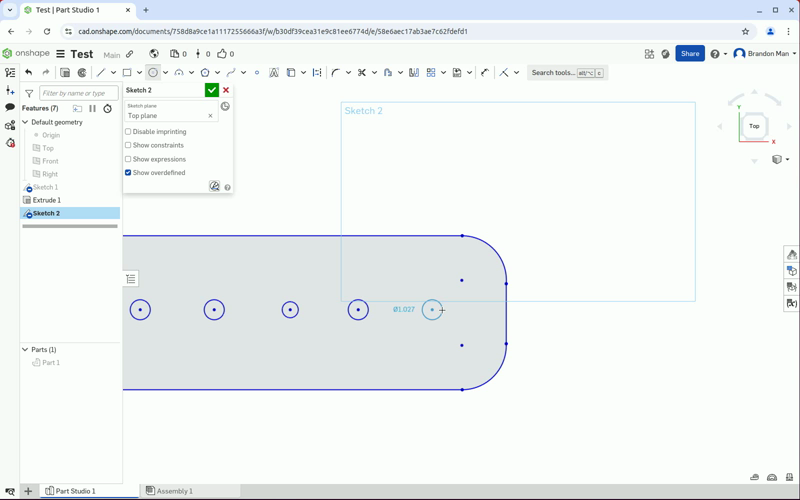
scroll(6)
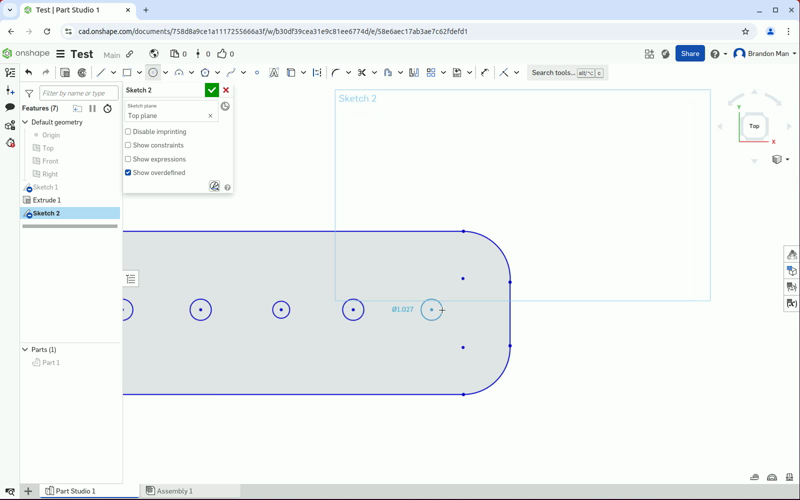
scroll(6)
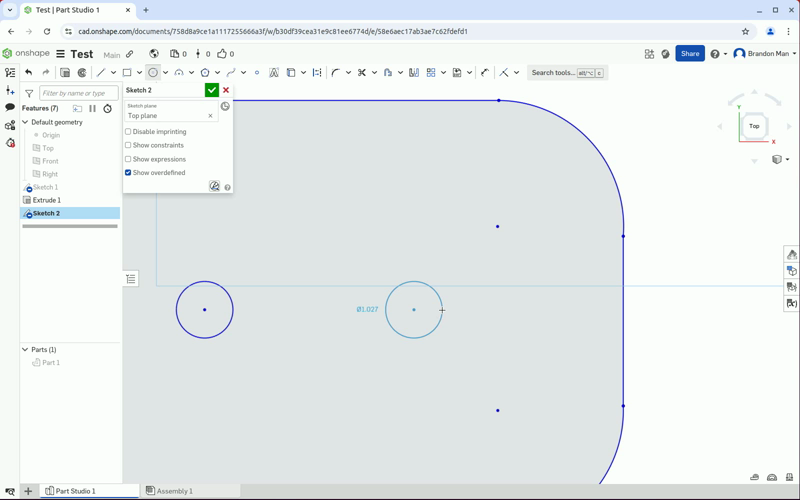
click(442, 309)
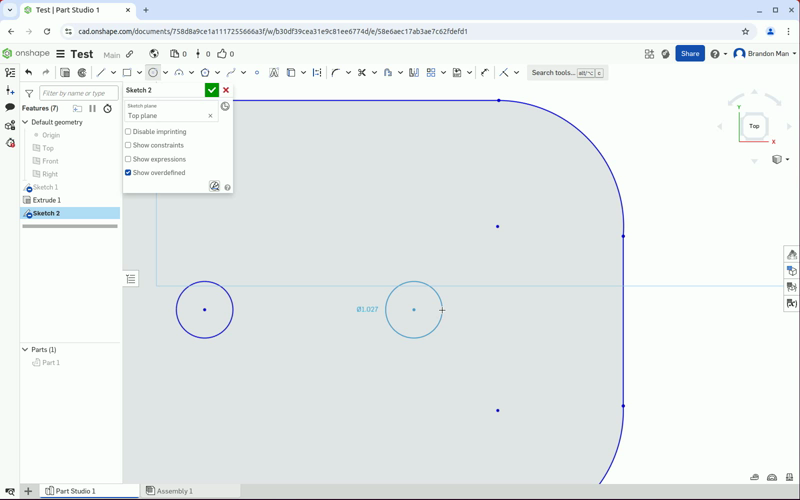
scroll(-6)
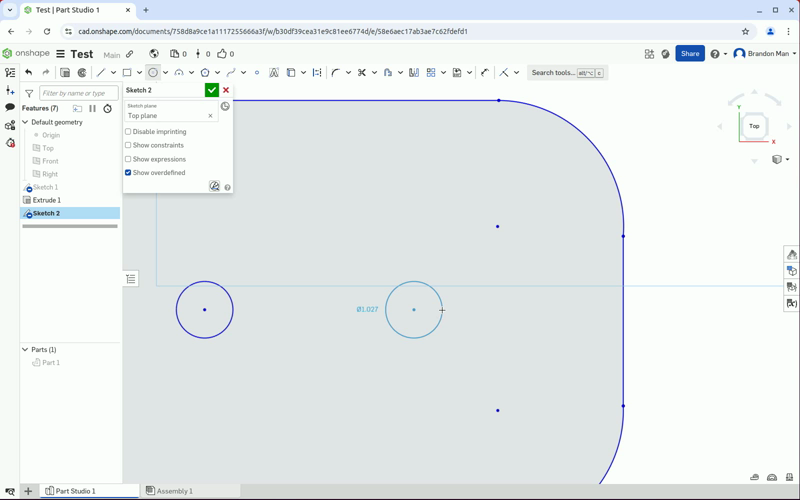
scroll(-6)
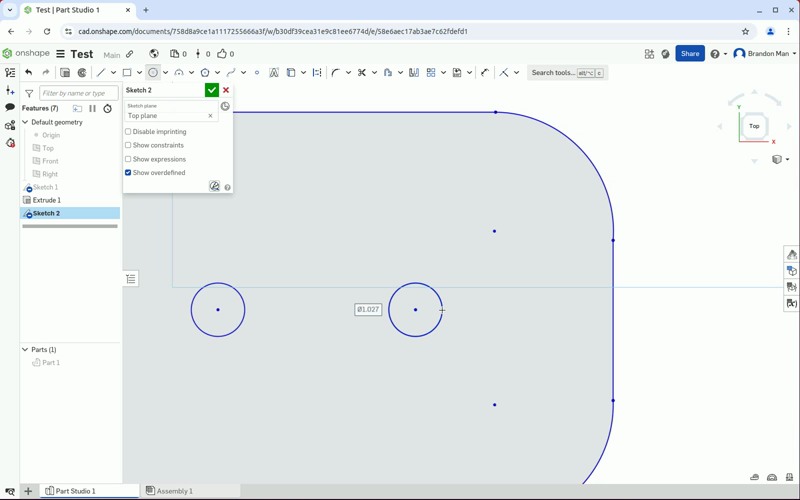
scroll(-6)
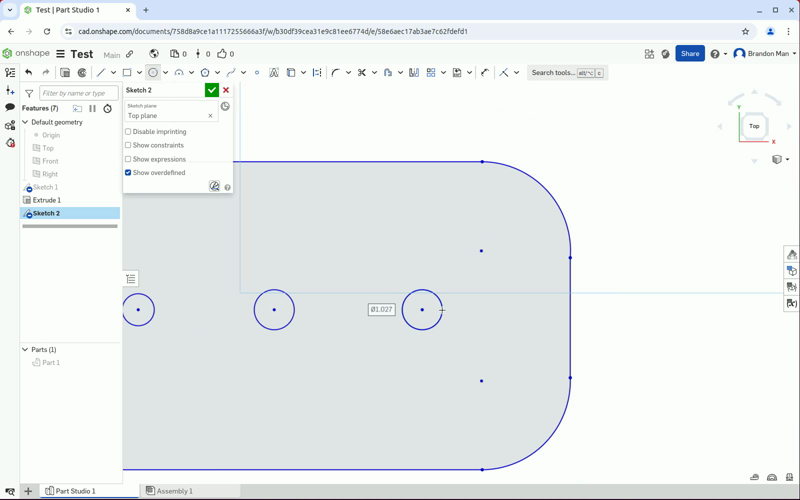
scroll(-6)
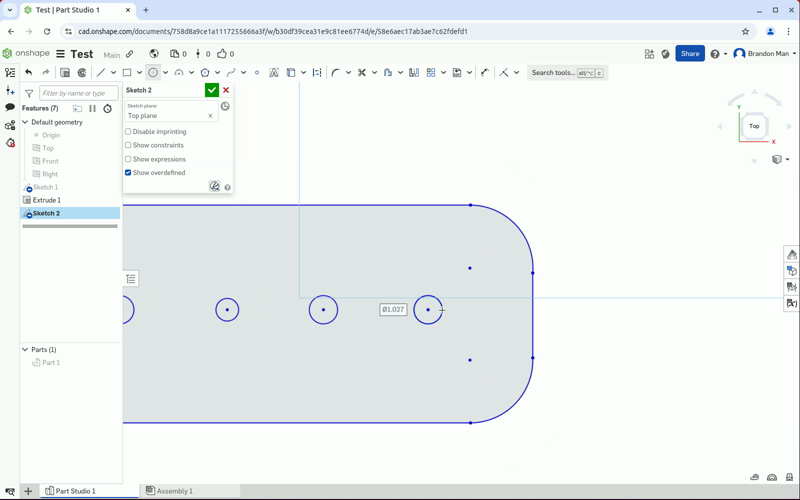
scroll(-6)
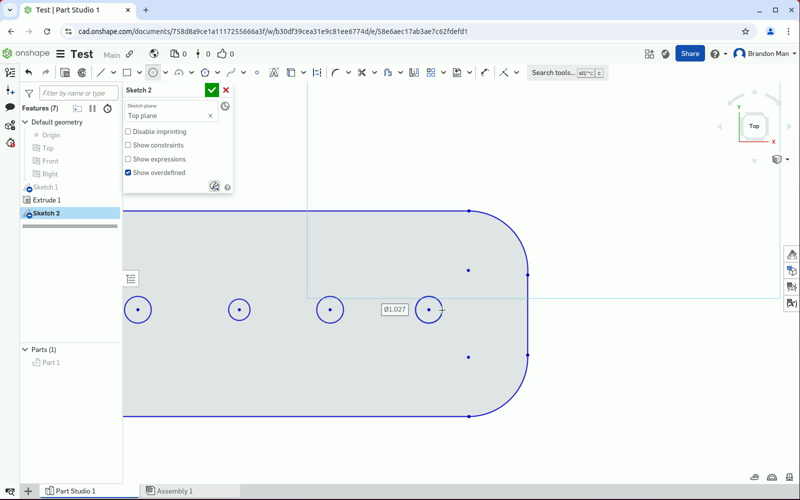
scroll(-6)
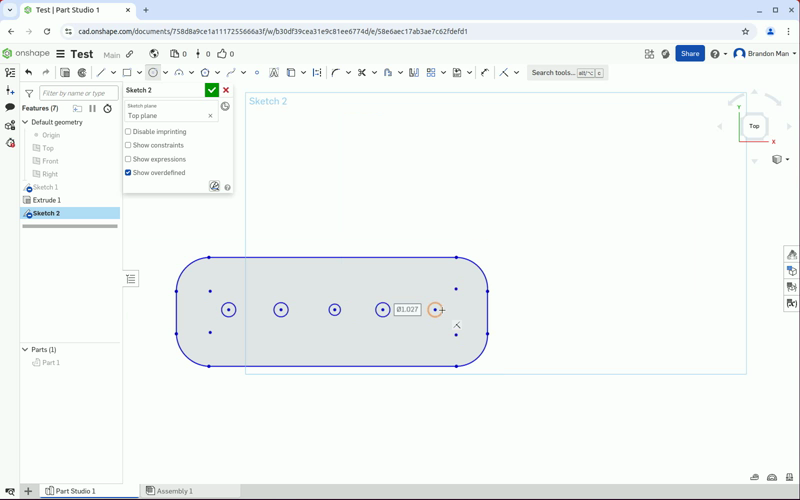
scroll(-6)
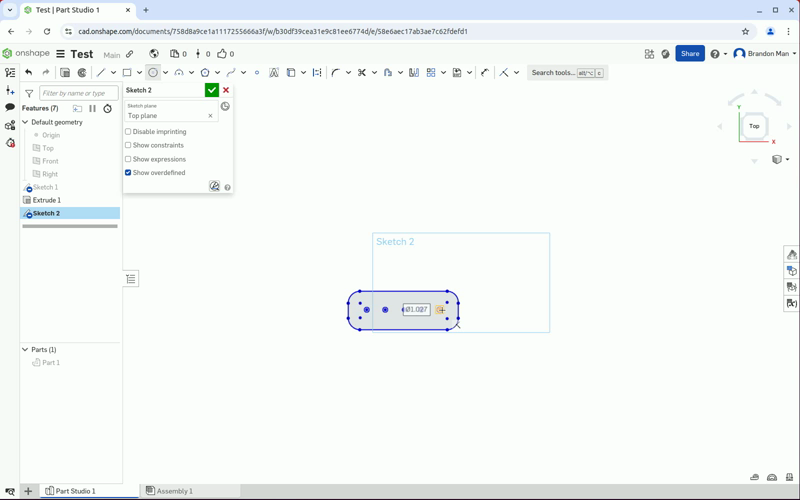
key(esc)
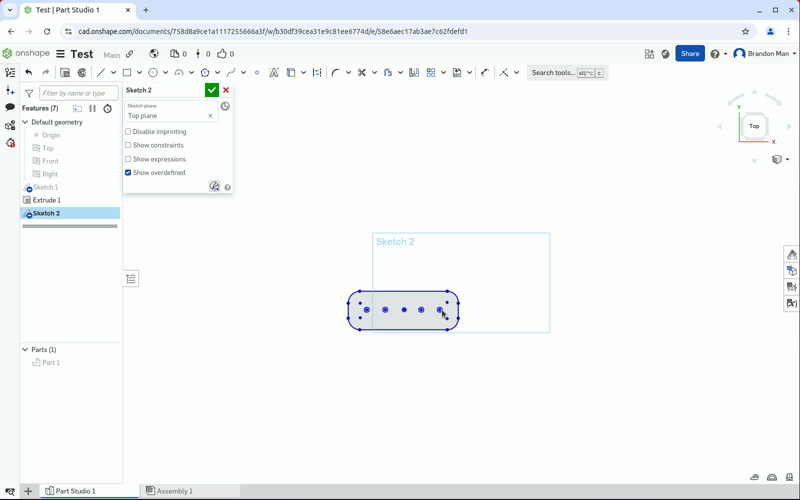
mouse_move(452, 300)
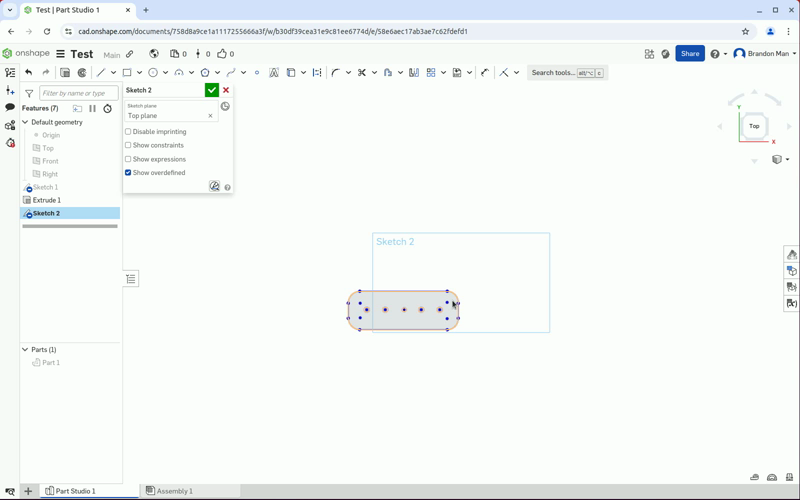
click(452, 300)
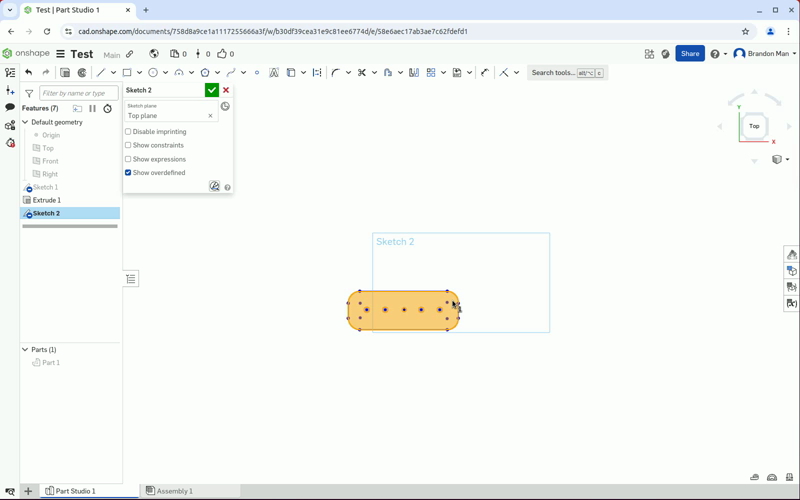
mouse_move(73, 352)
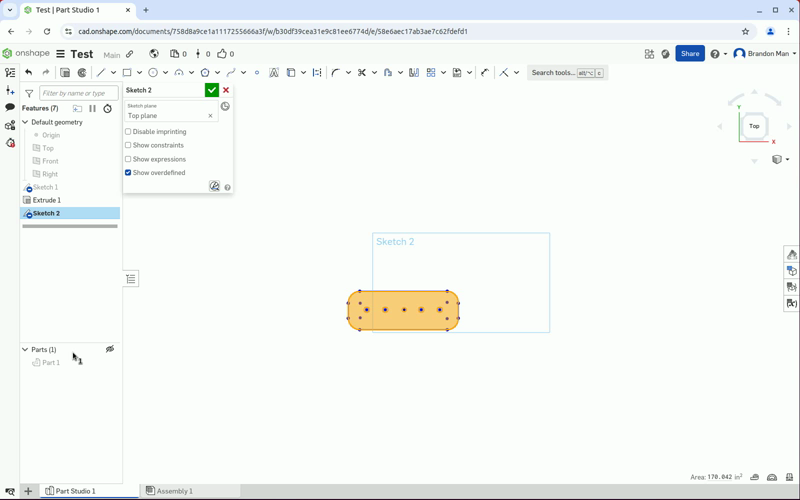
key(shift+y)
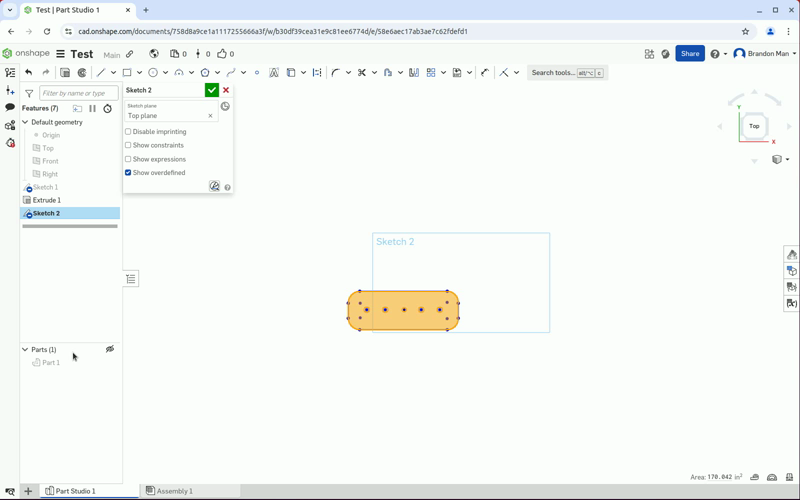
key(shift+e)
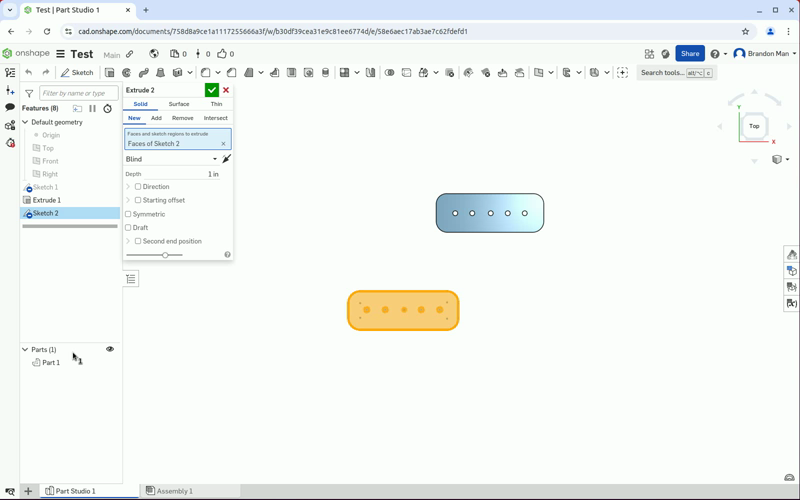
mouse_move(143, 106)
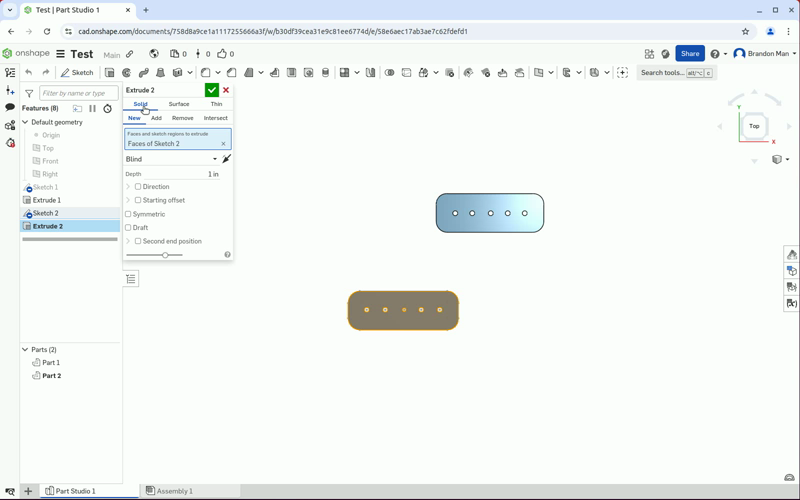
click(143, 106)
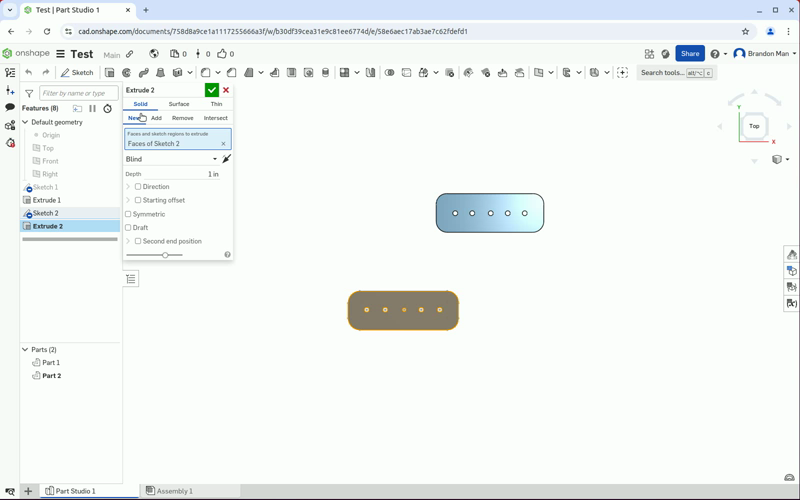
mouse_move(137, 120)
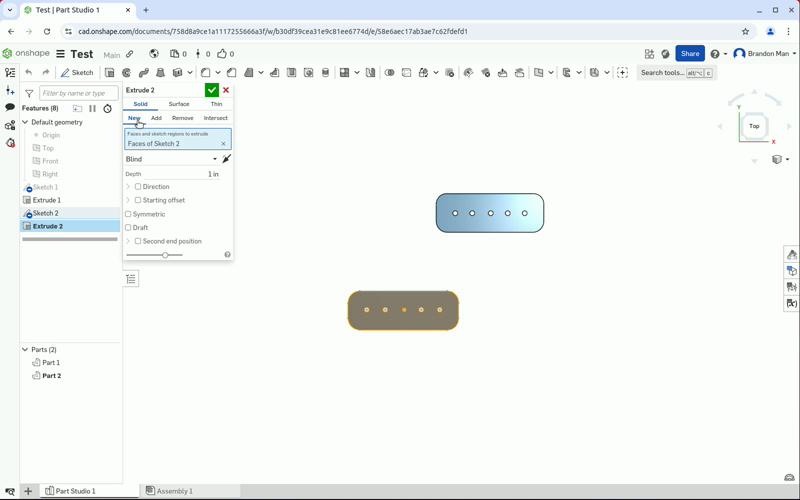
click(137, 120)
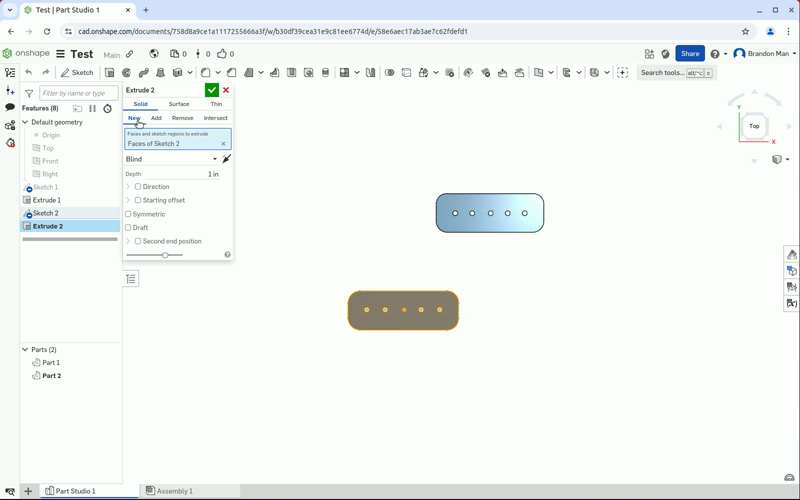
key(tab, 4)
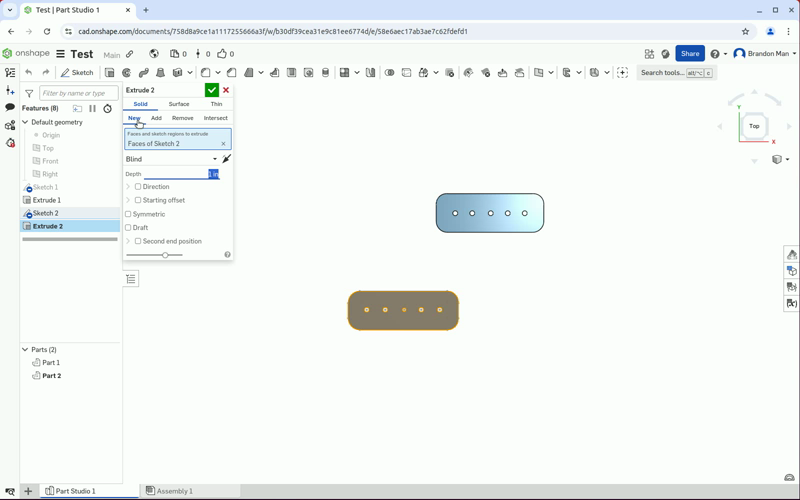
text(2.408)
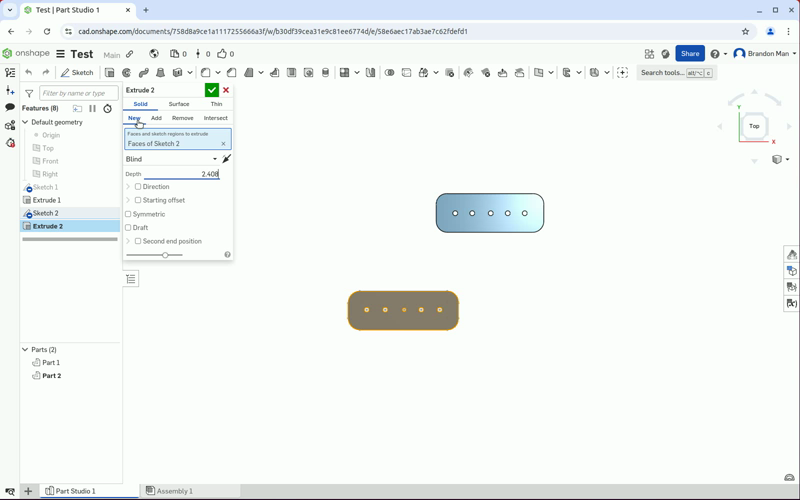
key(tab, 3)
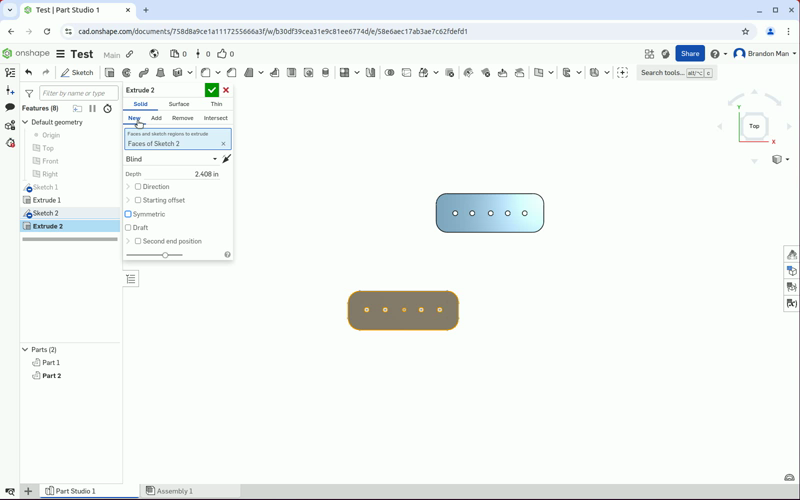
key(space)
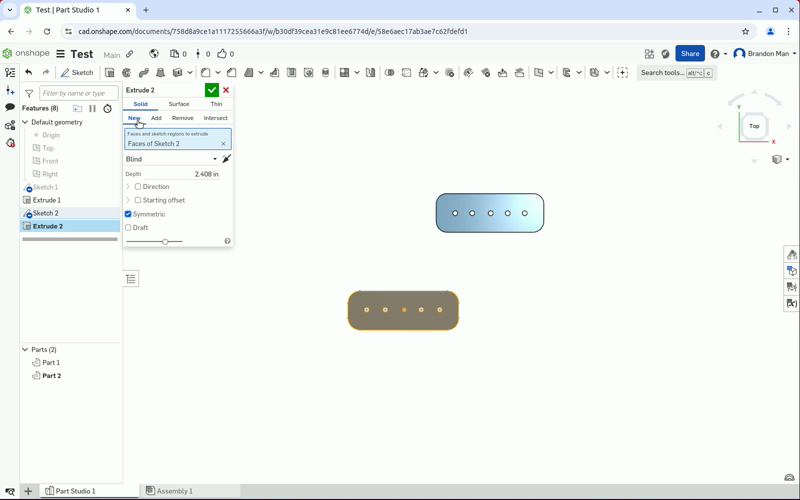
key(enter)
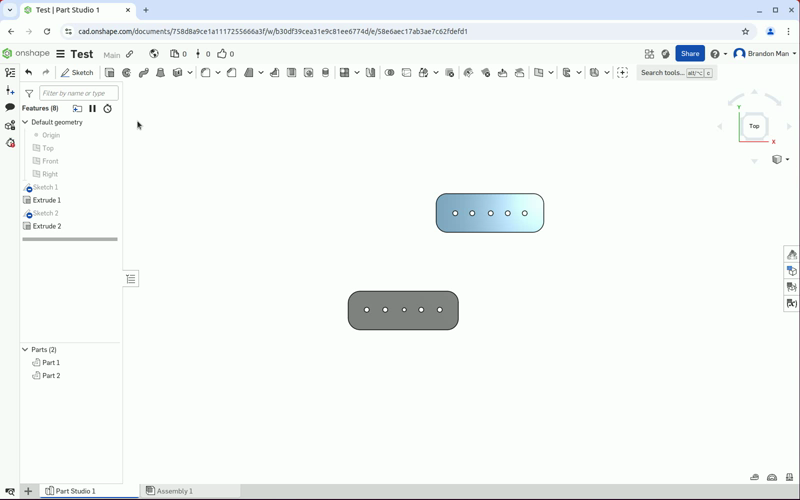
key(shift+h)
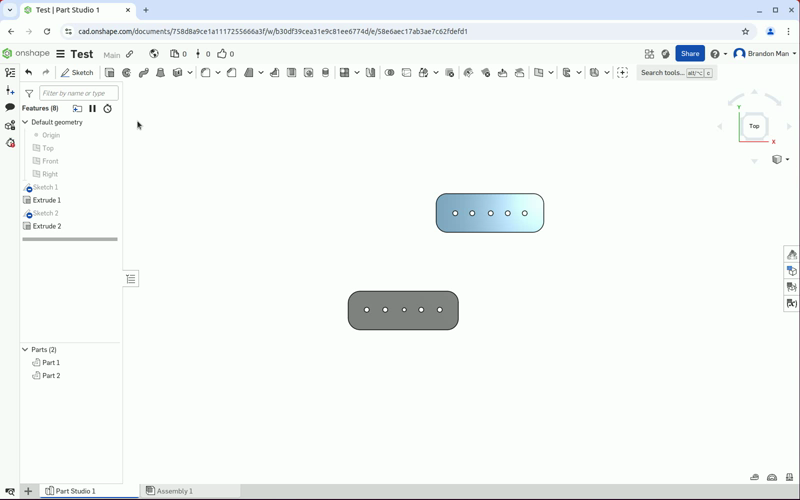
key(shift+h)
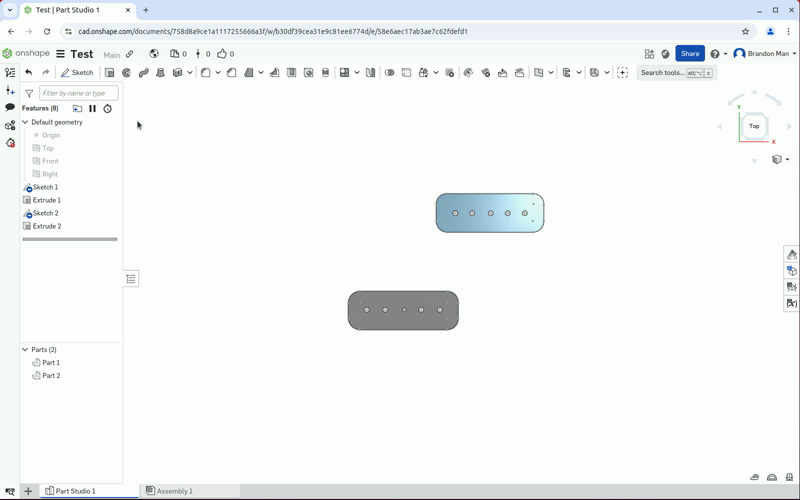
key(shift+7)
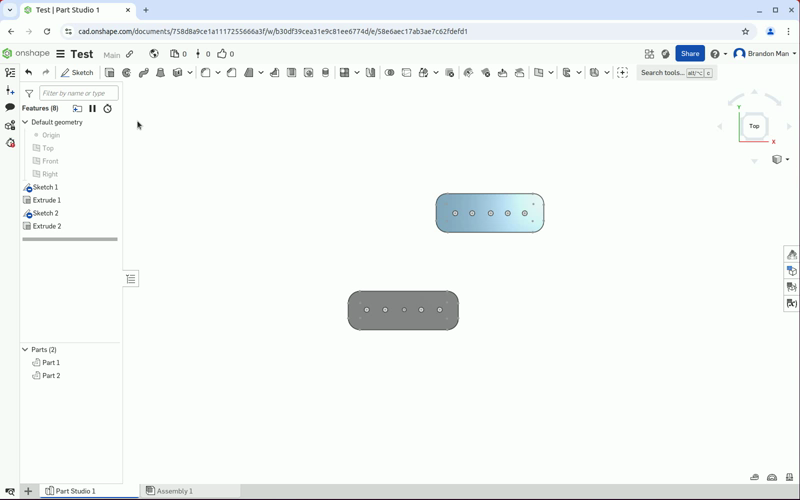
key(up, 3)
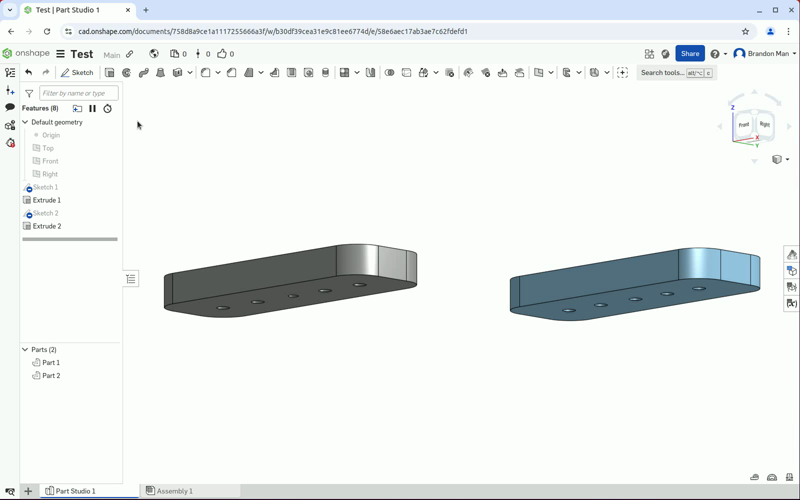
key(left, 3)
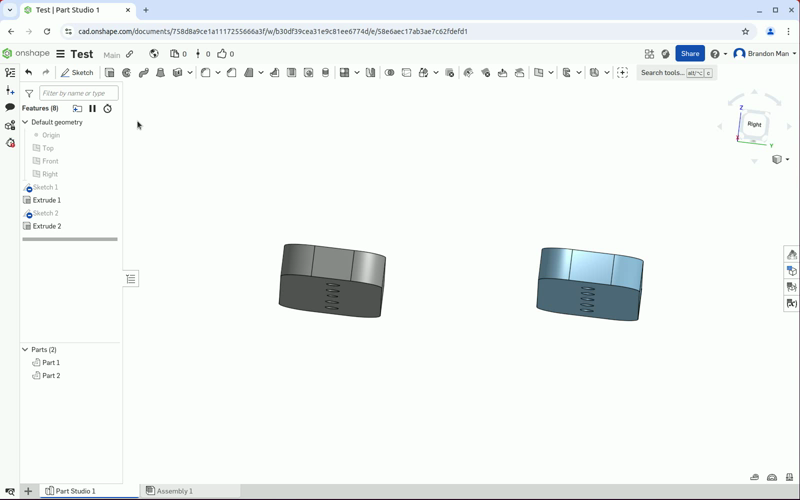
key(right, 3)
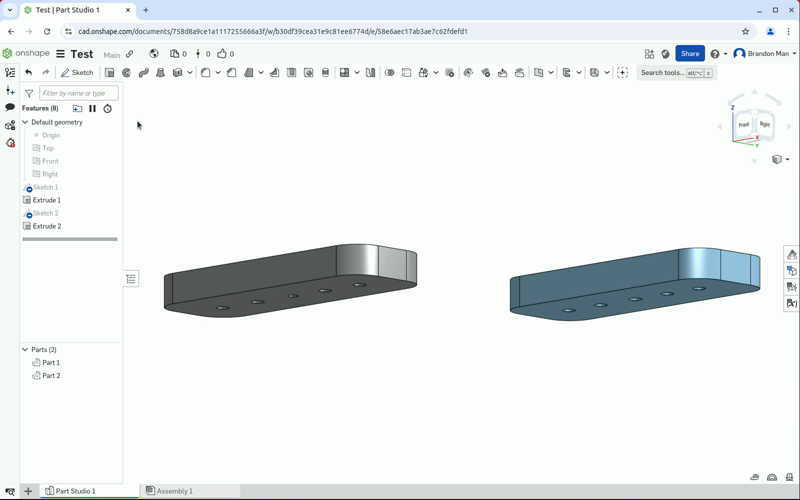
key(down, 3)
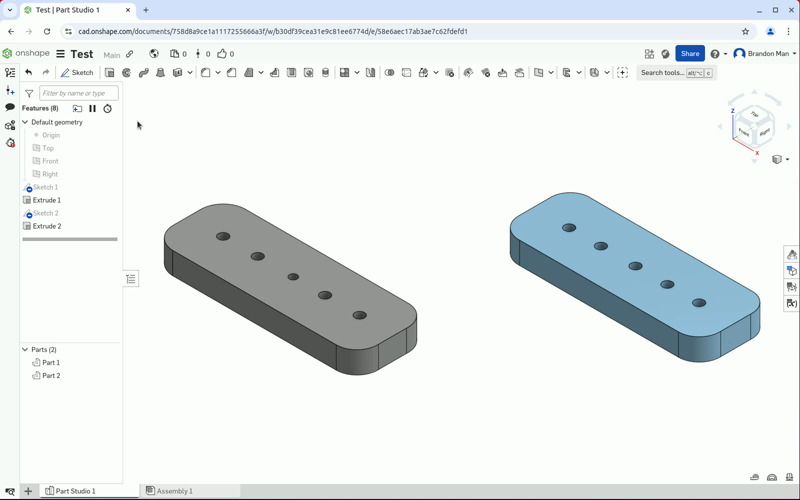
mouse_move(73, 189)
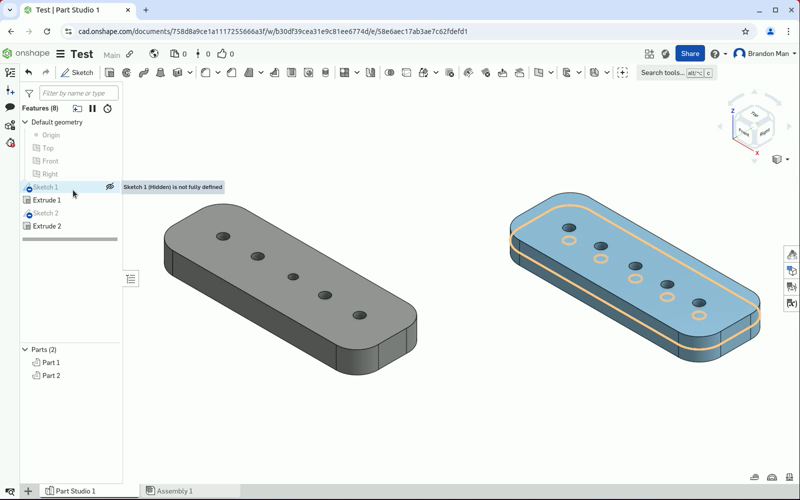
click(73, 189)